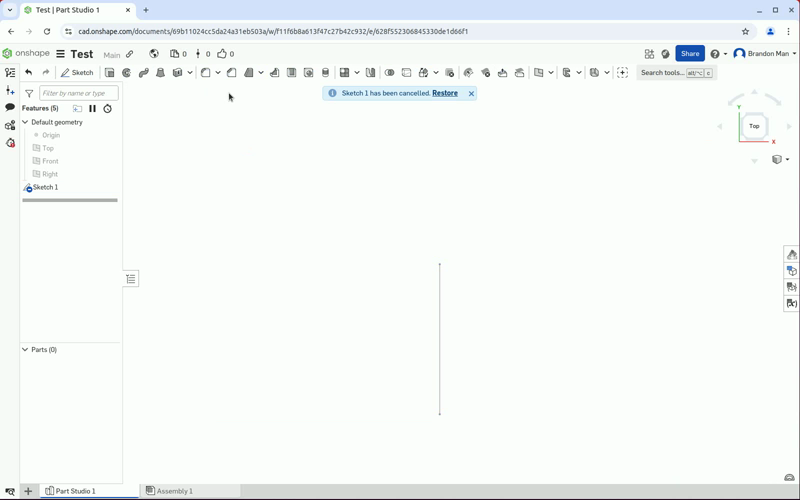
key(shift+h)
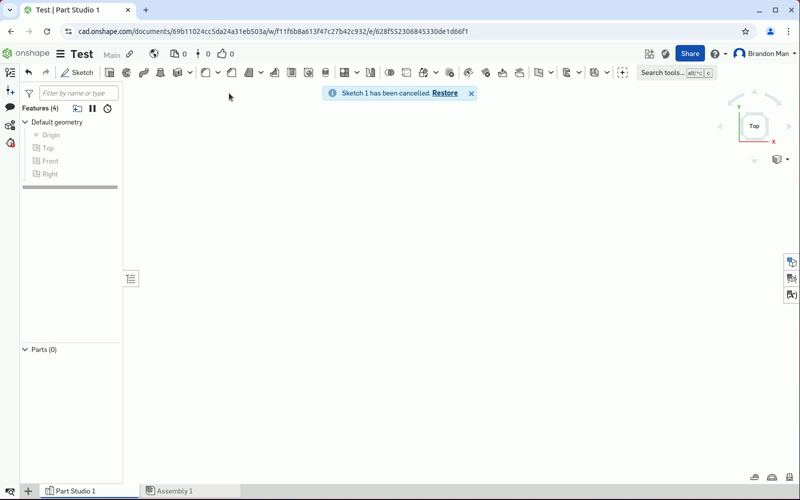
mouse_move(73, 352)
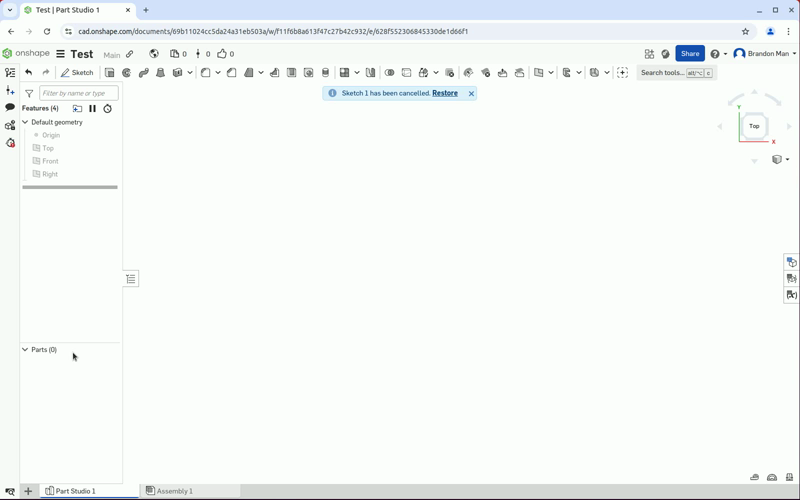
key(y)
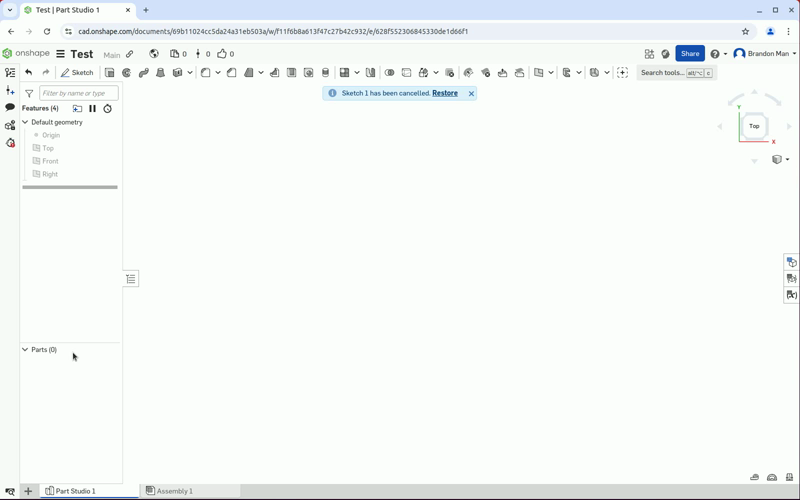
key(shift+p)
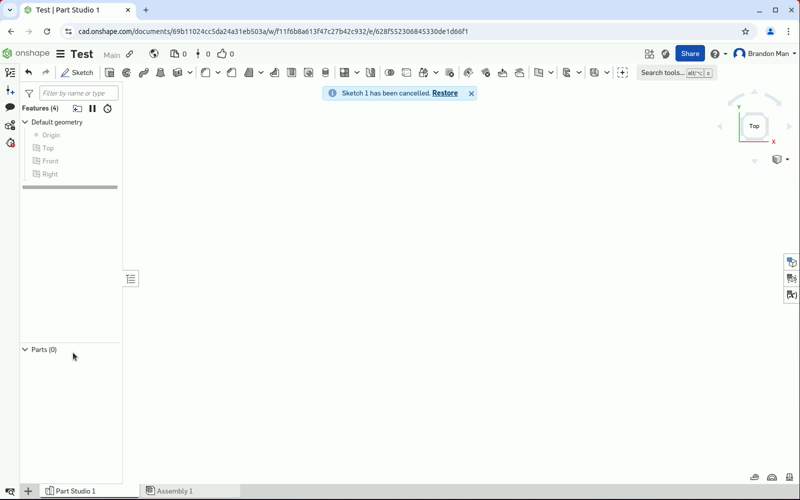
key(space)
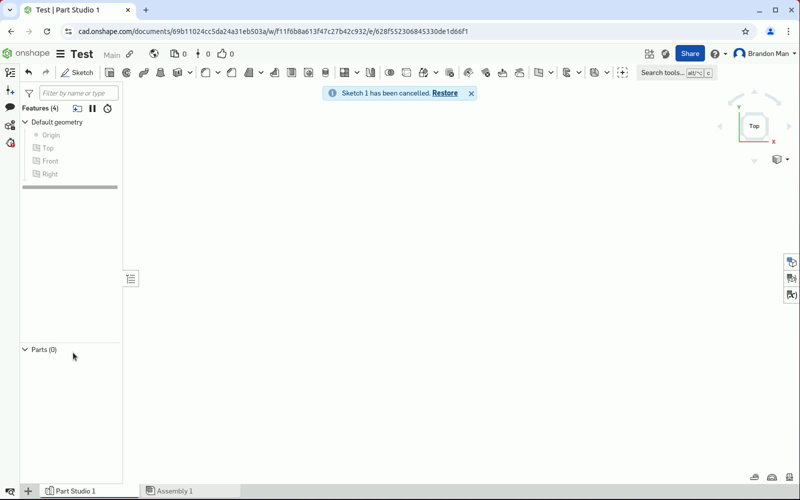
key_down(shift)
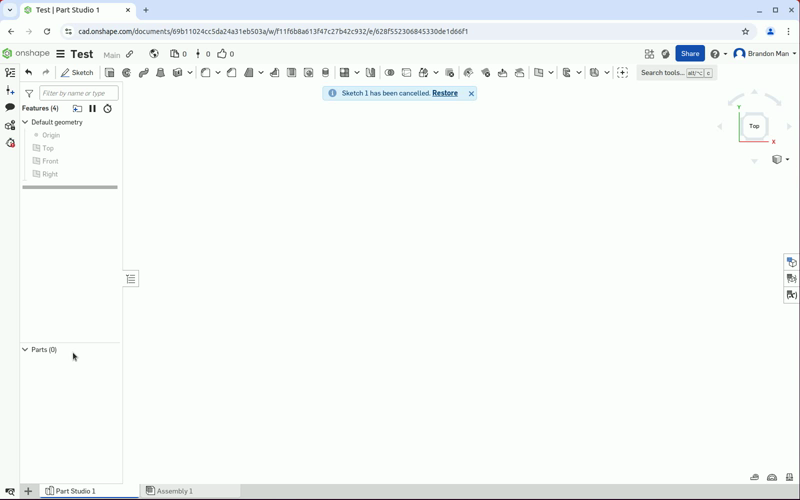
key(up)
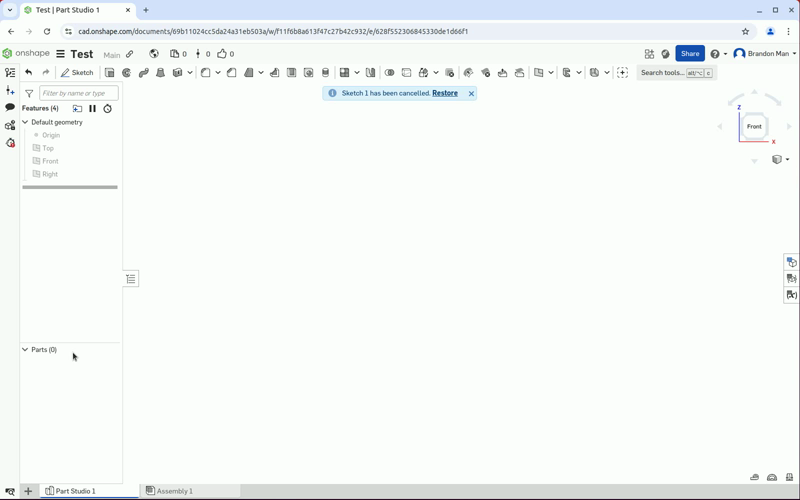
key_up(shift)
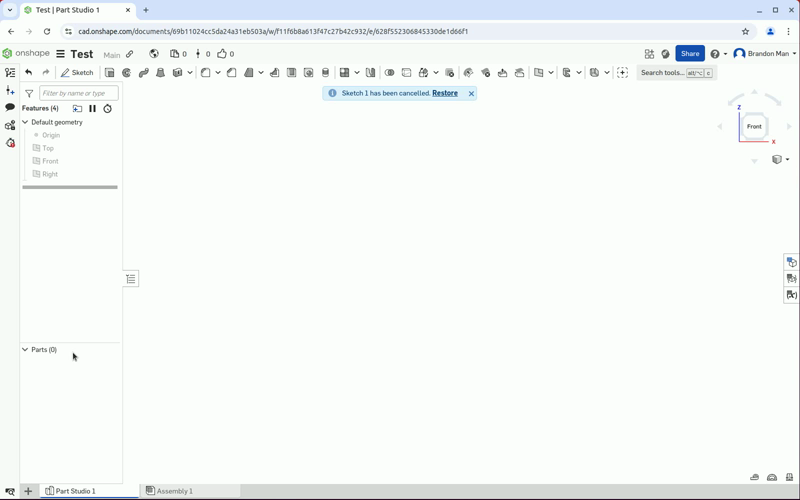
mouse_move(73, 352)
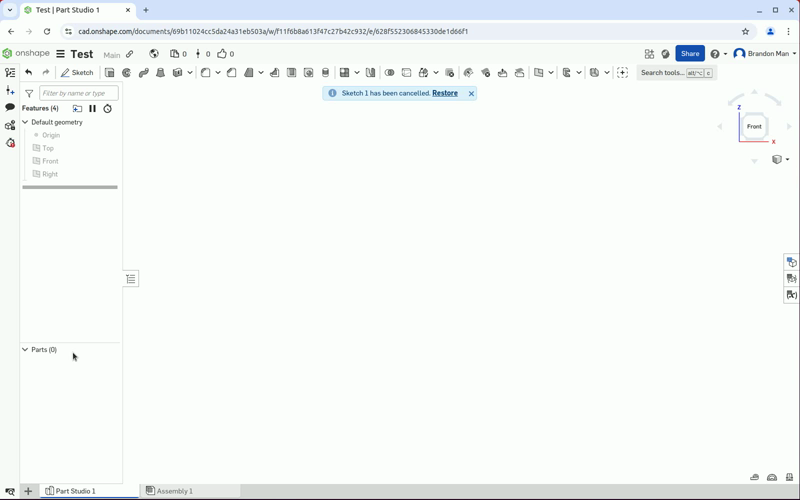
key(shift+y)
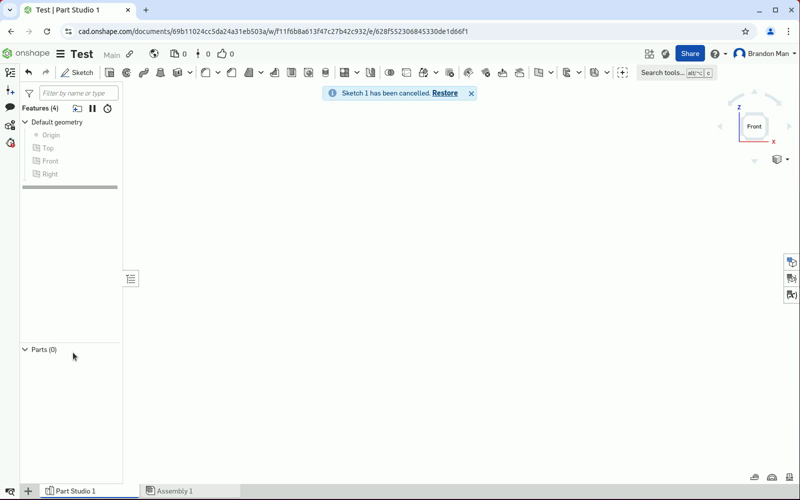
key(shift+s)
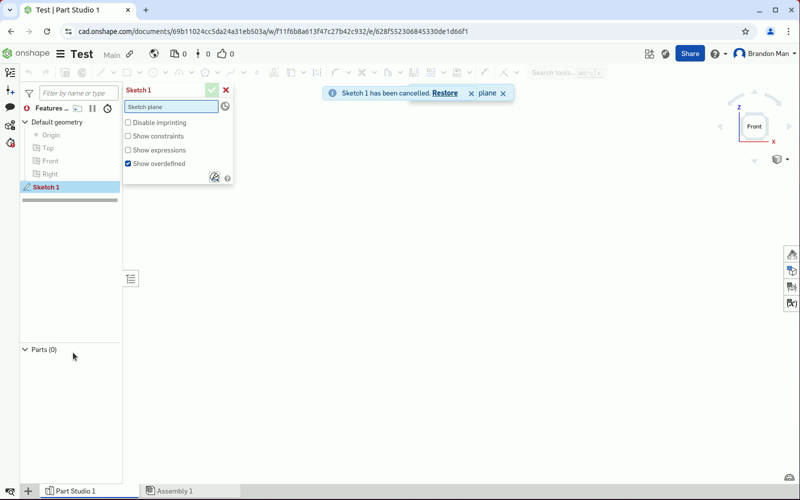
mouse_move(73, 163)
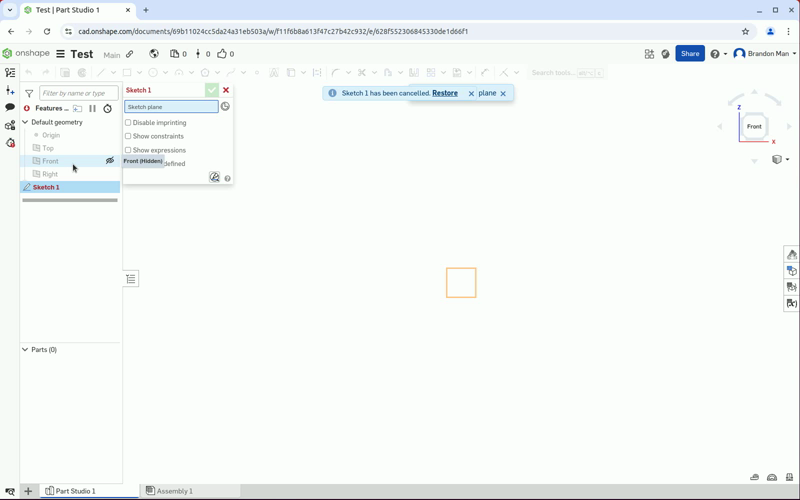
click(73, 163)
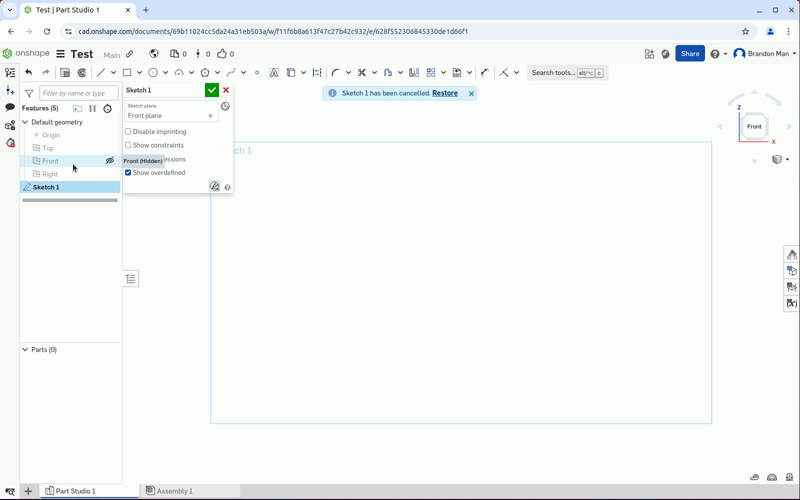
mouse_move(73, 352)
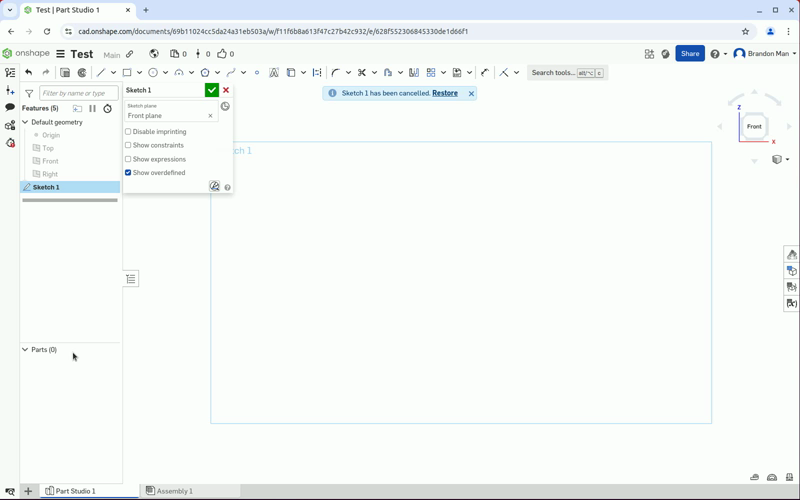
key(y)
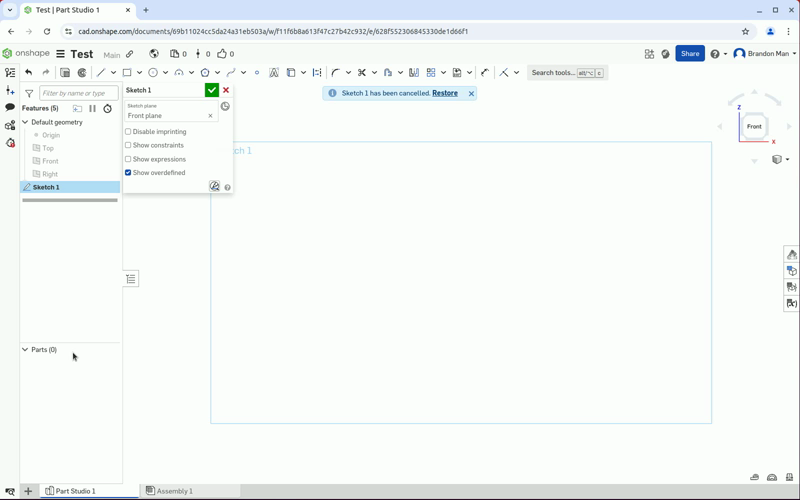
key(l)
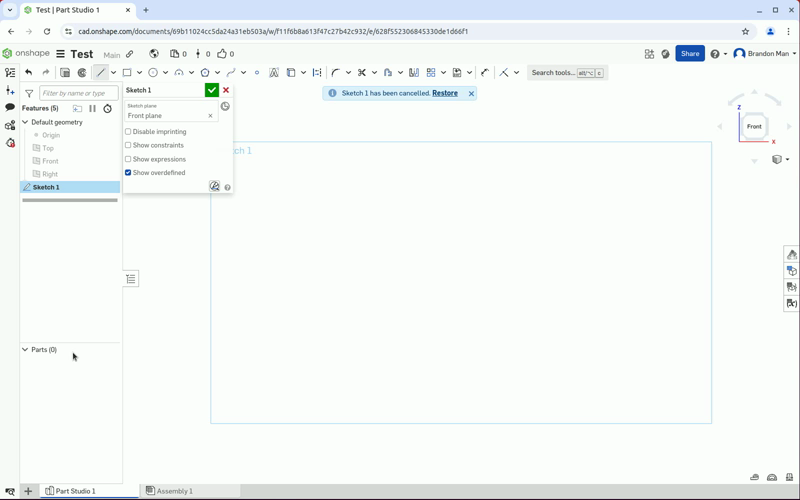
key_down(shift)
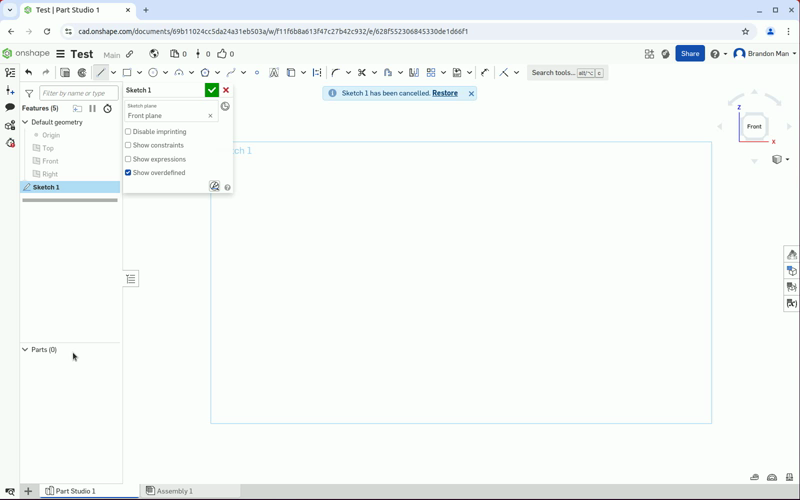
mouse_move(404, 185)
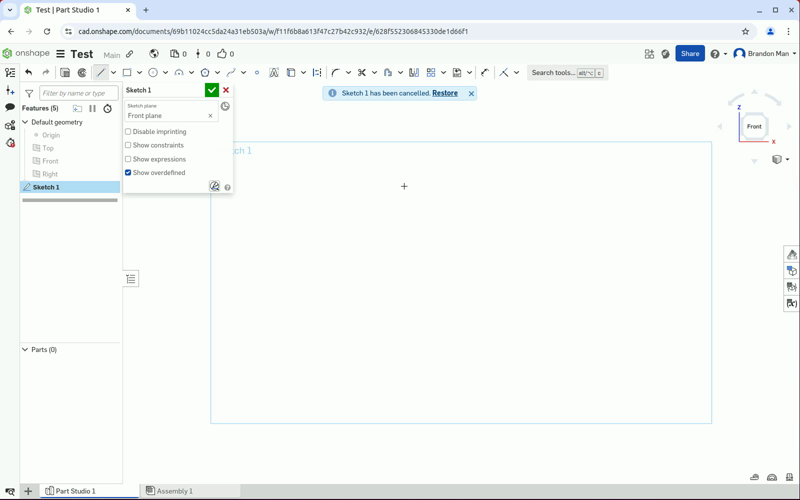
click(404, 185)
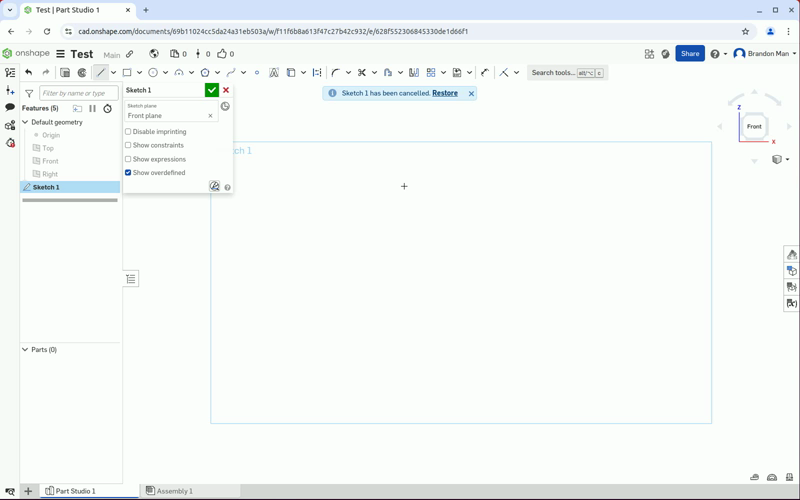
key_up(shift)
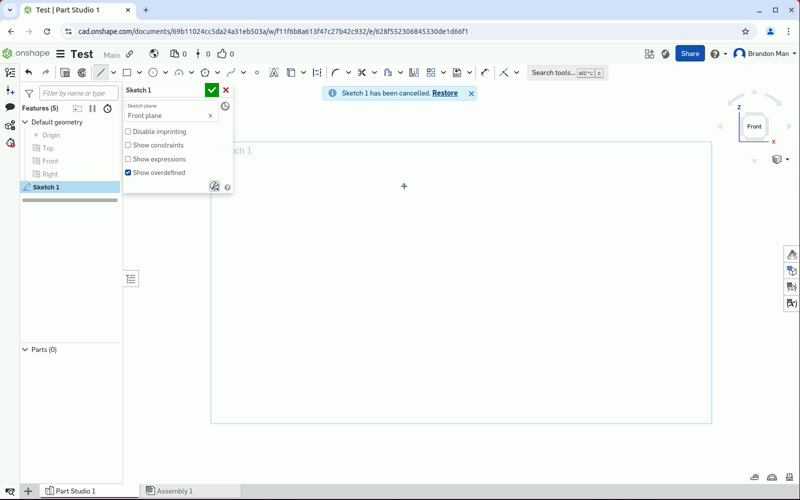
key_down(shift)
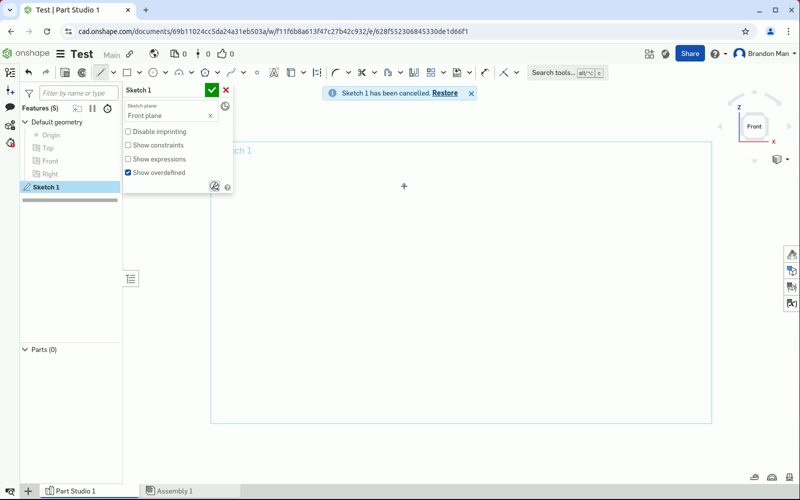
mouse_move(434, 185)
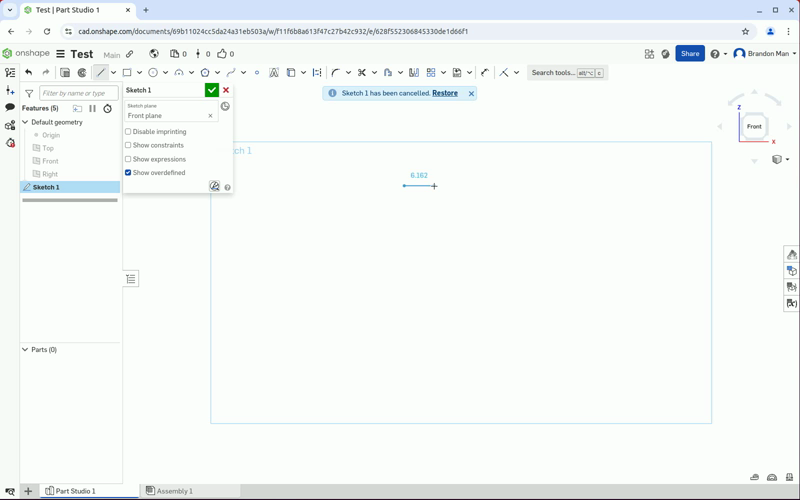
mouse_move(410, 195)
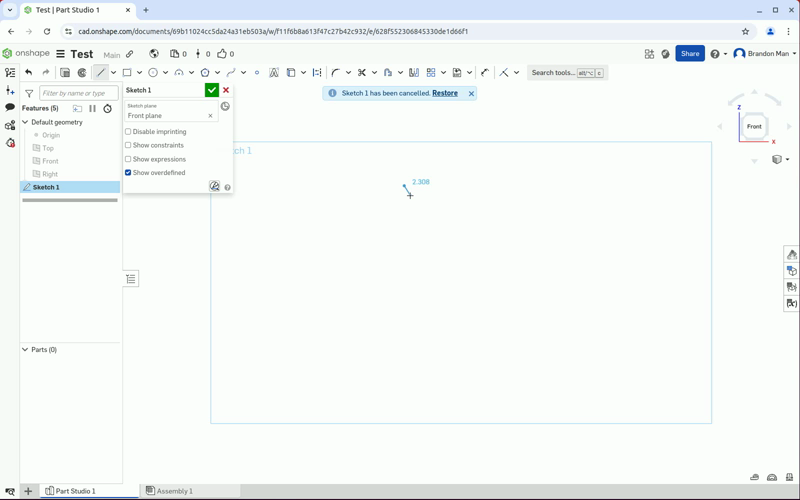
click(410, 195)
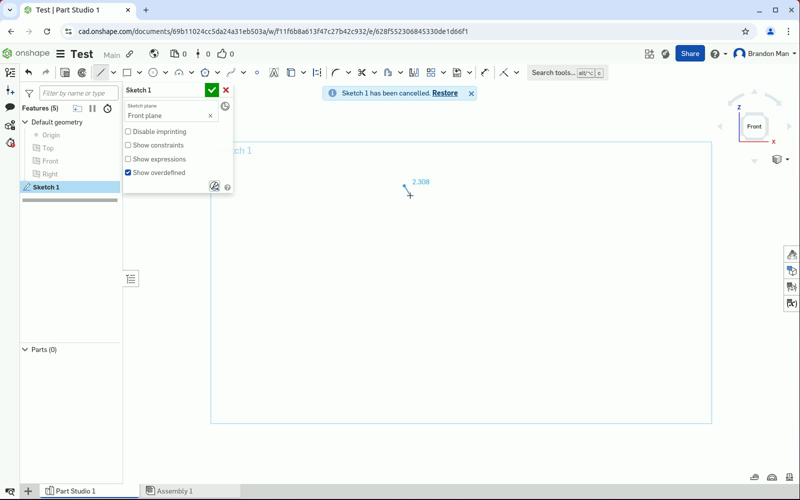
key_up(shift)
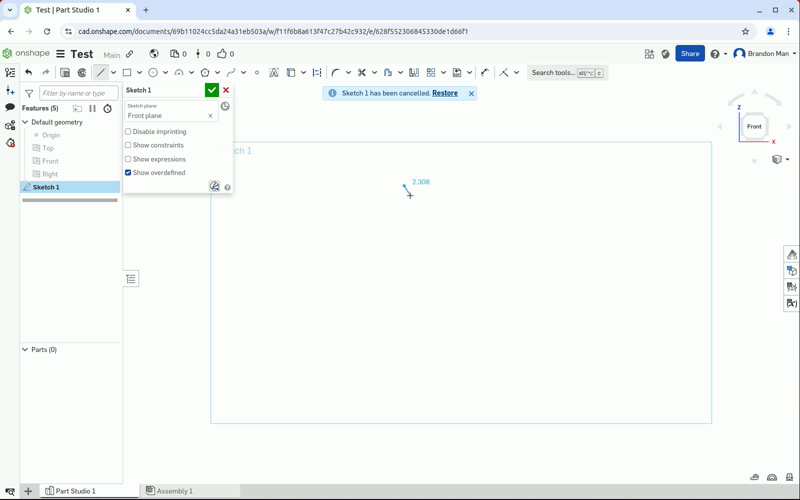
key_down(shift)
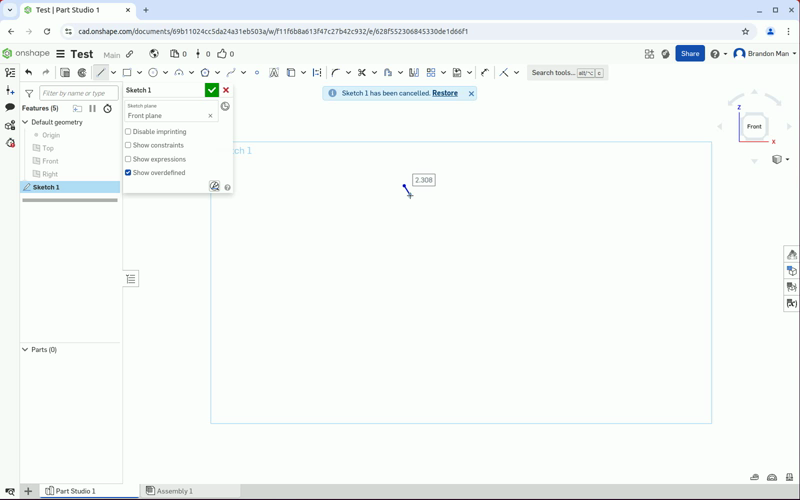
mouse_move(511, 195)
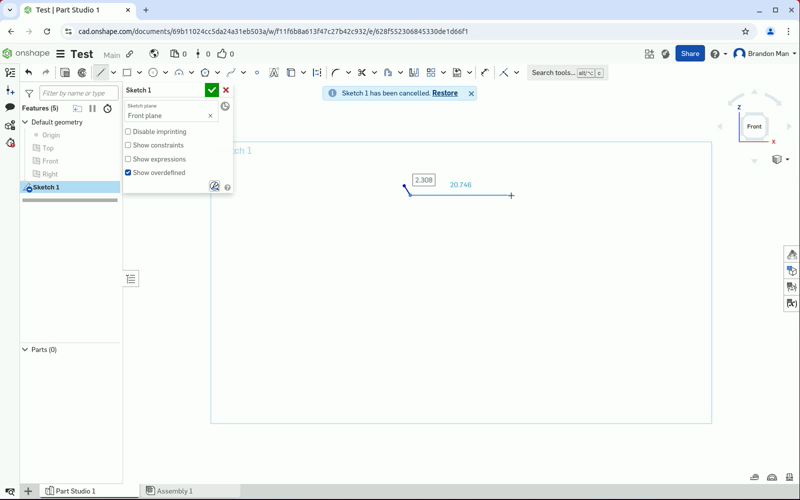
click(511, 195)
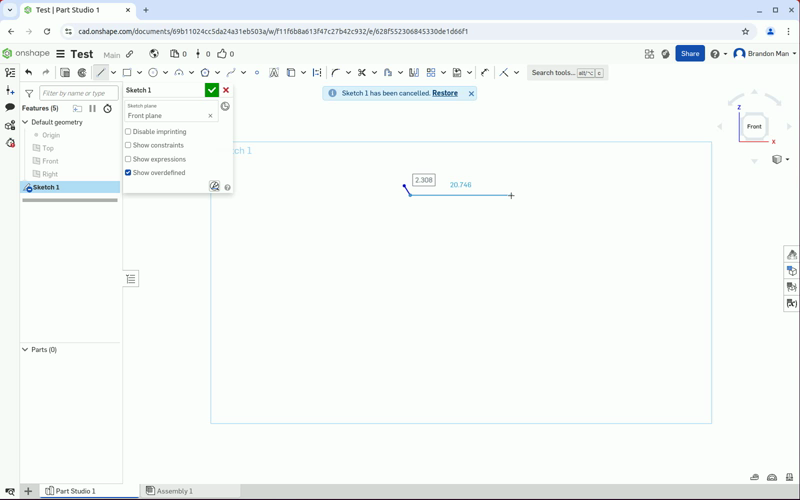
key_up(shift)
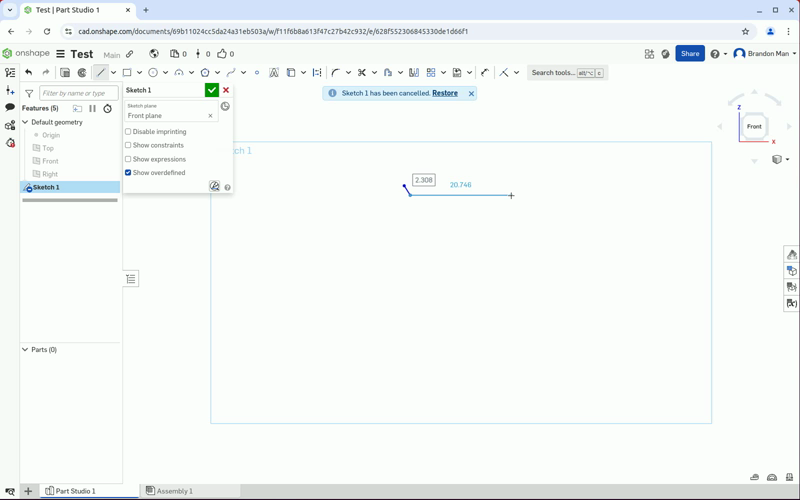
key_down(shift)
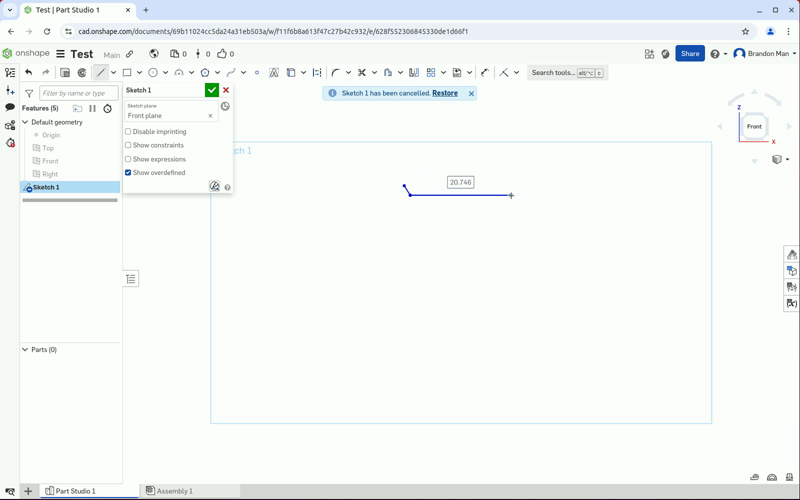
mouse_move(541, 195)
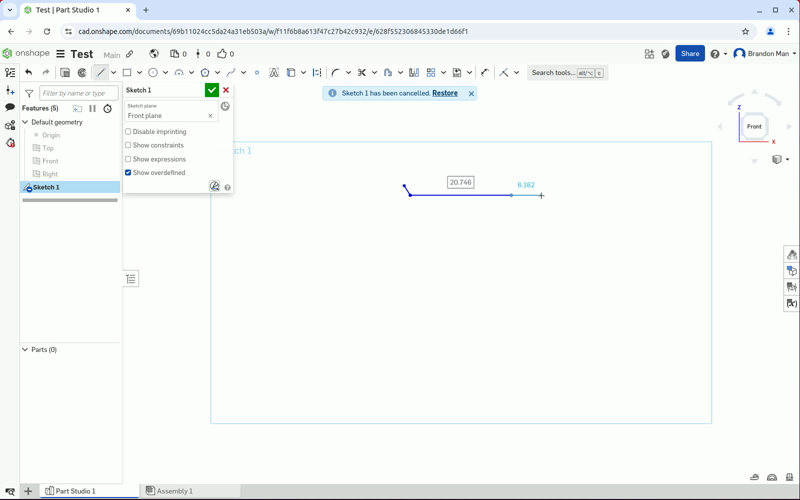
mouse_move(516, 185)
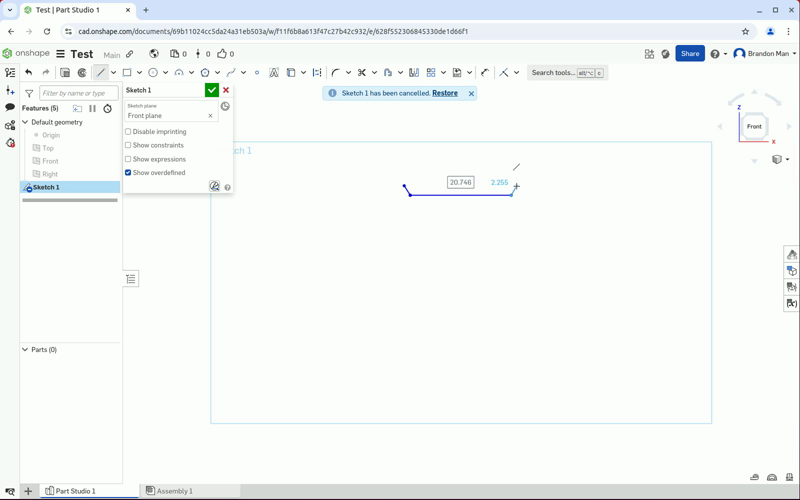
click(516, 185)
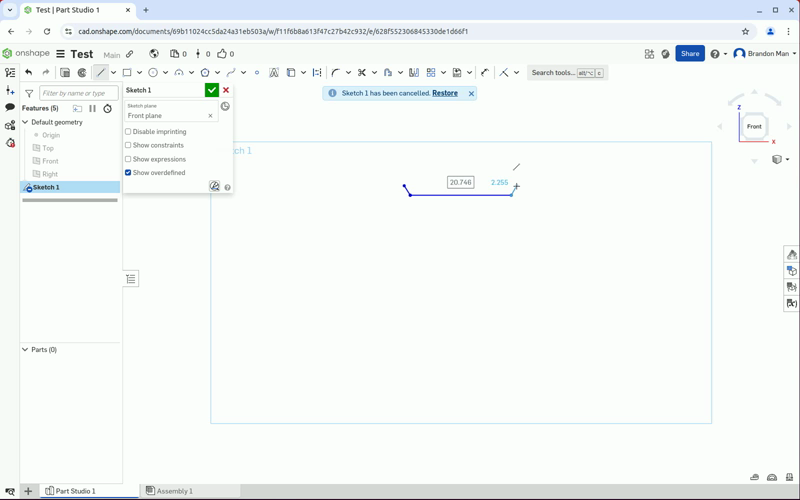
key_up(shift)
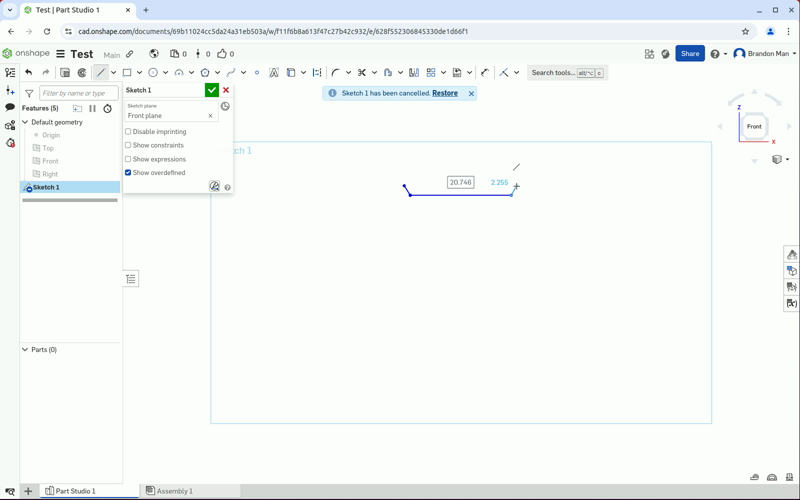
key_down(shift)
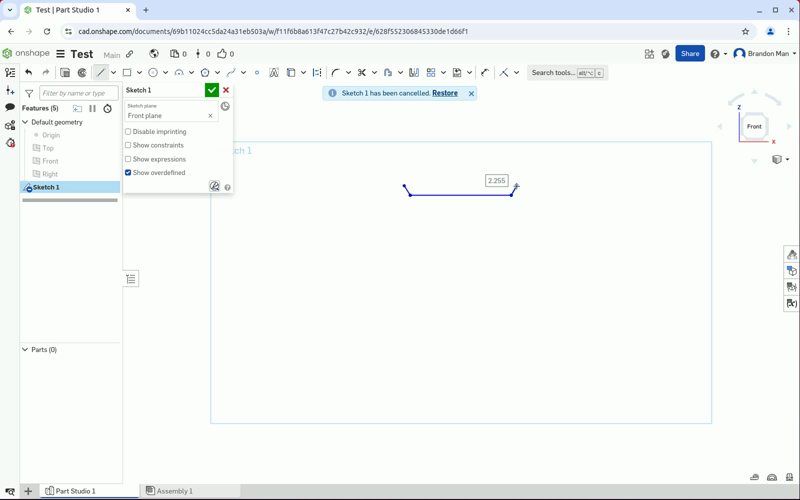
mouse_move(404, 185)
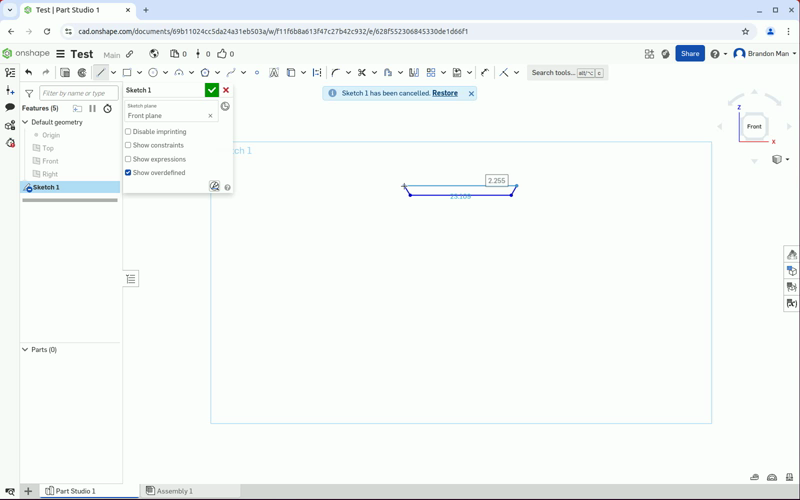
key_up(shift)
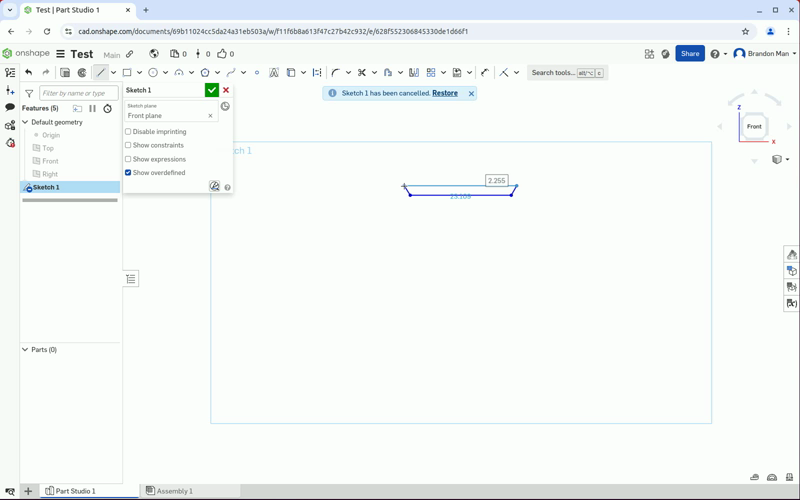
click(404, 185)
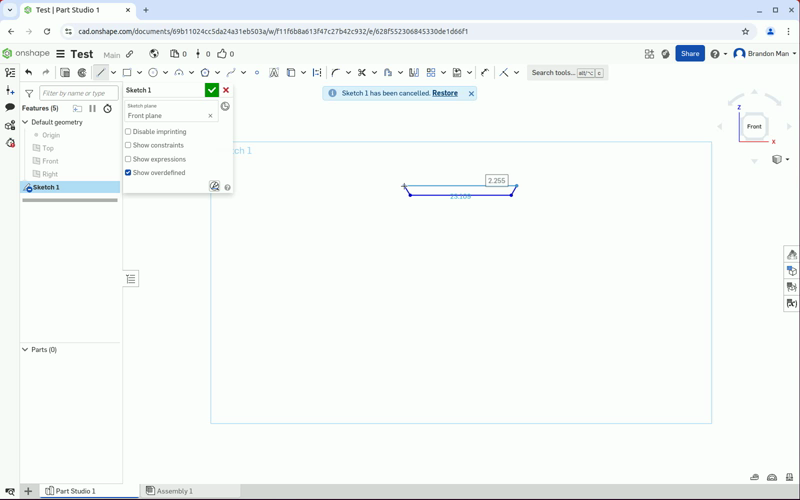
key(esc)
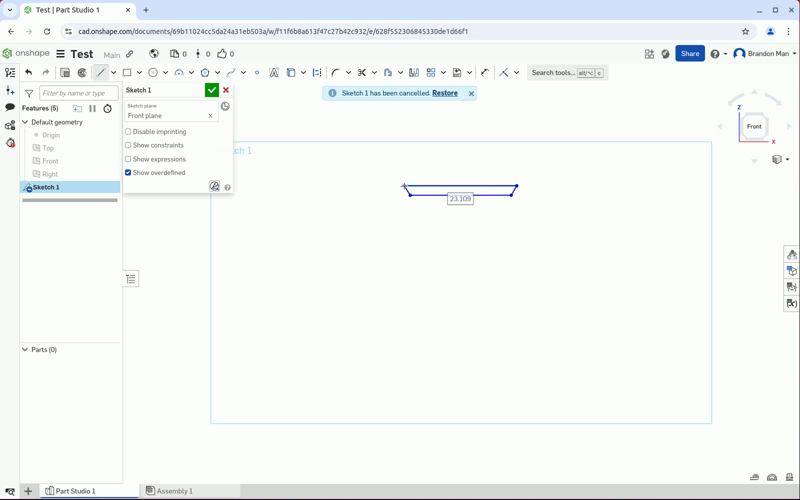
mouse_move(440, 191)
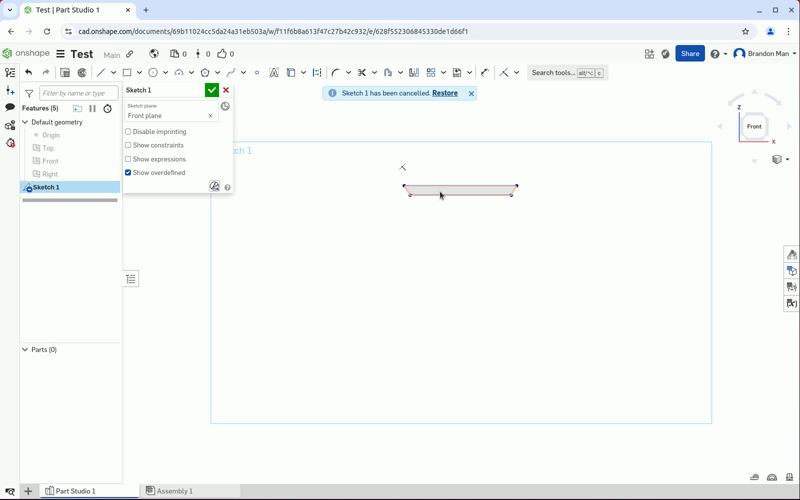
scroll(6)
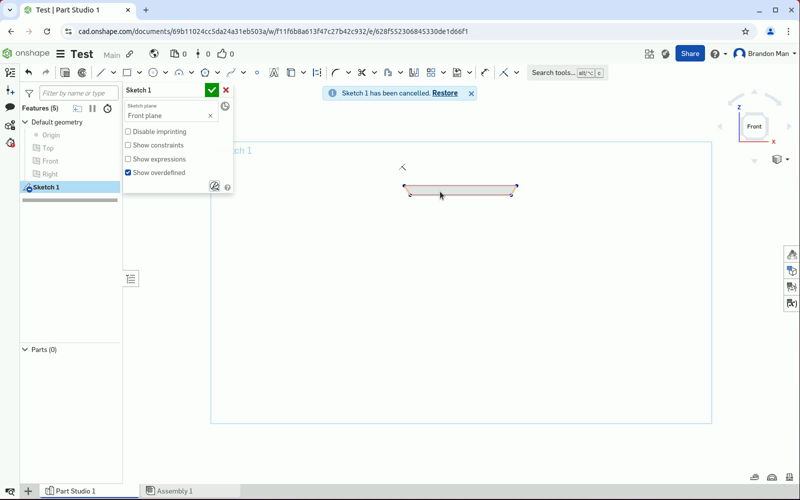
scroll(6)
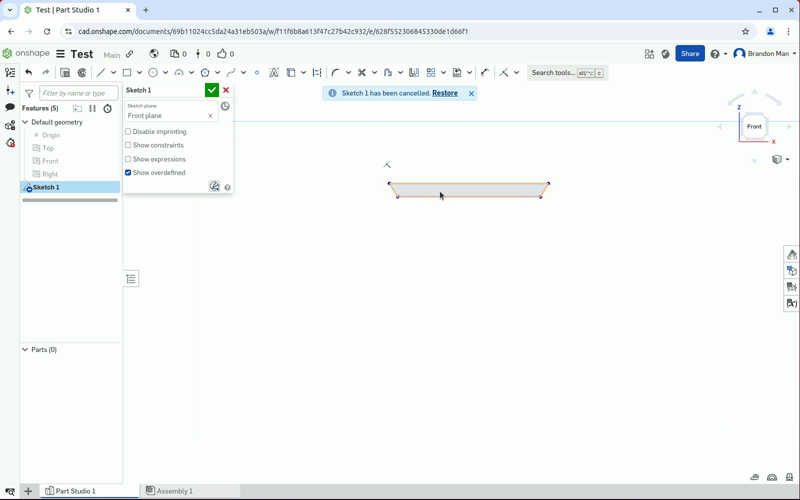
scroll(6)
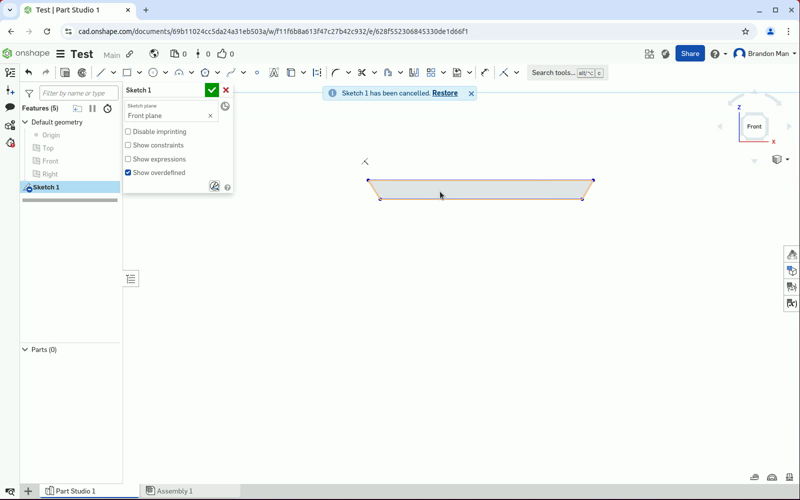
scroll(6)
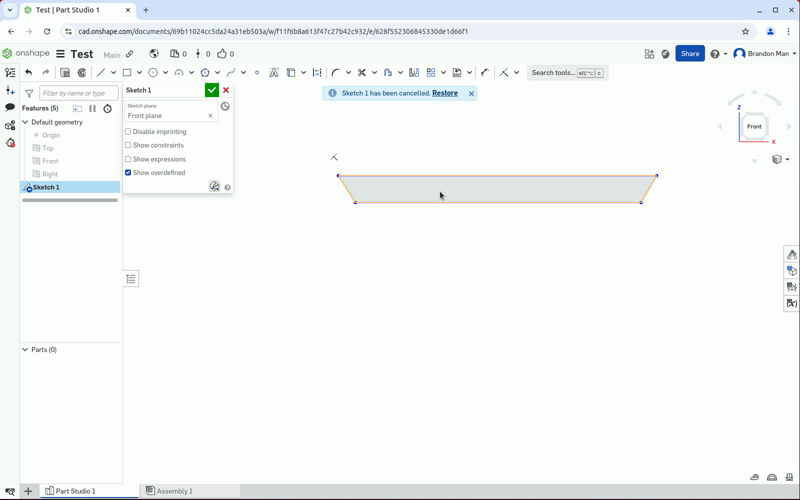
scroll(6)
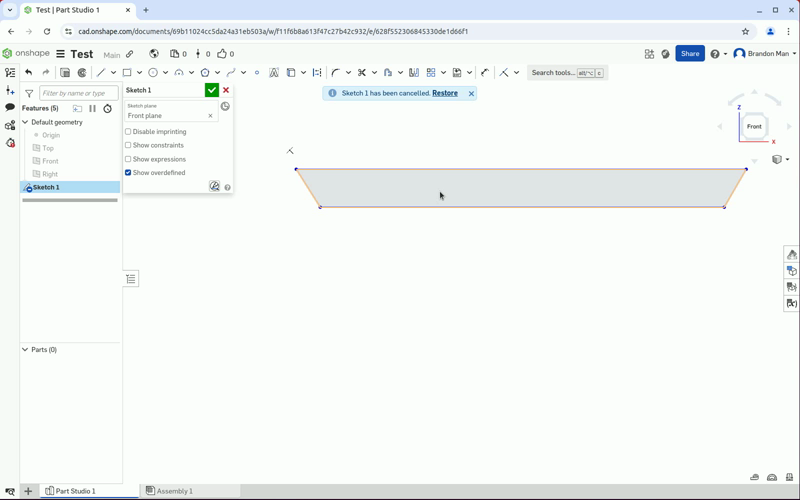
scroll(6)
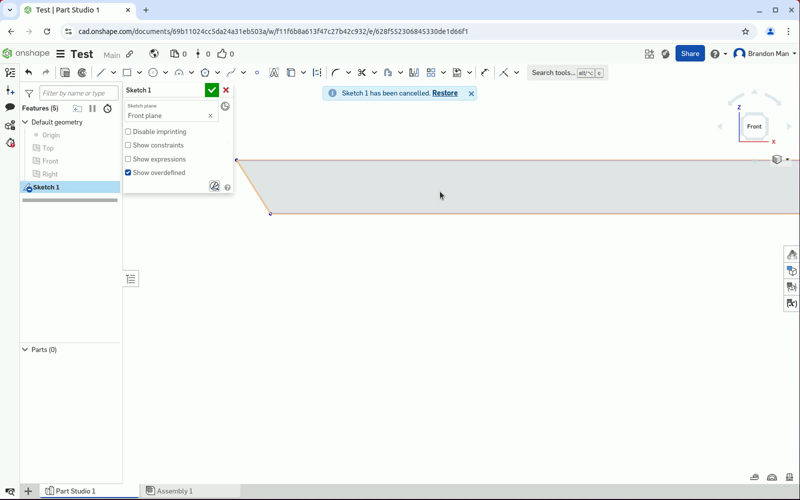
scroll(6)
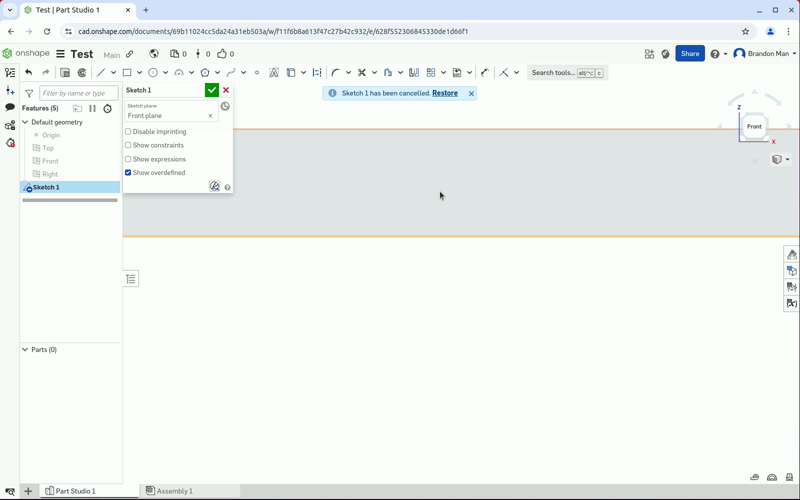
click(440, 191)
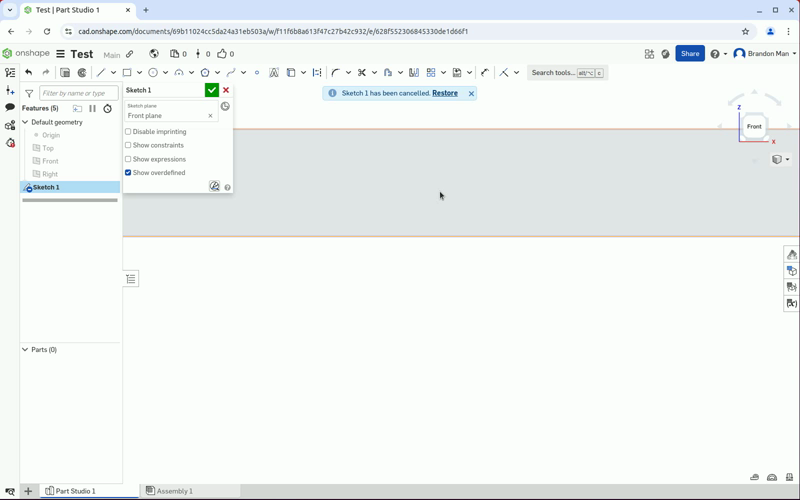
scroll(-6)
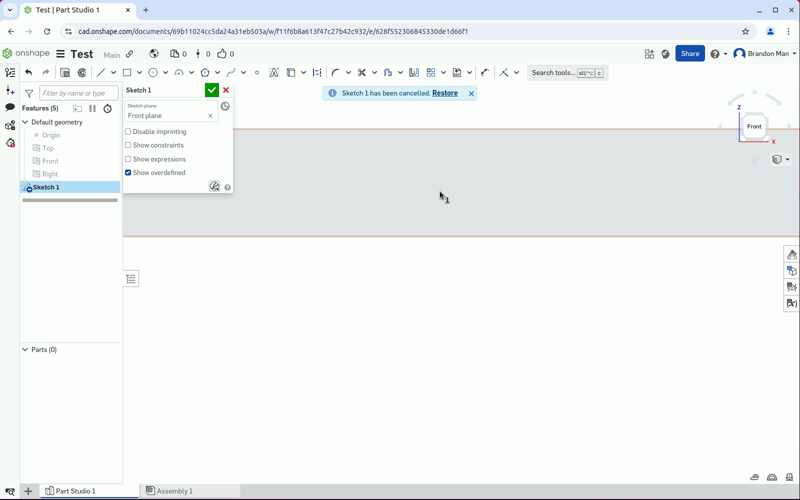
scroll(-6)
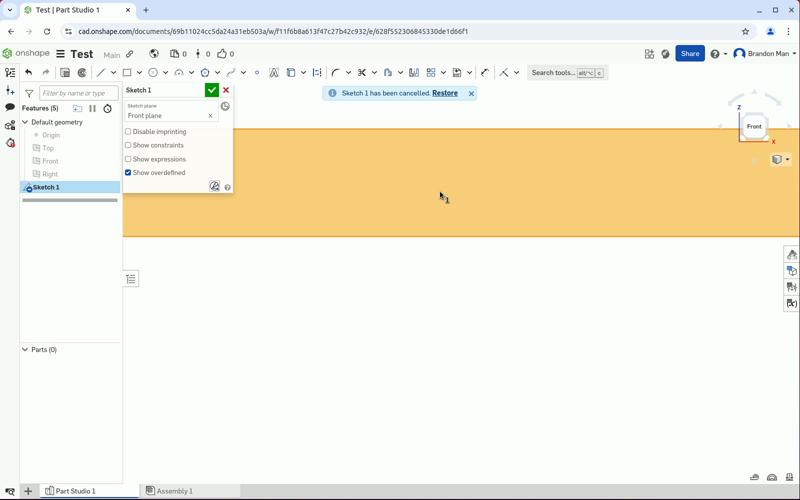
scroll(-6)
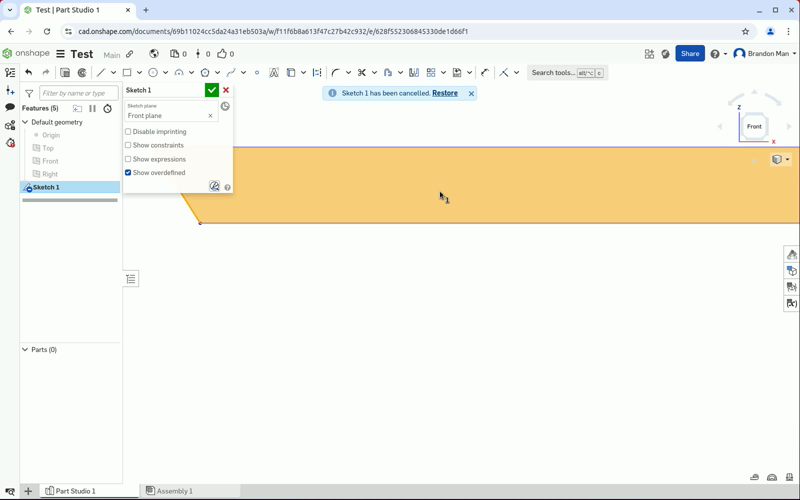
scroll(-6)
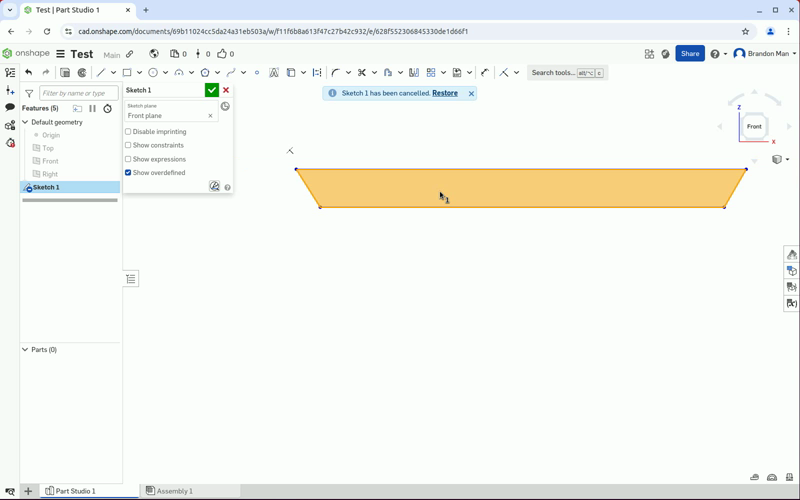
scroll(-6)
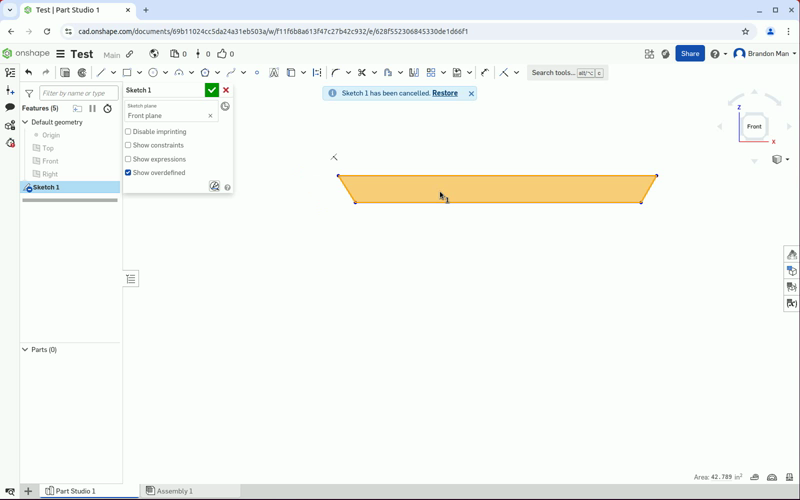
scroll(-6)
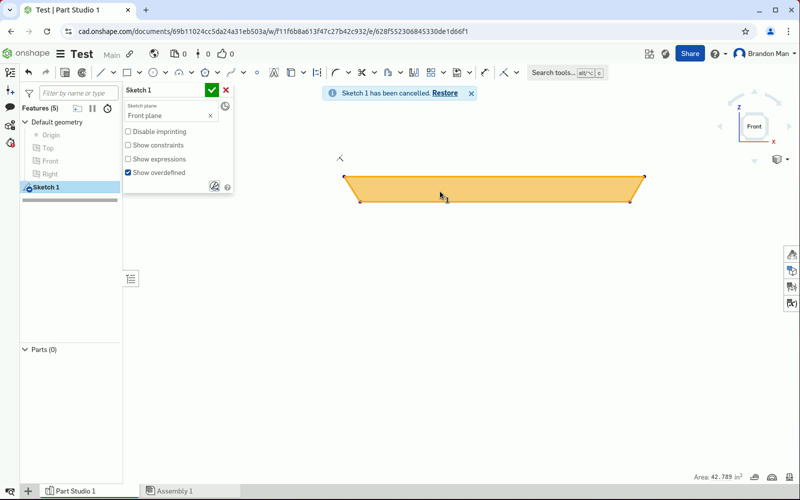
scroll(-6)
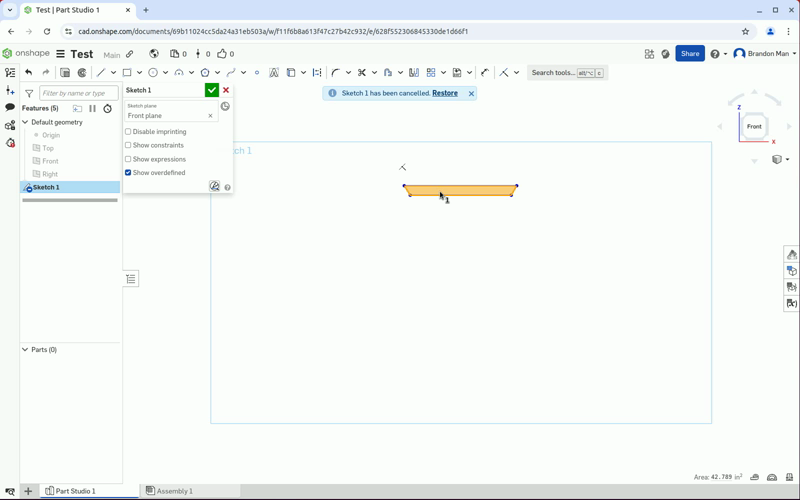
mouse_move(73, 352)
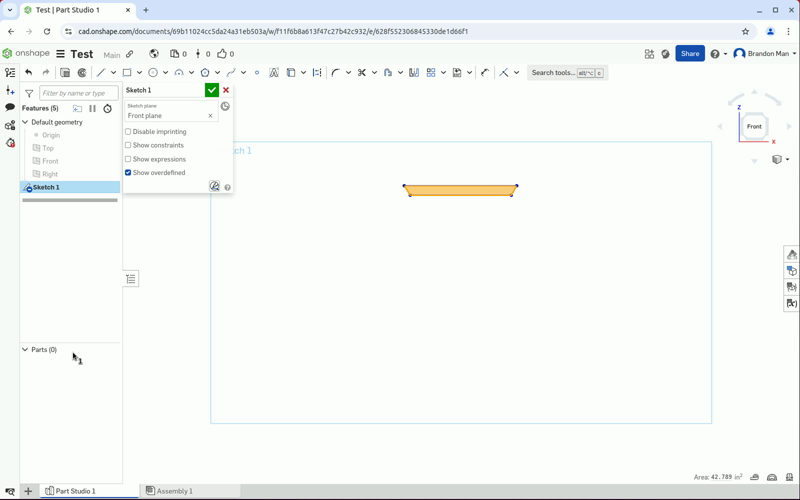
key(shift+y)
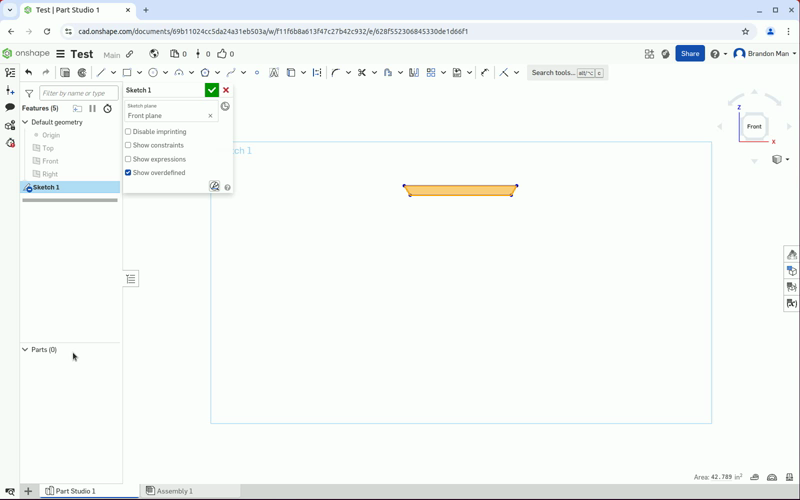
key(shift+e)
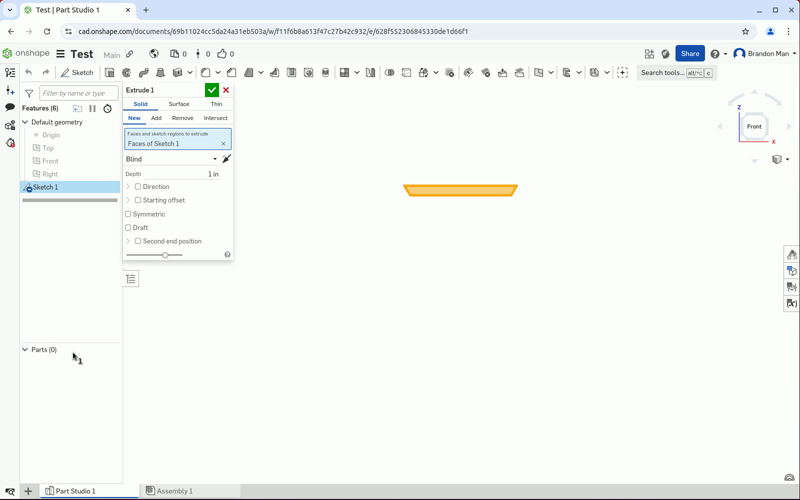
mouse_move(143, 106)
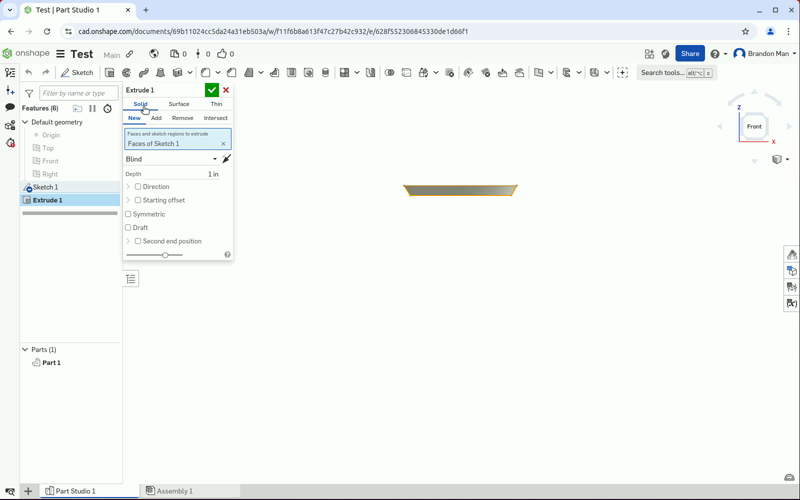
click(143, 106)
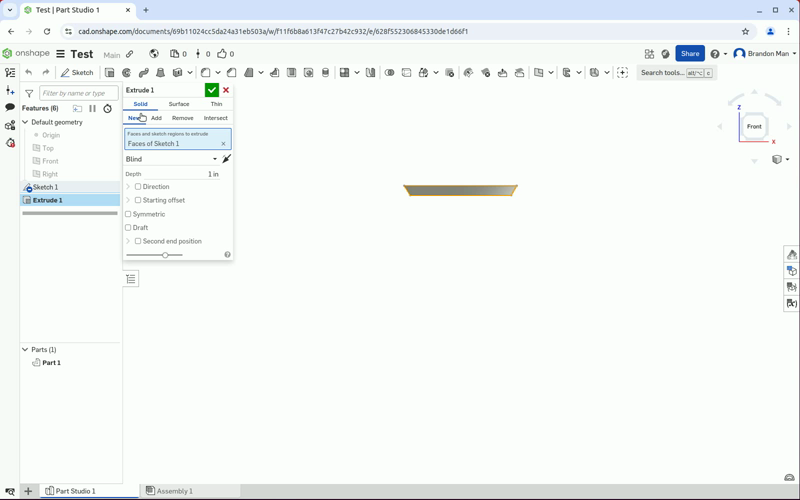
mouse_move(137, 120)
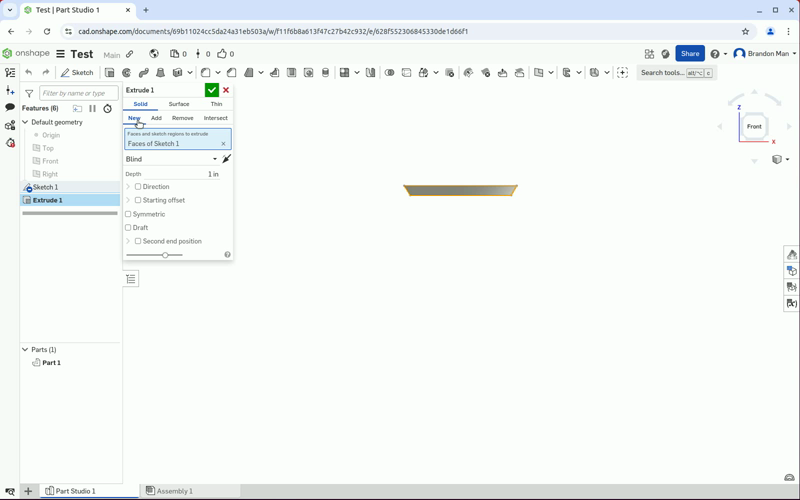
click(137, 120)
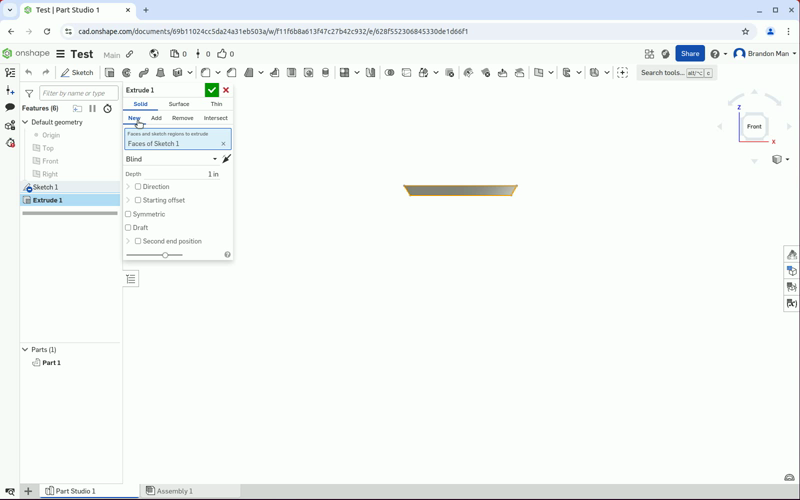
key(tab, 4)
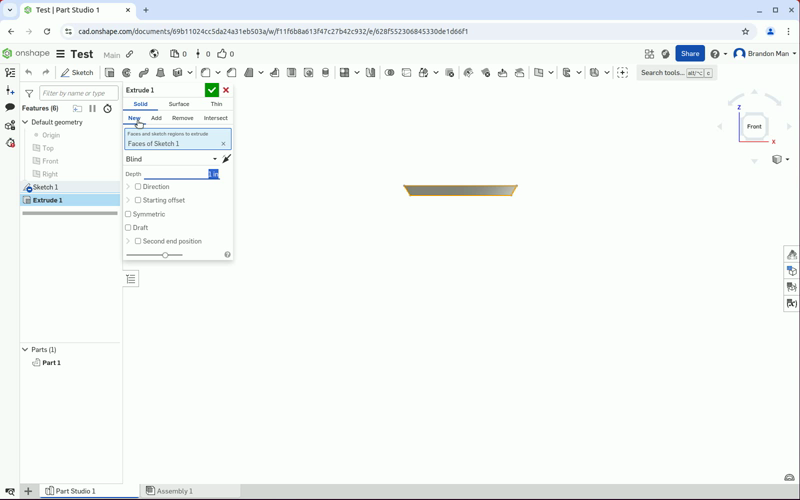
text(9.628)
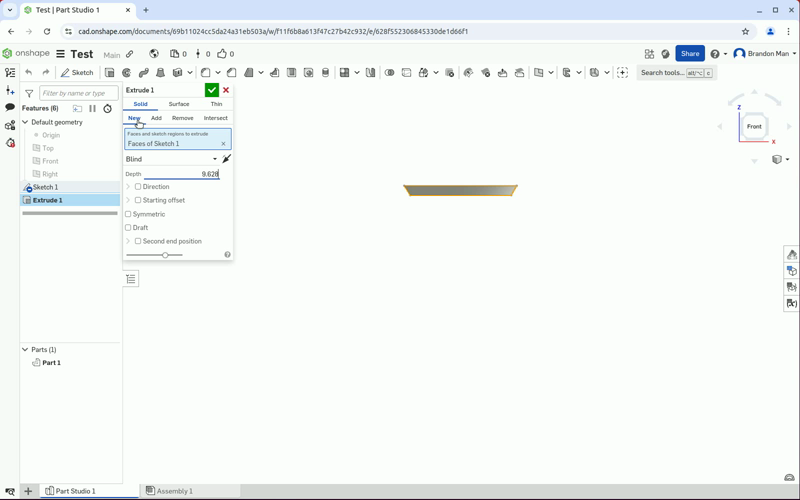
key(enter)
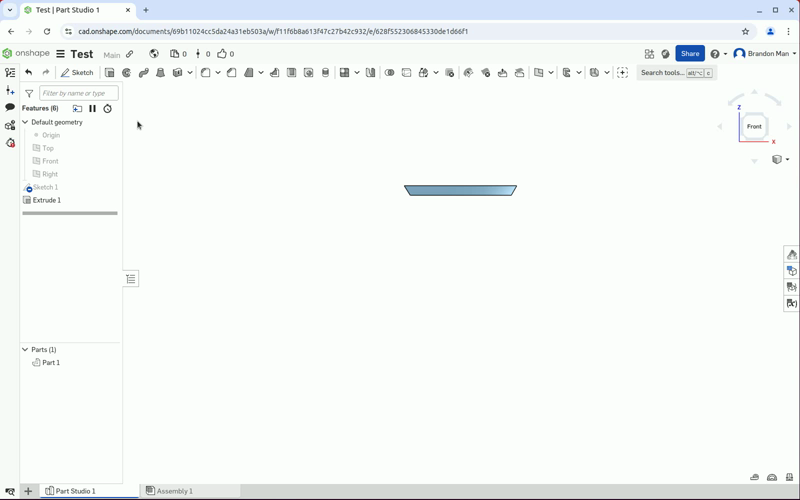
key(shift+h)
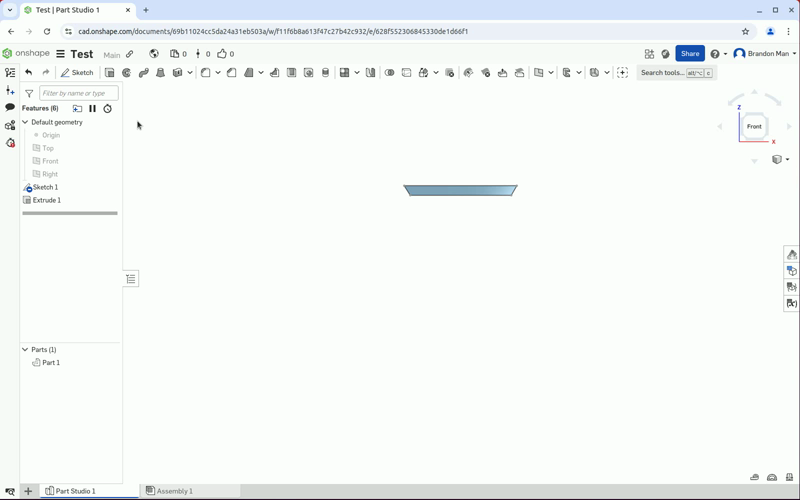
key(shift+h)
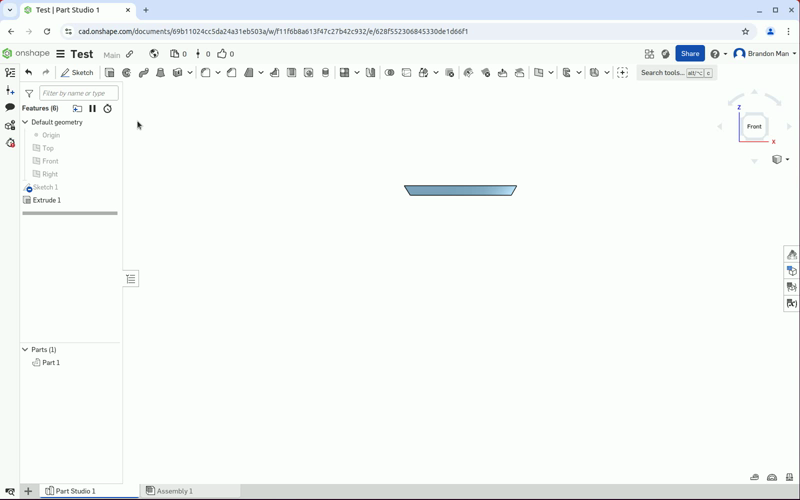
mouse_move(73, 189)
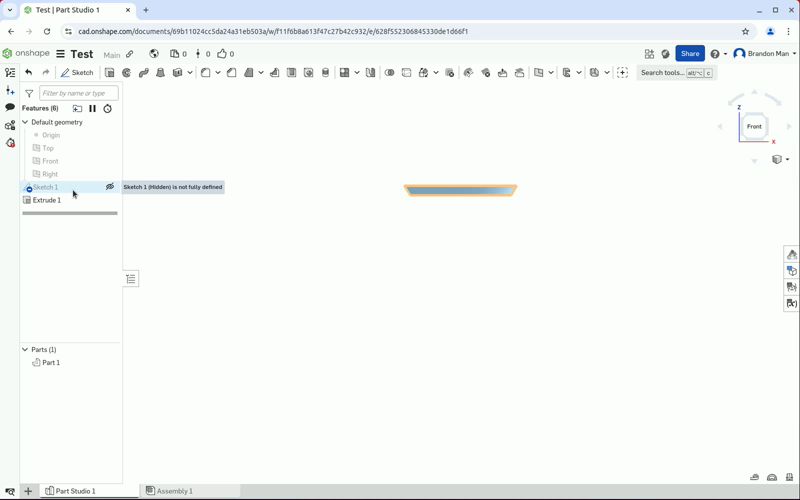
click(73, 189)
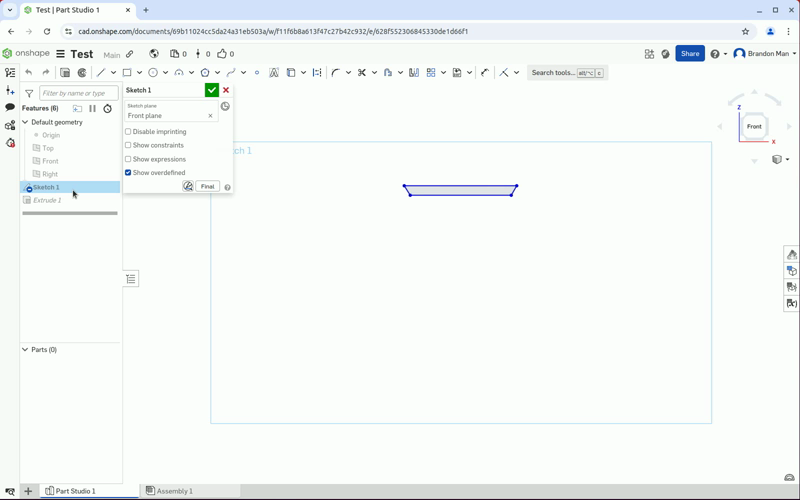
mouse_move(229, 92)
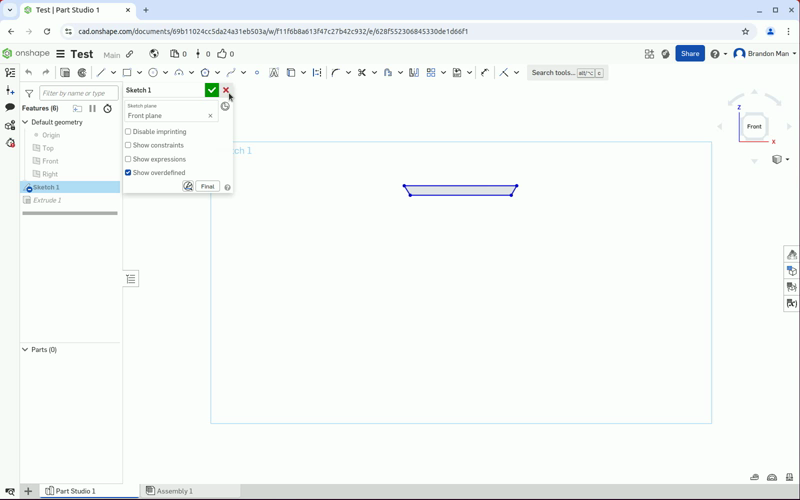
click(229, 92)
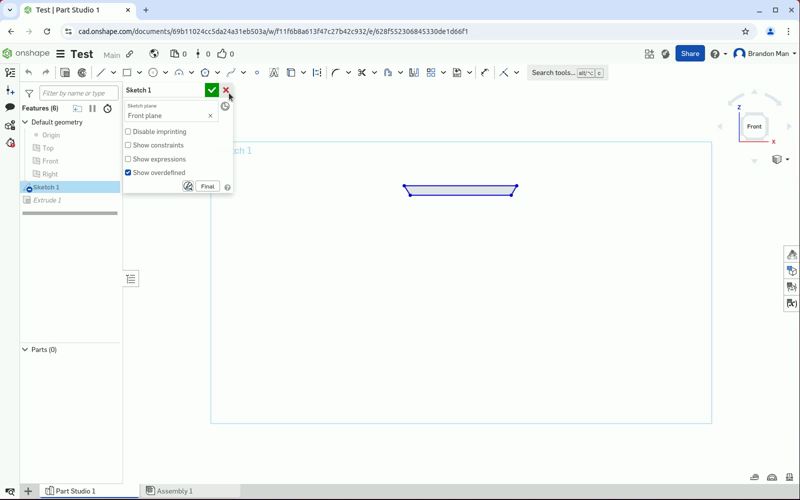
key(shift+s)
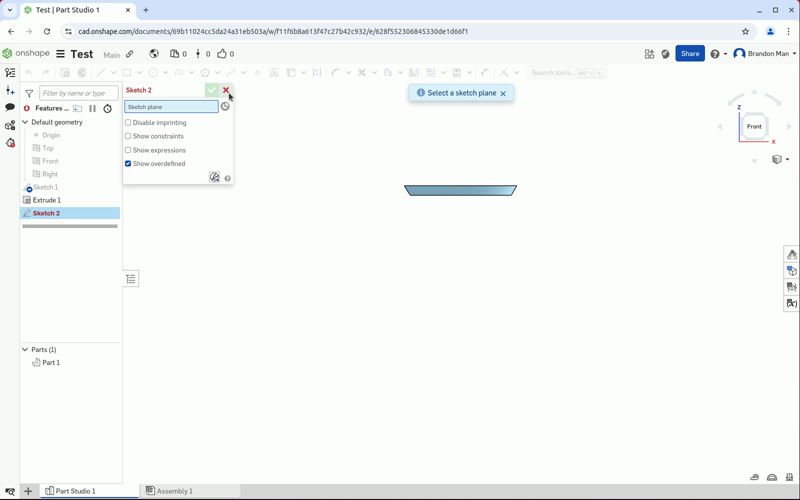
mouse_move(73, 163)
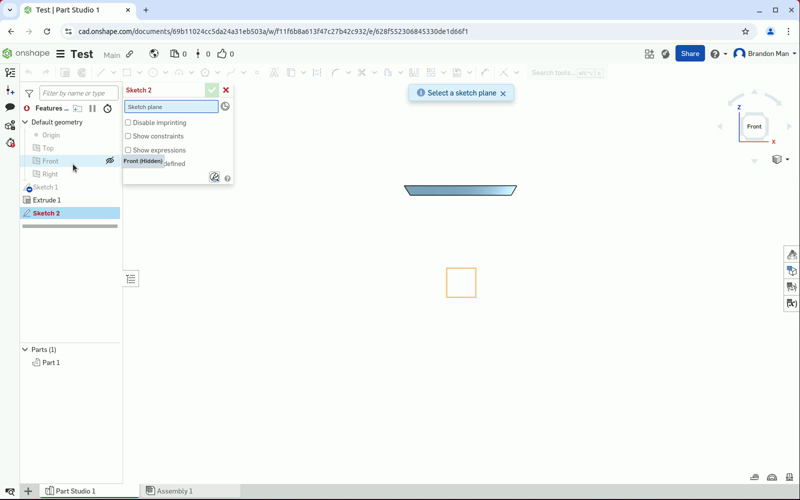
click(73, 163)
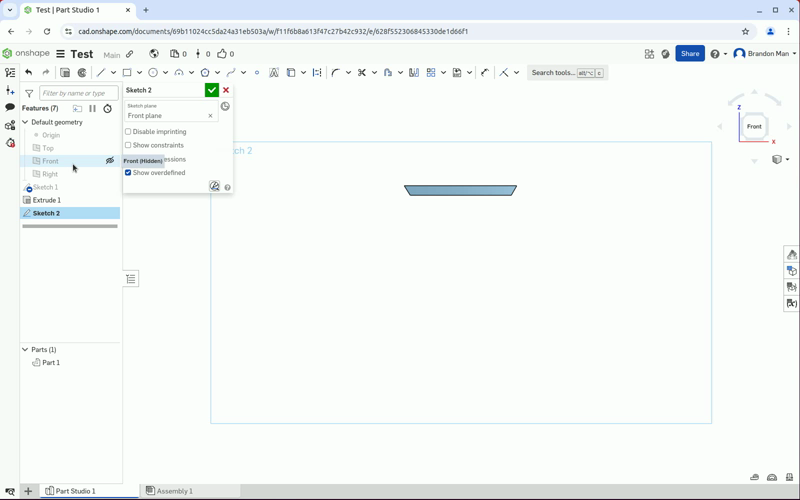
mouse_move(73, 352)
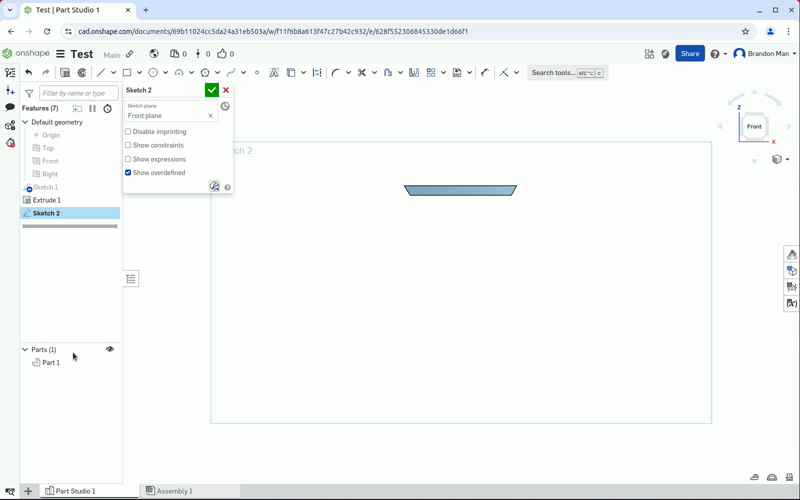
key(y)
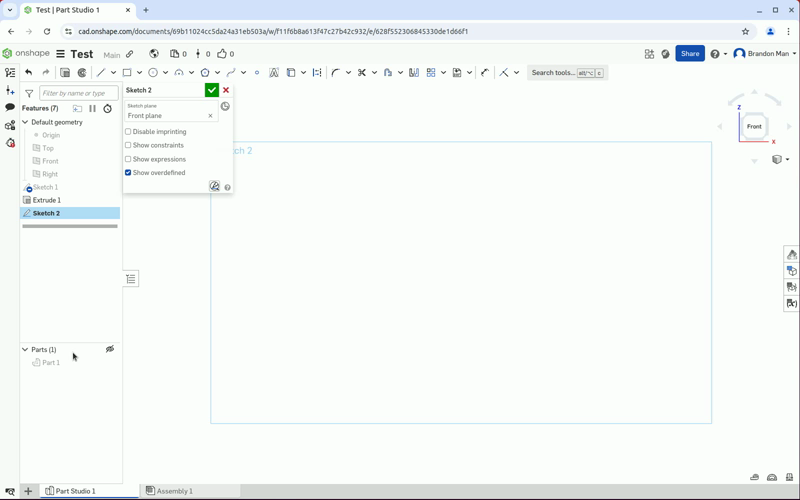
key(l)
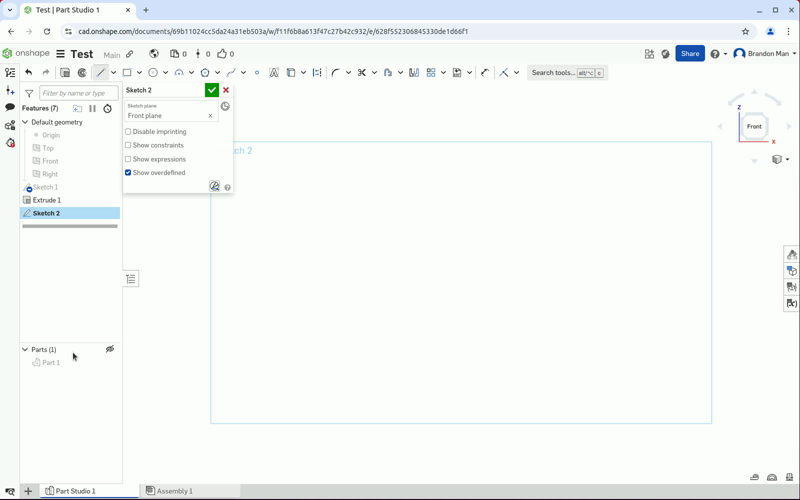
key_down(shift)
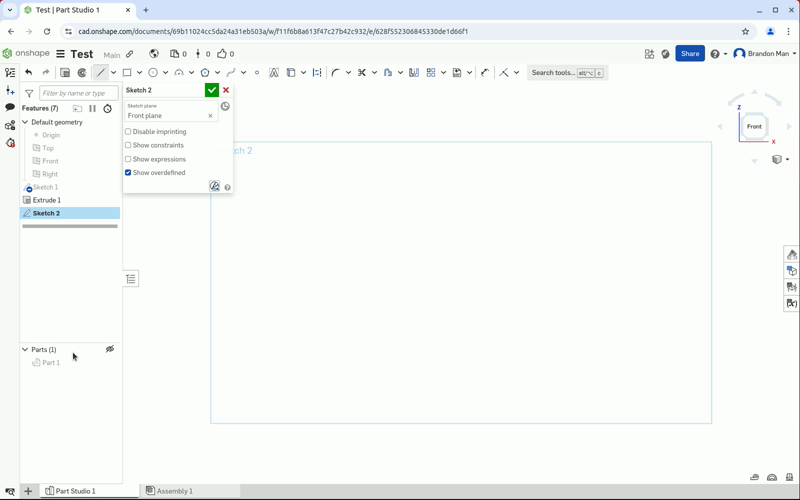
mouse_move(348, 282)
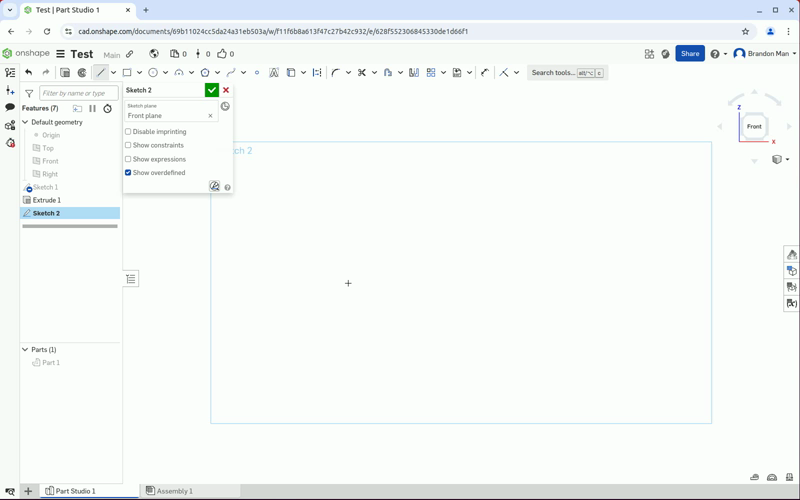
click(348, 282)
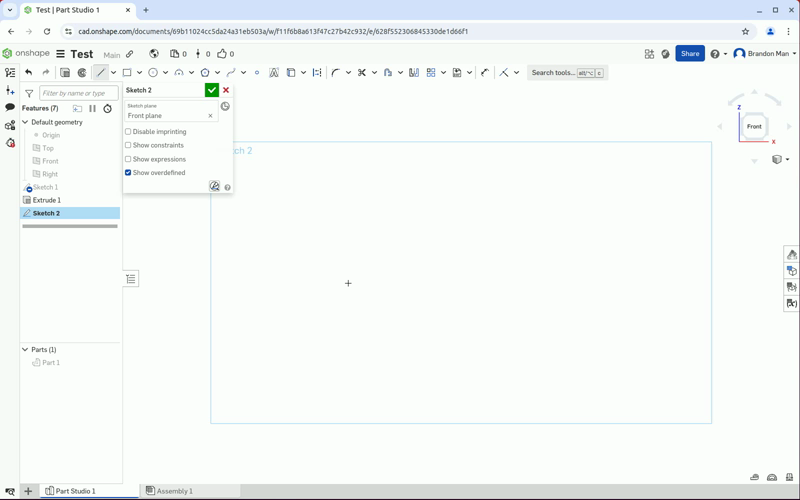
key_up(shift)
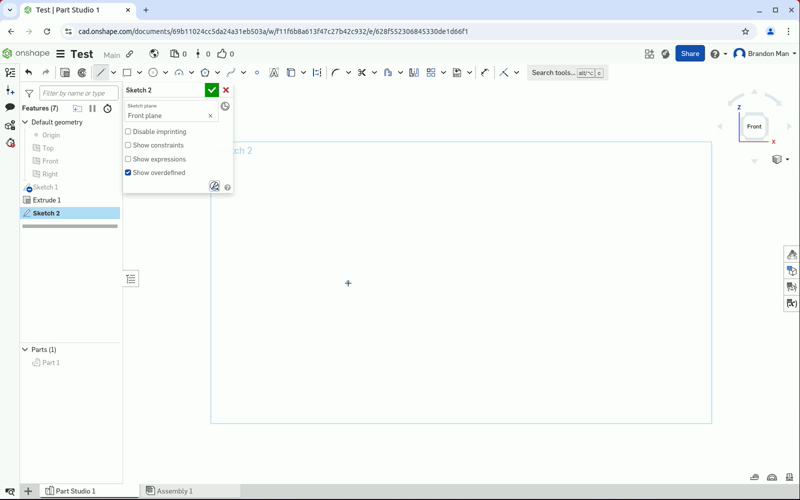
key_down(shift)
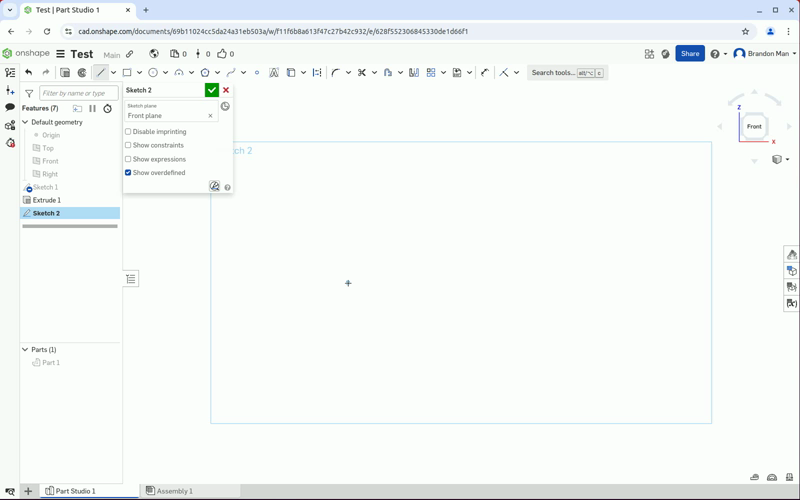
mouse_move(378, 282)
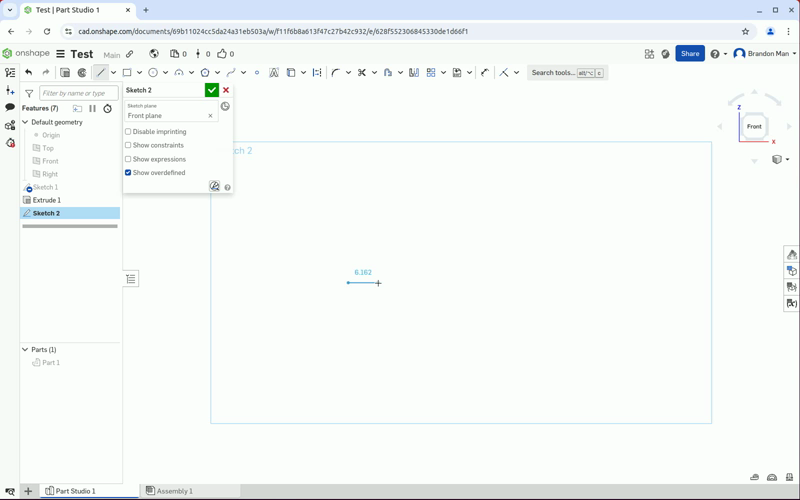
mouse_move(359, 282)
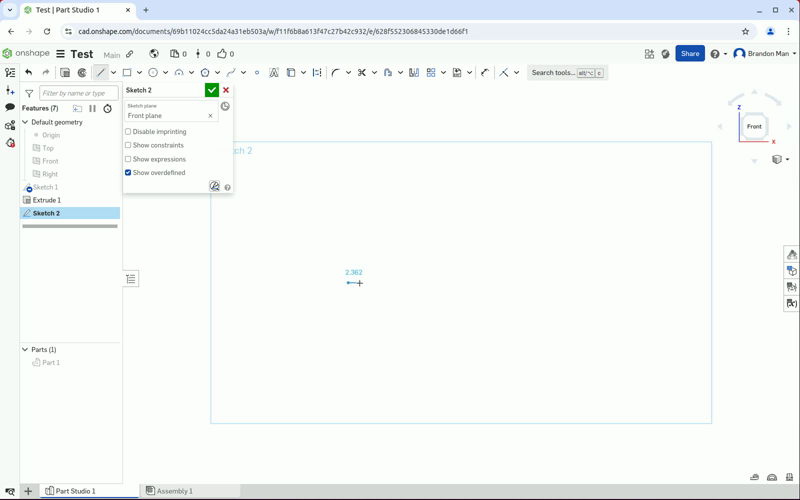
click(359, 282)
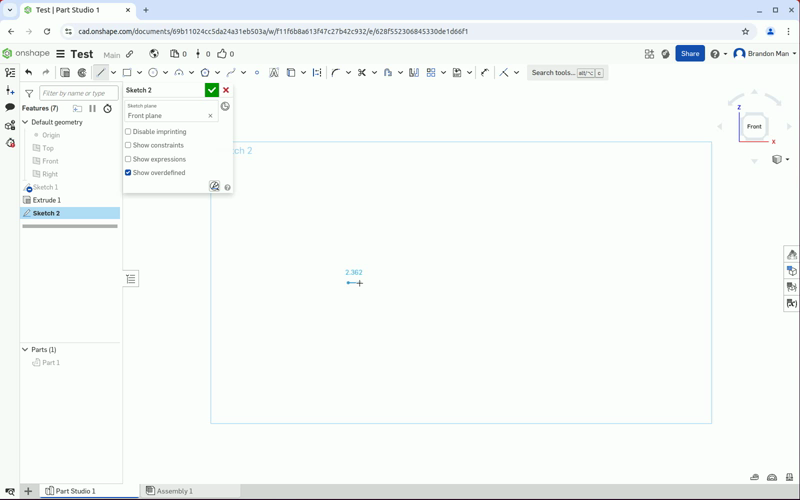
key_up(shift)
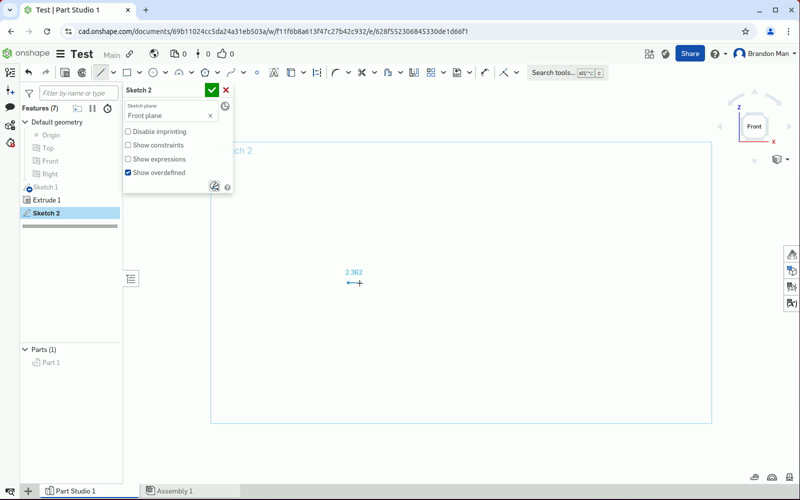
key_down(shift)
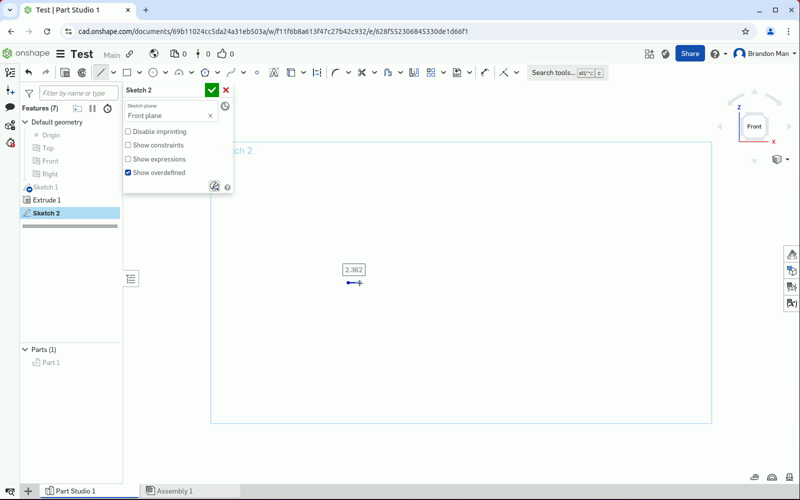
mouse_move(409, 194)
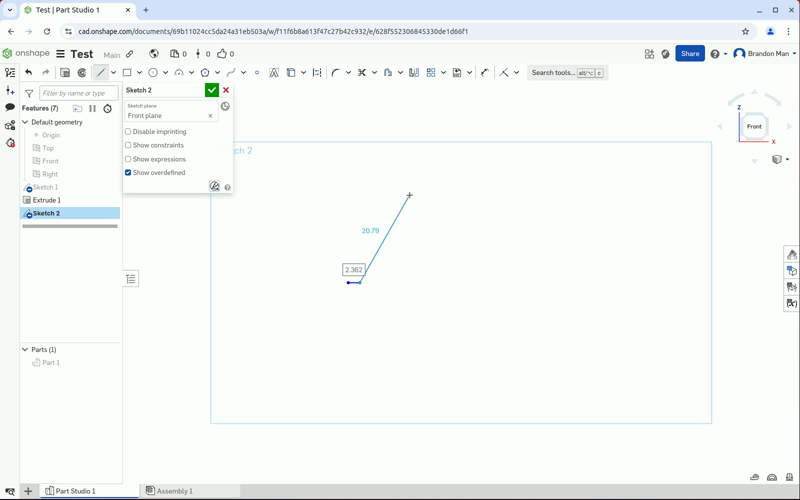
click(409, 194)
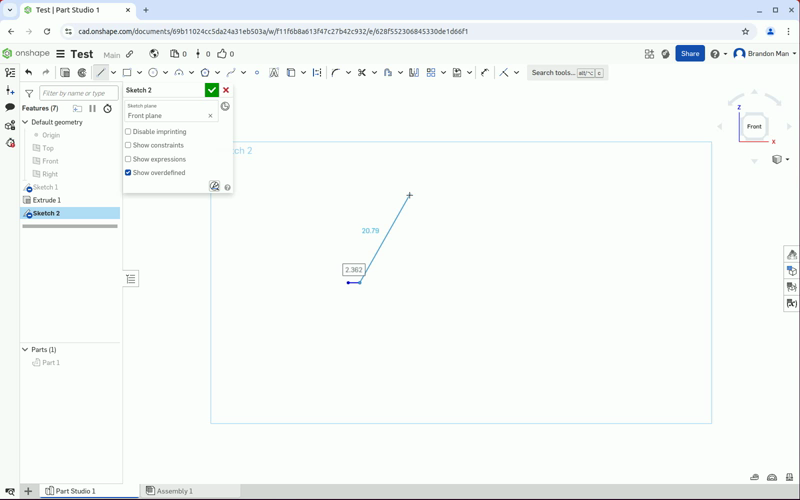
key_up(shift)
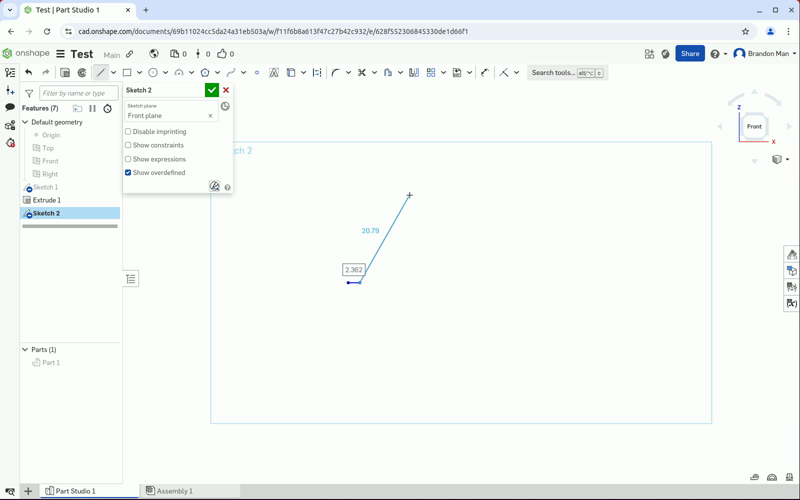
key_down(shift)
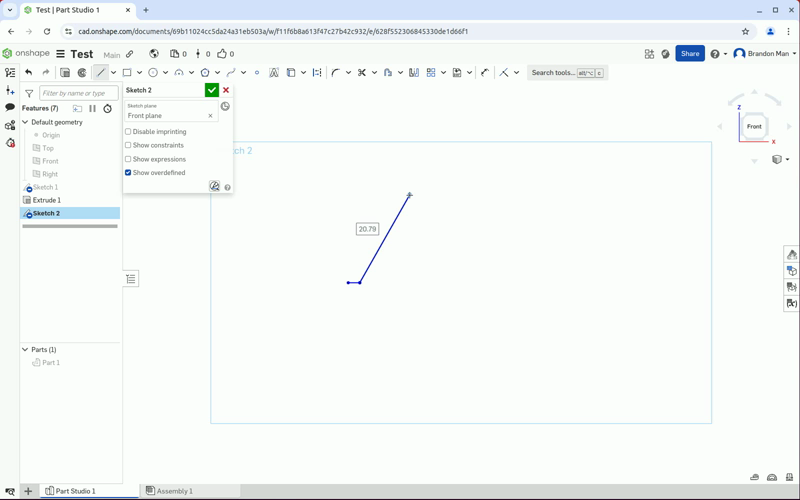
mouse_move(439, 194)
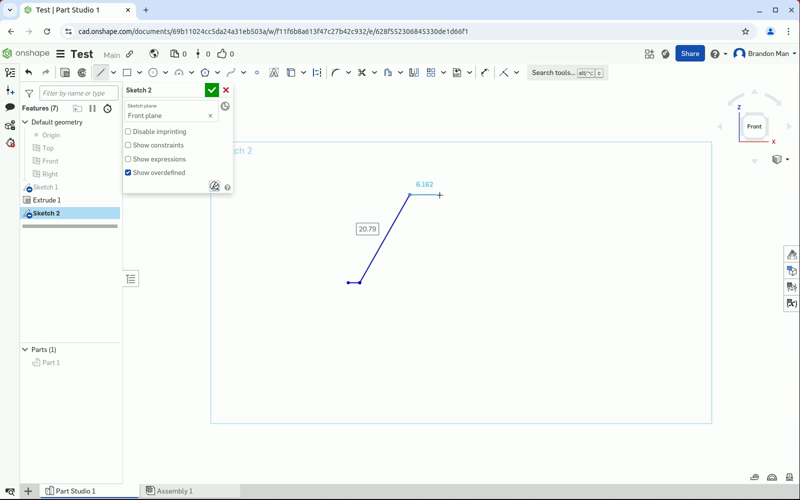
mouse_move(403, 185)
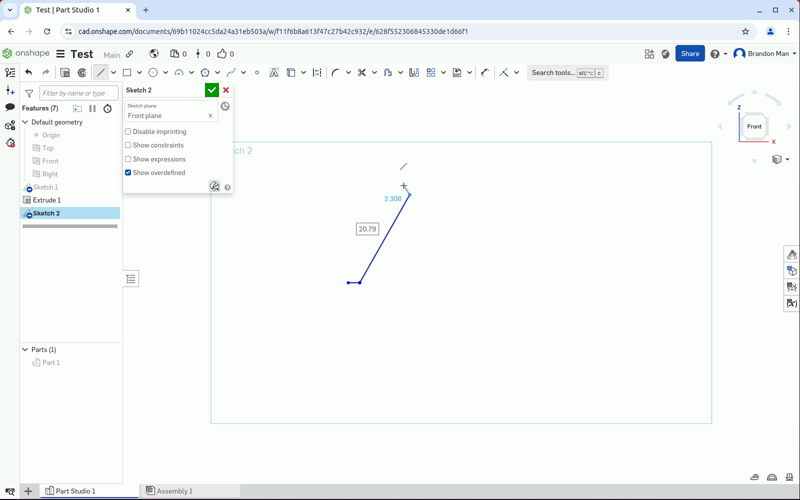
click(403, 185)
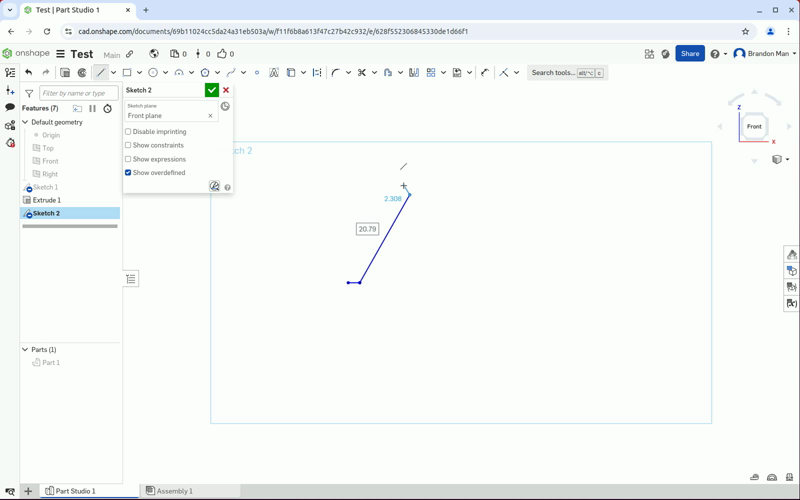
key_up(shift)
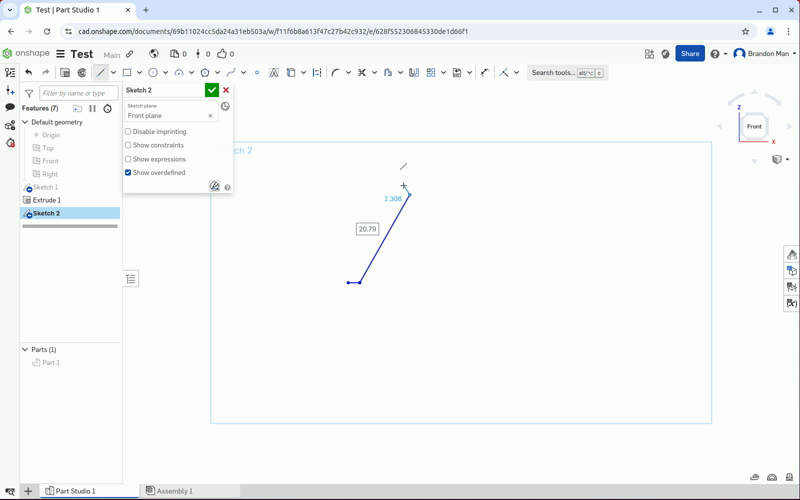
key_down(shift)
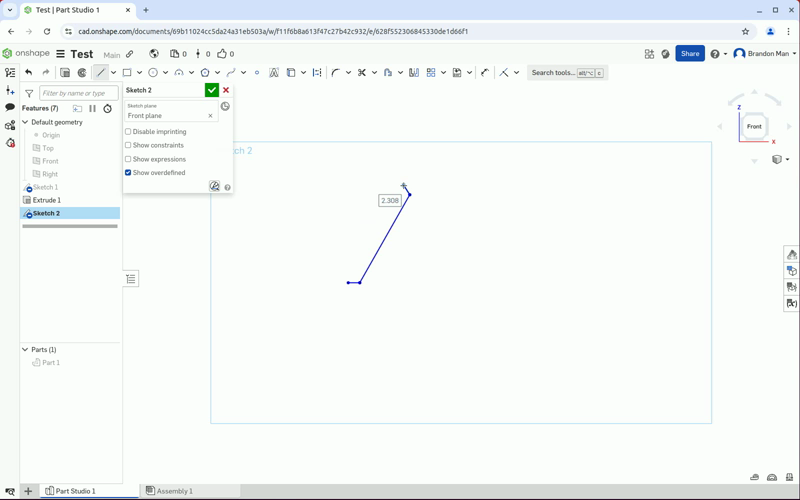
mouse_move(348, 282)
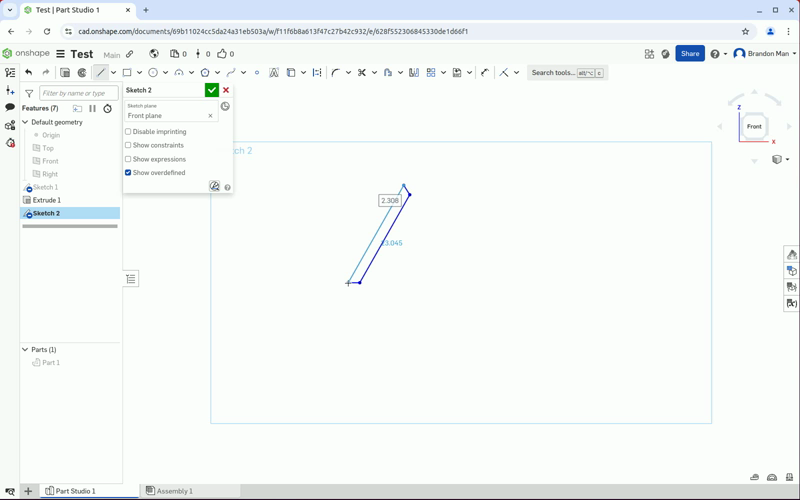
key_up(shift)
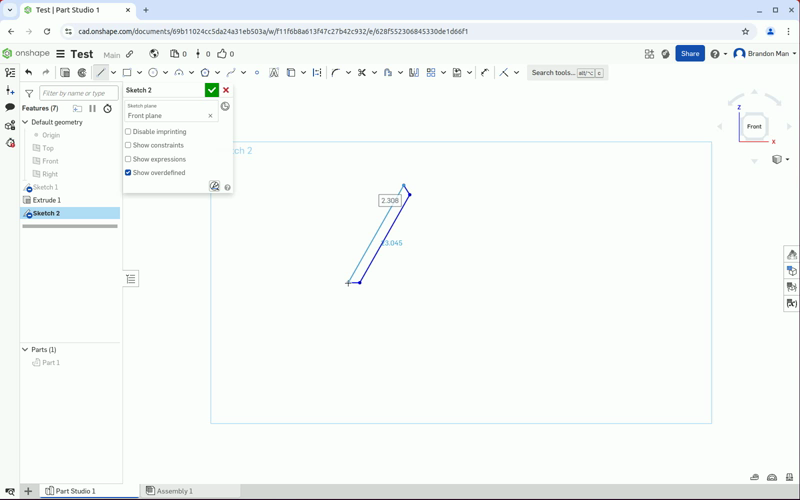
click(348, 282)
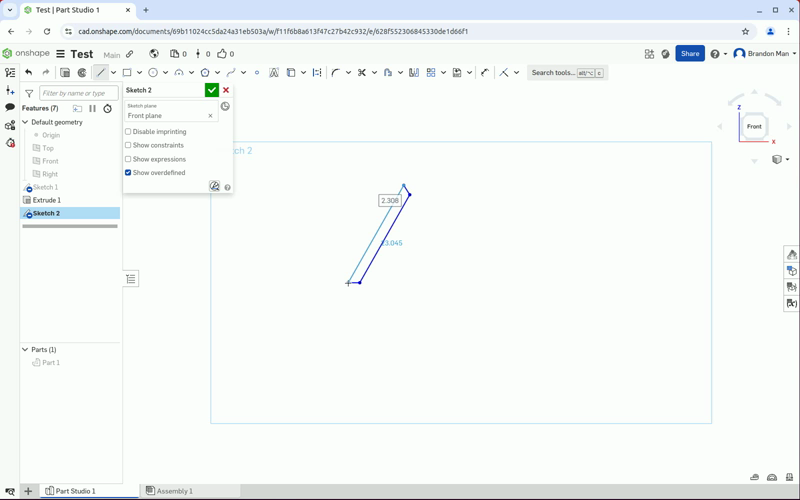
key(esc)
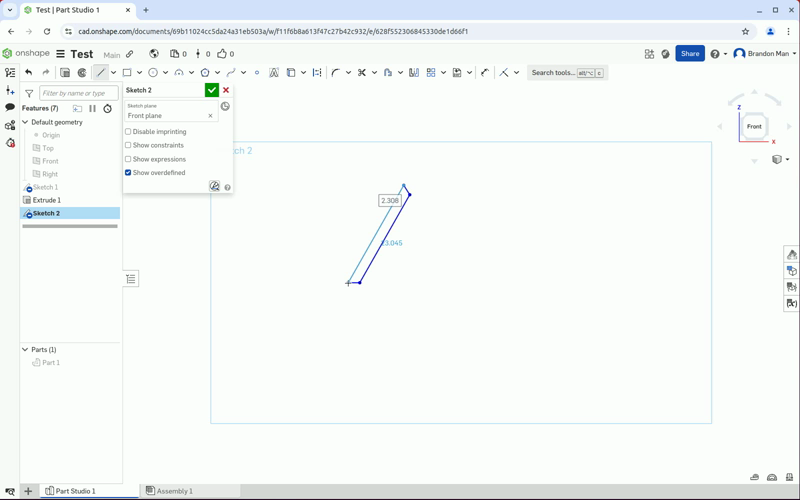
mouse_move(377, 245)
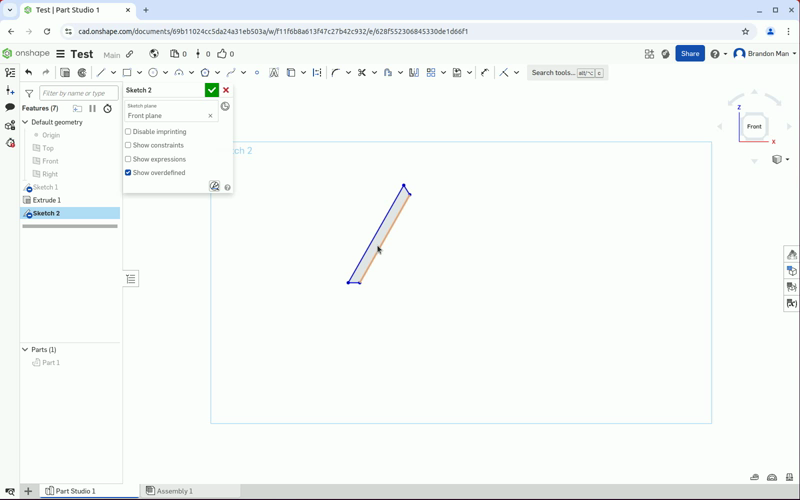
scroll(6)
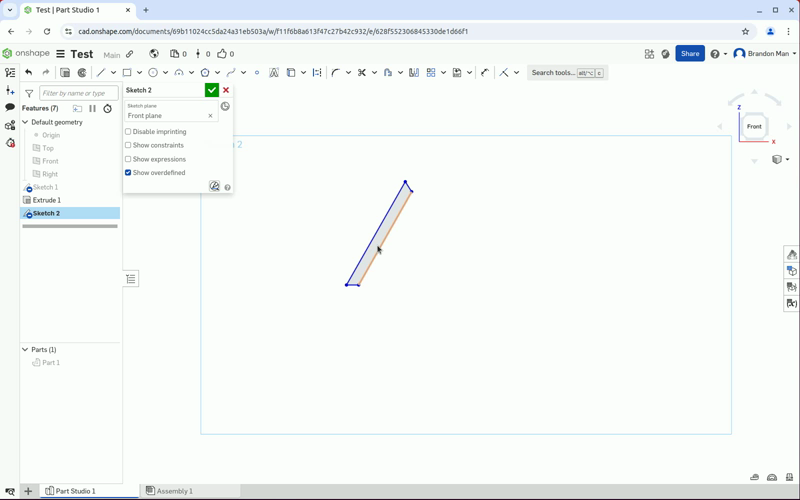
scroll(6)
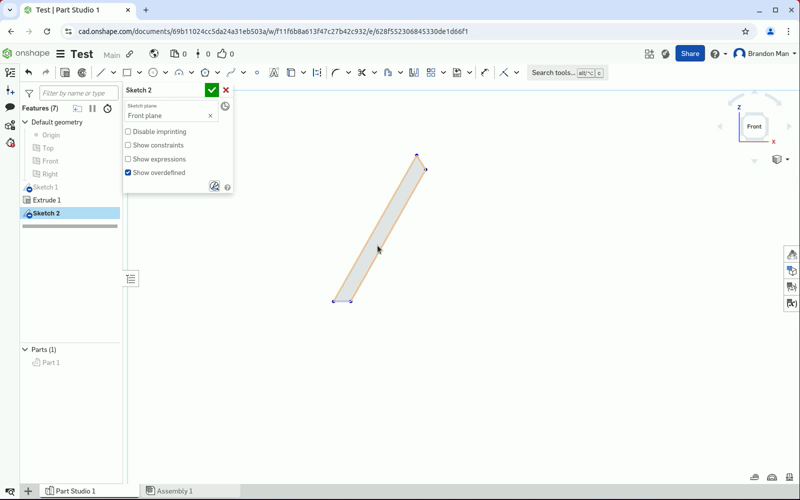
scroll(6)
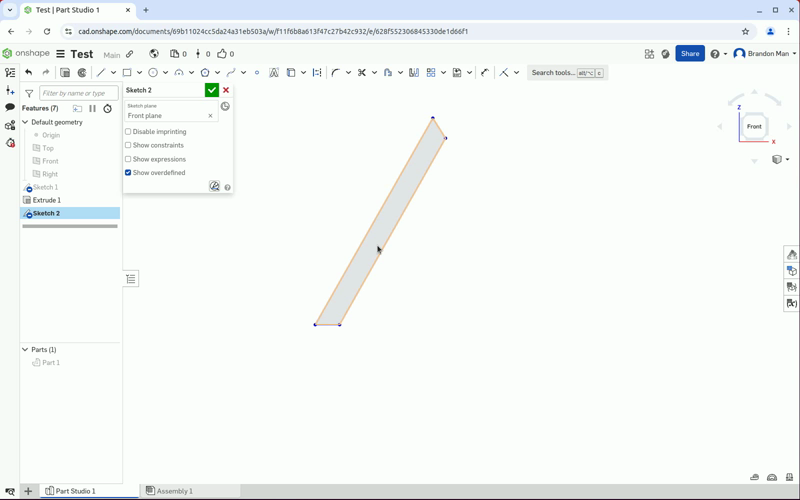
scroll(6)
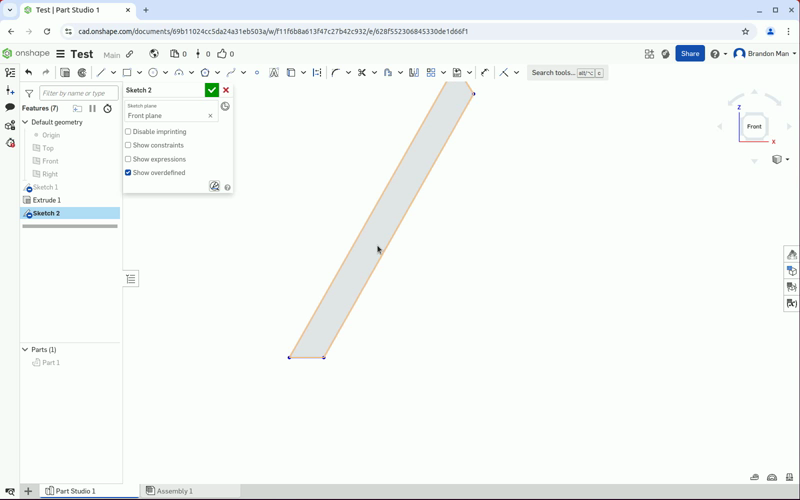
scroll(6)
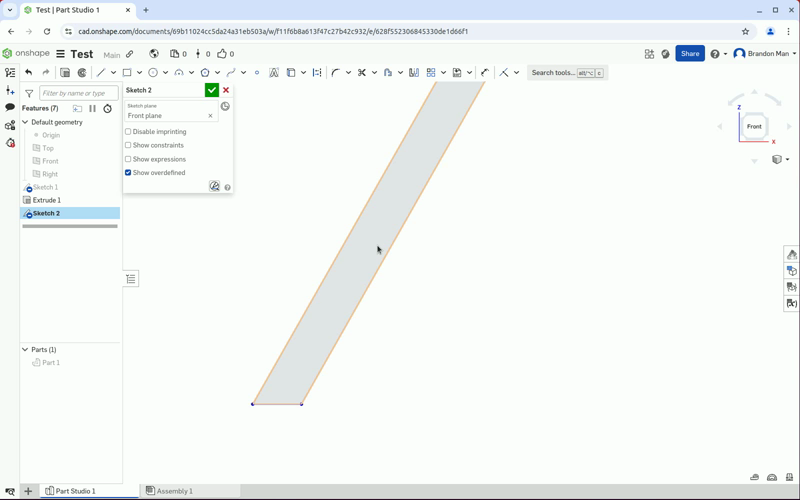
scroll(6)
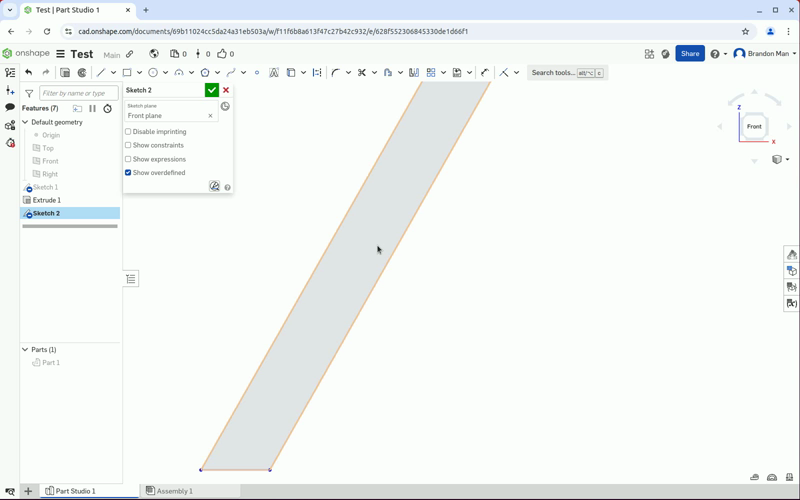
scroll(6)
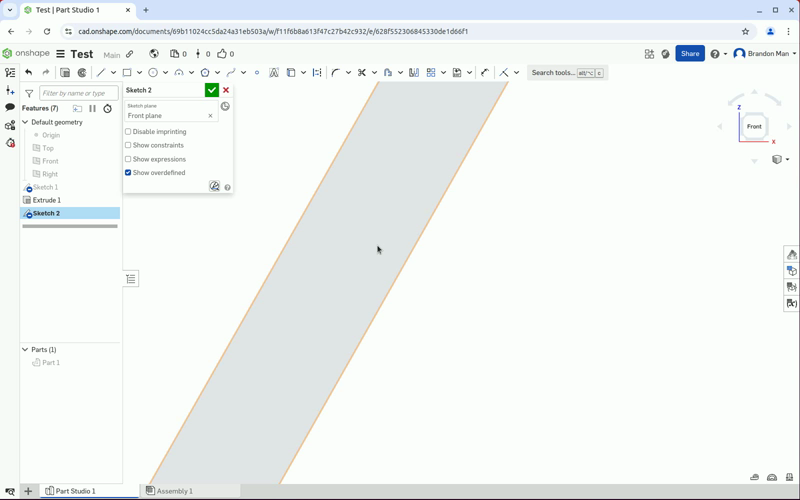
click(377, 245)
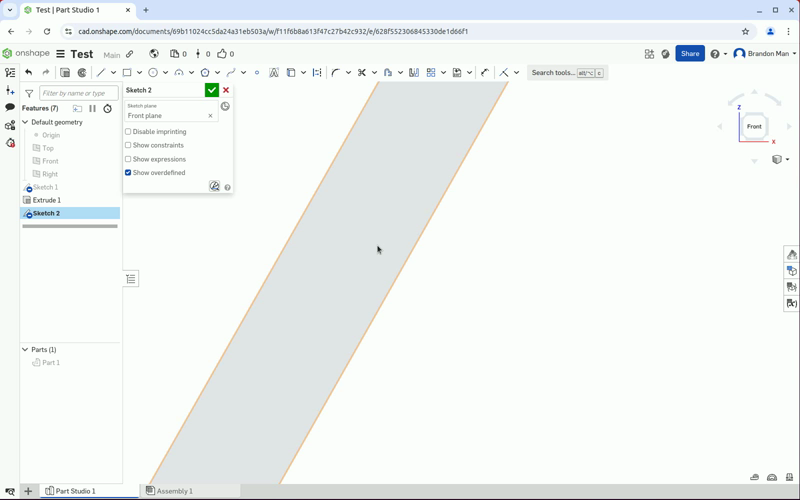
scroll(-6)
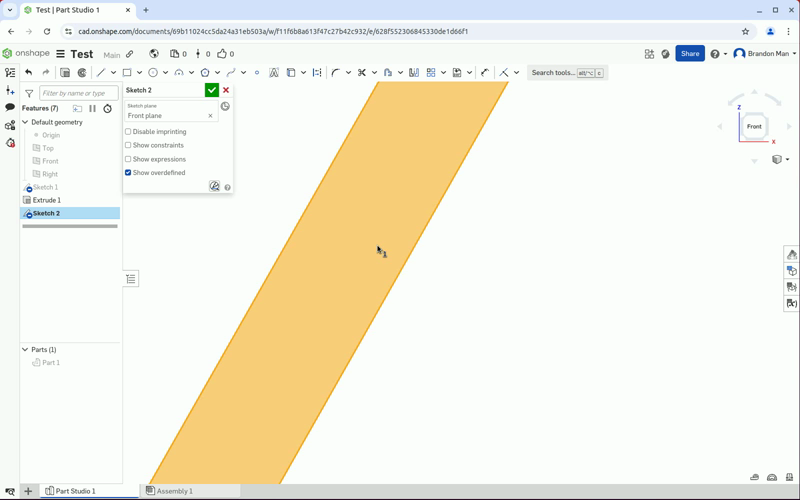
scroll(-6)
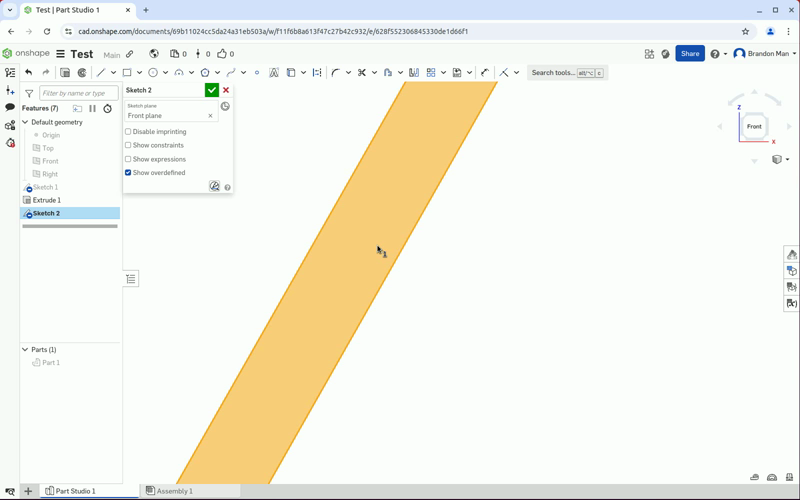
scroll(-6)
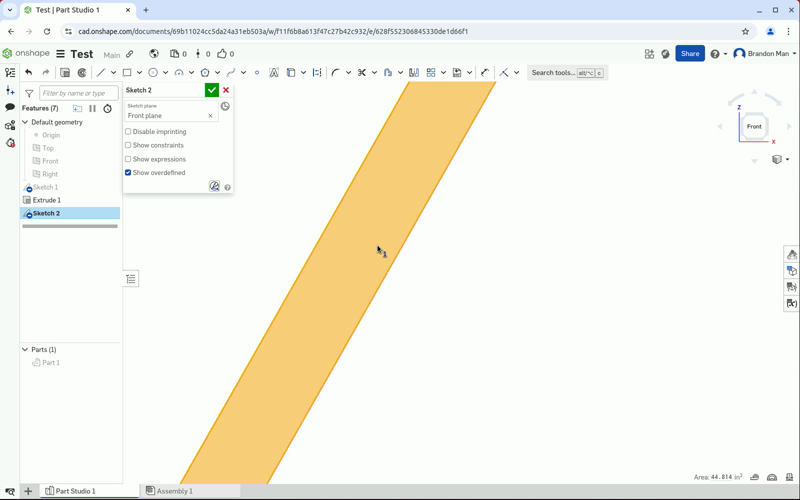
scroll(-6)
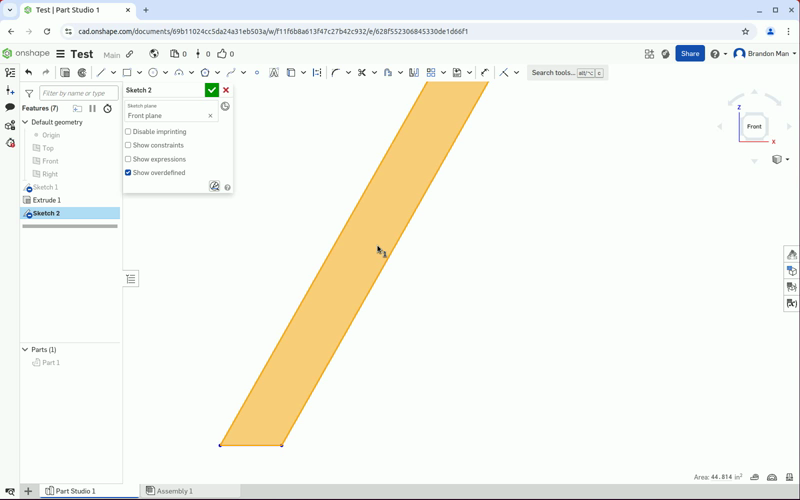
scroll(-6)
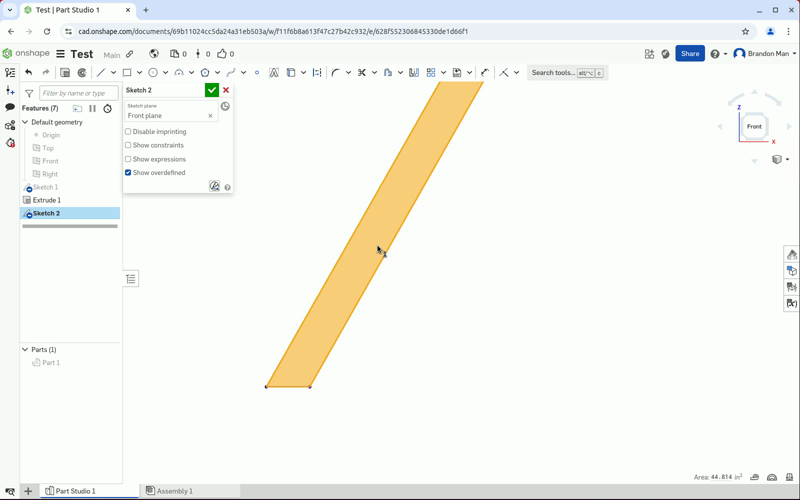
scroll(-6)
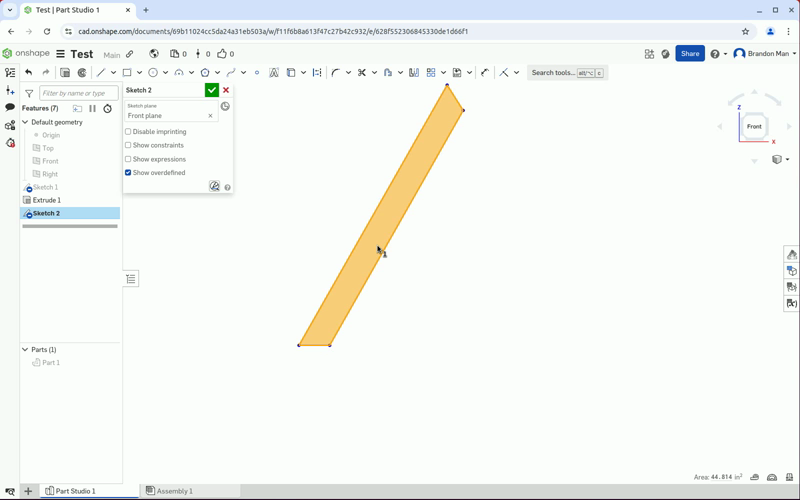
scroll(-6)
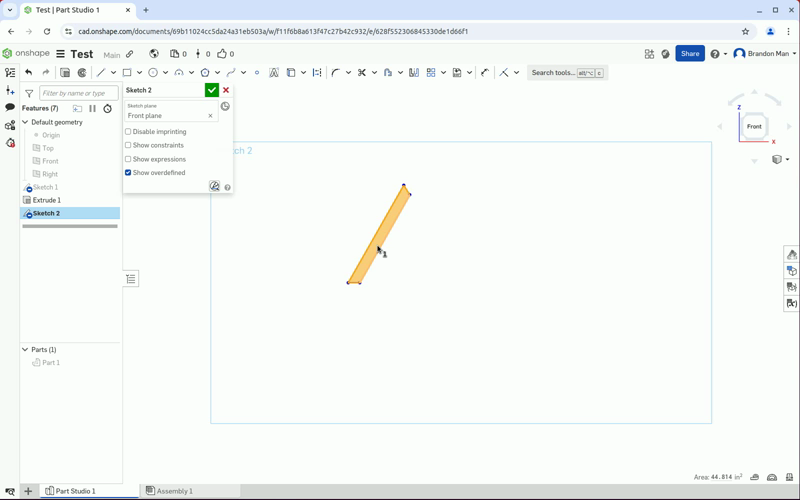
mouse_move(73, 352)
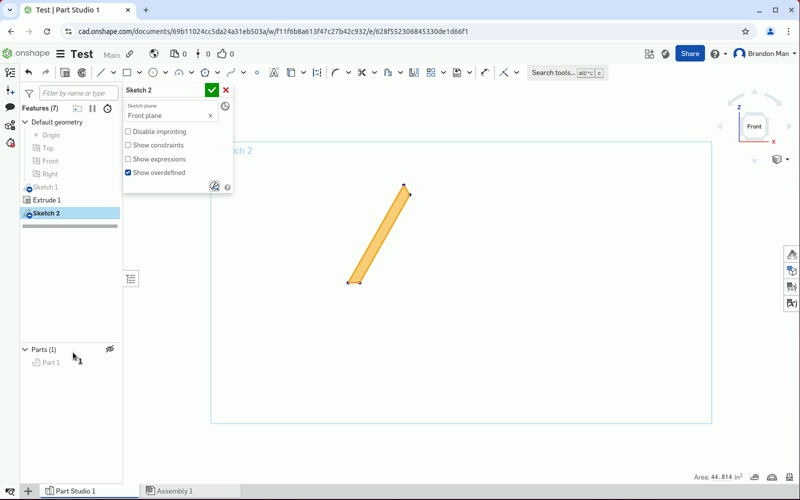
key(shift+y)
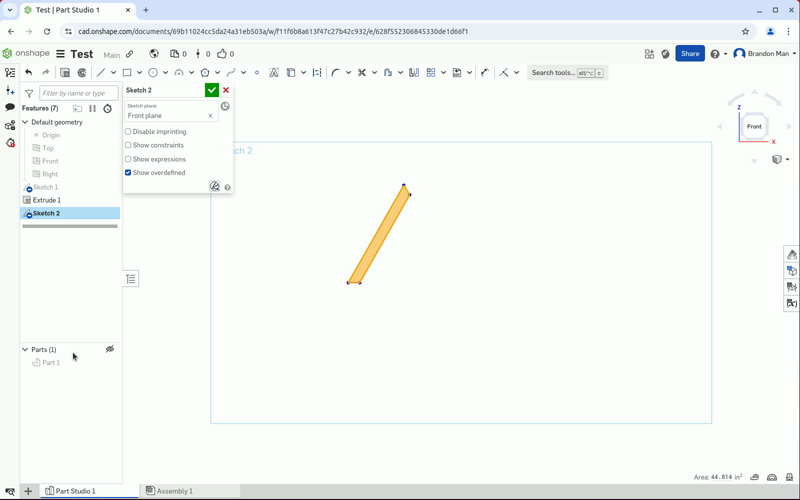
key(shift+e)
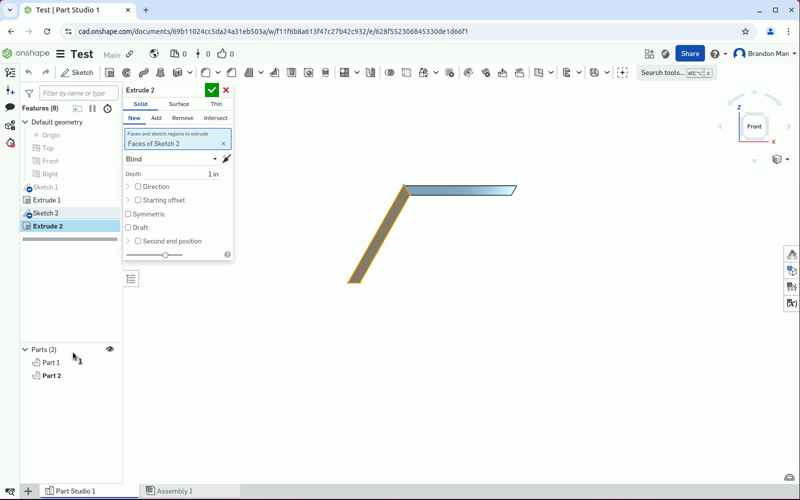
mouse_move(143, 106)
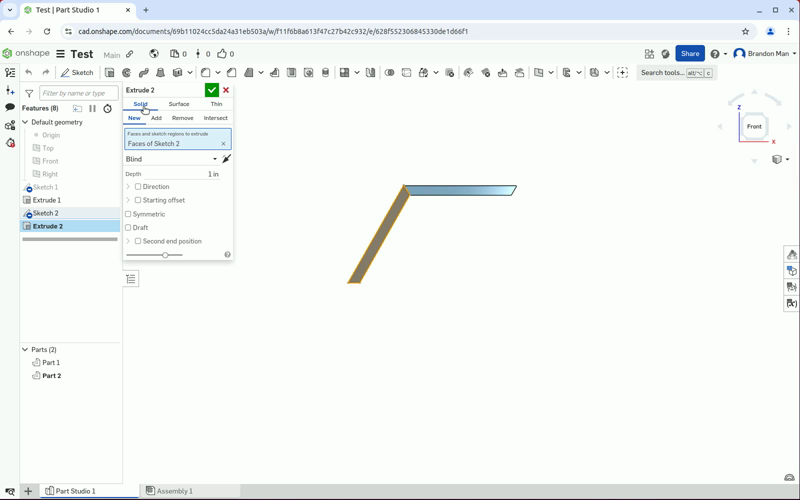
click(143, 106)
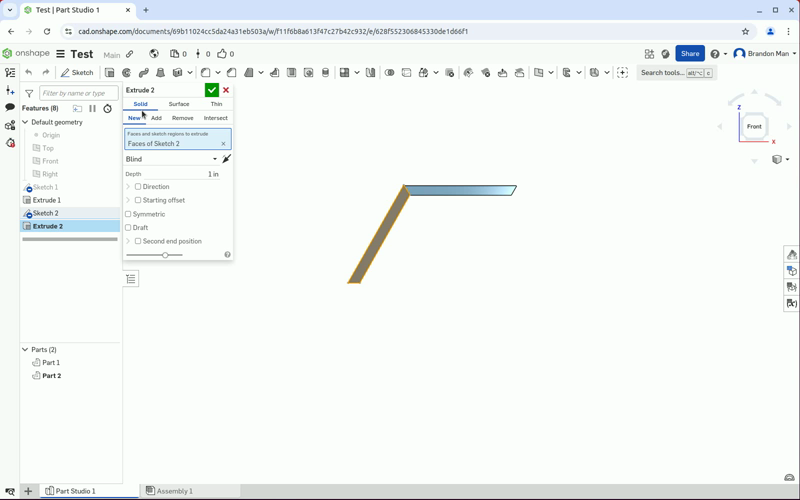
mouse_move(137, 120)
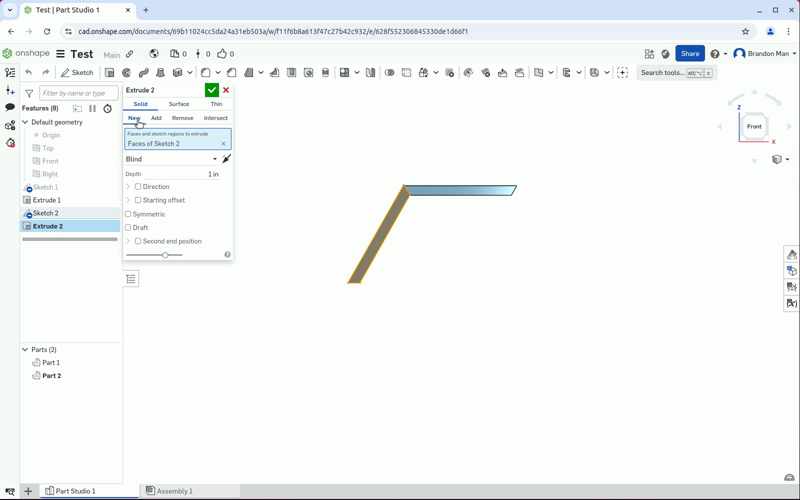
click(137, 120)
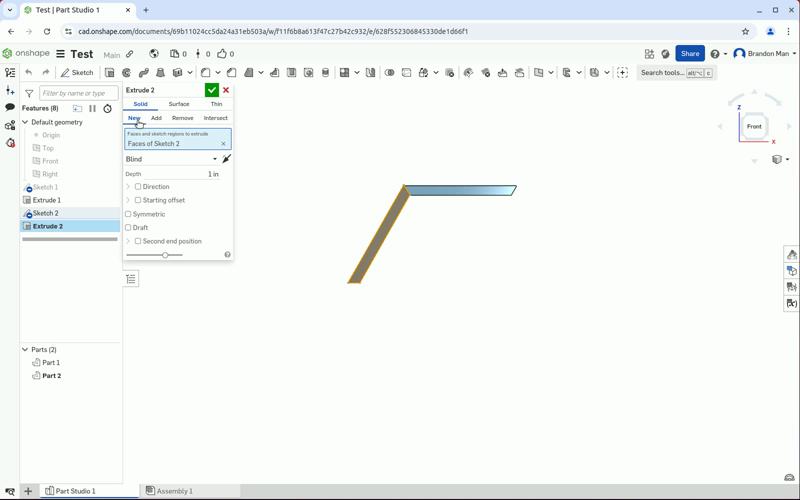
key(tab, 4)
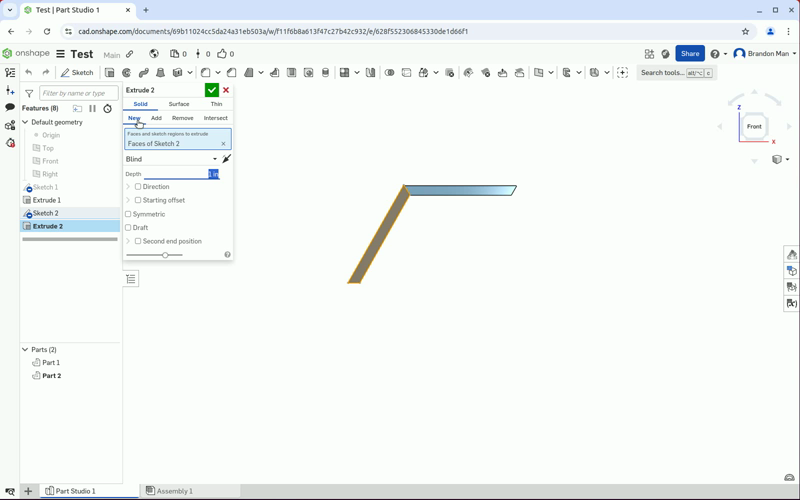
text(9.628)
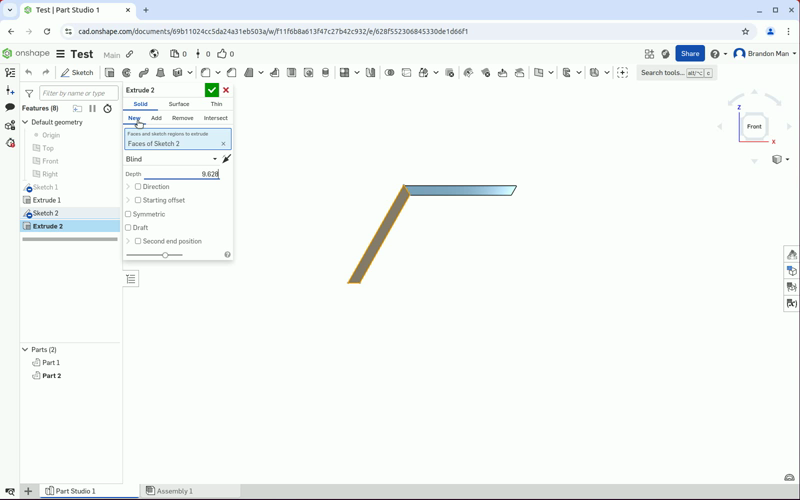
key(enter)
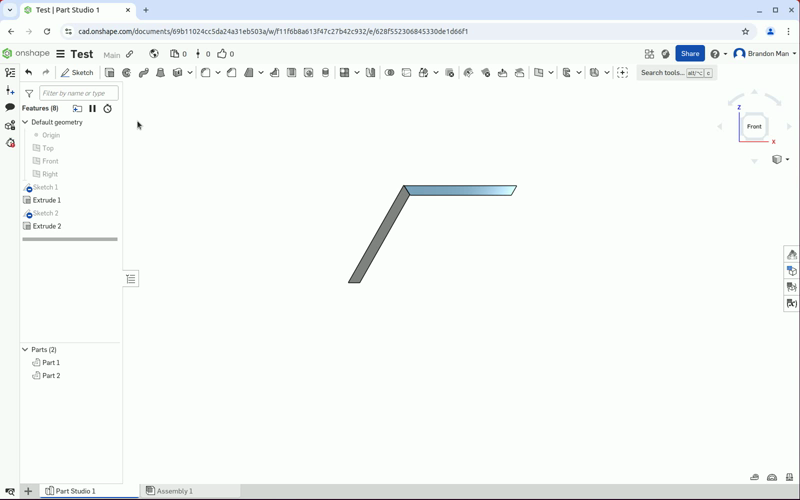
key(shift+h)
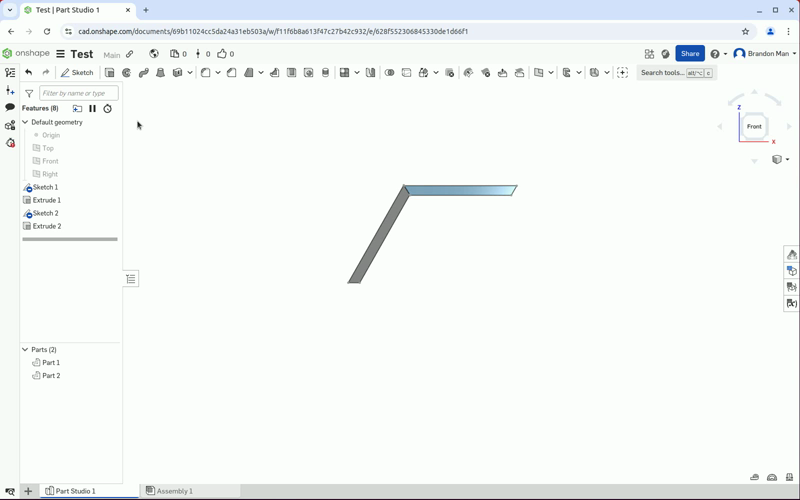
key(shift+h)
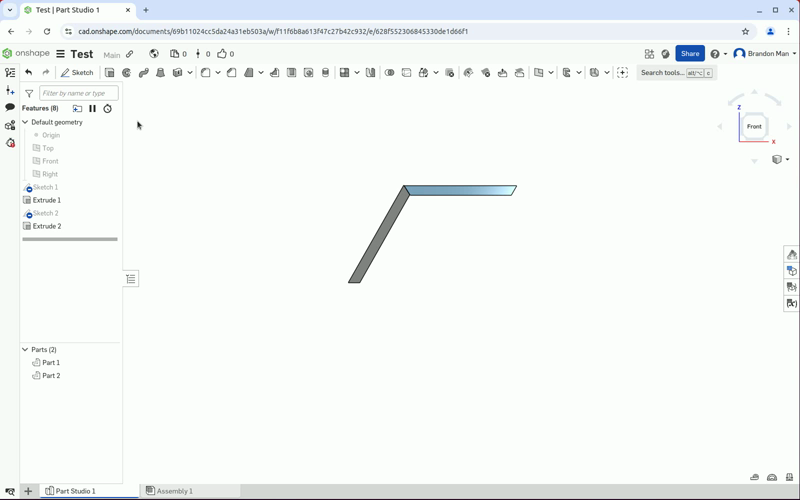
mouse_move(73, 189)
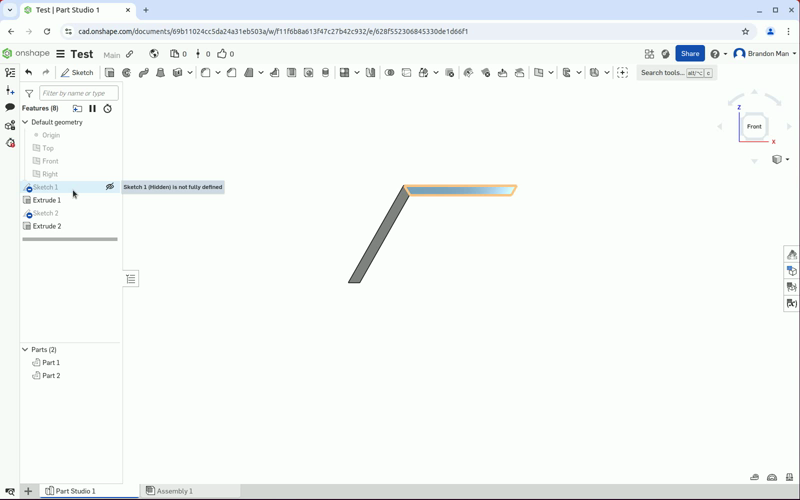
click(73, 189)
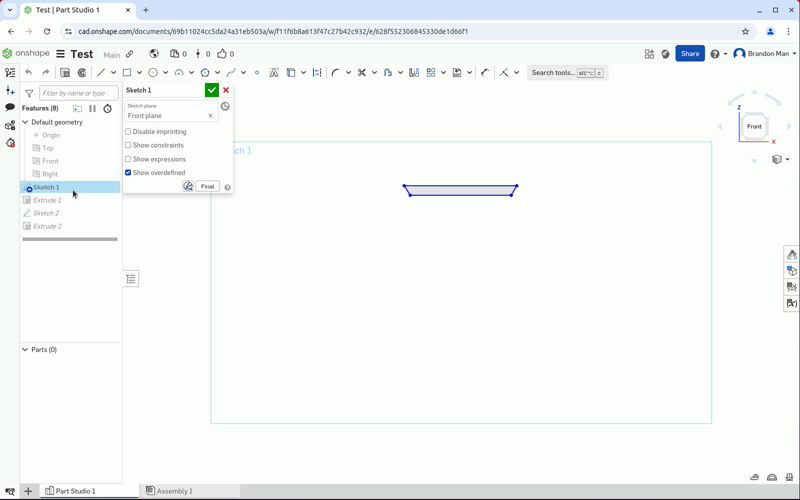
mouse_move(229, 92)
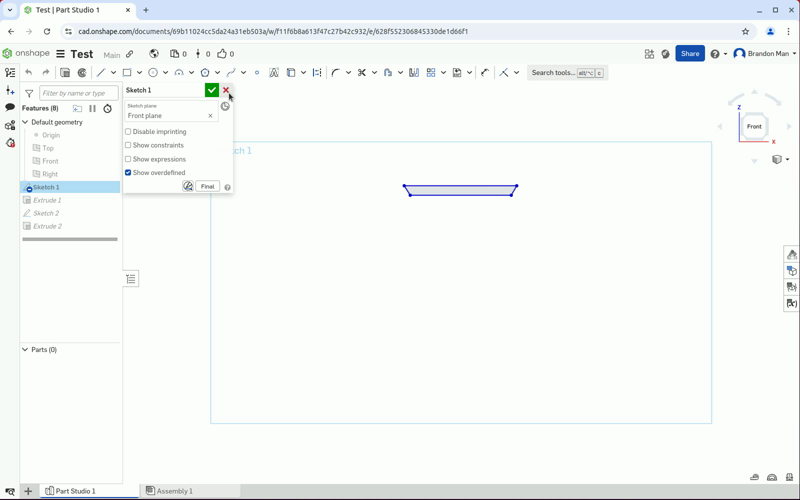
click(229, 92)
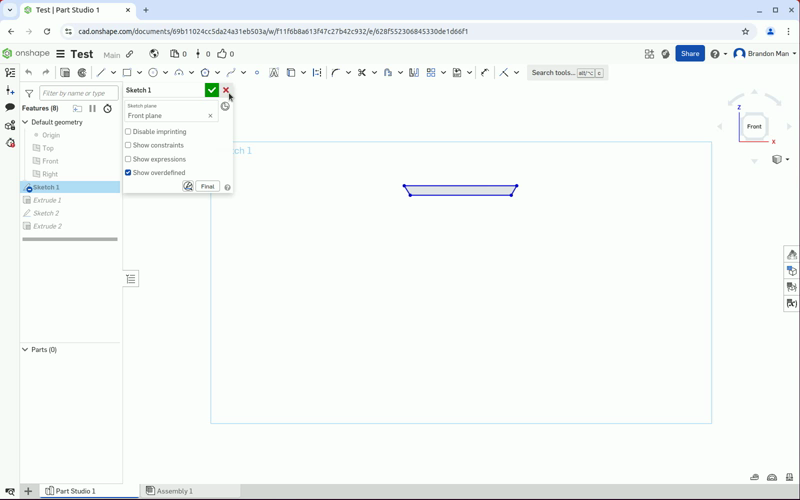
key(shift+s)
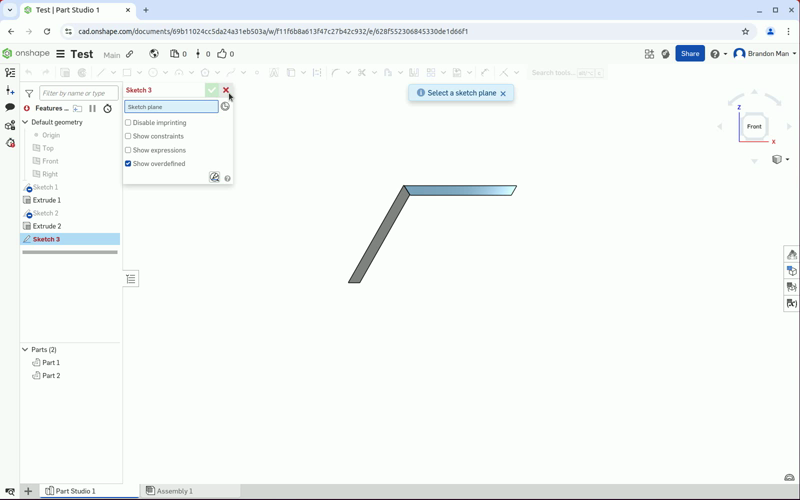
mouse_move(73, 163)
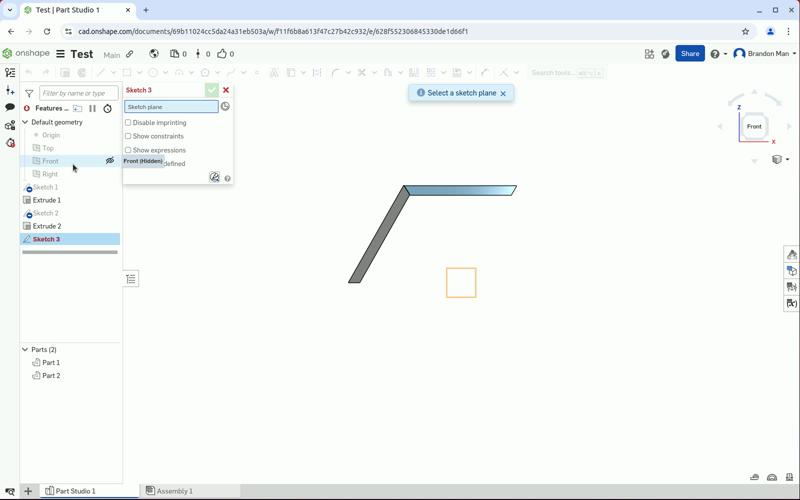
click(73, 163)
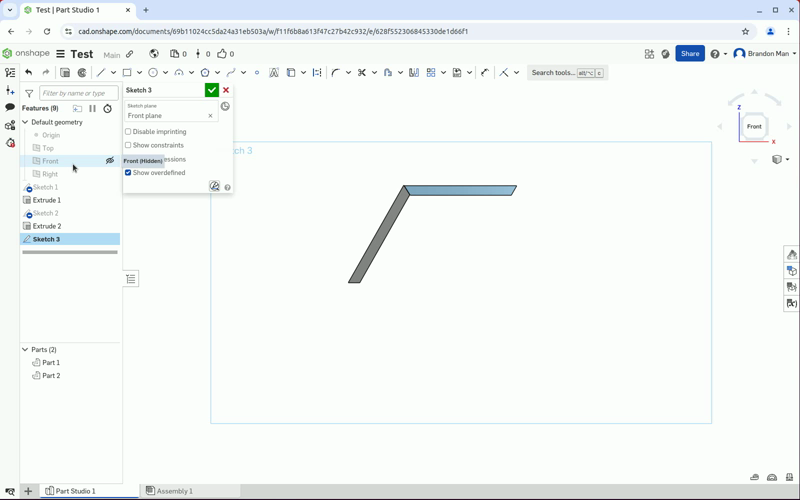
mouse_move(73, 352)
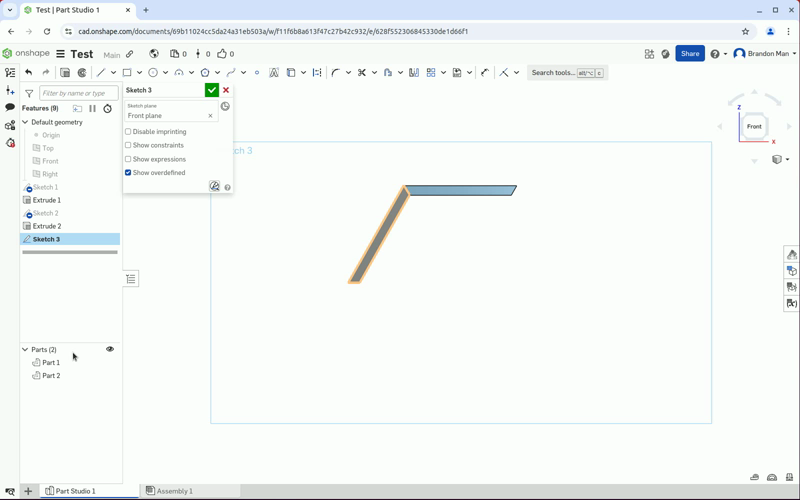
key(y)
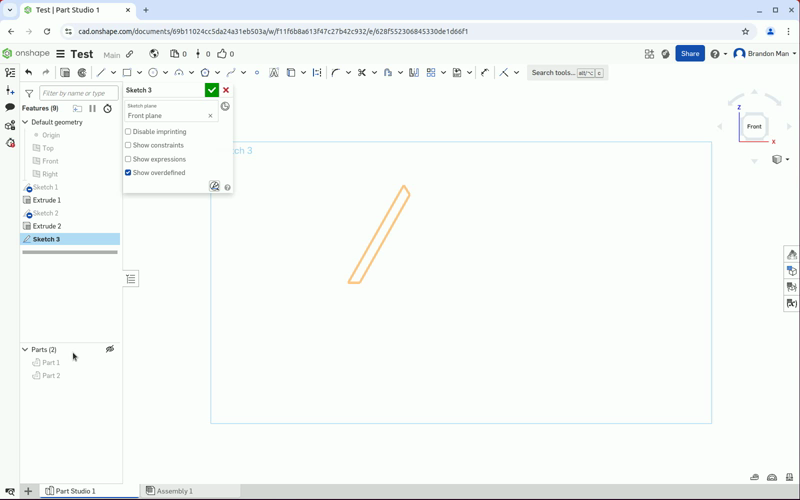
key(l)
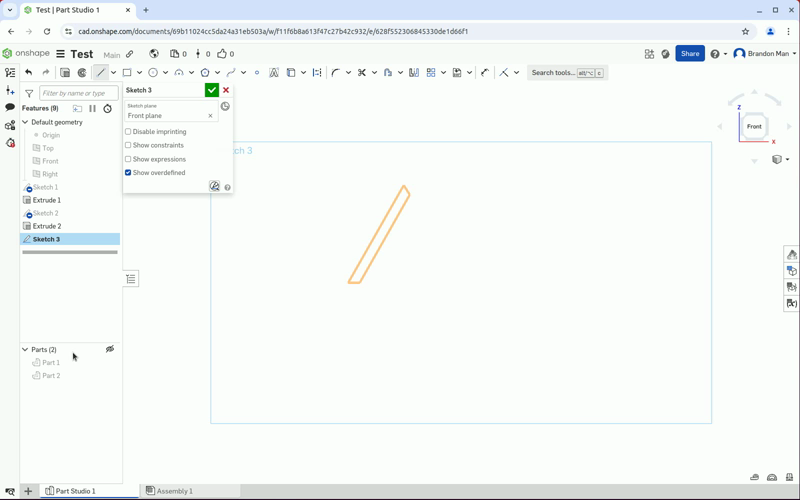
key_down(shift)
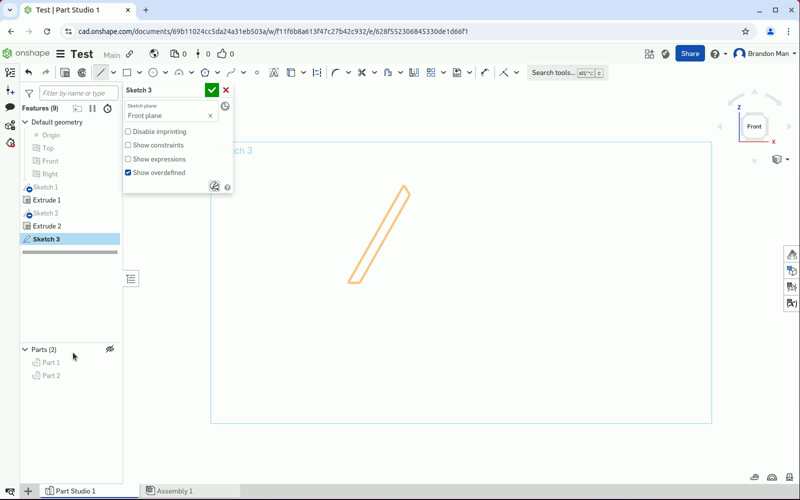
mouse_move(348, 282)
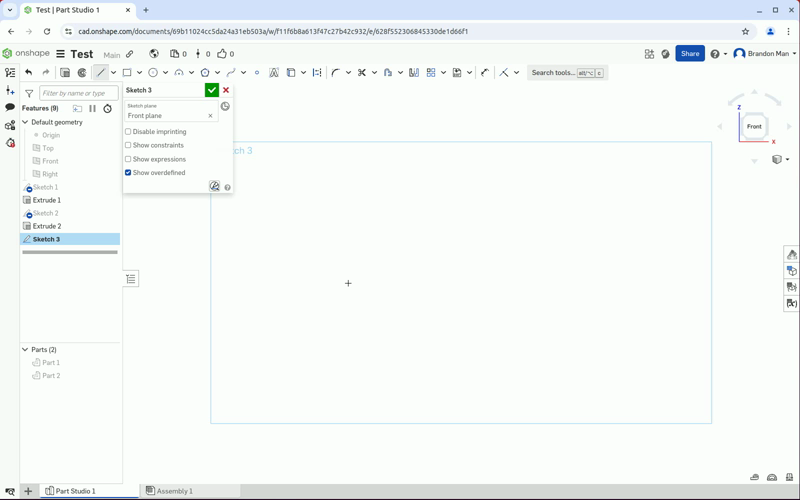
click(348, 282)
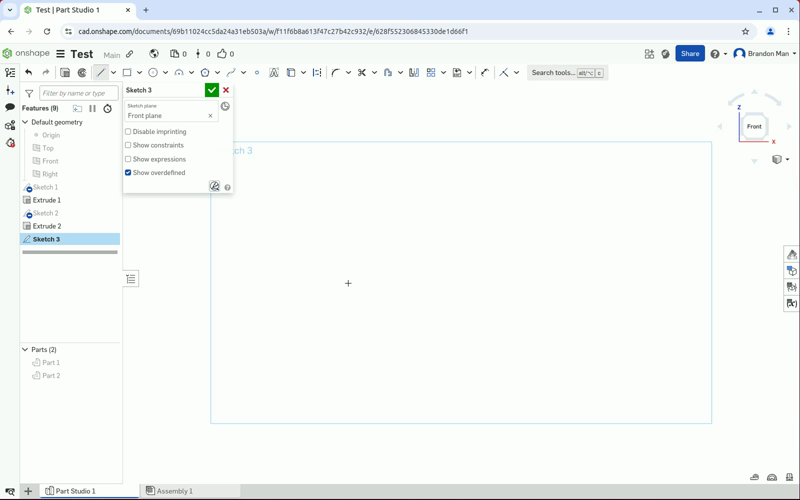
key_up(shift)
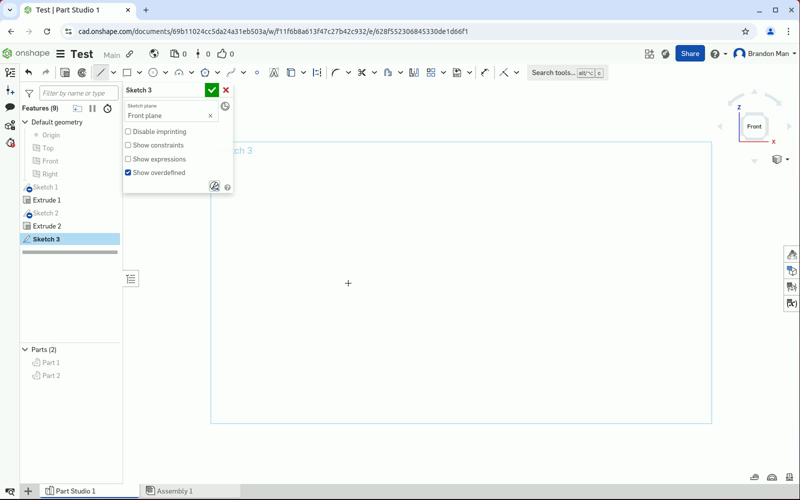
key_down(shift)
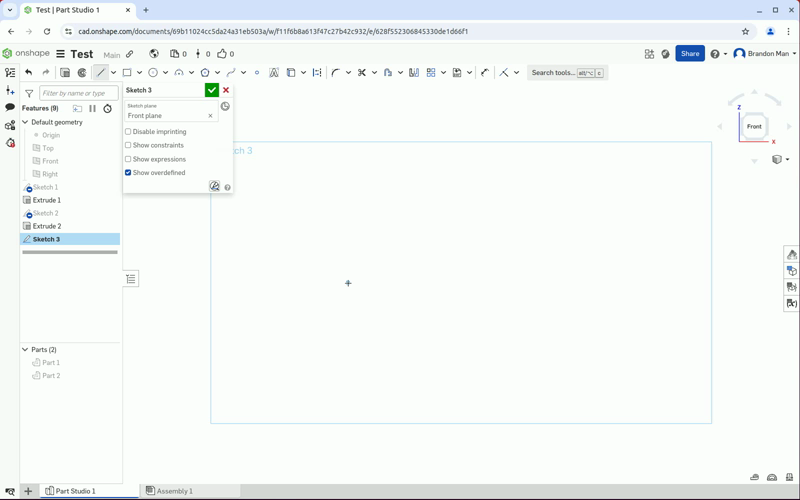
mouse_move(404, 380)
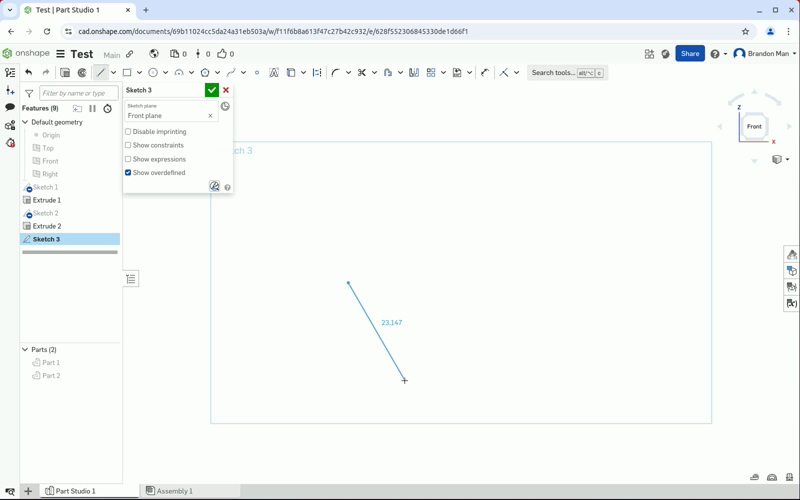
click(404, 380)
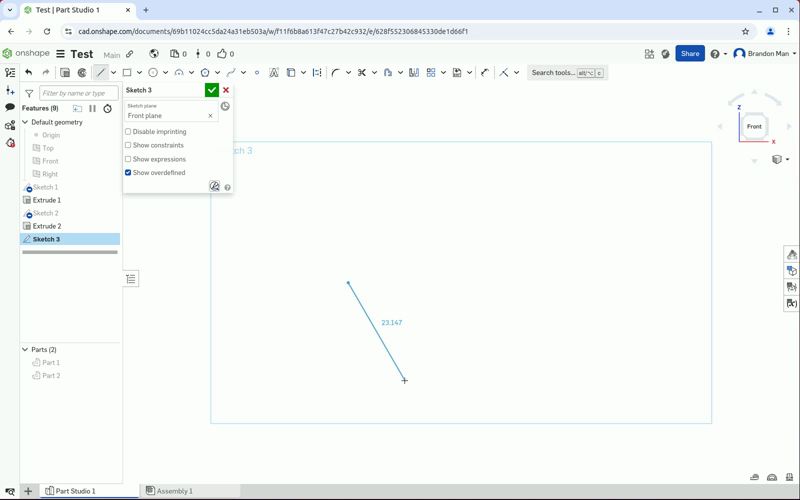
key_up(shift)
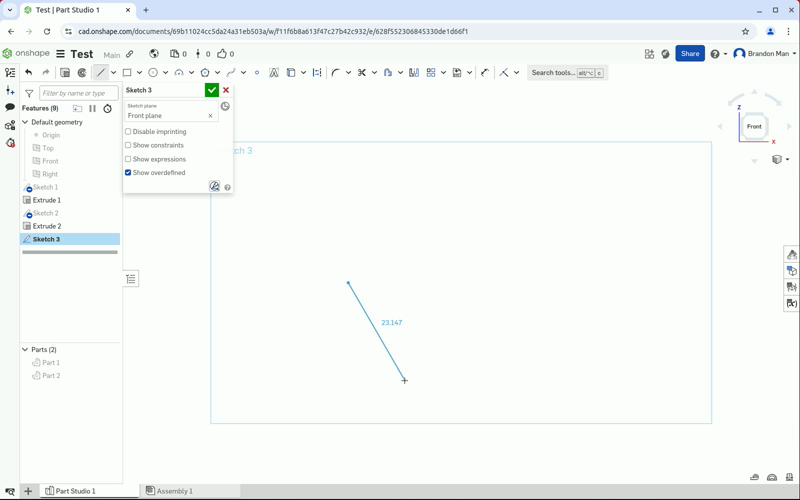
key_down(shift)
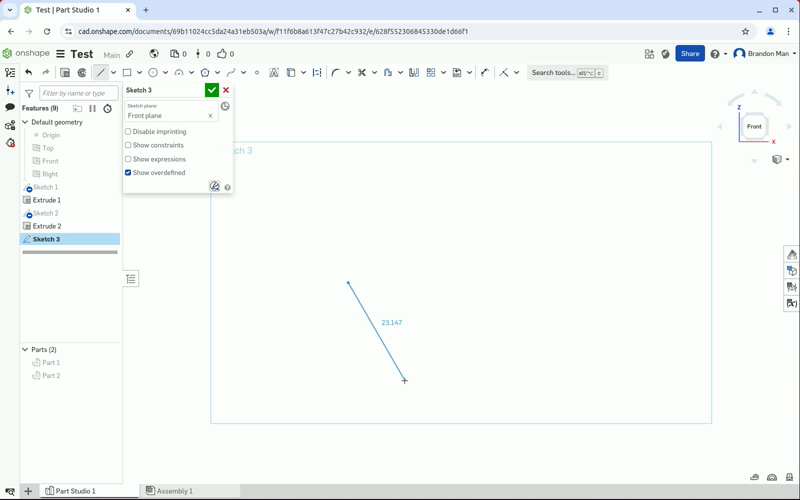
mouse_move(434, 380)
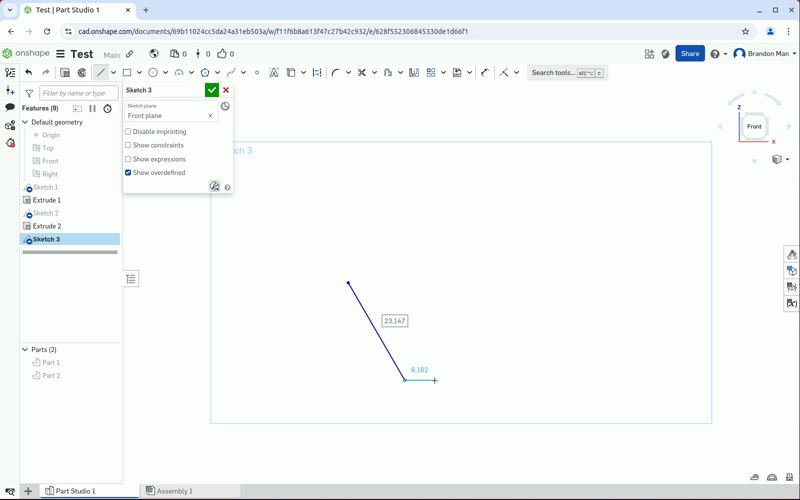
mouse_move(410, 371)
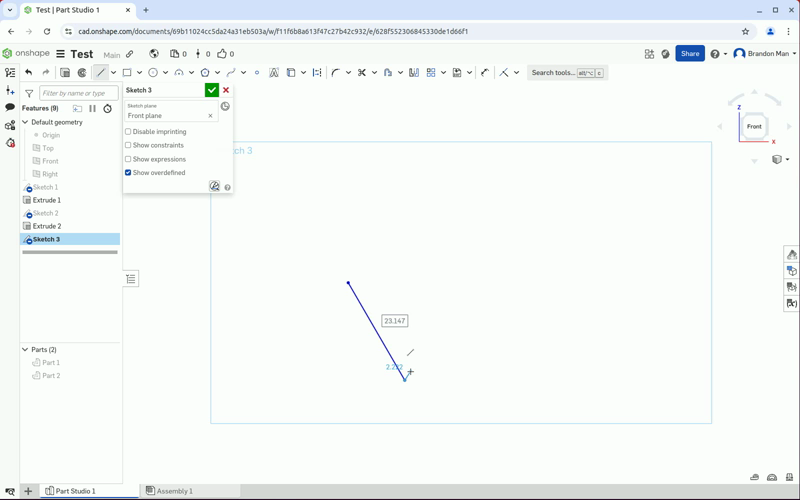
click(410, 371)
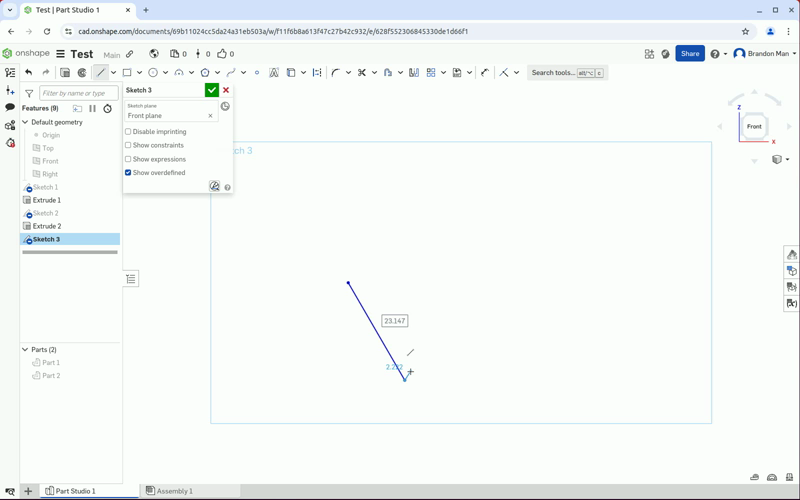
key_up(shift)
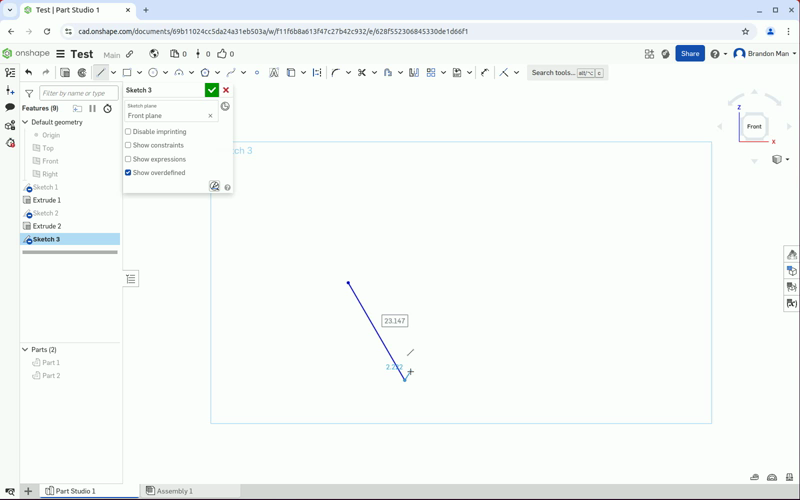
key_down(shift)
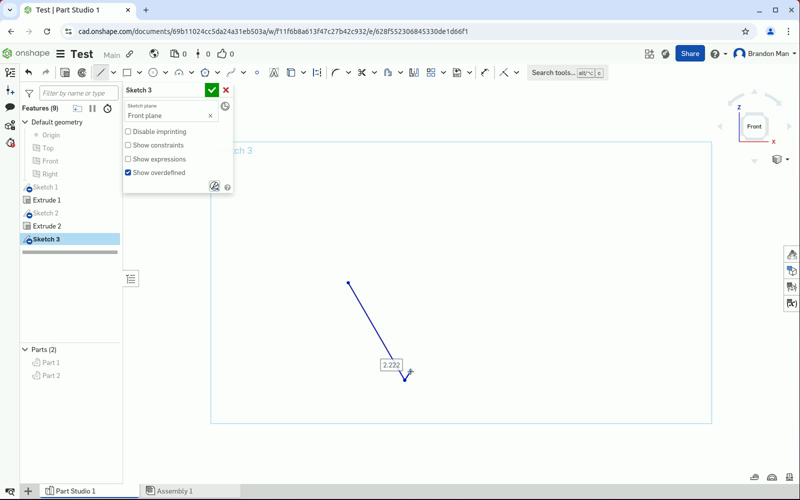
mouse_move(359, 282)
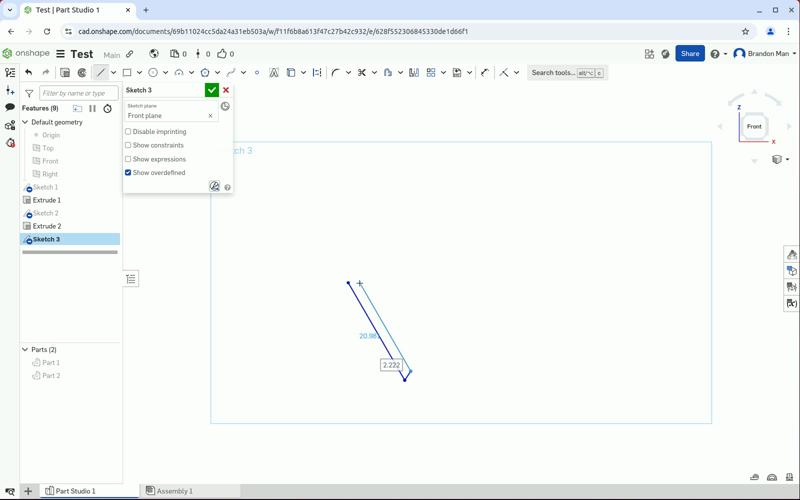
click(359, 282)
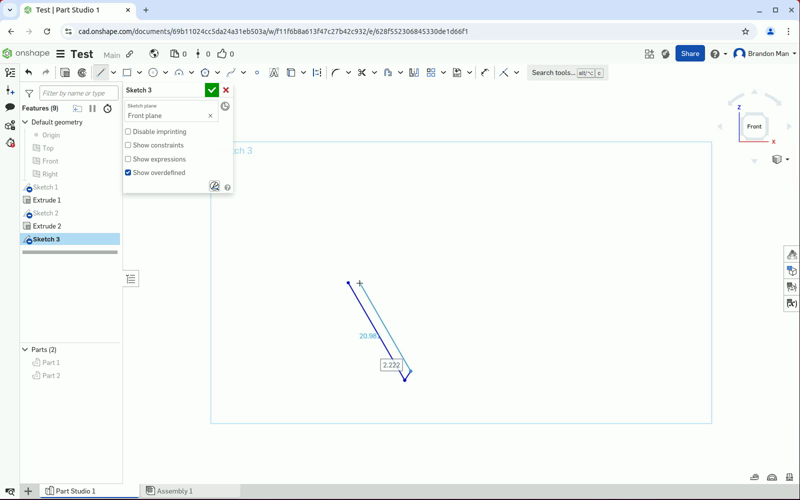
key_up(shift)
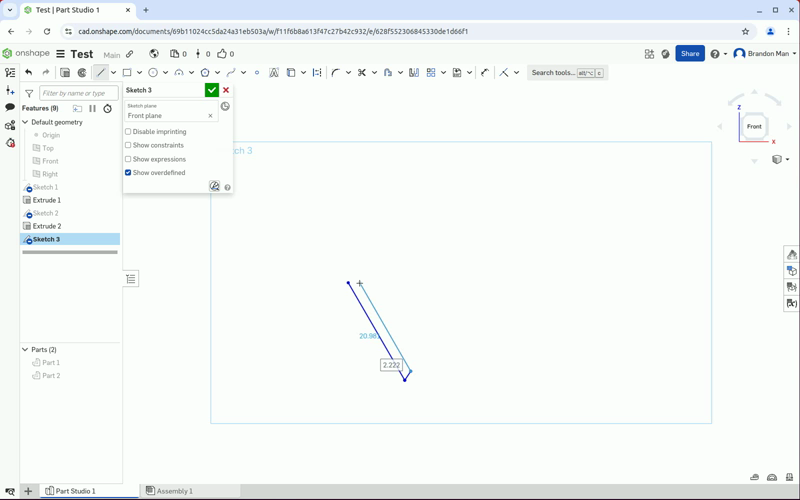
mouse_move(389, 282)
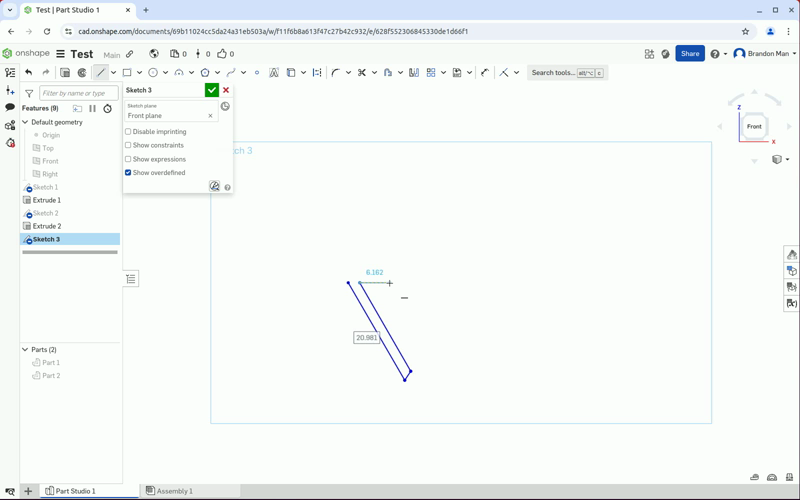
key_down(shift)
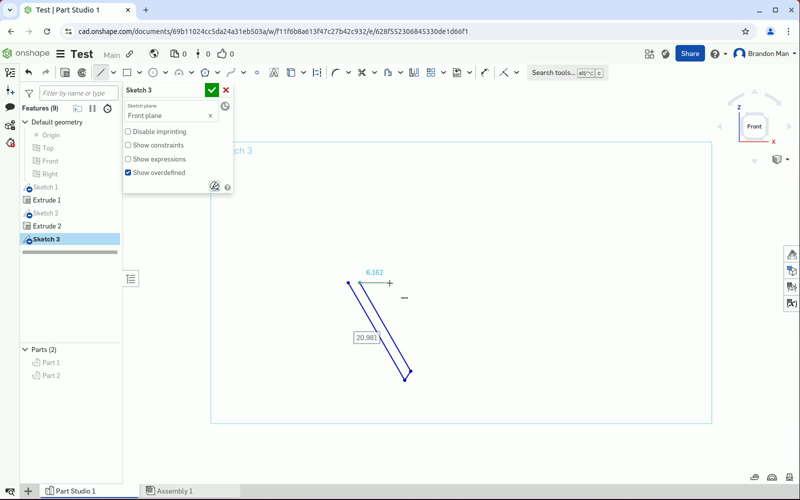
mouse_move(348, 282)
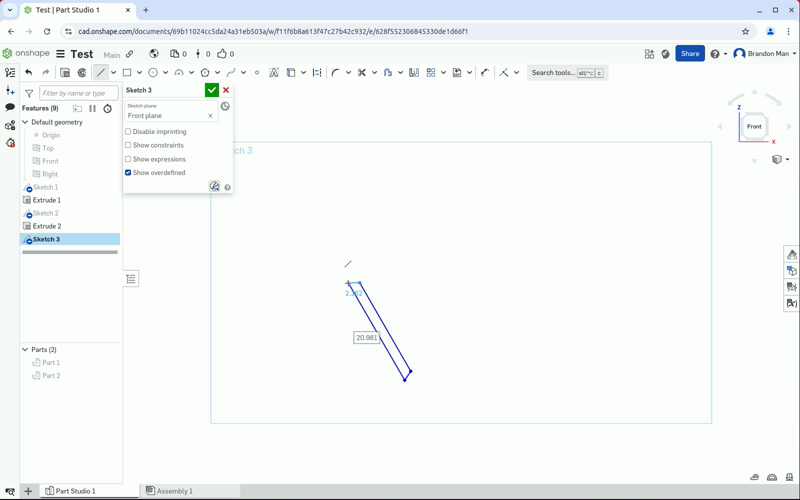
key_up(shift)
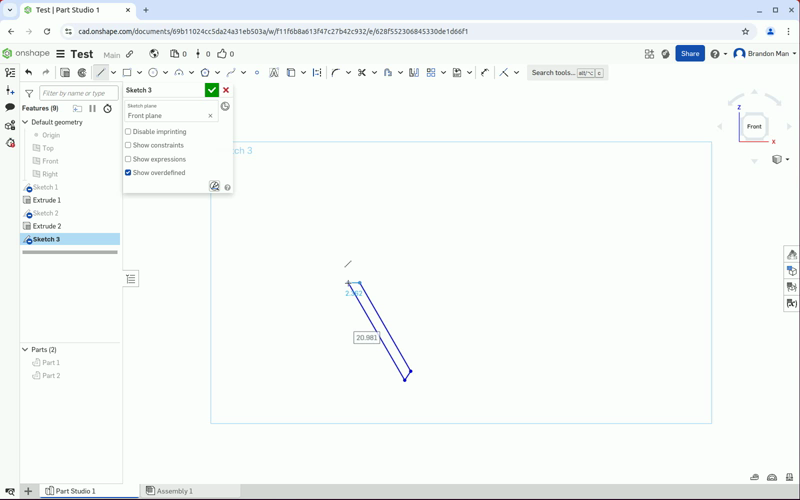
click(348, 282)
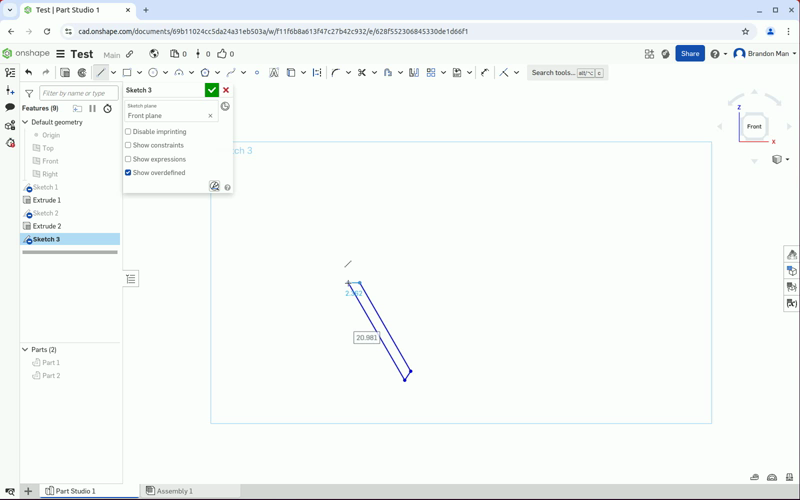
key(esc)
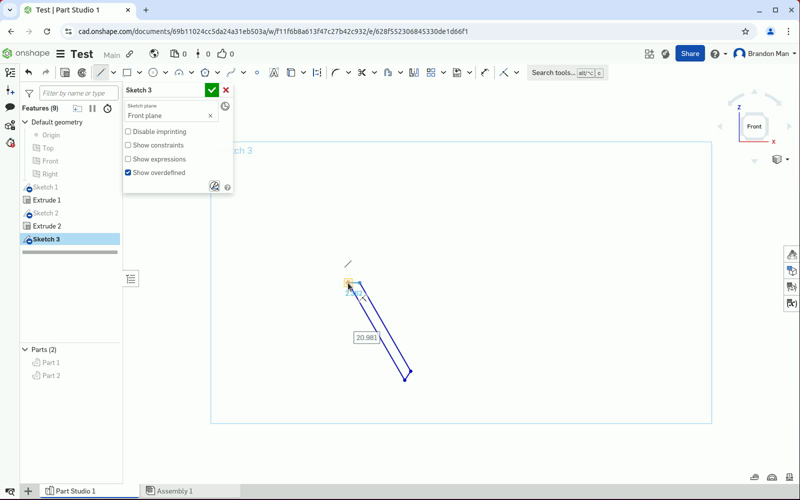
mouse_move(361, 297)
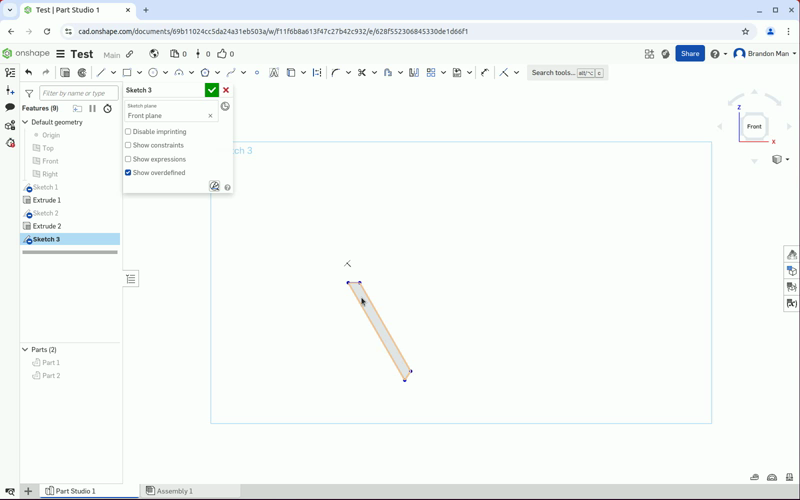
scroll(6)
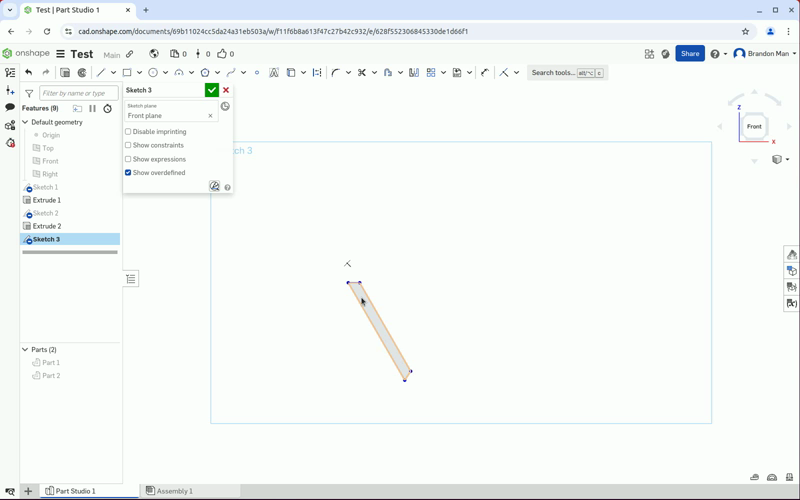
scroll(6)
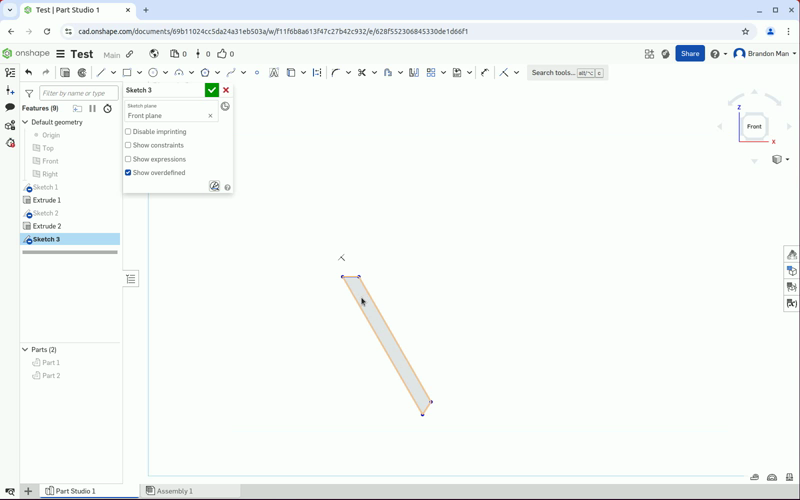
scroll(6)
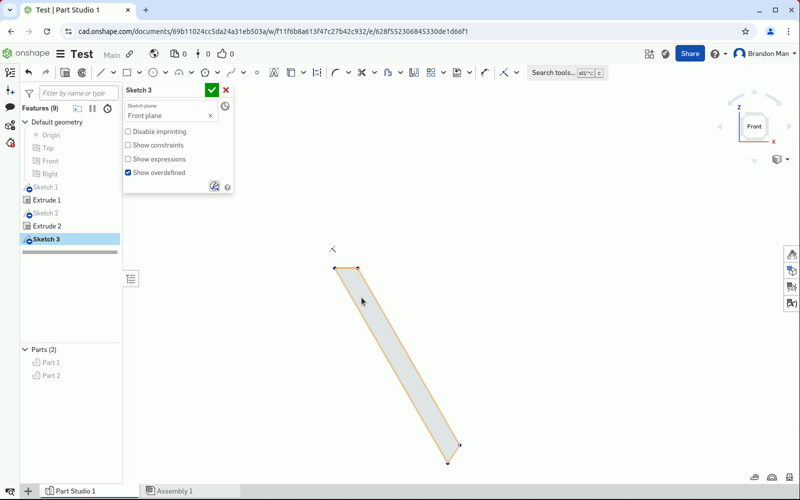
scroll(6)
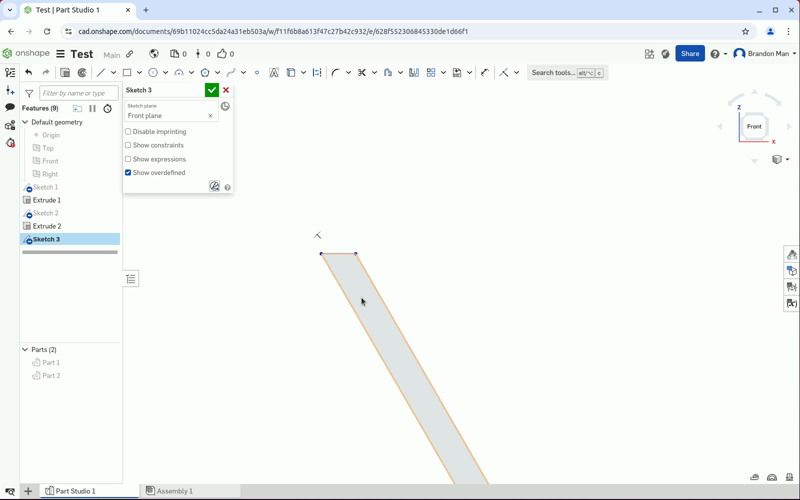
scroll(6)
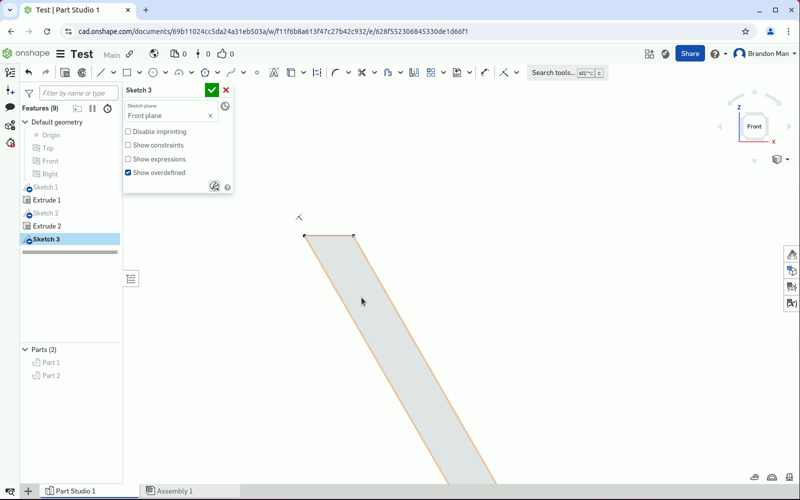
scroll(6)
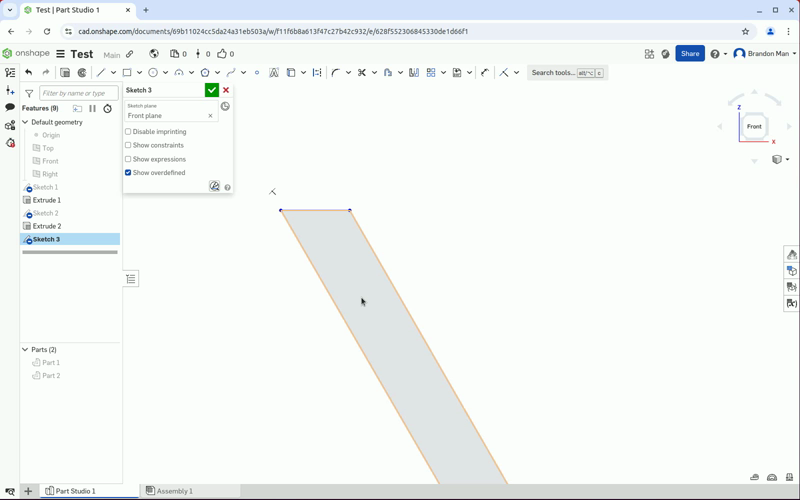
scroll(6)
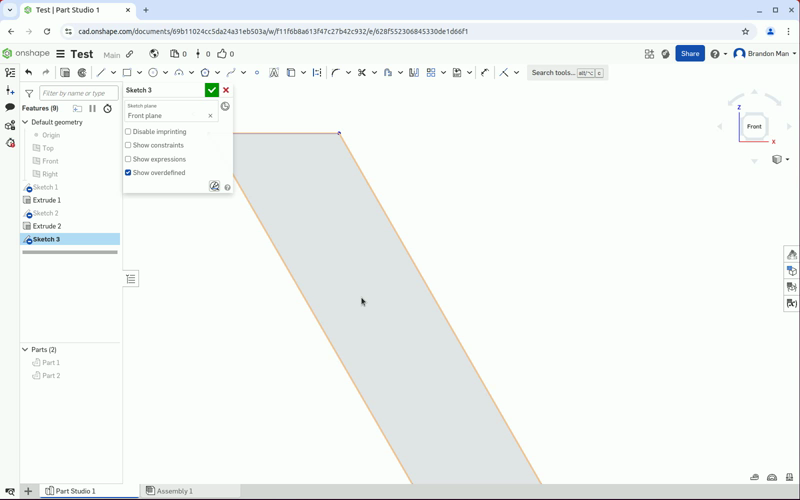
click(361, 297)
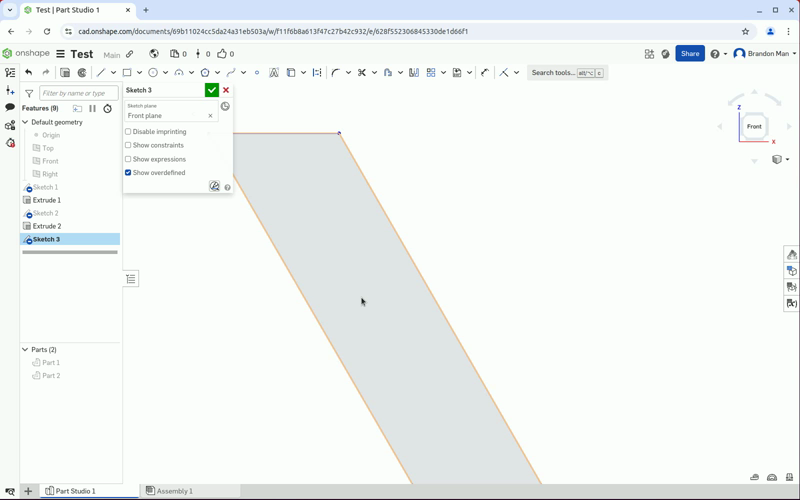
scroll(-6)
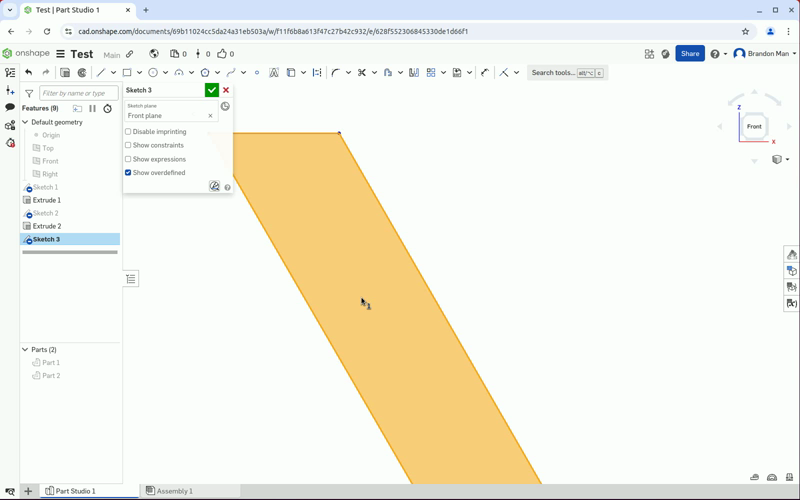
scroll(-6)
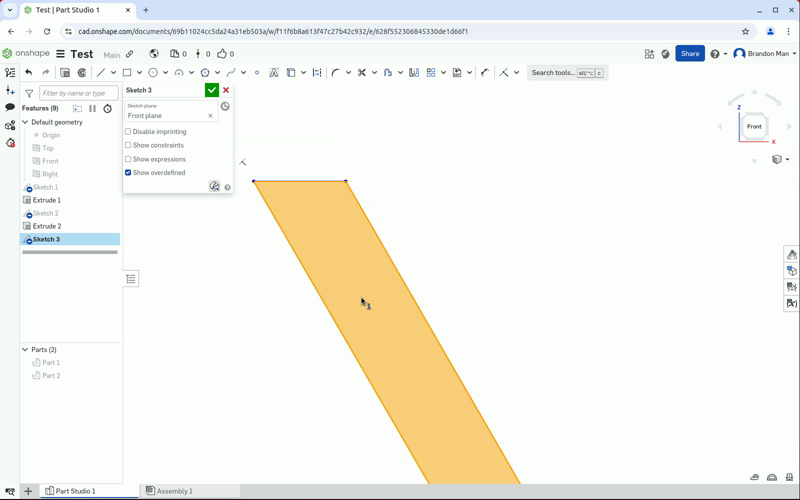
scroll(-6)
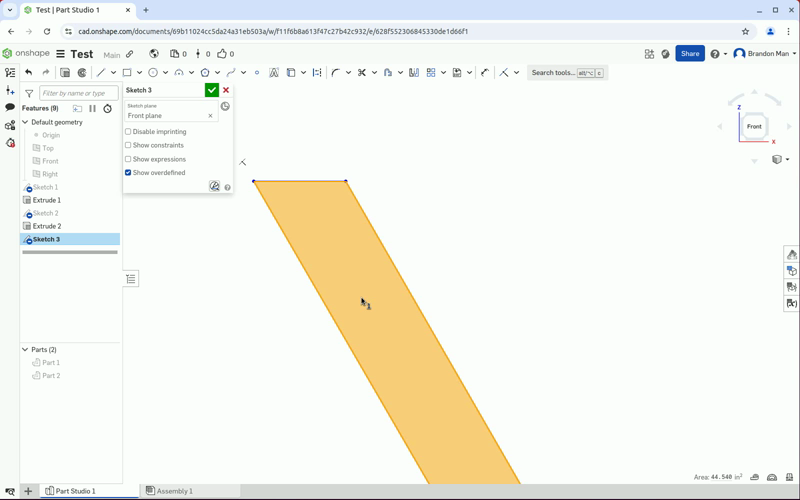
scroll(-6)
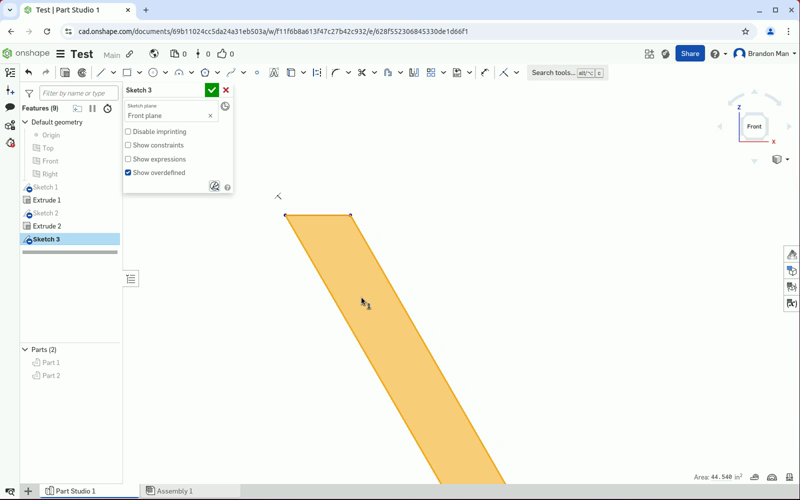
scroll(-6)
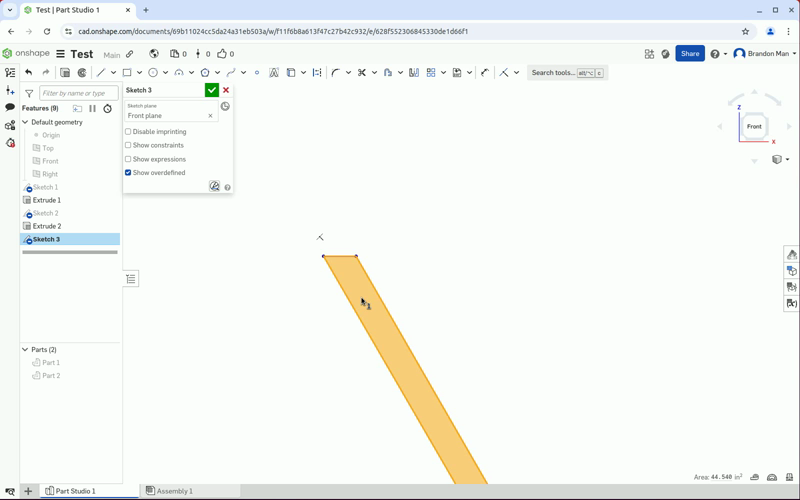
scroll(-6)
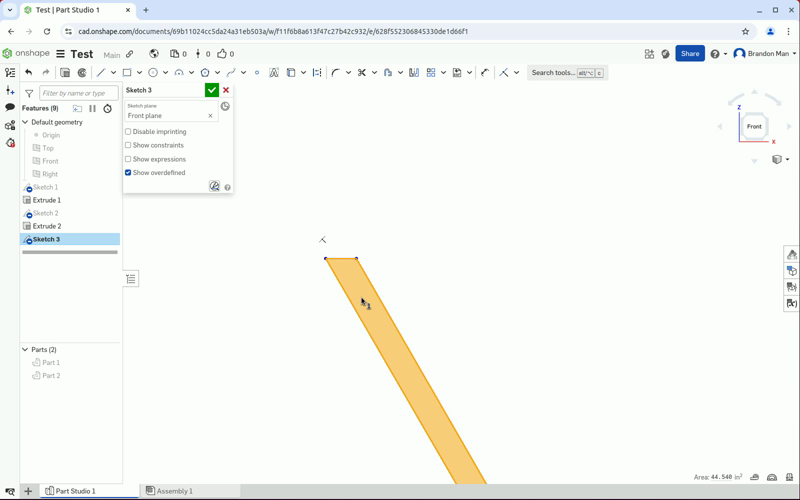
scroll(-6)
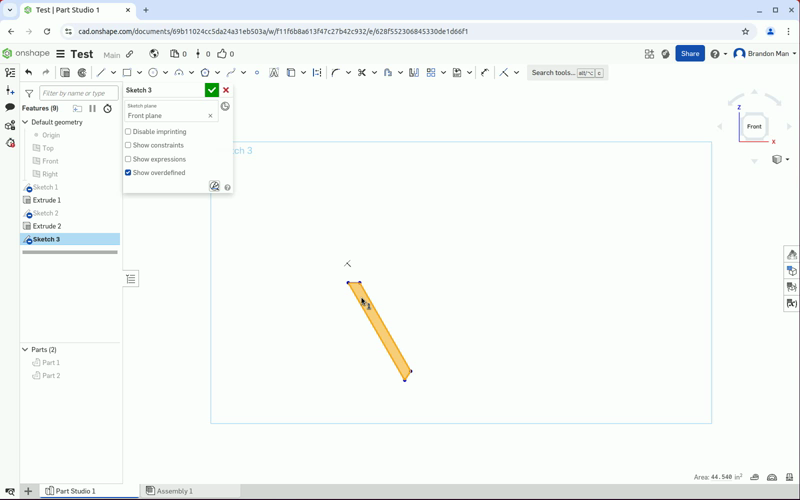
mouse_move(73, 352)
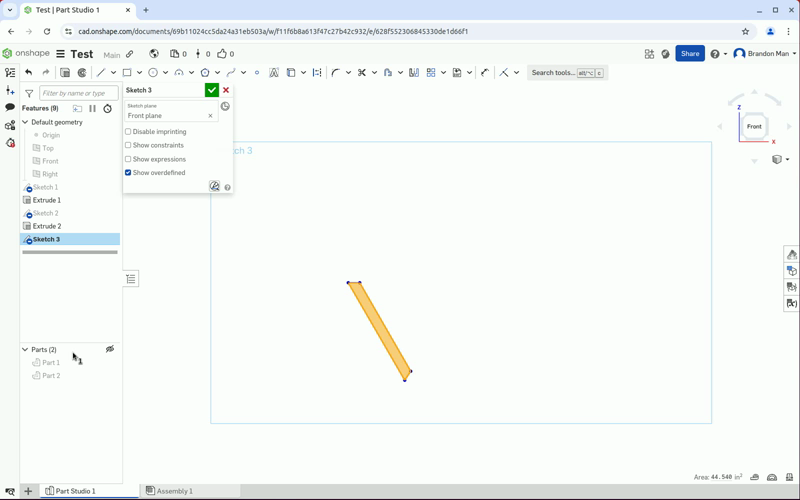
key(shift+y)
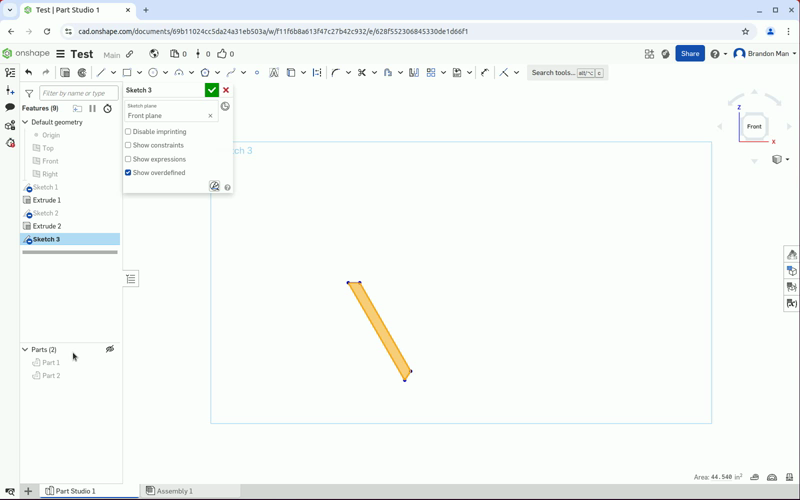
key(shift+e)
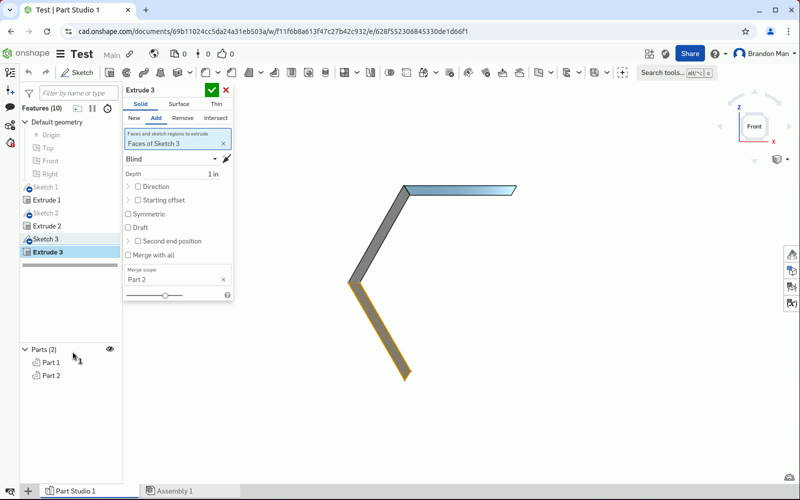
mouse_move(143, 106)
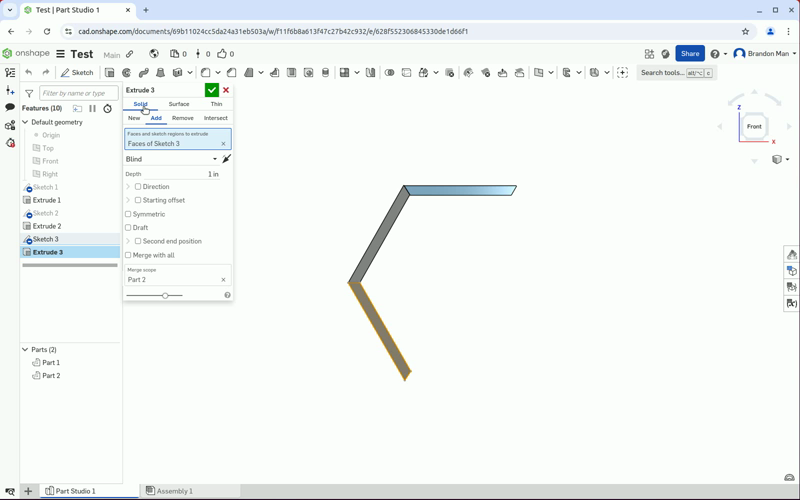
click(143, 106)
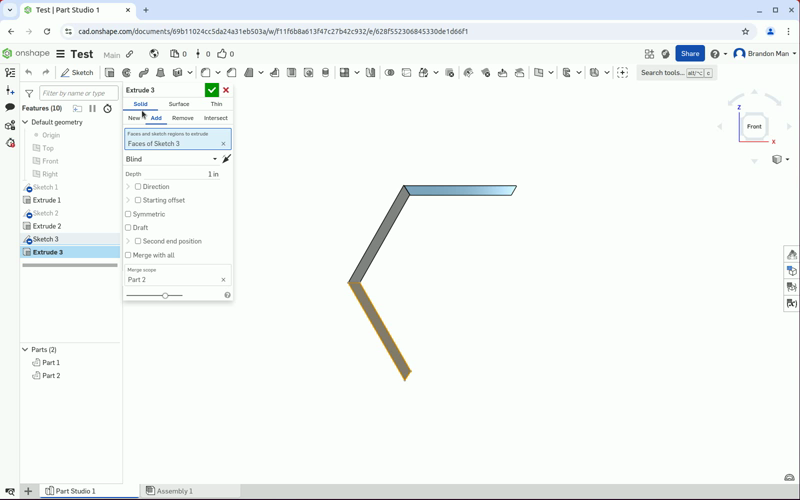
mouse_move(137, 120)
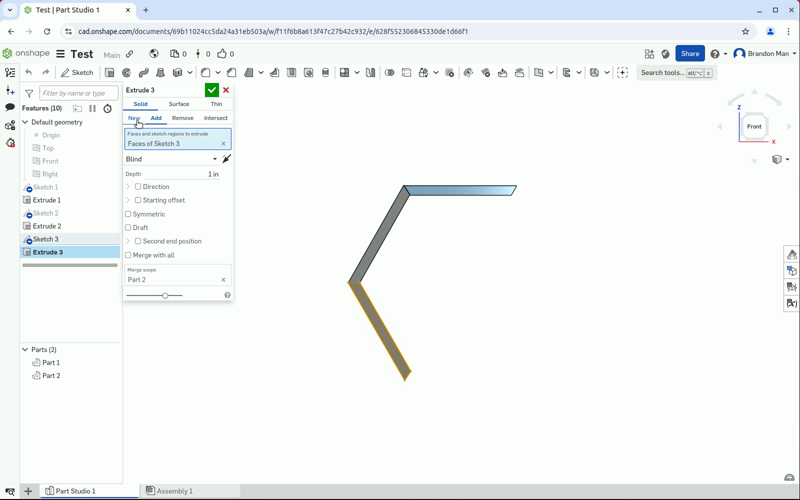
click(137, 120)
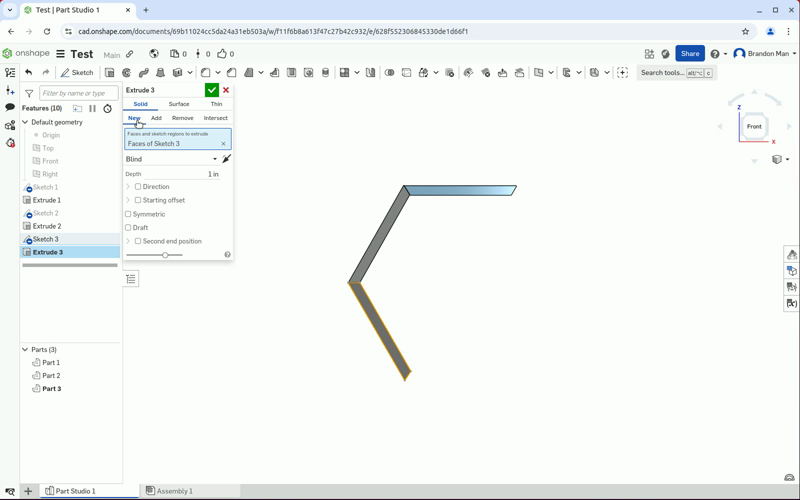
key(tab, 4)
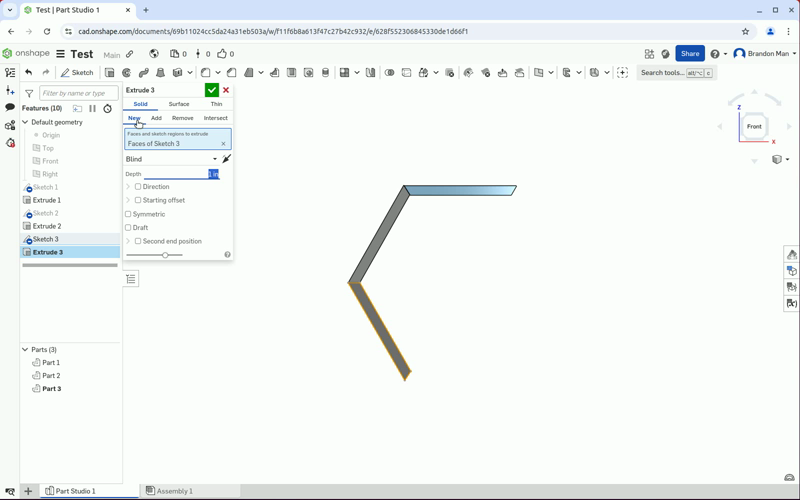
text(9.628)
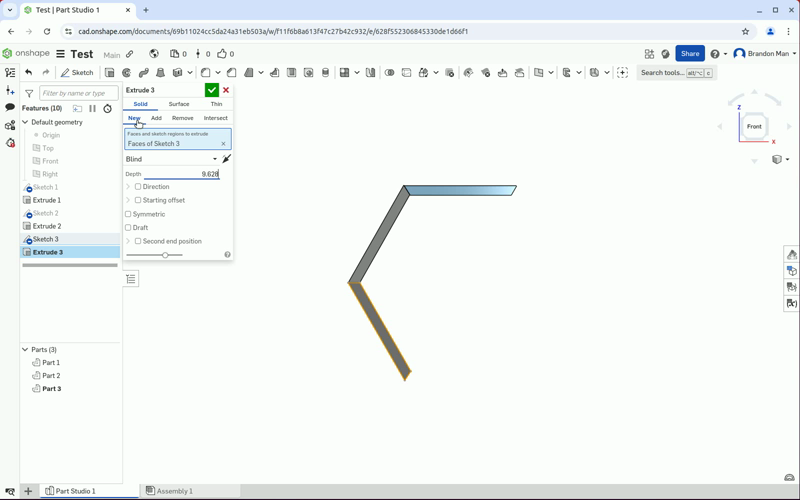
key(enter)
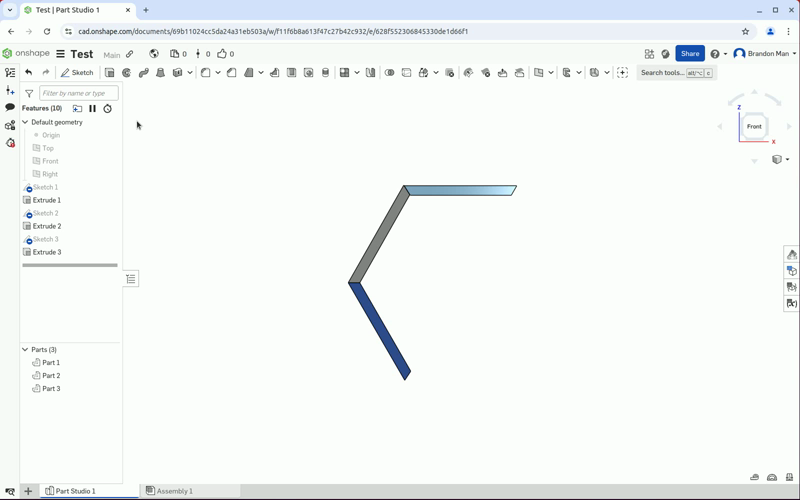
key(shift+h)
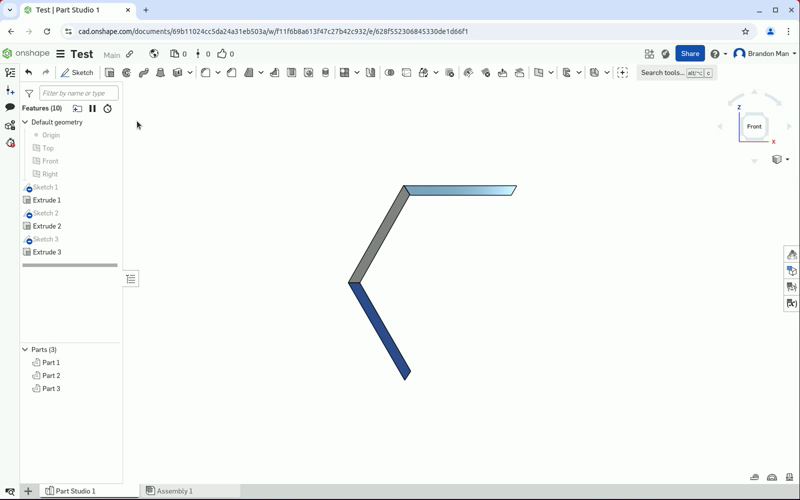
key(shift+h)
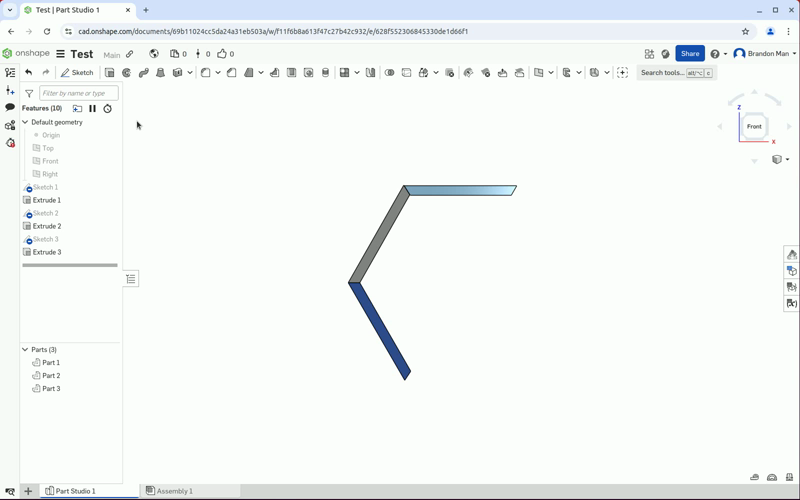
mouse_move(73, 189)
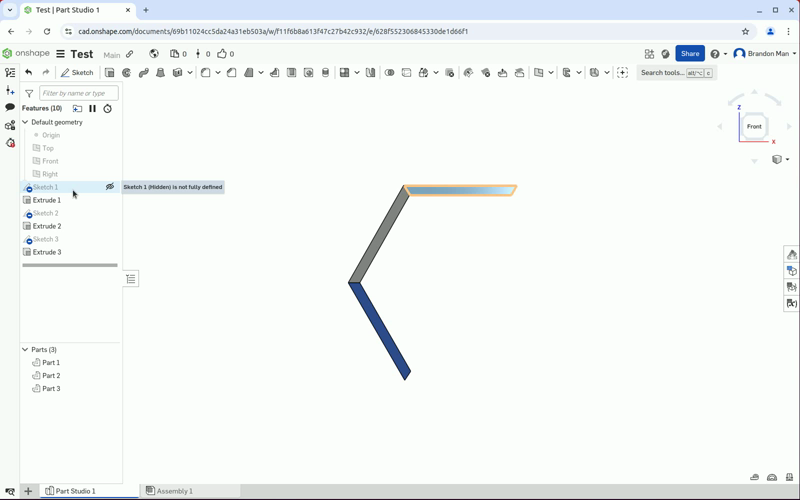
click(73, 189)
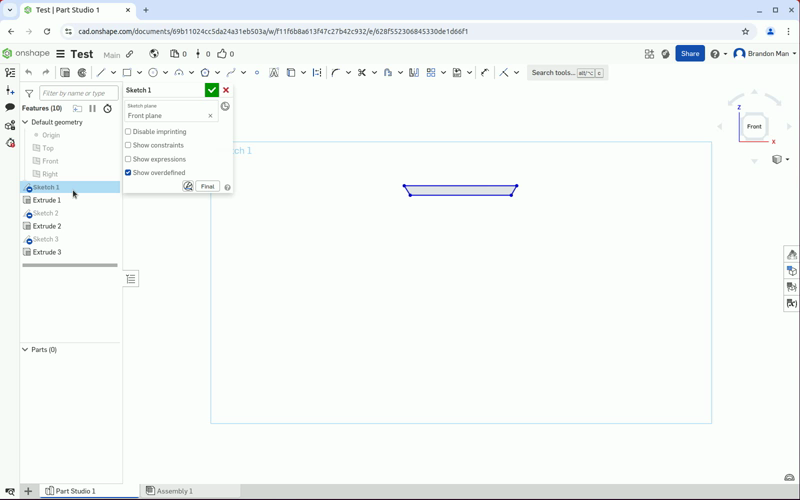
mouse_move(229, 92)
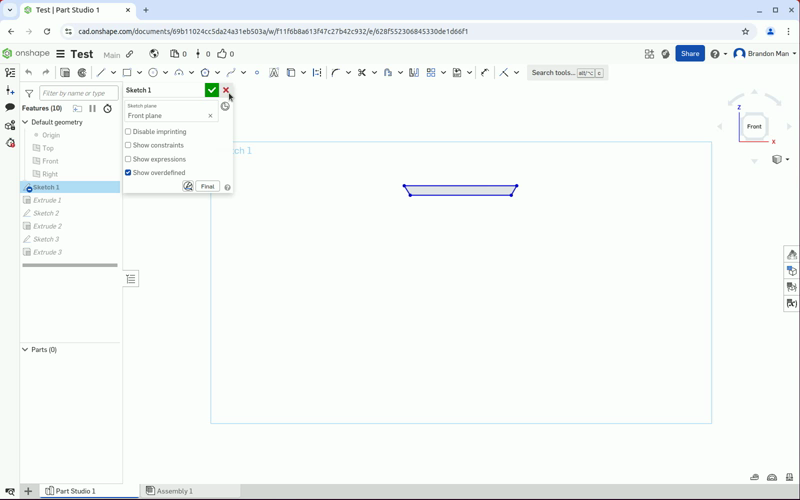
click(229, 92)
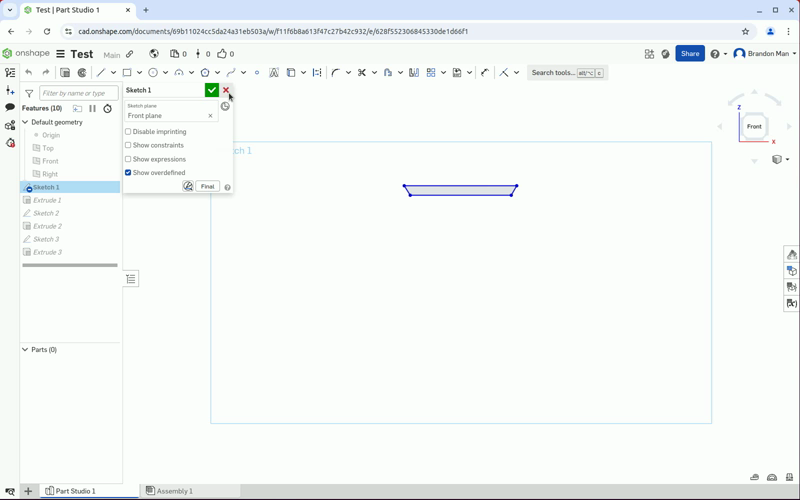
key(shift+s)
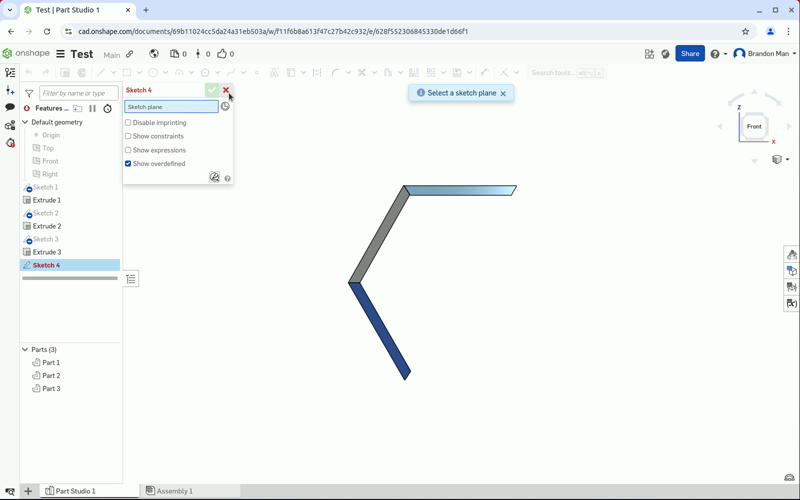
mouse_move(73, 163)
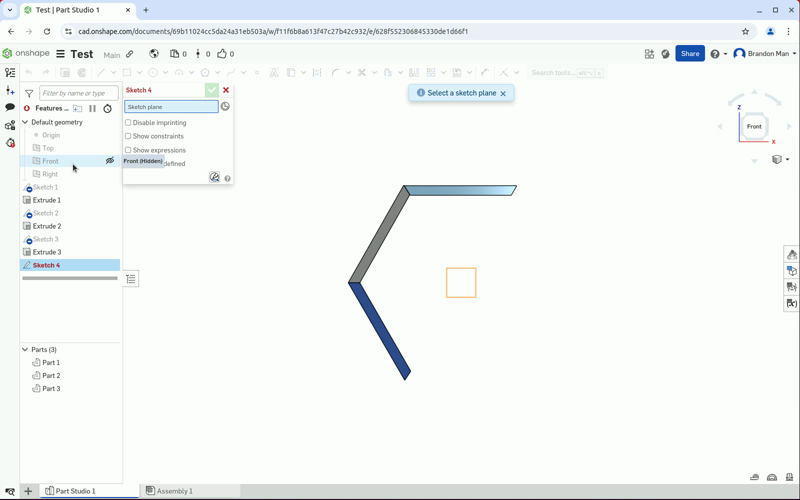
click(73, 163)
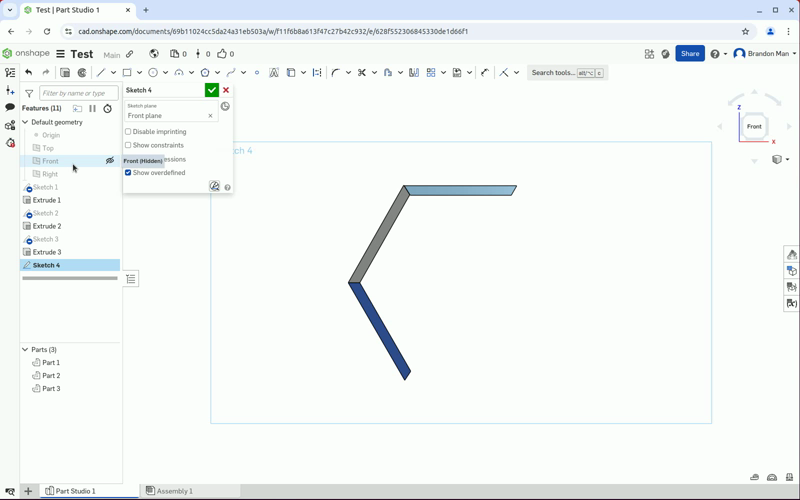
mouse_move(73, 352)
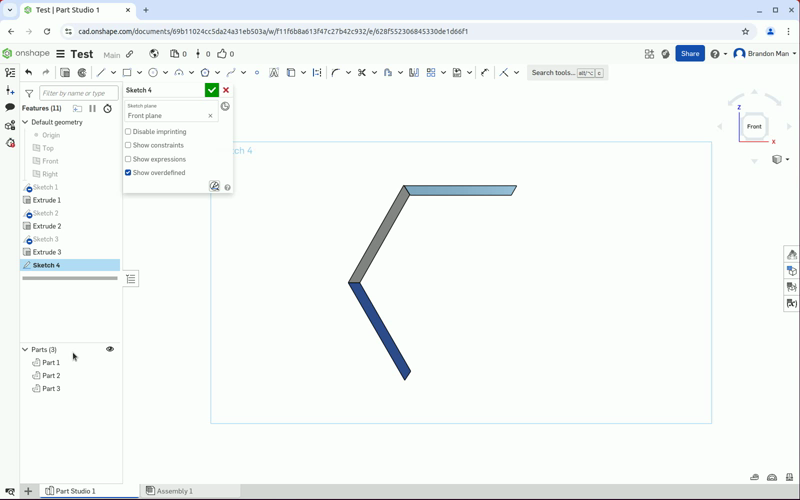
key(y)
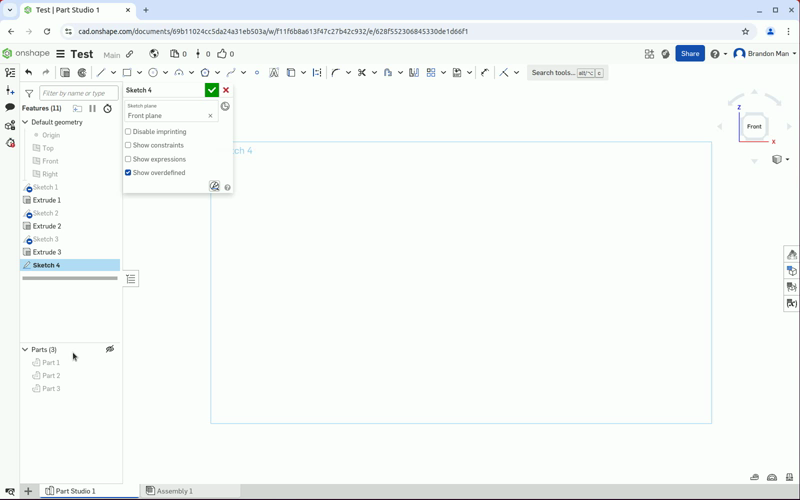
key(l)
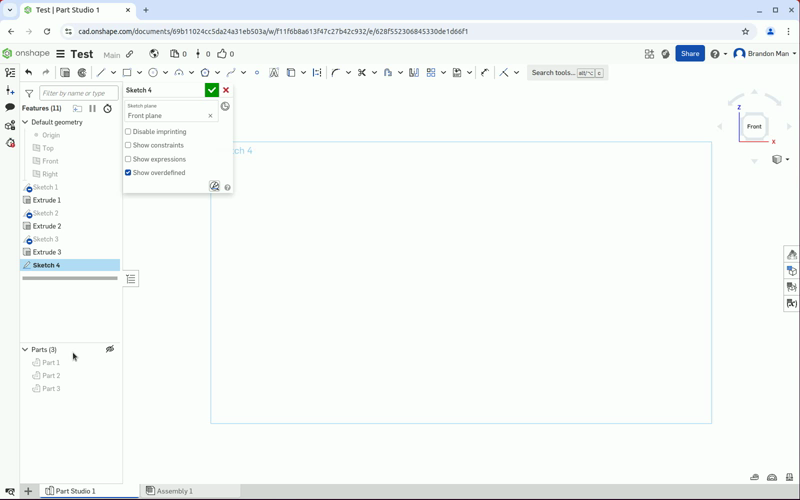
key_down(shift)
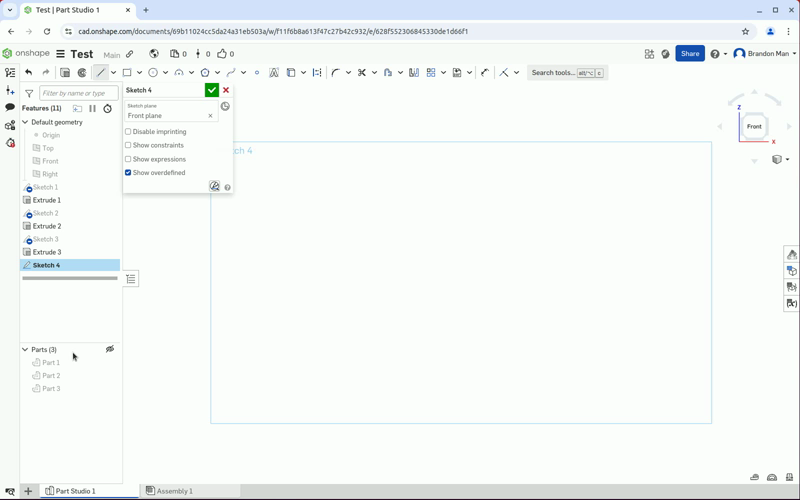
mouse_move(404, 380)
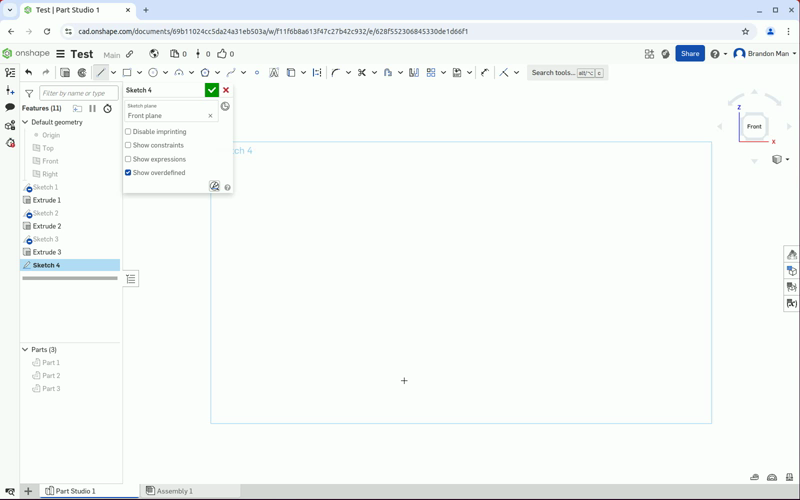
click(404, 380)
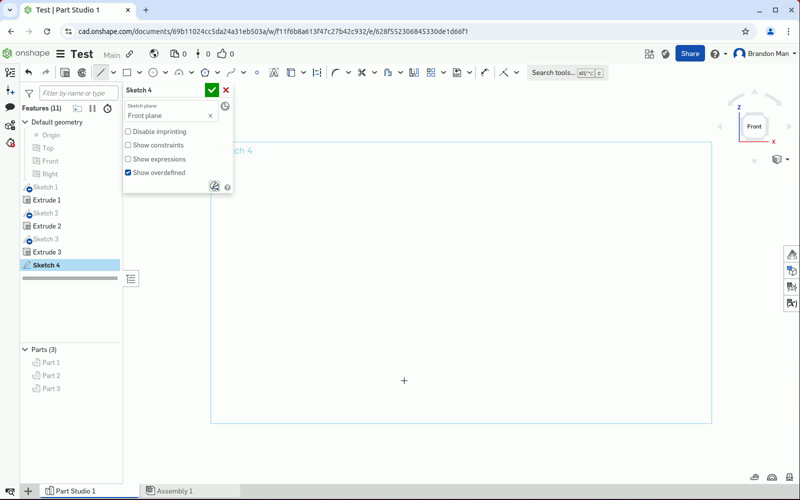
key_up(shift)
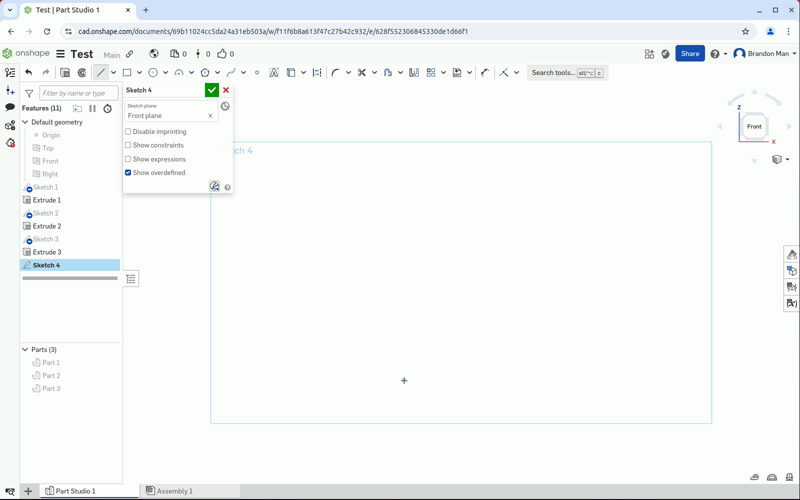
key_down(shift)
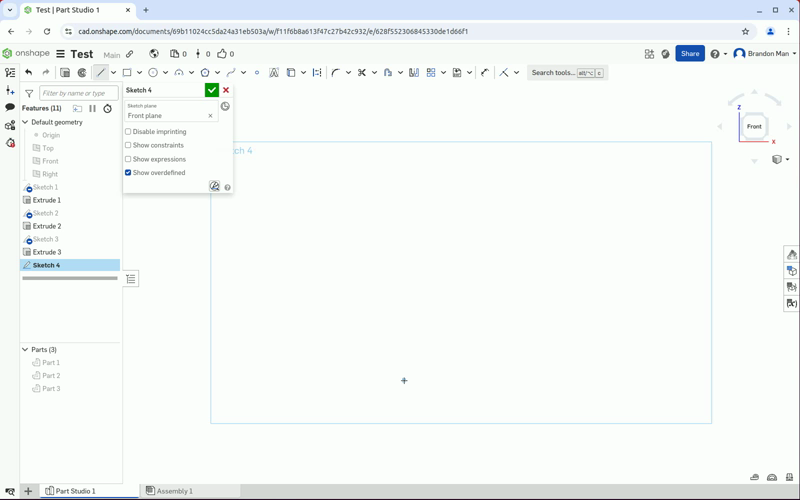
mouse_move(516, 380)
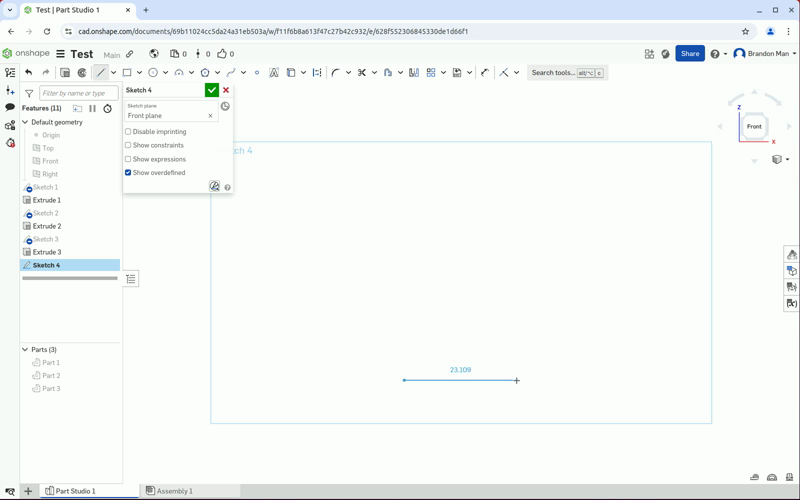
click(516, 380)
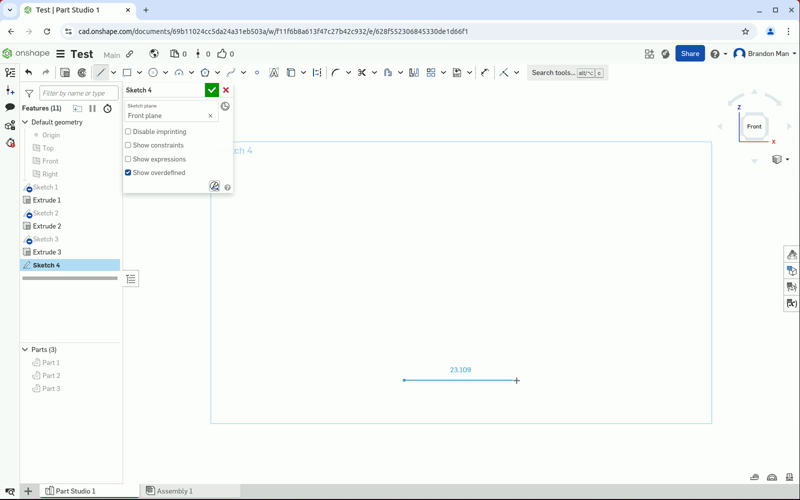
key_up(shift)
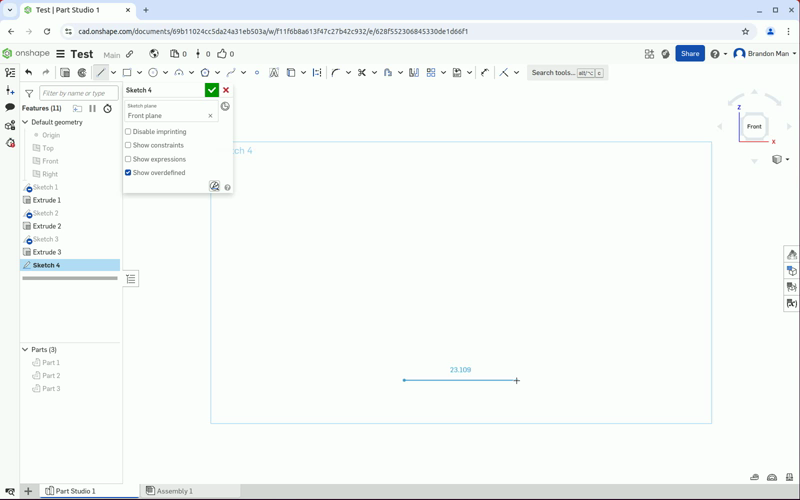
key_down(shift)
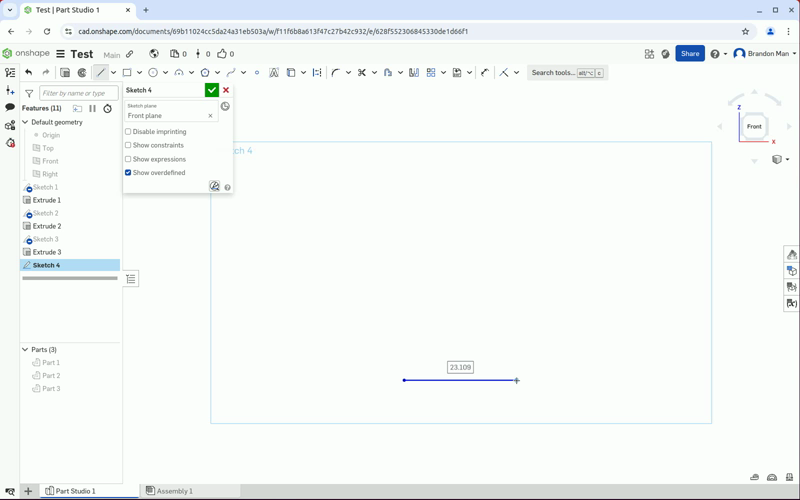
mouse_move(546, 380)
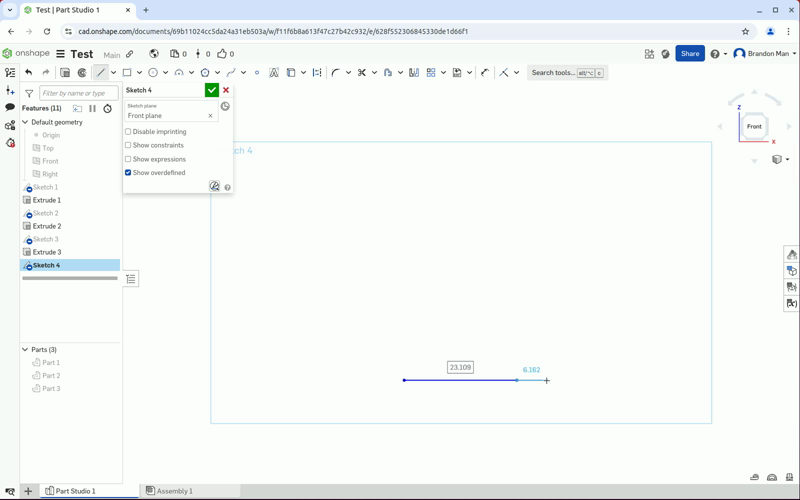
mouse_move(511, 370)
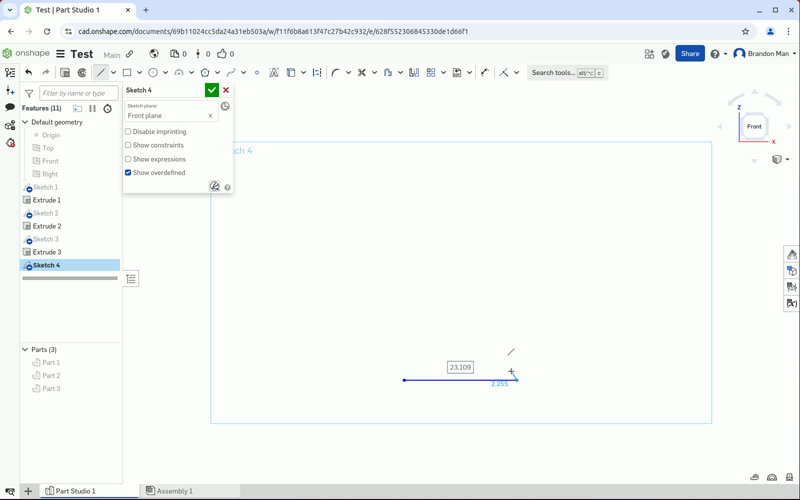
click(511, 370)
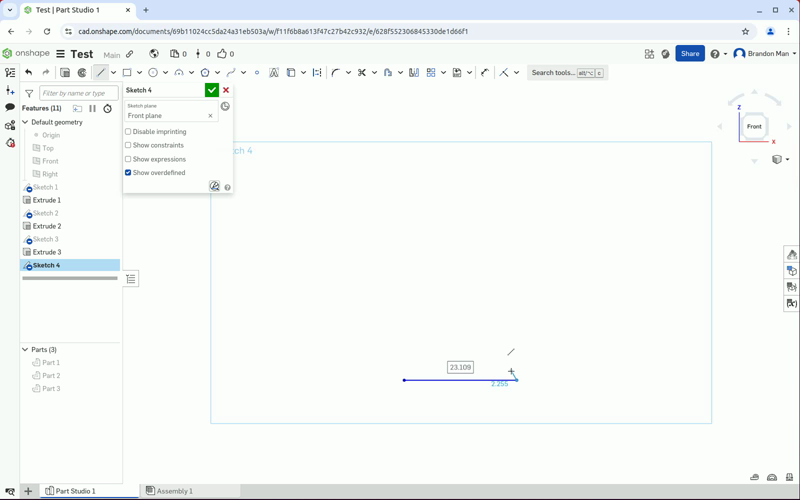
key_up(shift)
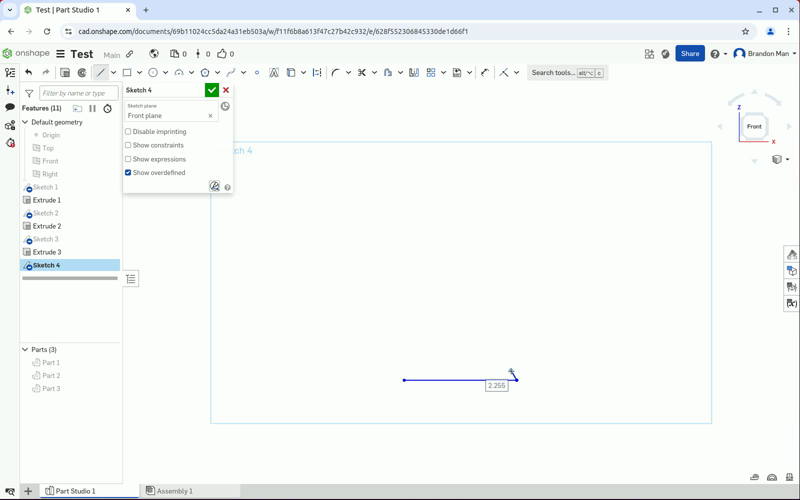
key_down(shift)
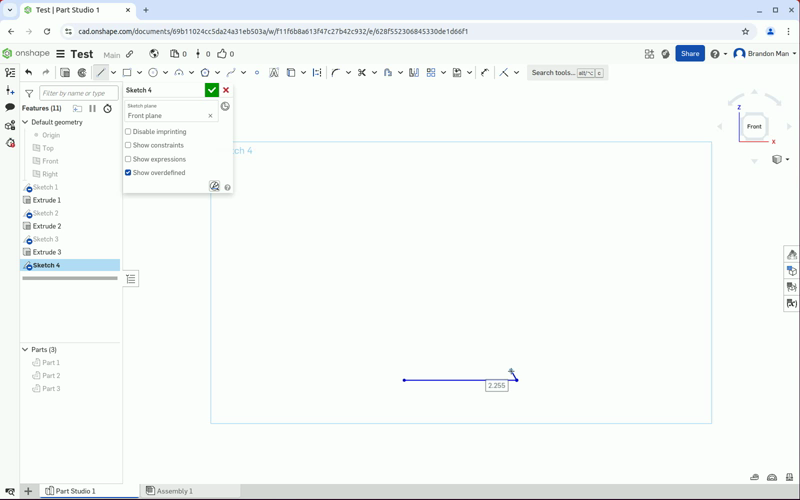
mouse_move(410, 370)
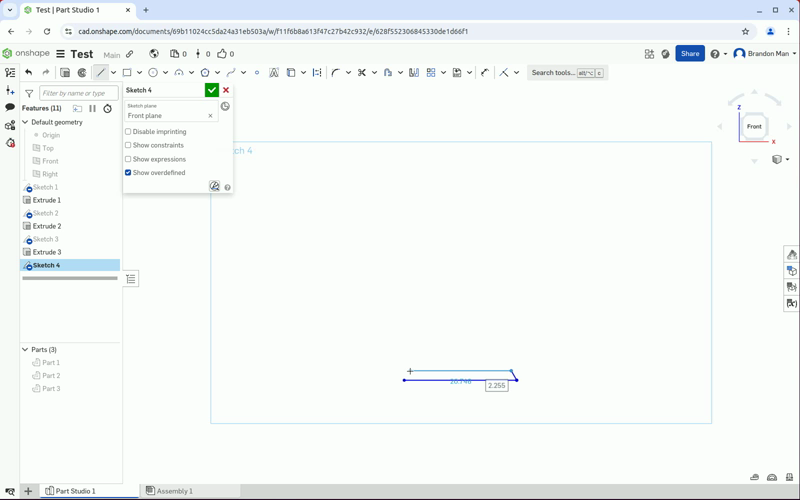
click(410, 370)
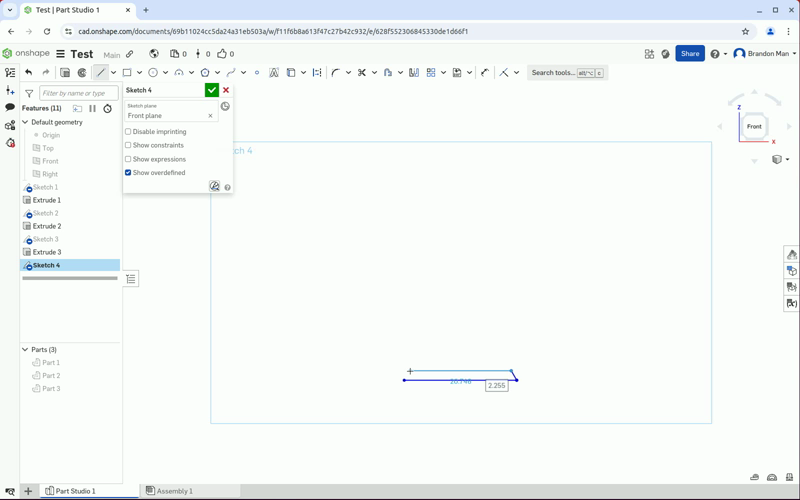
key_up(shift)
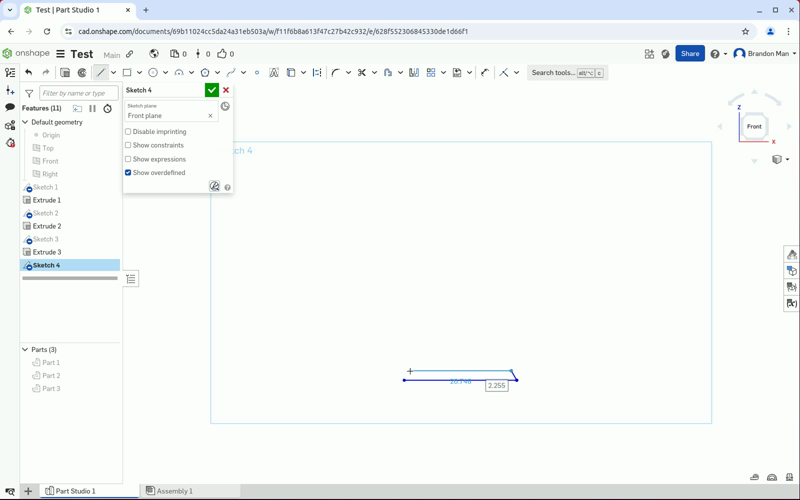
mouse_move(440, 370)
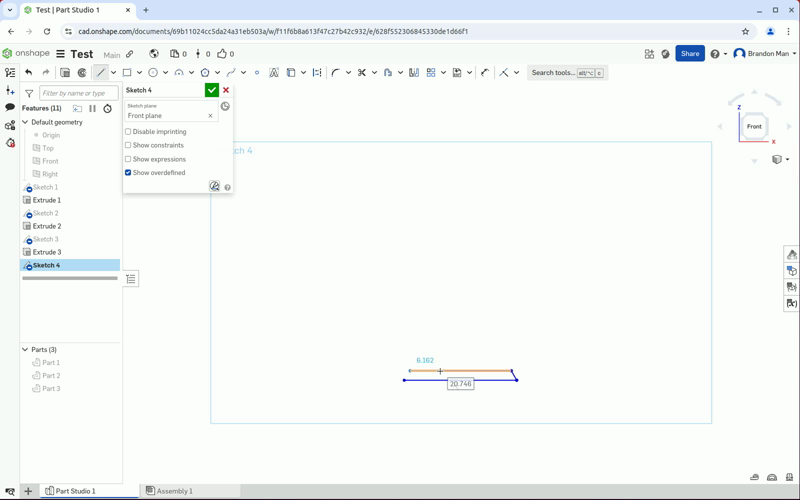
key_down(shift)
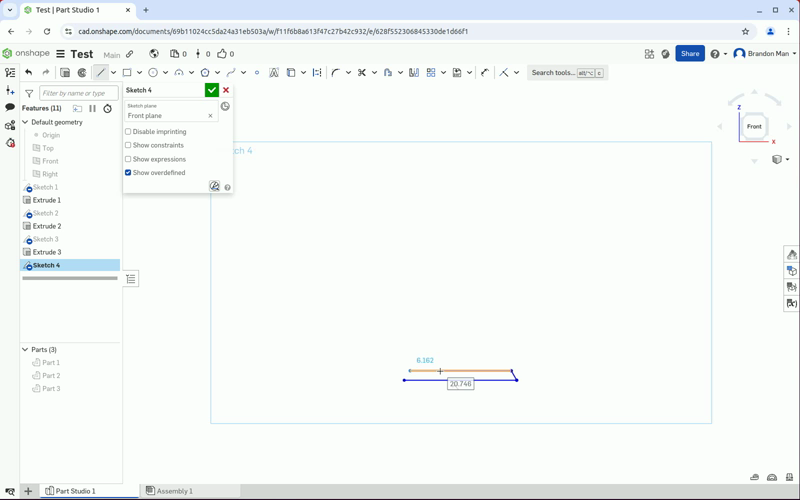
mouse_move(404, 380)
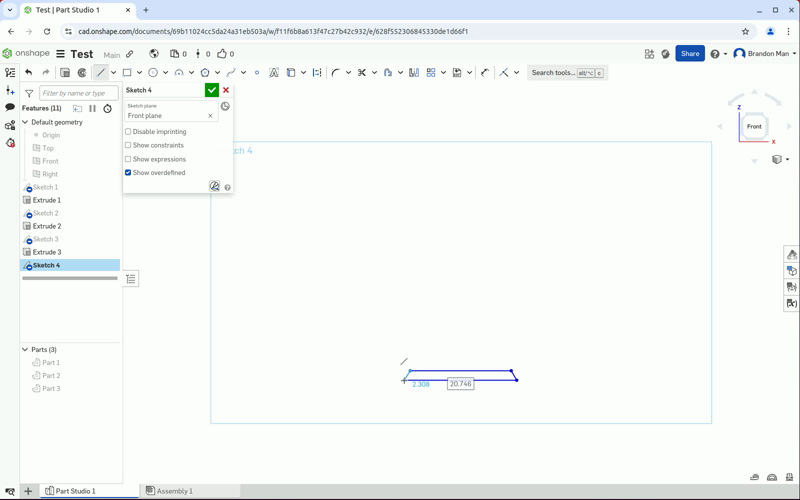
key_up(shift)
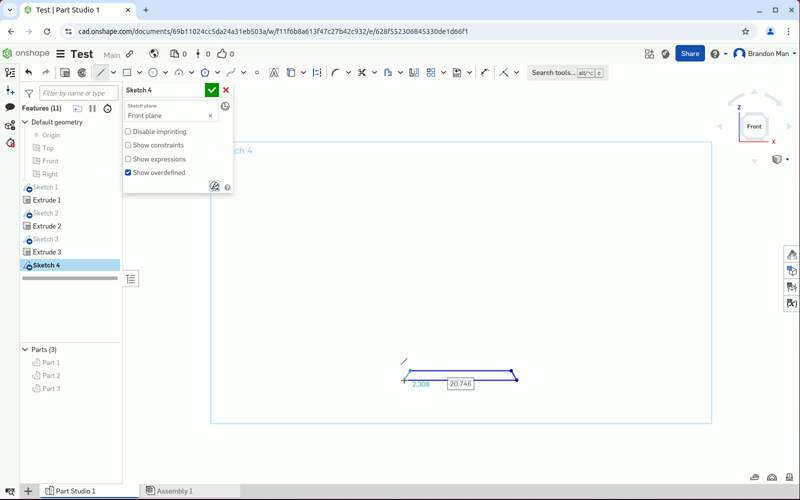
click(404, 380)
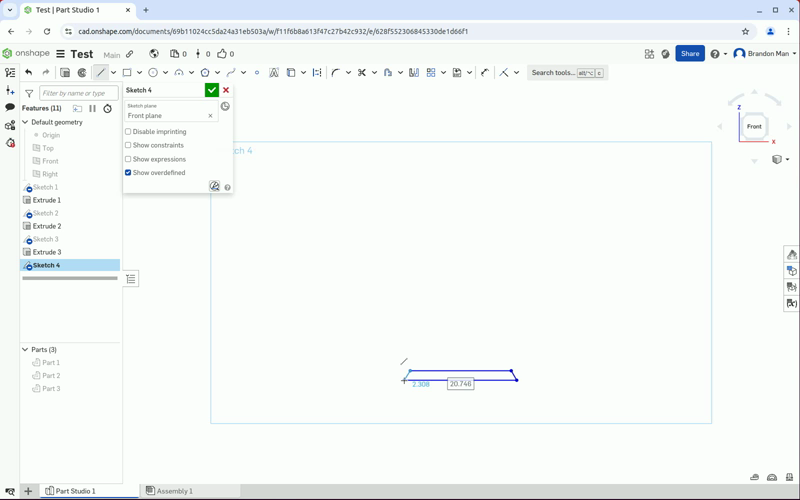
key(esc)
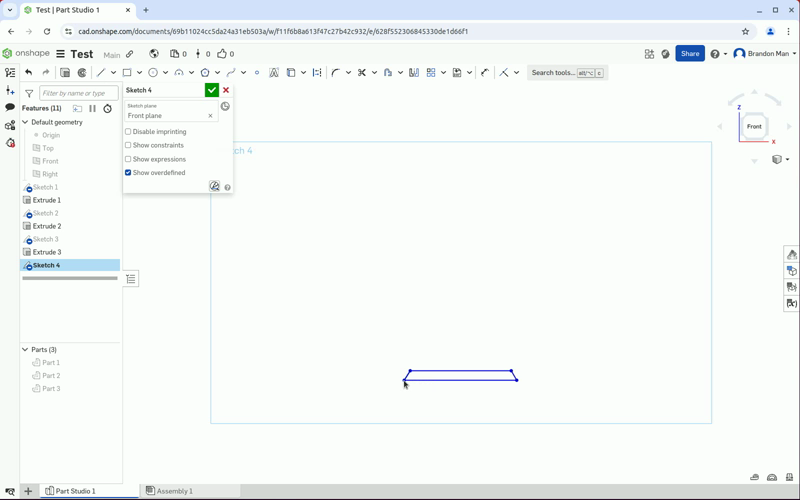
mouse_move(432, 372)
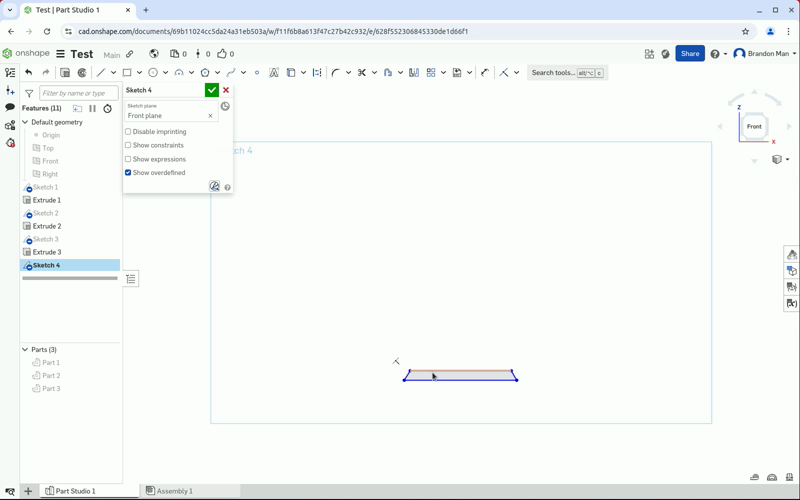
scroll(6)
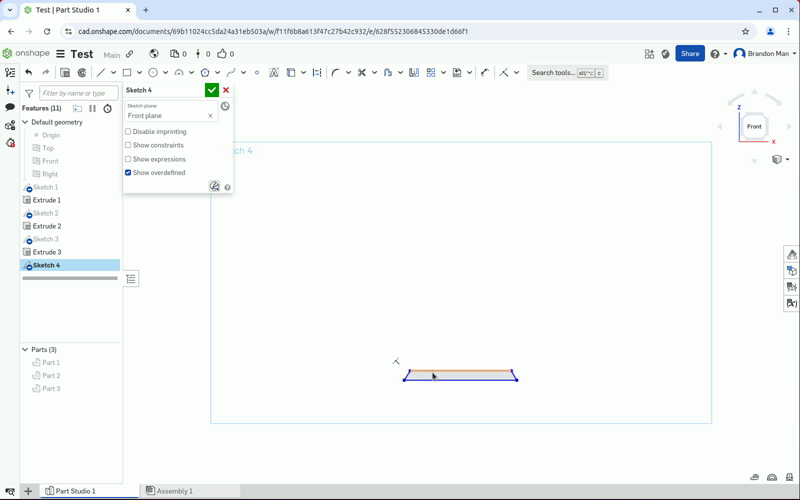
scroll(6)
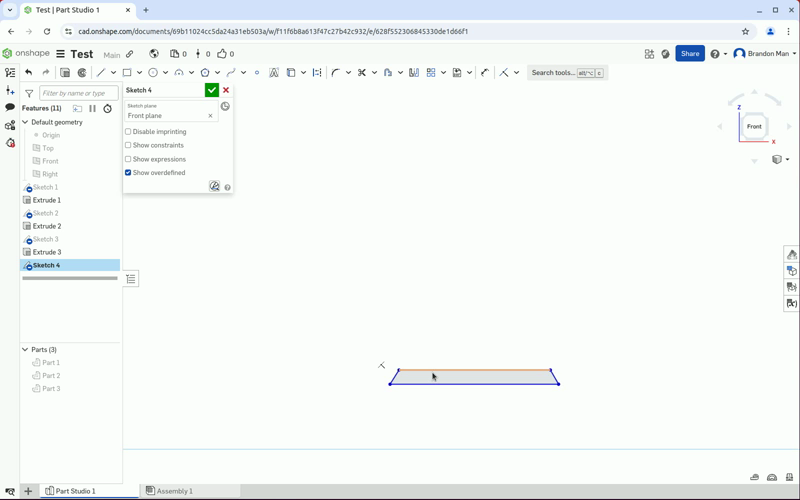
scroll(6)
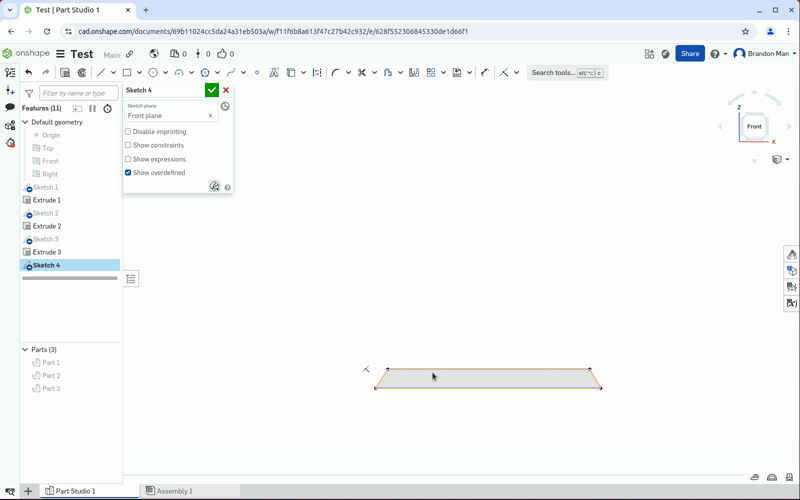
scroll(6)
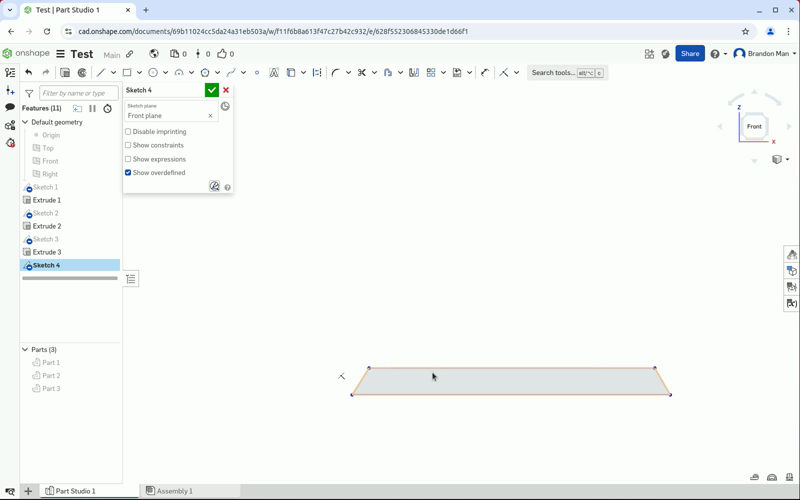
scroll(6)
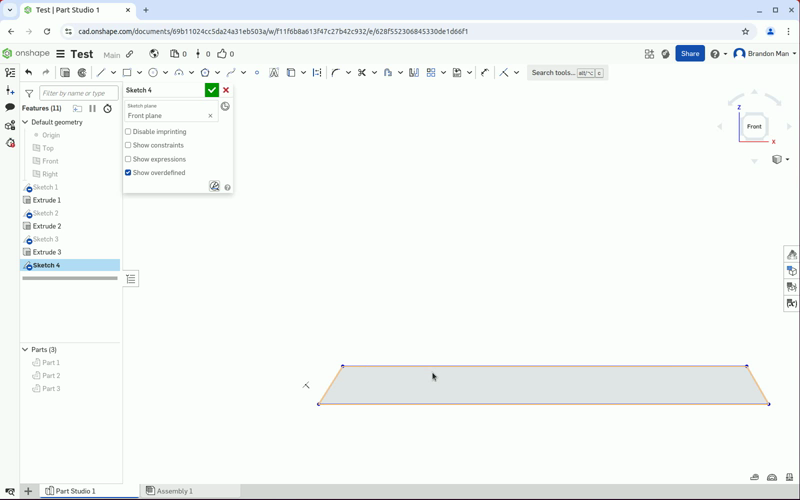
scroll(6)
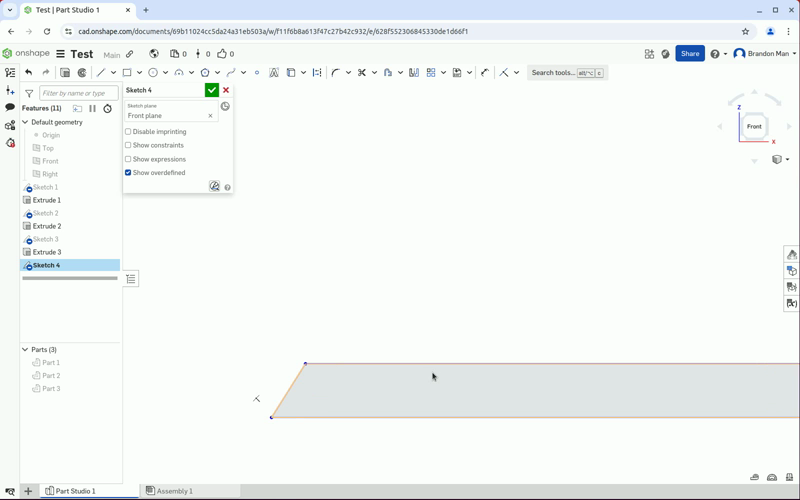
scroll(6)
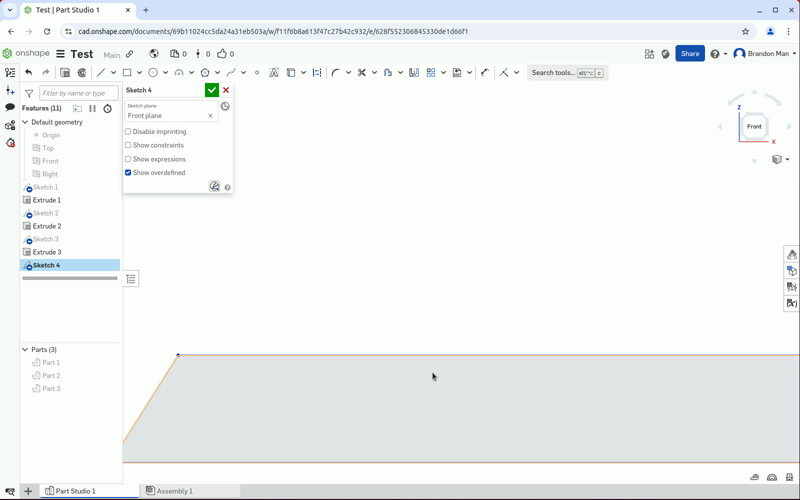
click(432, 372)
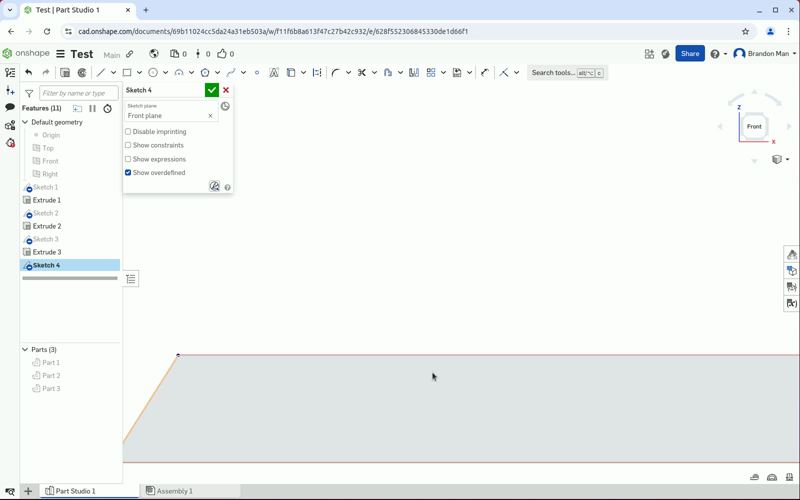
scroll(-6)
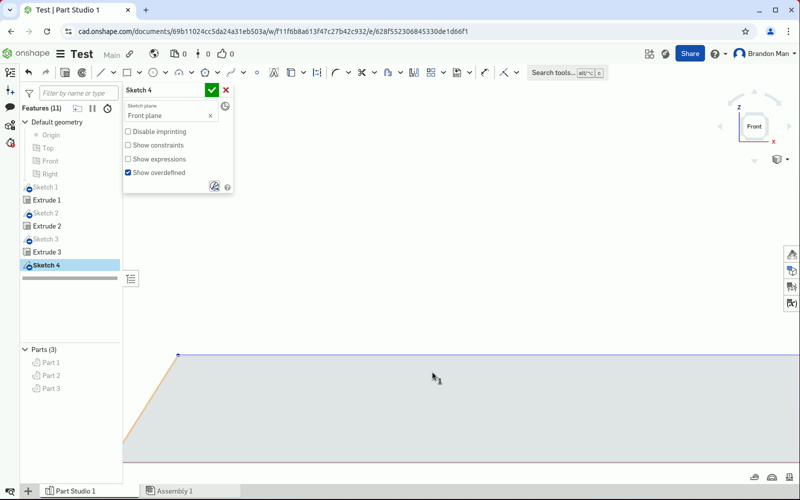
scroll(-6)
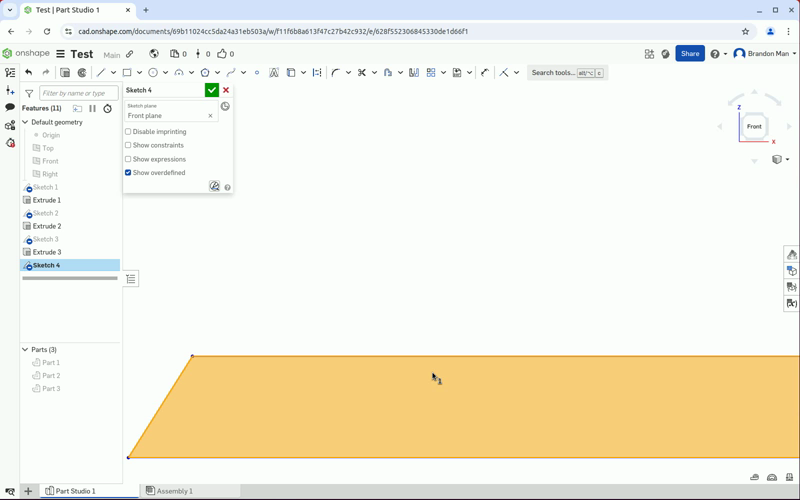
scroll(-6)
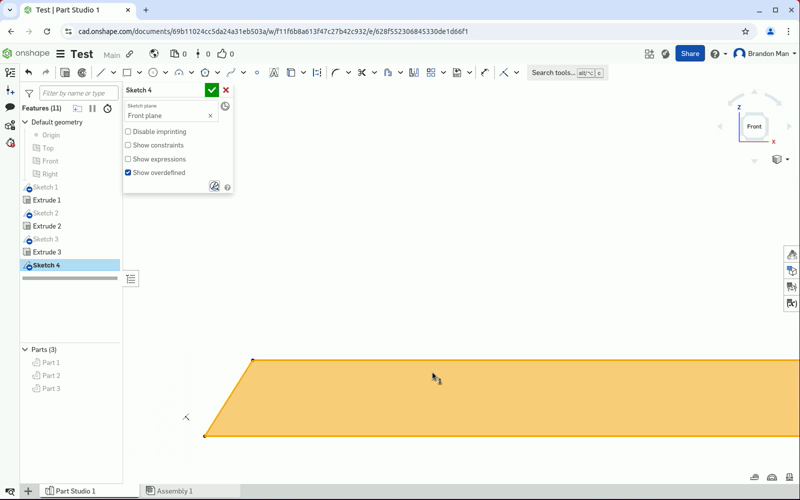
scroll(-6)
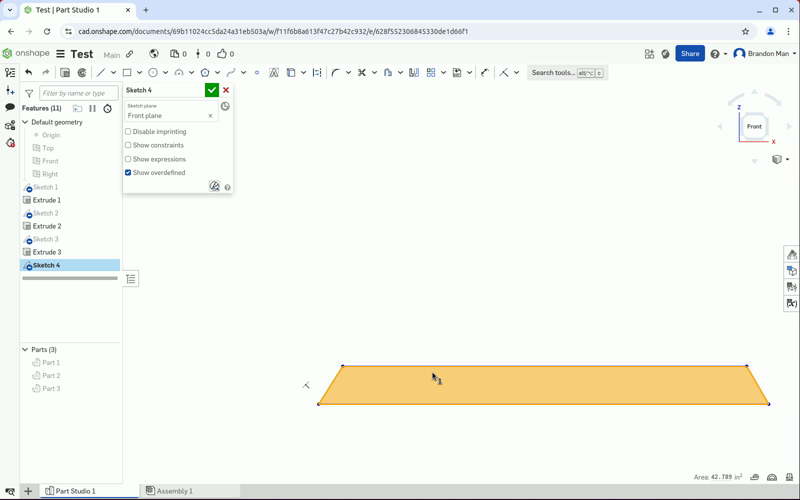
scroll(-6)
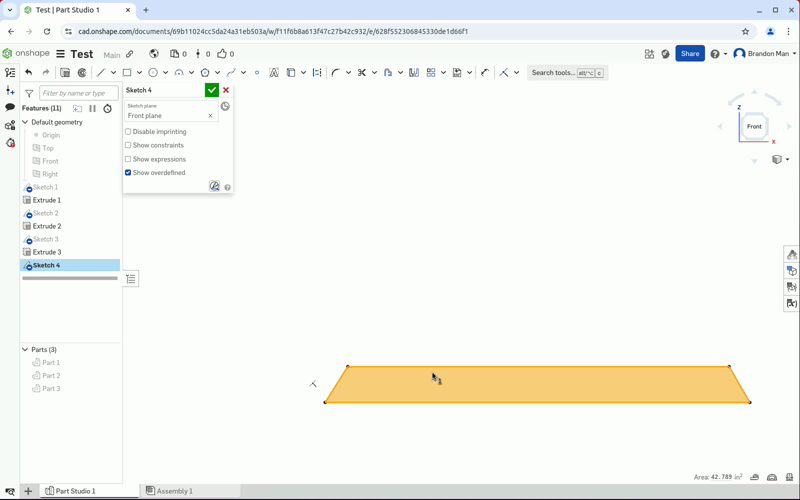
scroll(-6)
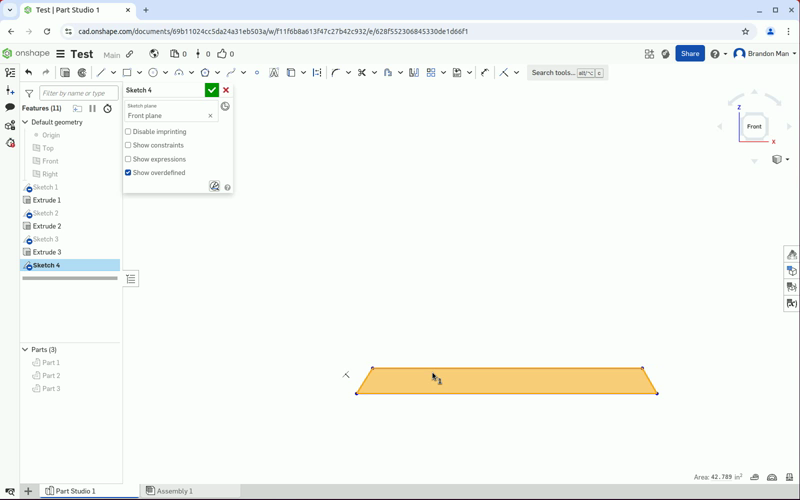
scroll(-6)
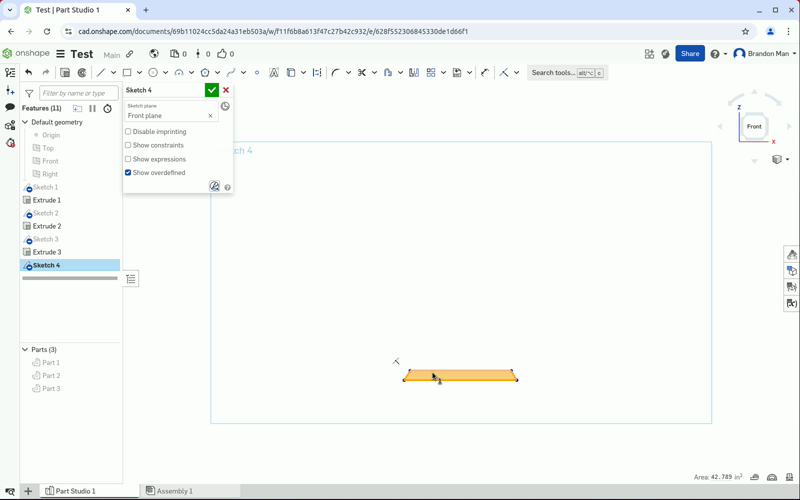
mouse_move(73, 352)
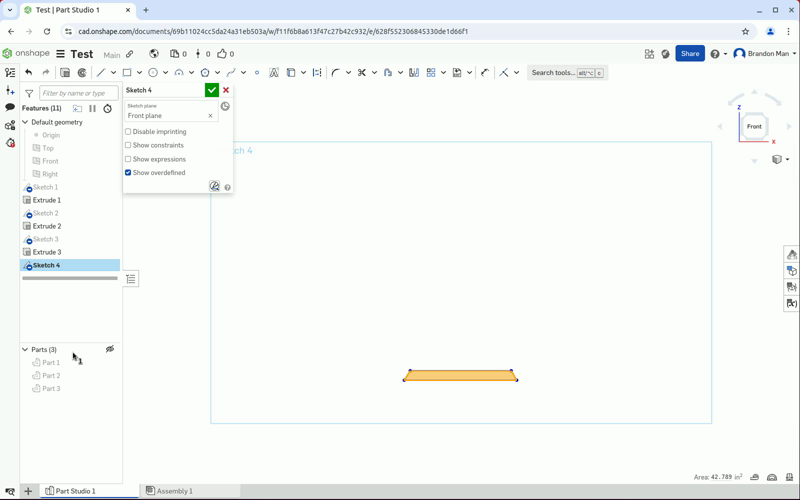
key(shift+y)
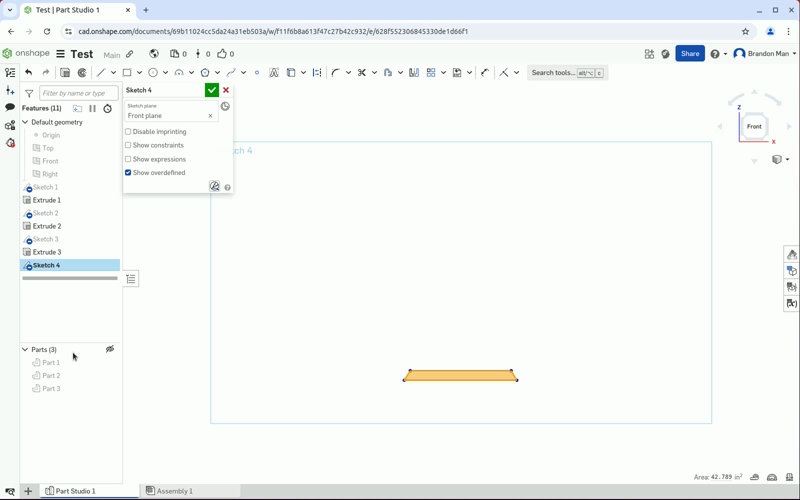
key(shift+e)
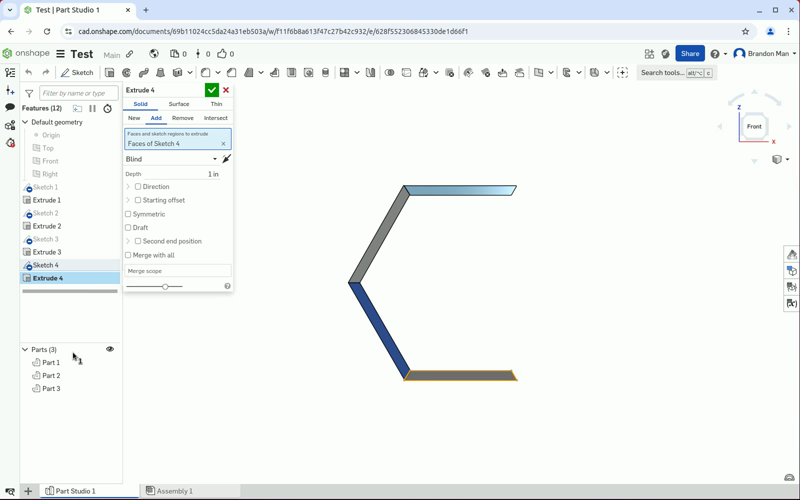
mouse_move(143, 106)
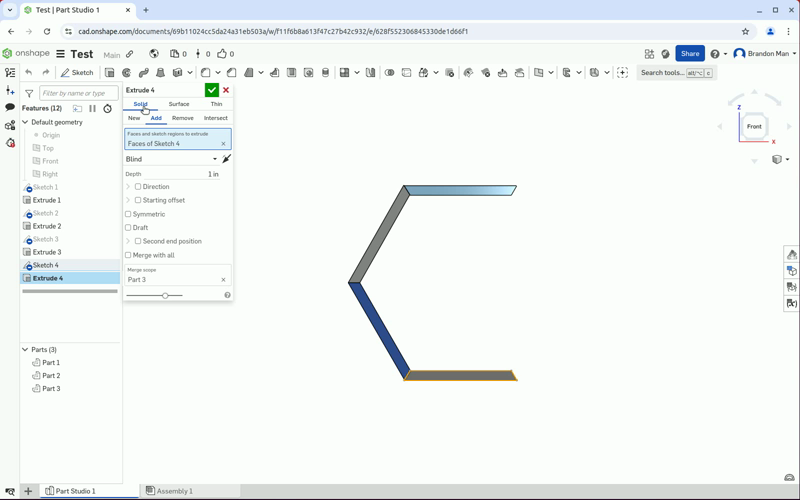
click(143, 106)
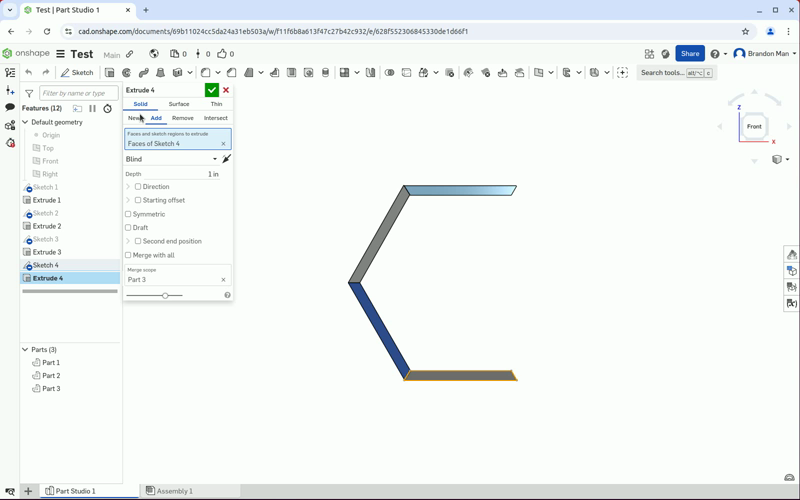
mouse_move(137, 120)
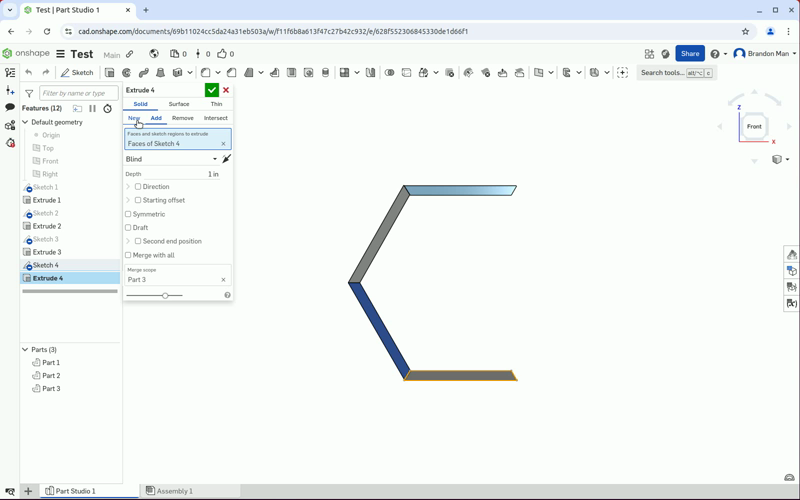
click(137, 120)
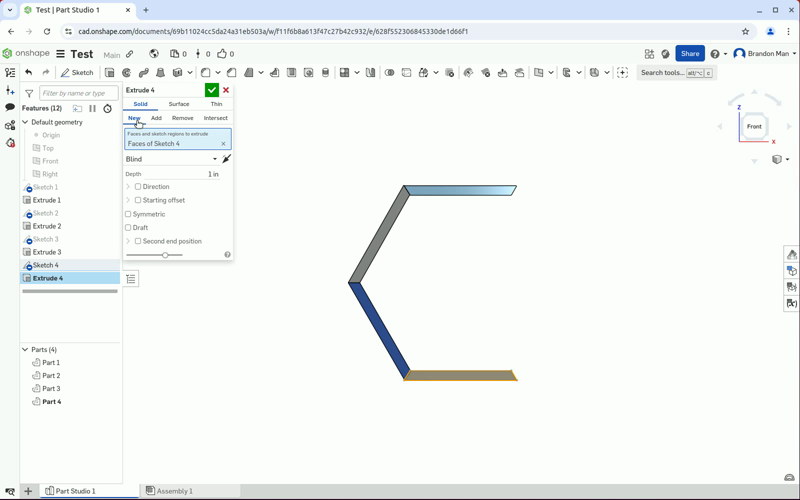
key(tab, 4)
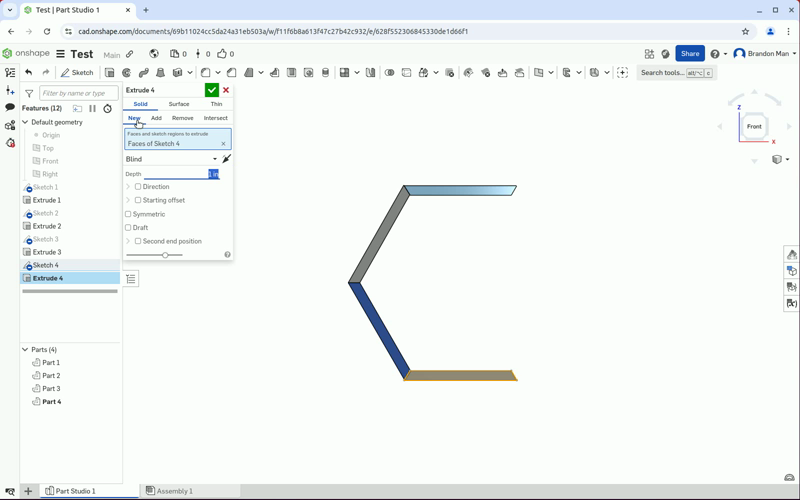
text(9.628)
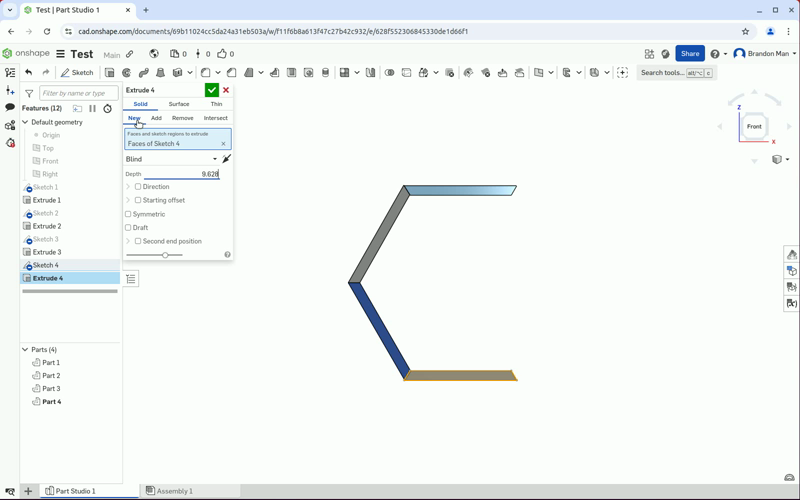
key(enter)
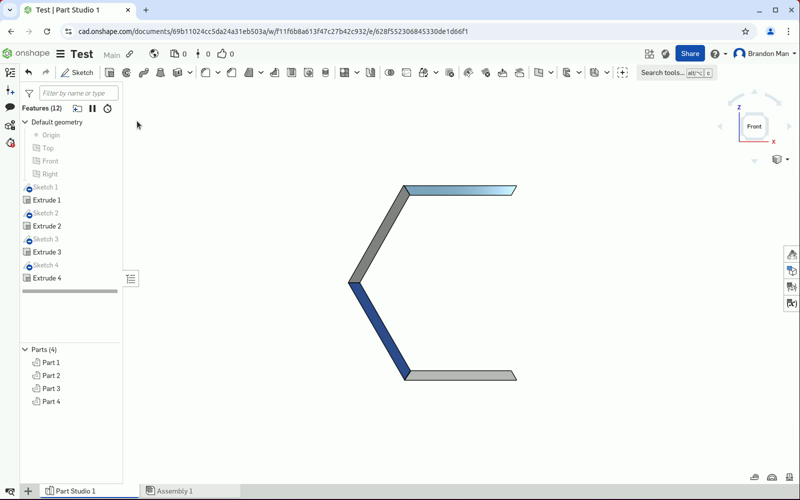
key(shift+h)
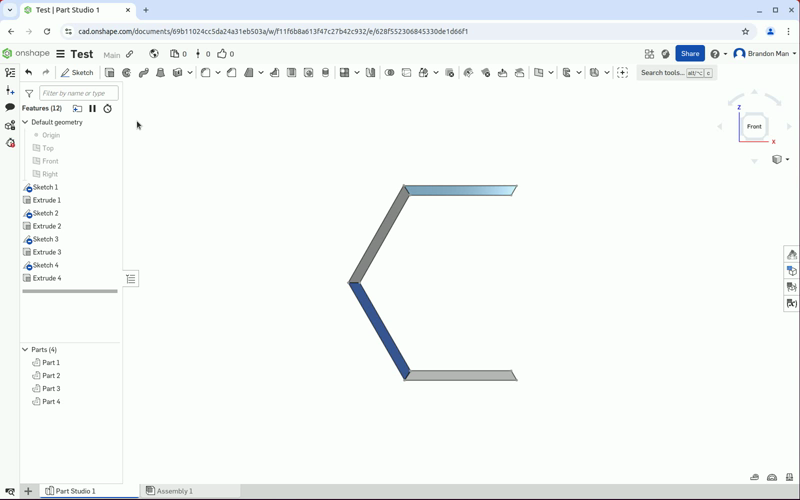
key(shift+h)
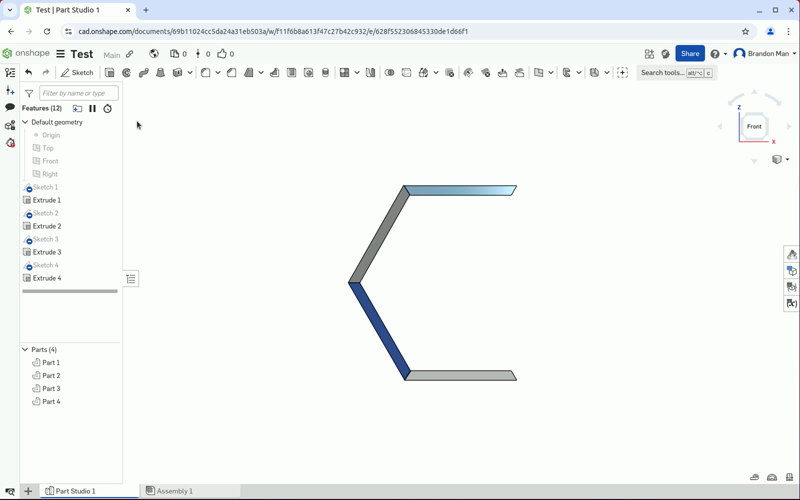
mouse_move(73, 189)
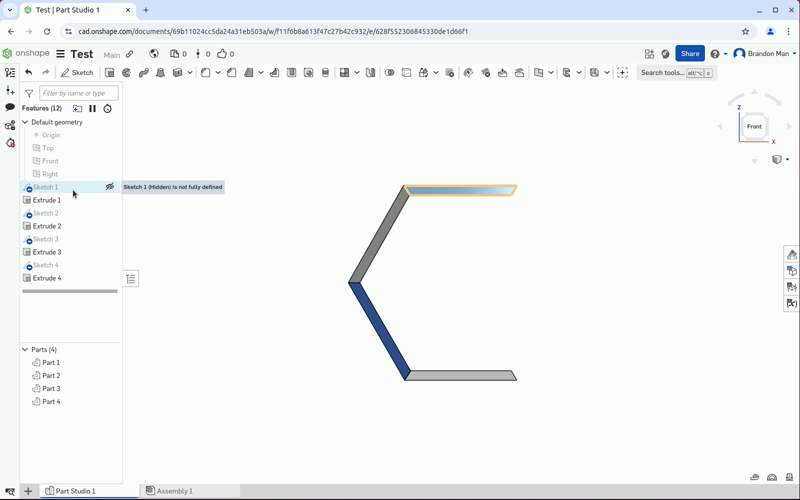
click(73, 189)
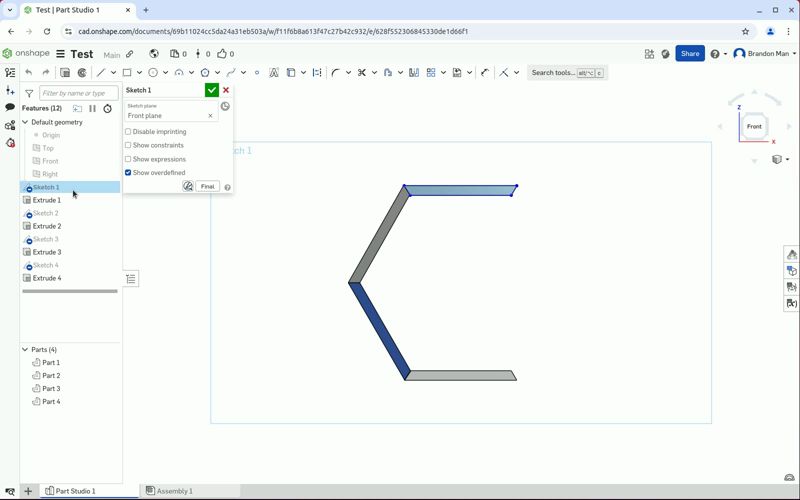
mouse_move(229, 92)
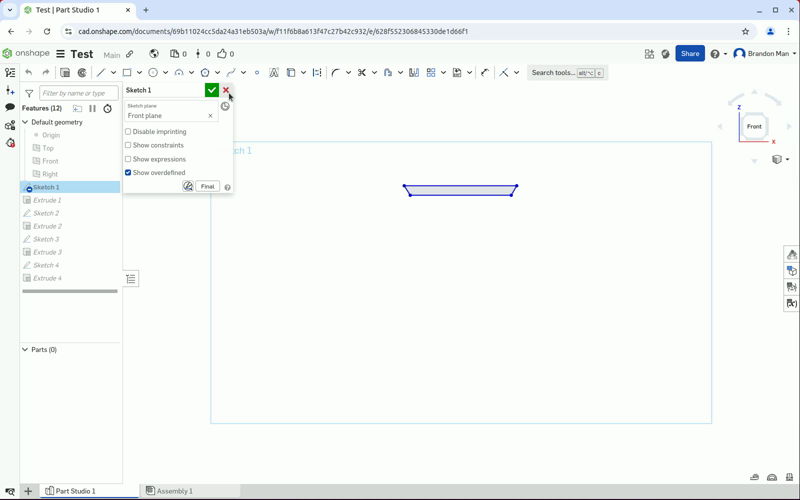
click(229, 92)
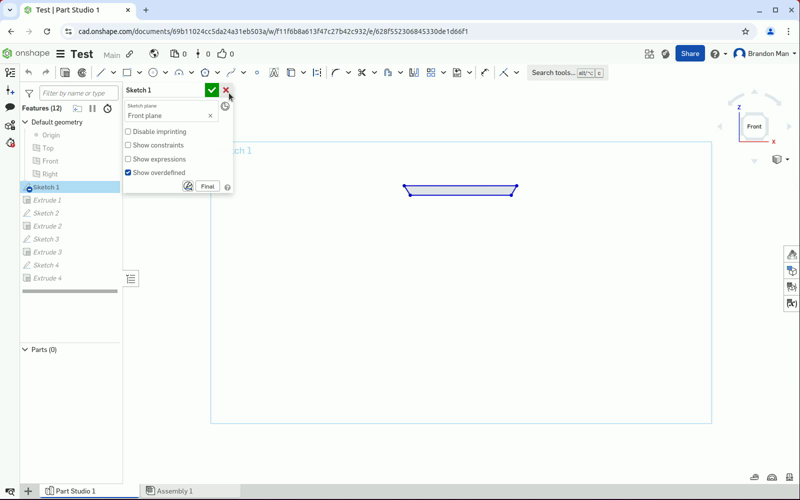
key(shift+s)
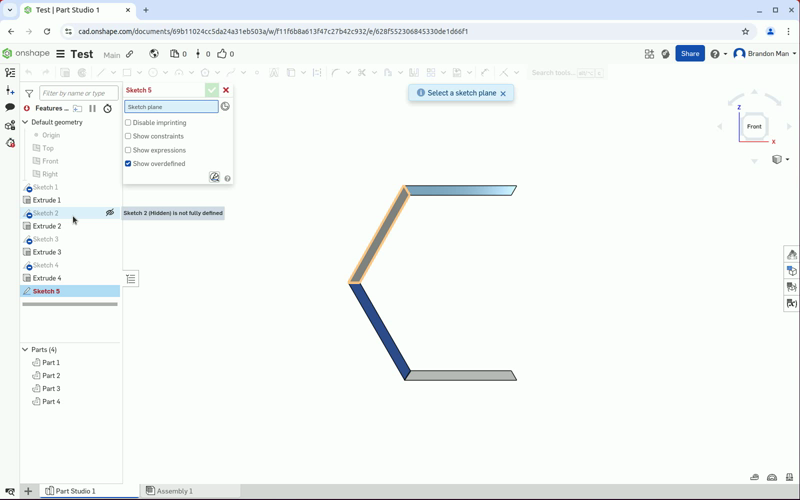
scroll(3)
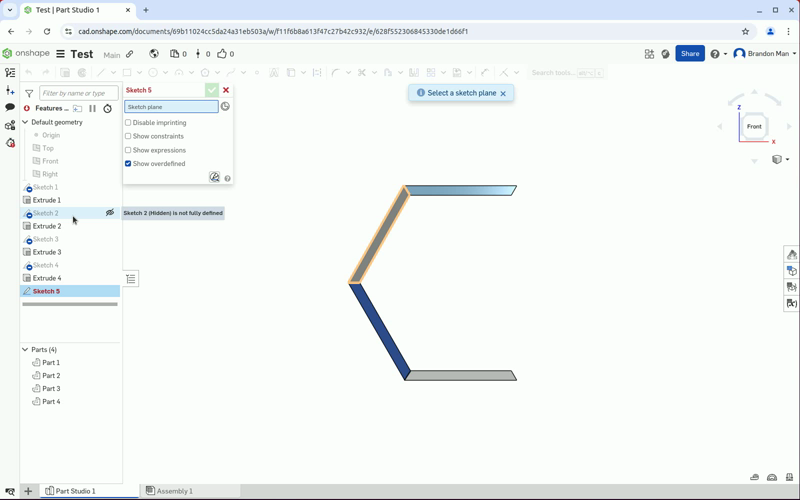
mouse_move(73, 163)
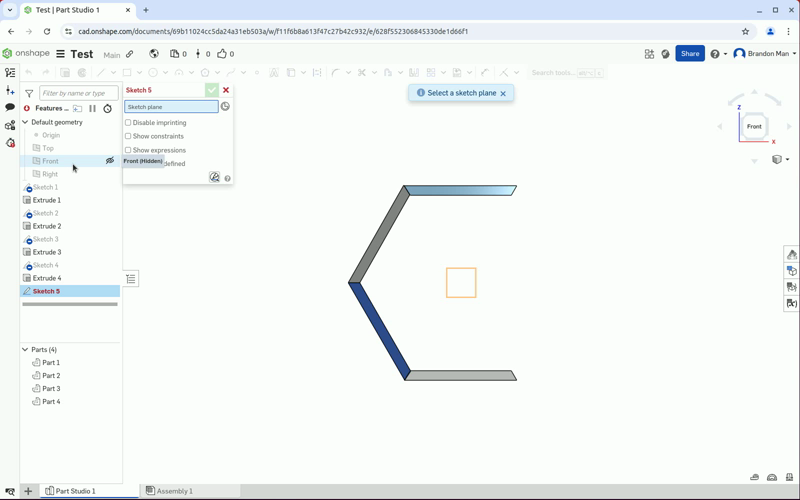
click(73, 163)
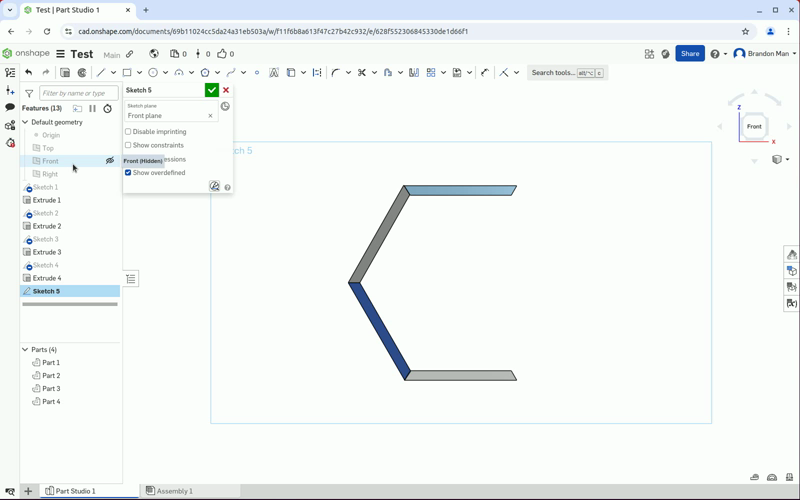
mouse_move(73, 352)
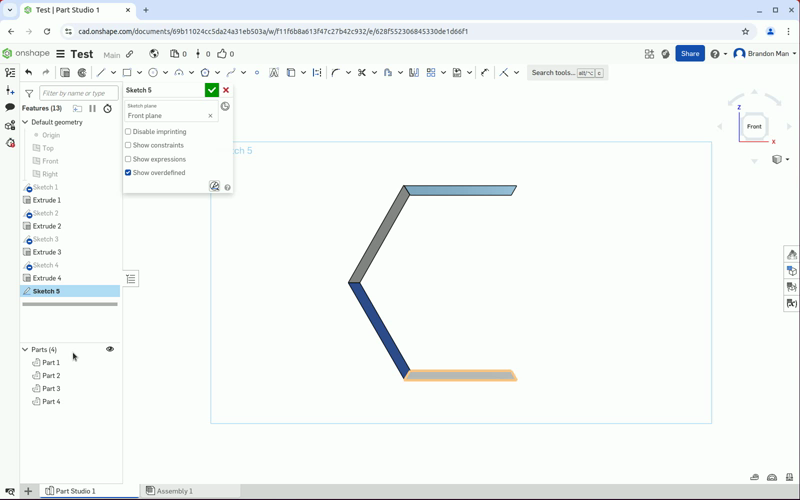
key(y)
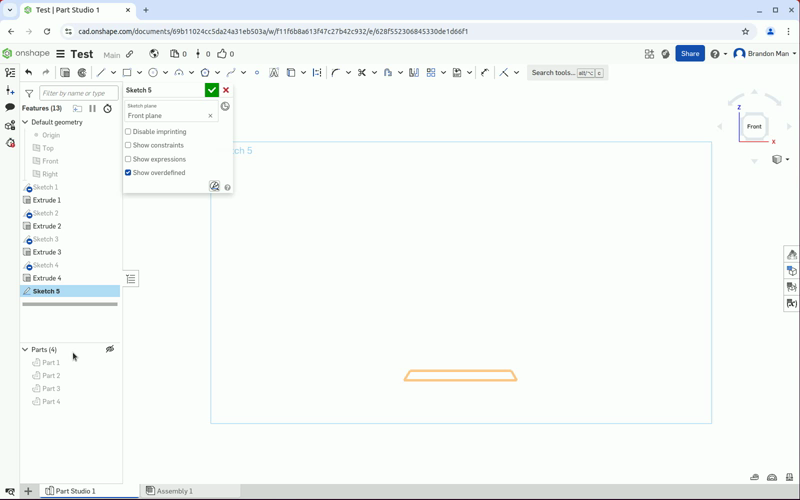
key(l)
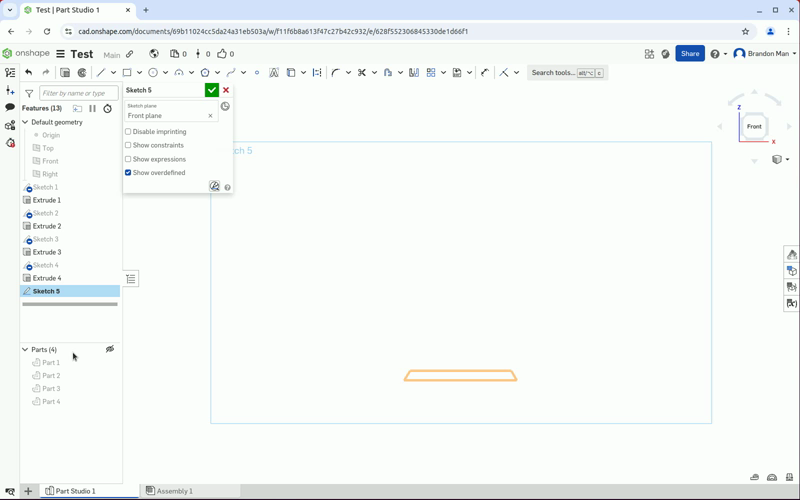
key_down(shift)
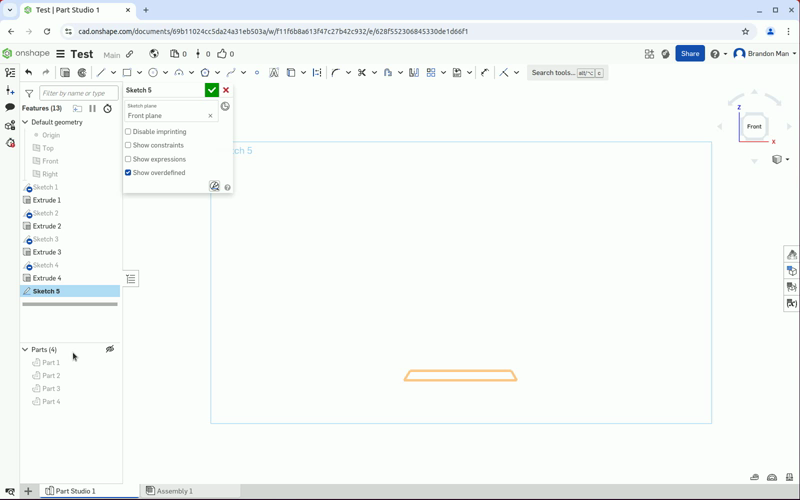
mouse_move(512, 370)
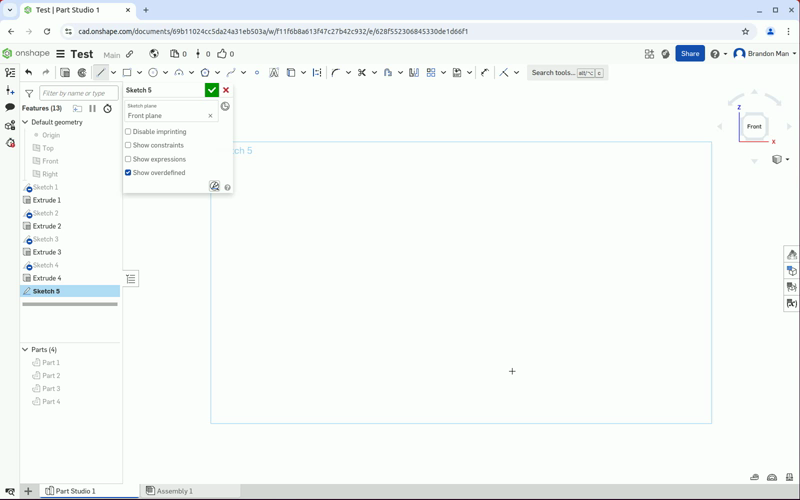
click(512, 370)
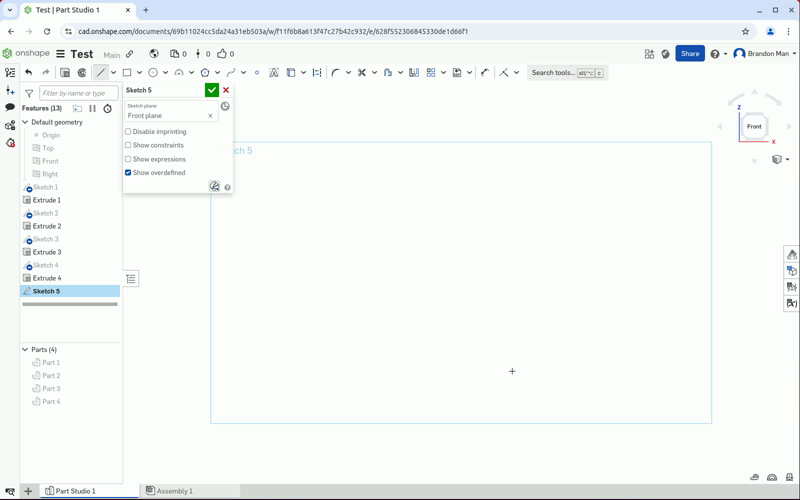
key_up(shift)
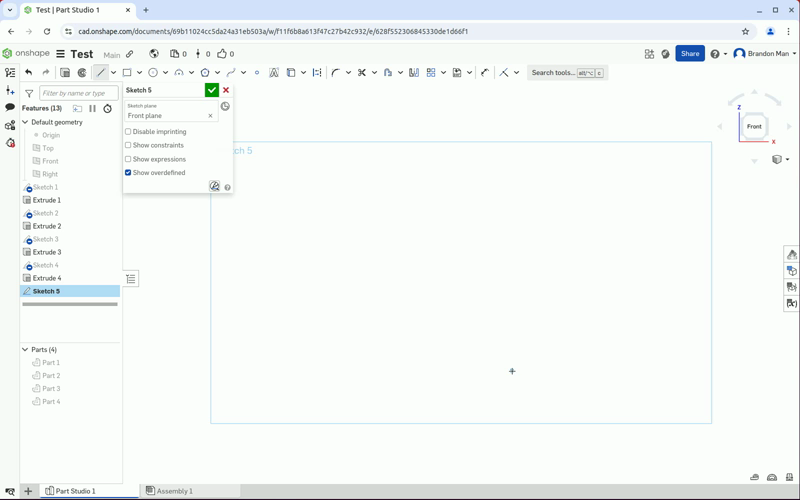
key_down(shift)
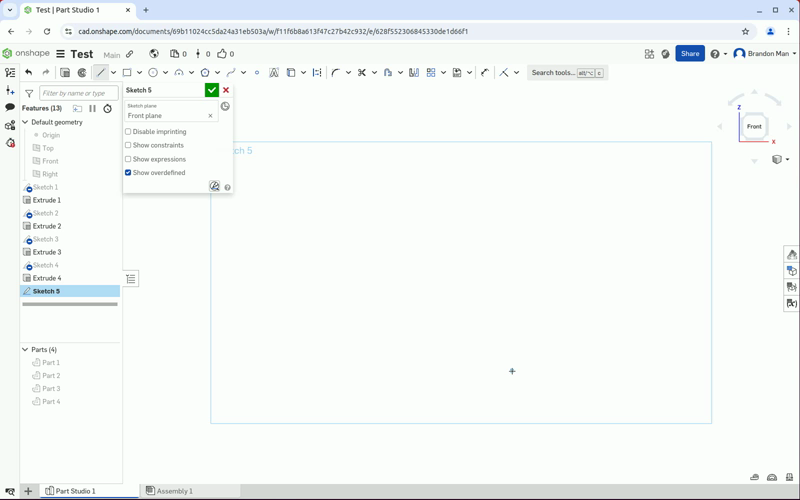
mouse_move(542, 370)
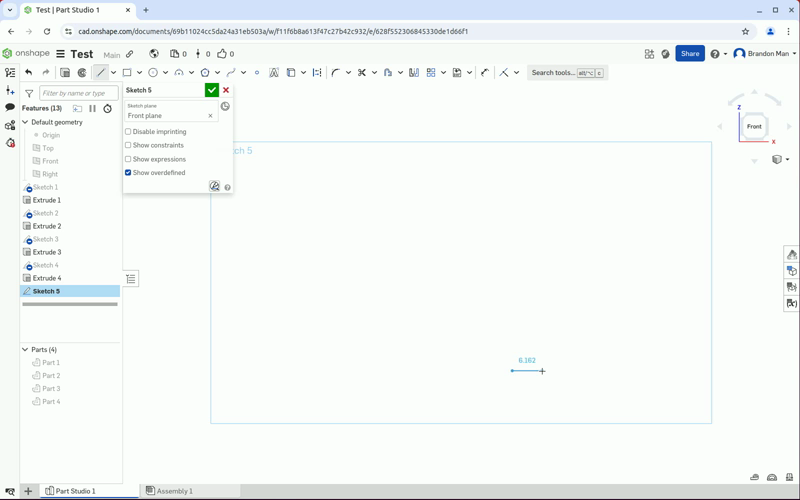
mouse_move(518, 380)
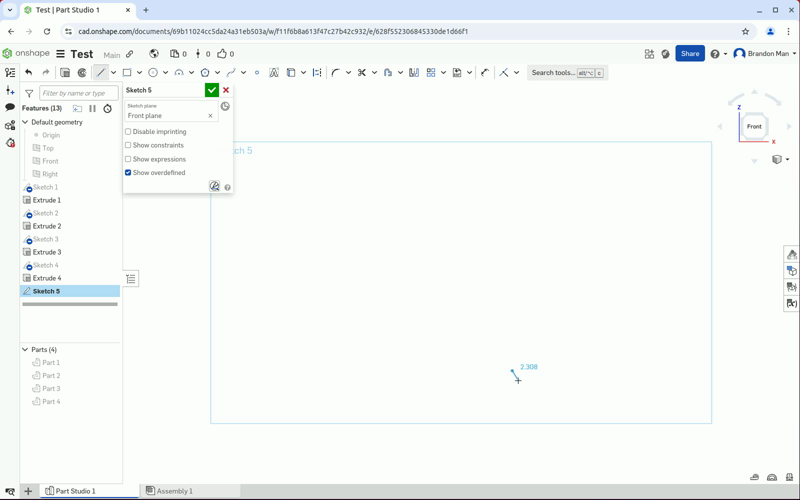
click(518, 380)
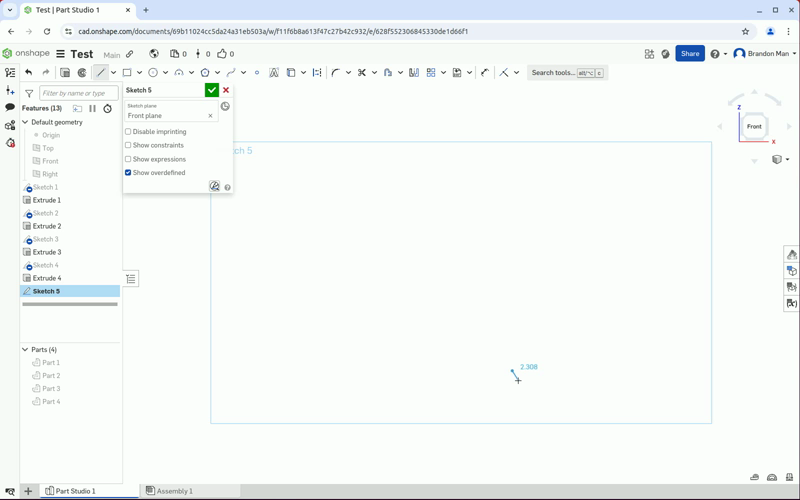
key_up(shift)
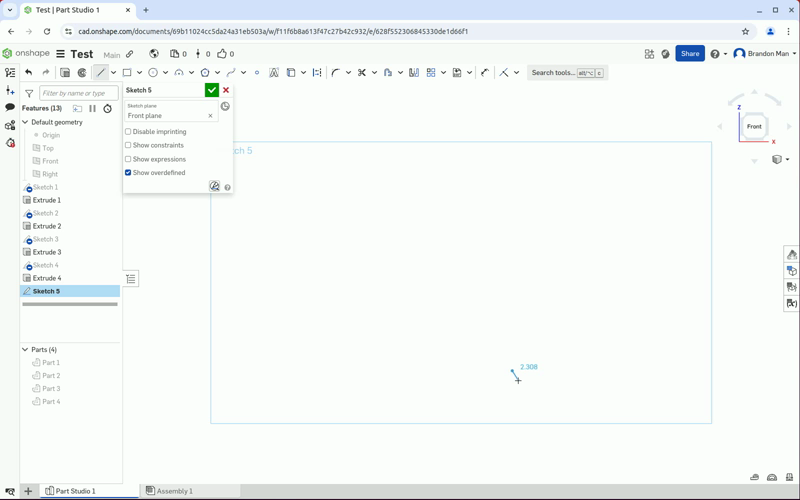
key_down(shift)
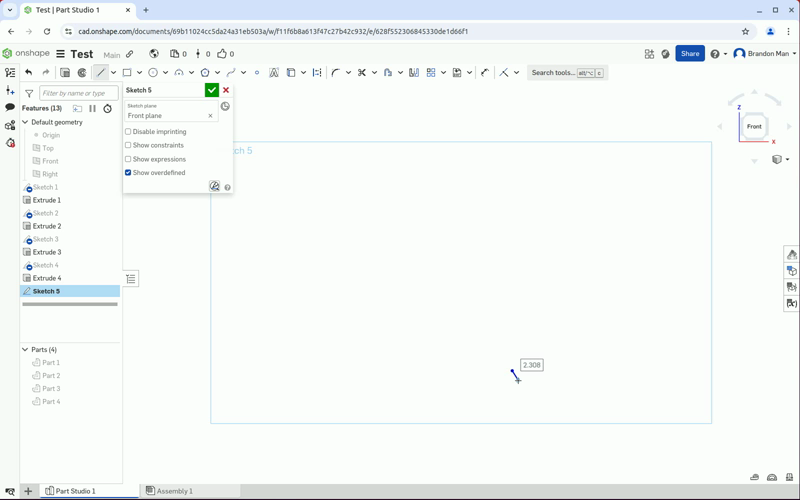
mouse_move(573, 282)
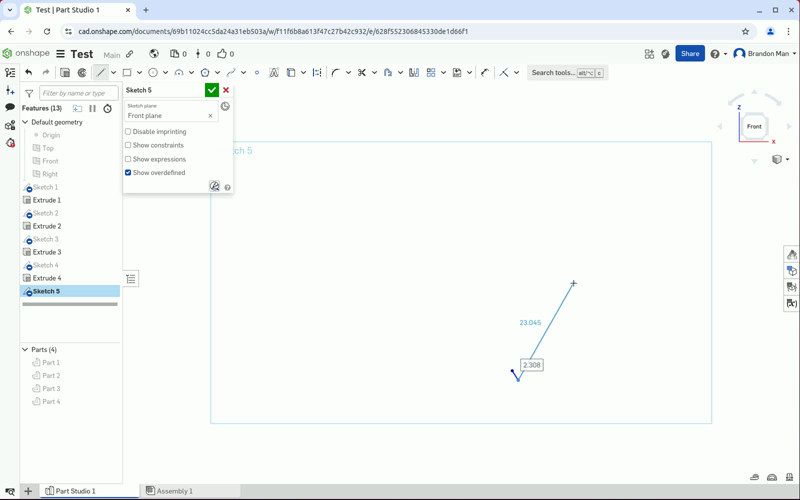
click(573, 282)
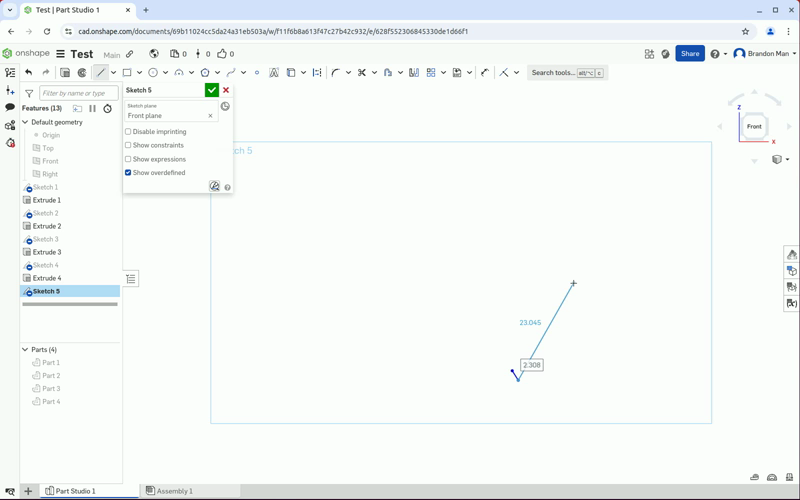
key_up(shift)
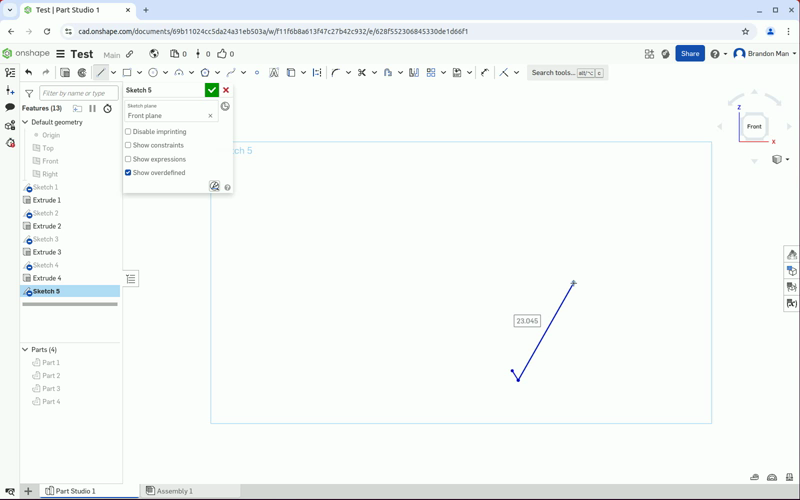
key_down(shift)
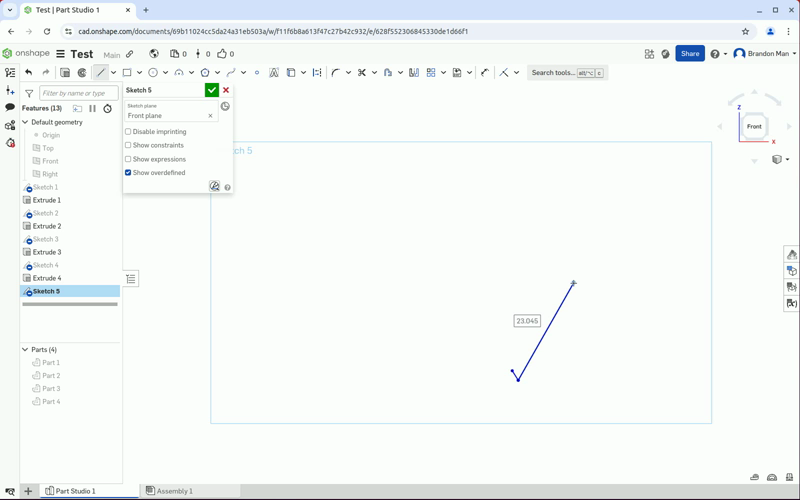
mouse_move(589, 282)
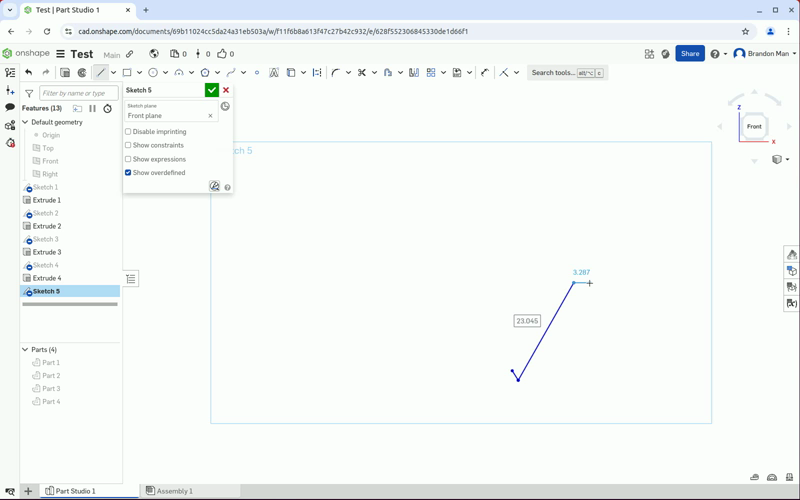
mouse_move(562, 282)
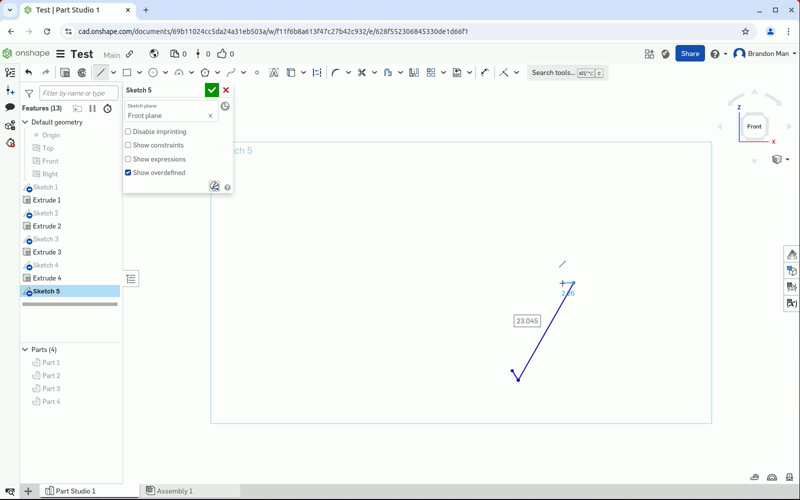
click(562, 282)
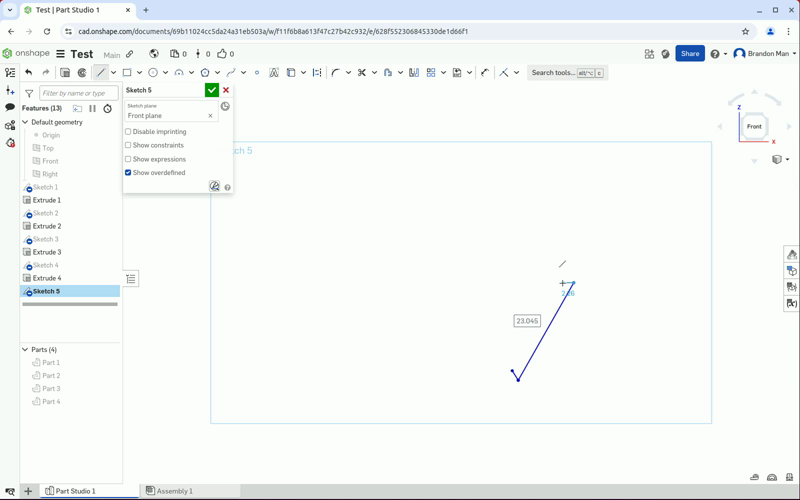
key_up(shift)
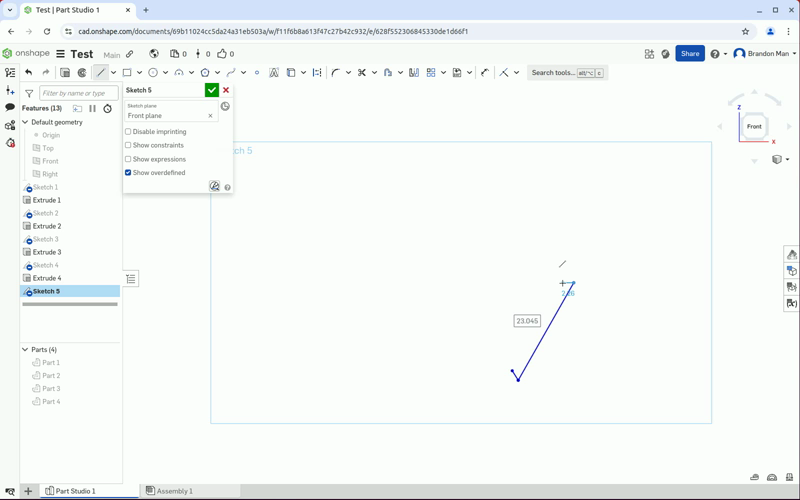
key_down(shift)
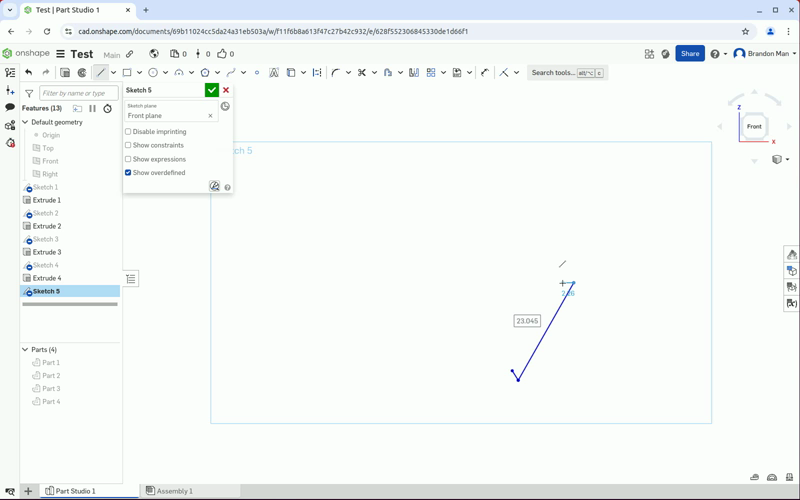
mouse_move(512, 370)
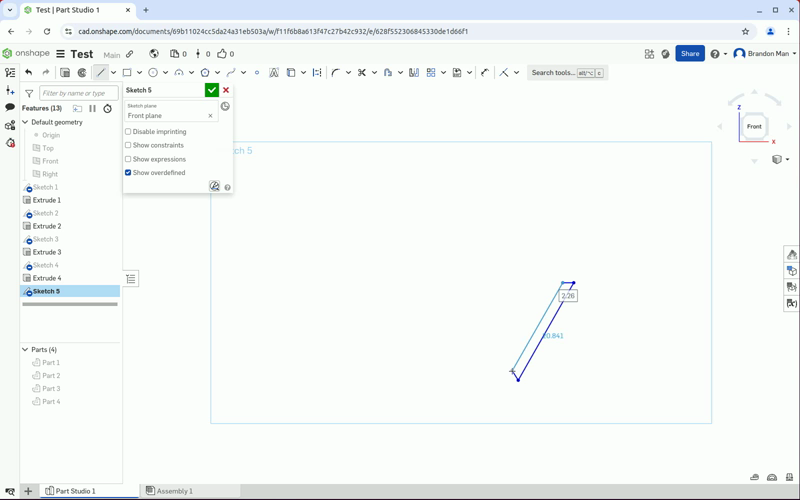
key_up(shift)
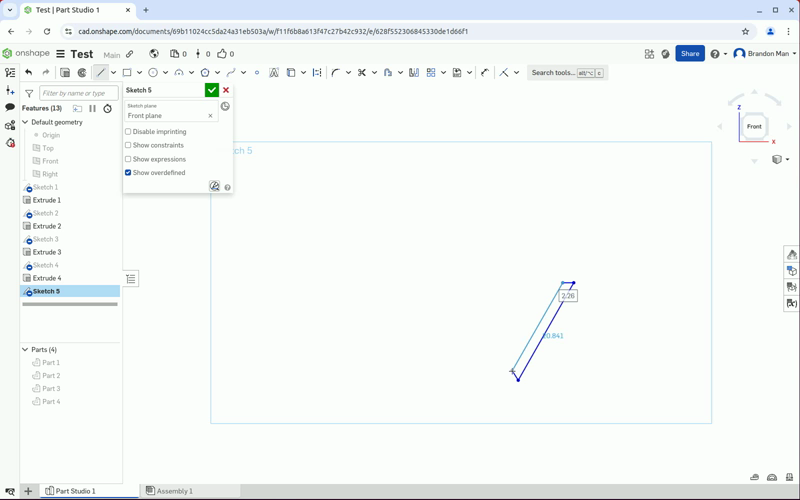
click(512, 370)
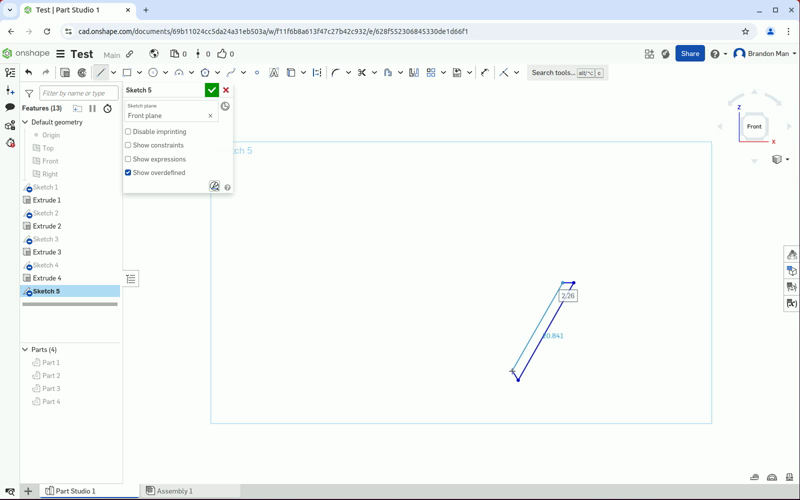
key(esc)
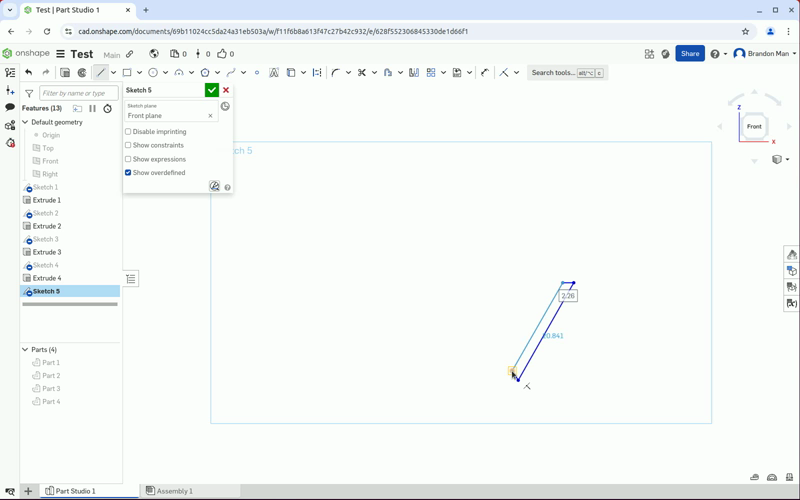
mouse_move(557, 295)
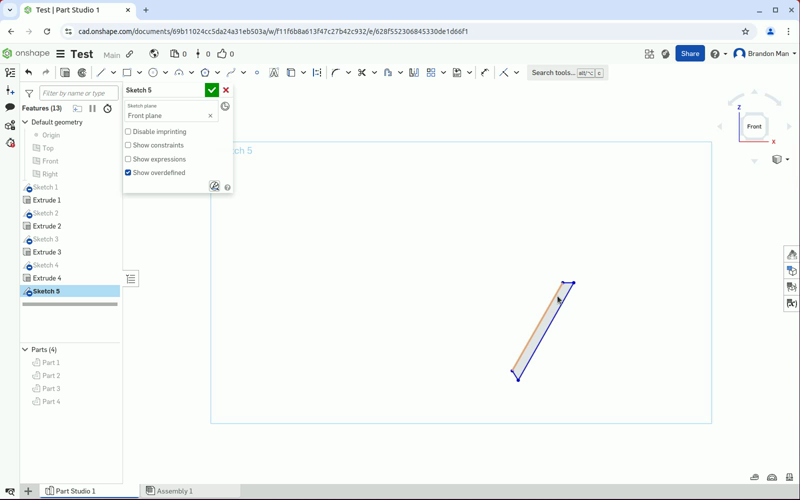
scroll(6)
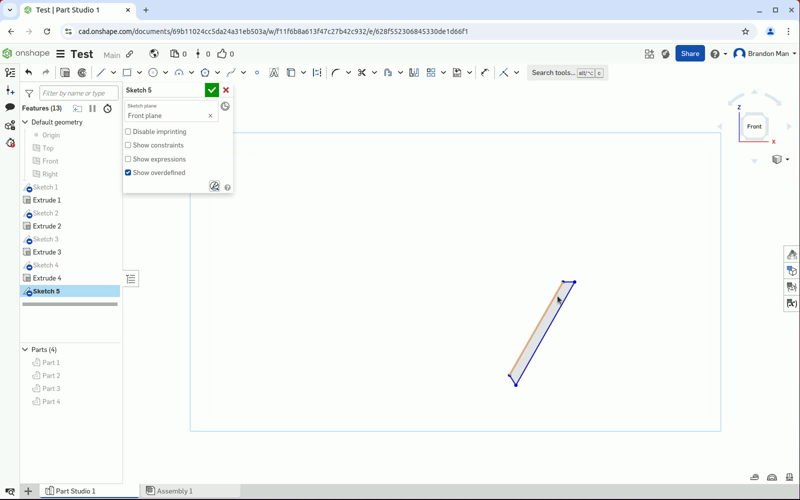
scroll(6)
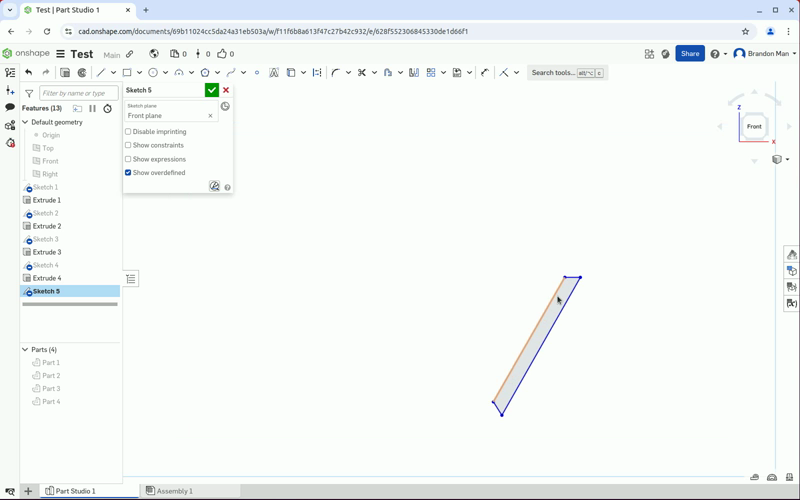
scroll(6)
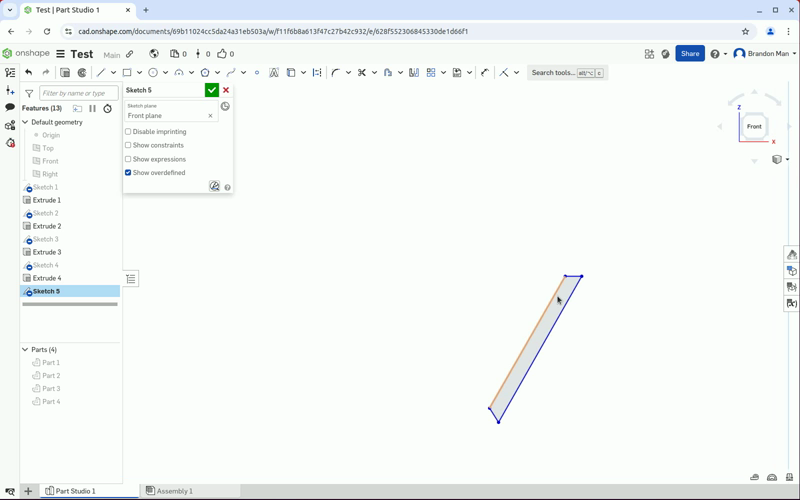
scroll(6)
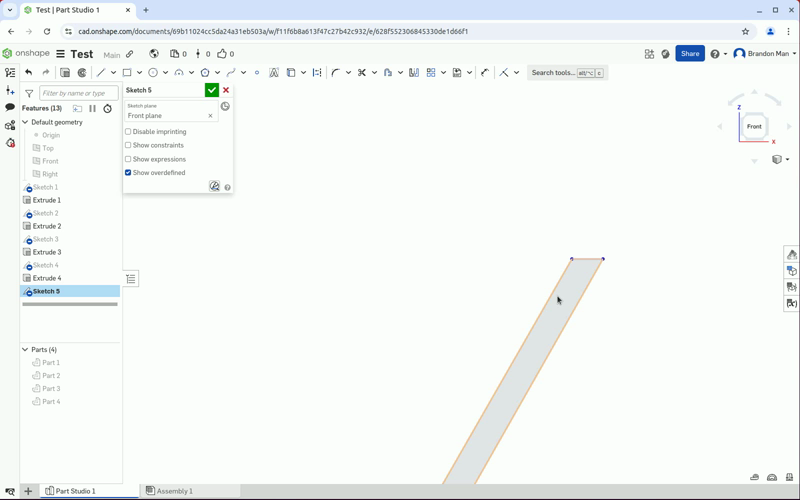
scroll(6)
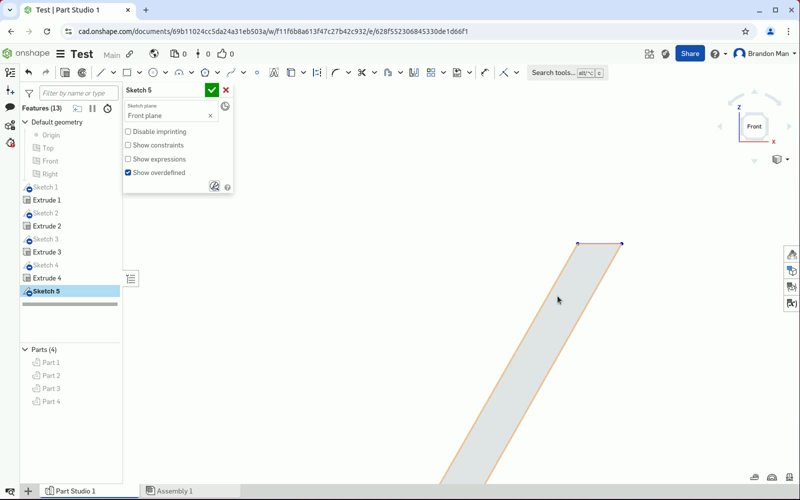
scroll(6)
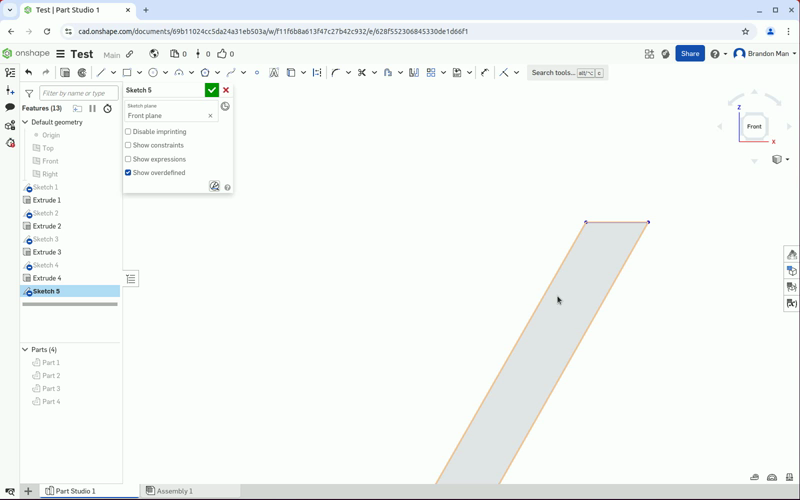
scroll(6)
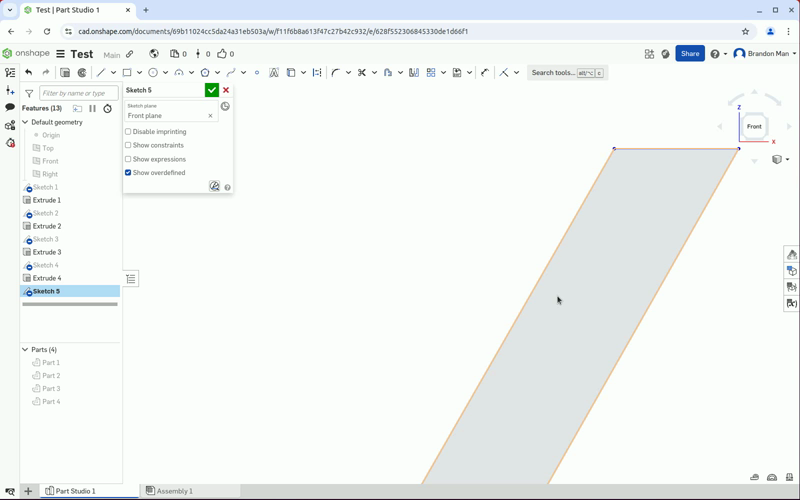
click(557, 295)
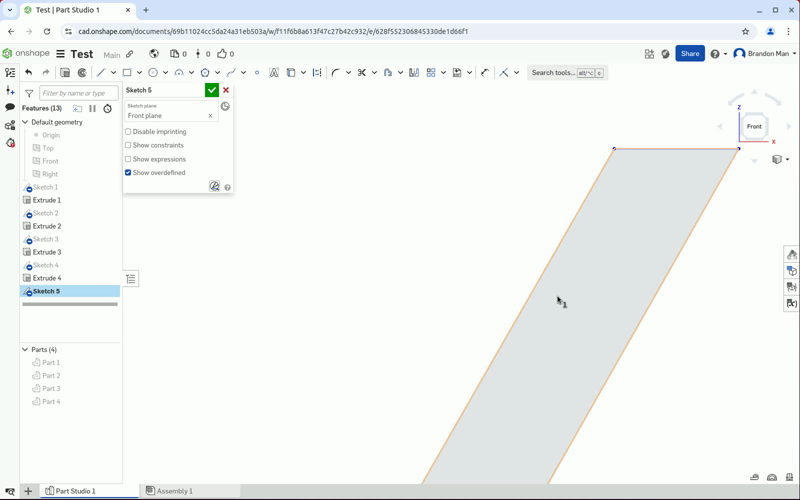
scroll(-6)
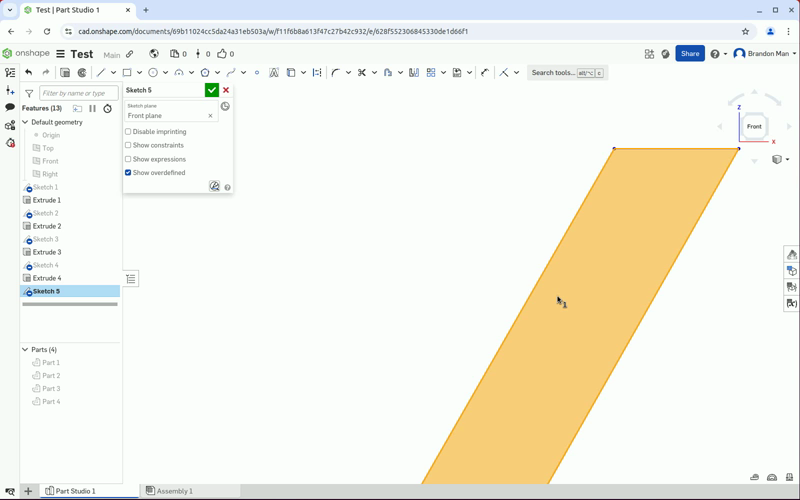
scroll(-6)
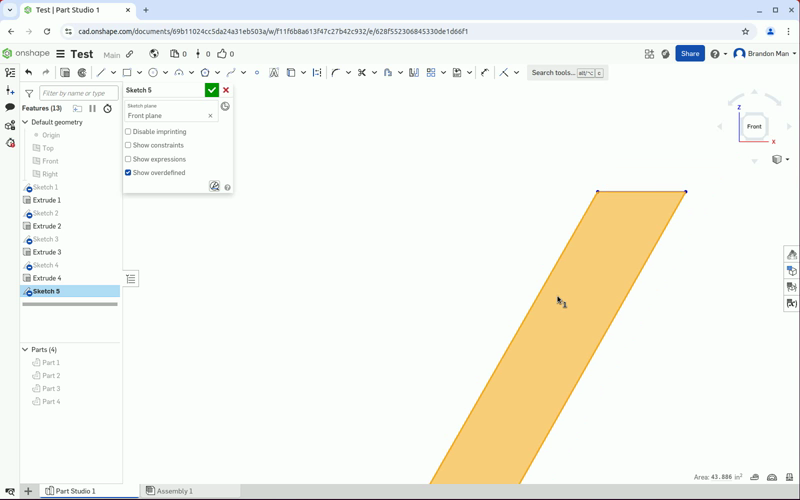
scroll(-6)
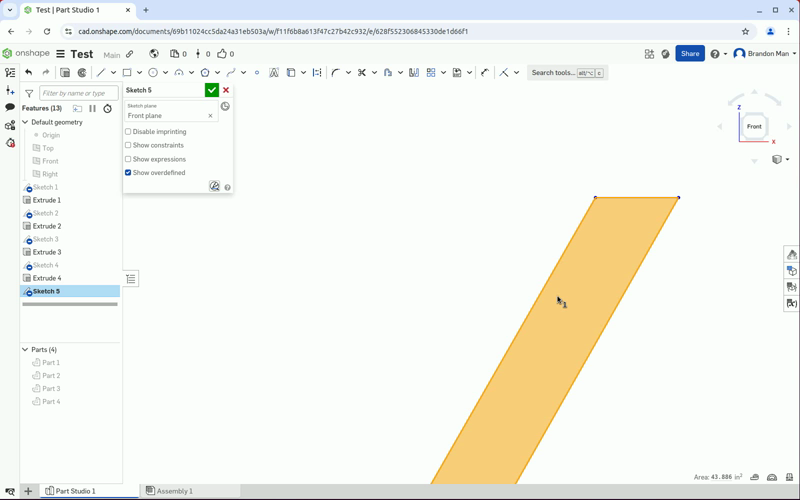
scroll(-6)
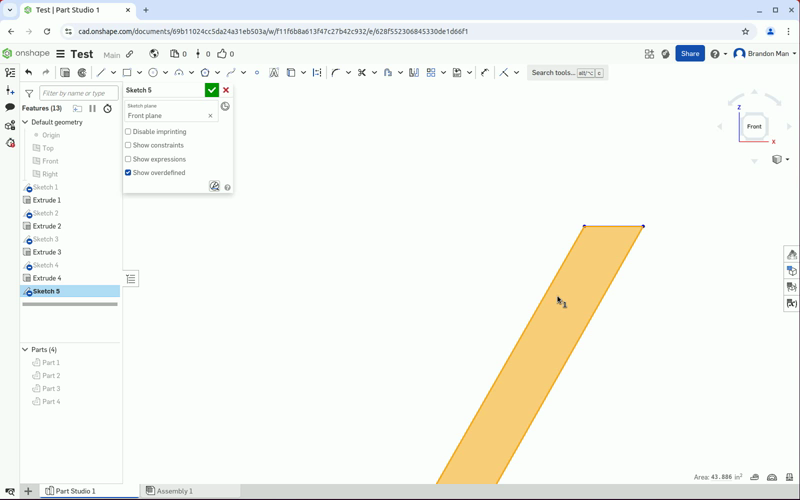
scroll(-6)
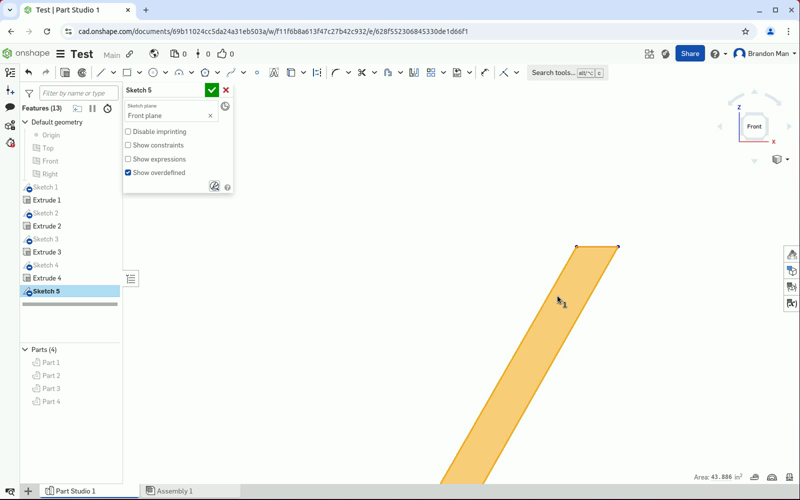
scroll(-6)
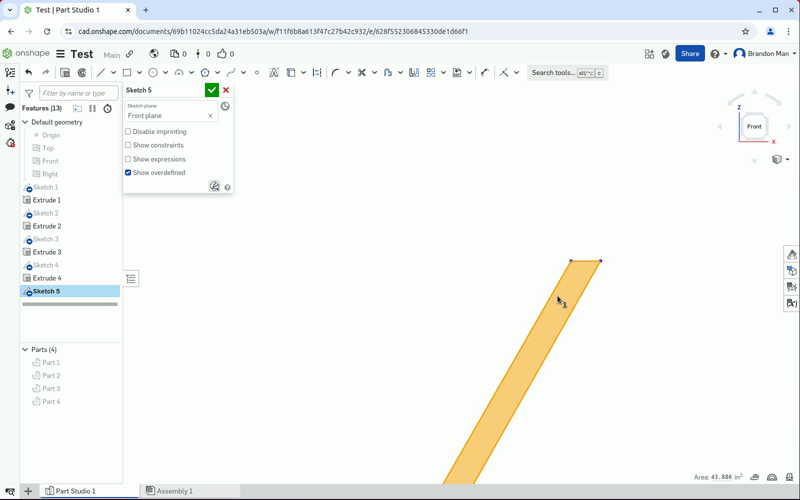
scroll(-6)
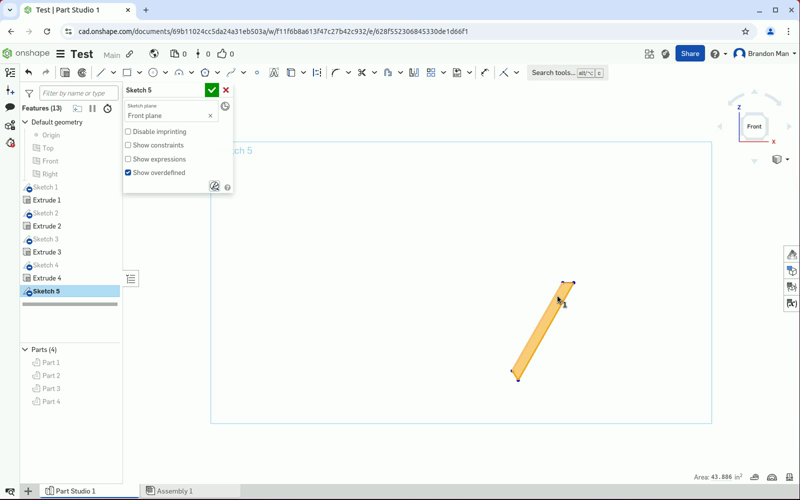
mouse_move(73, 352)
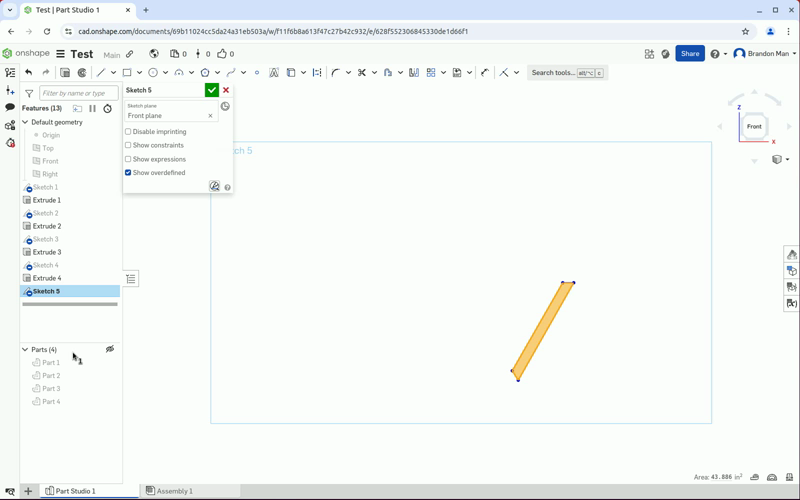
key(shift+y)
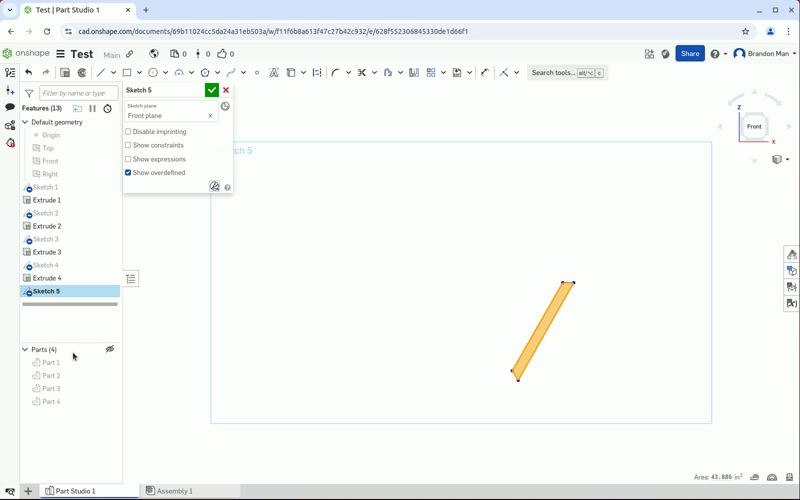
key(shift+e)
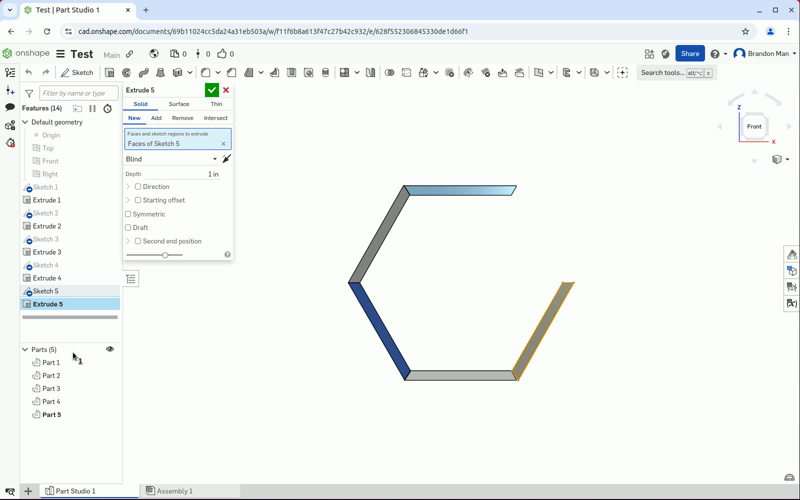
mouse_move(143, 106)
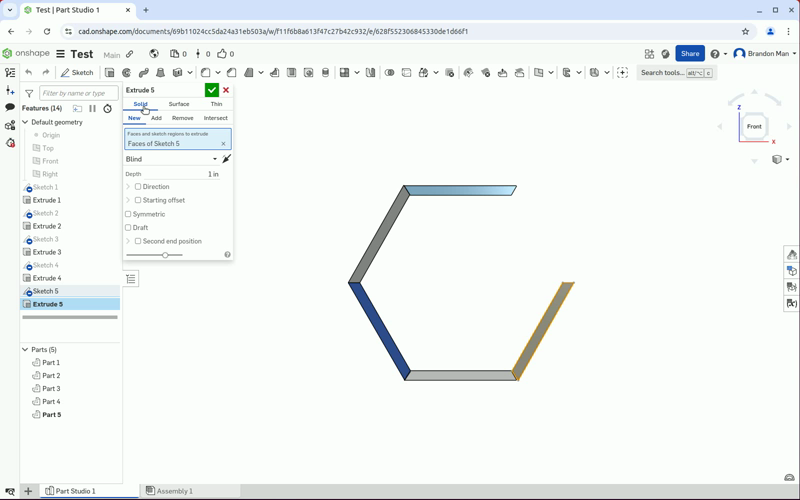
click(143, 106)
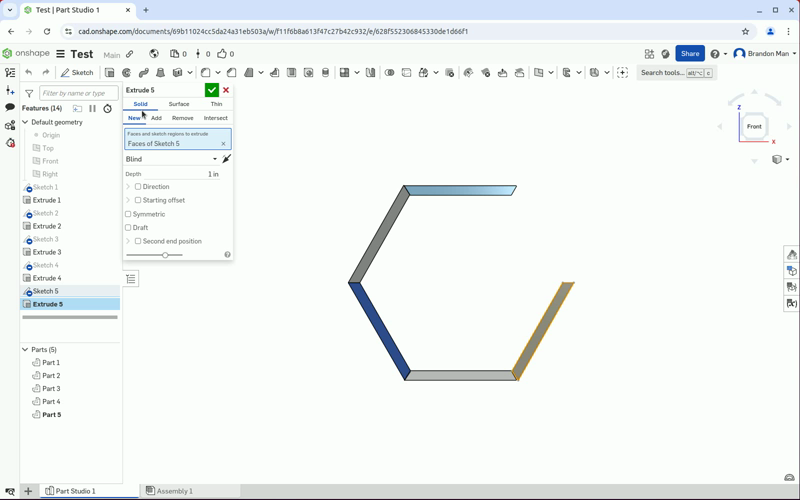
mouse_move(137, 120)
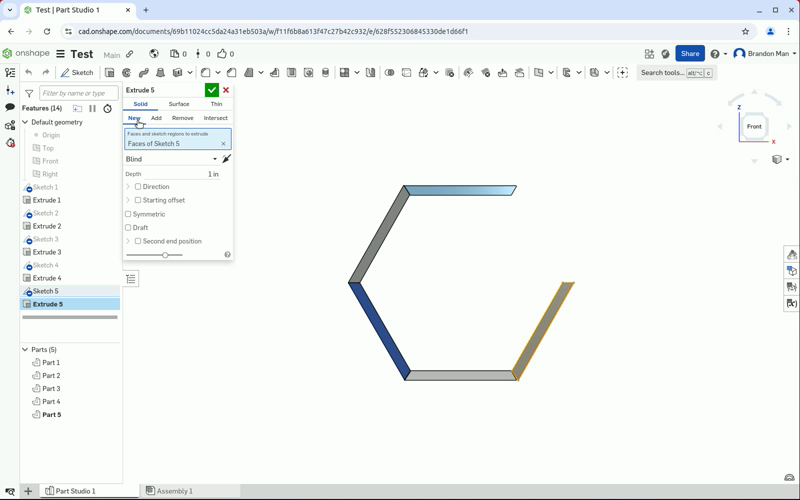
click(137, 120)
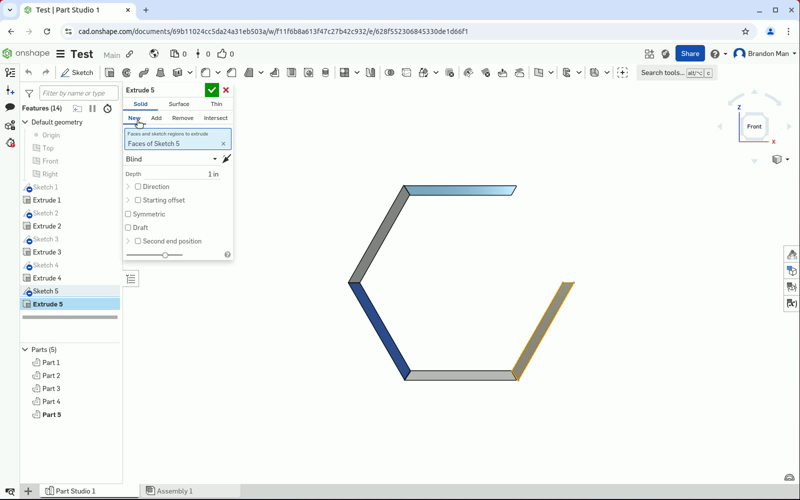
key(tab, 4)
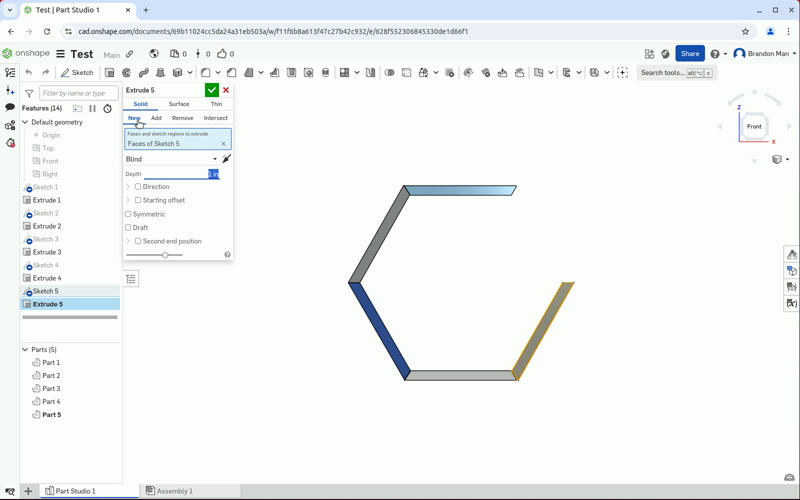
text(9.628)
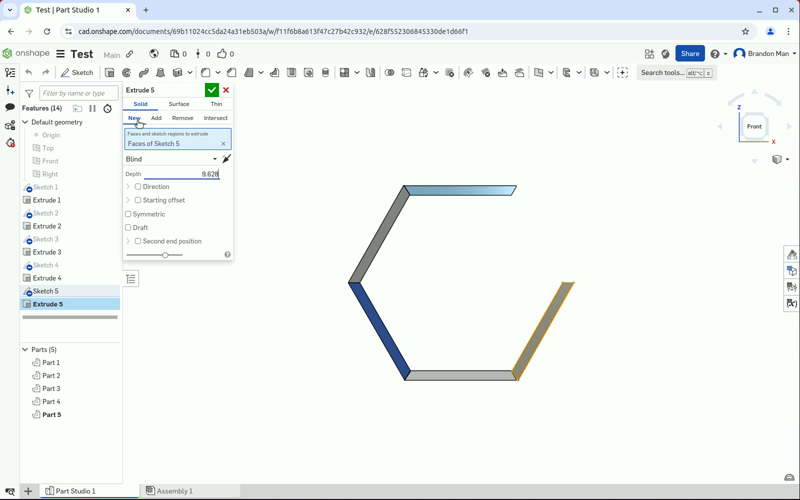
key(enter)
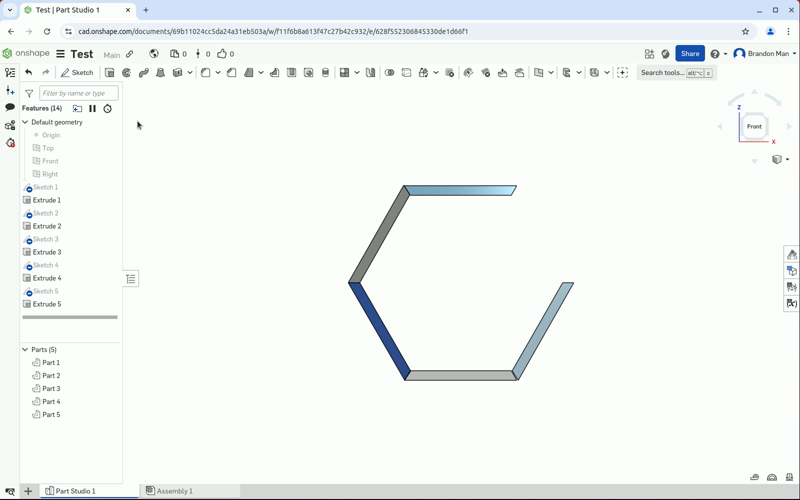
key(shift+h)
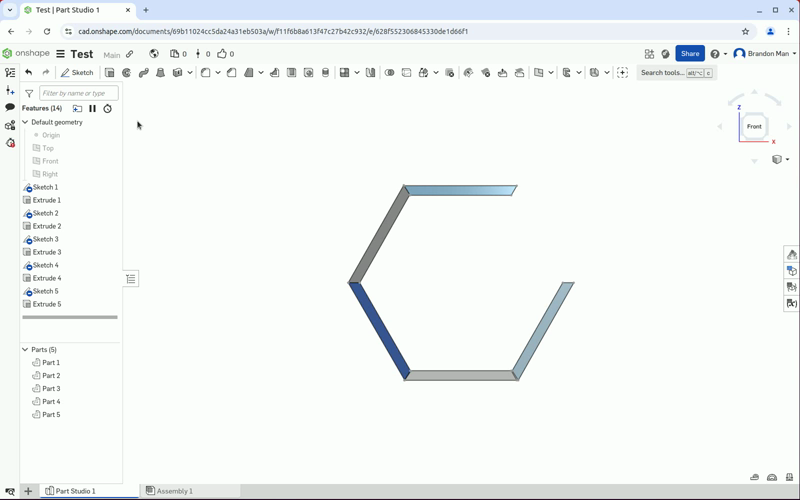
key(shift+h)
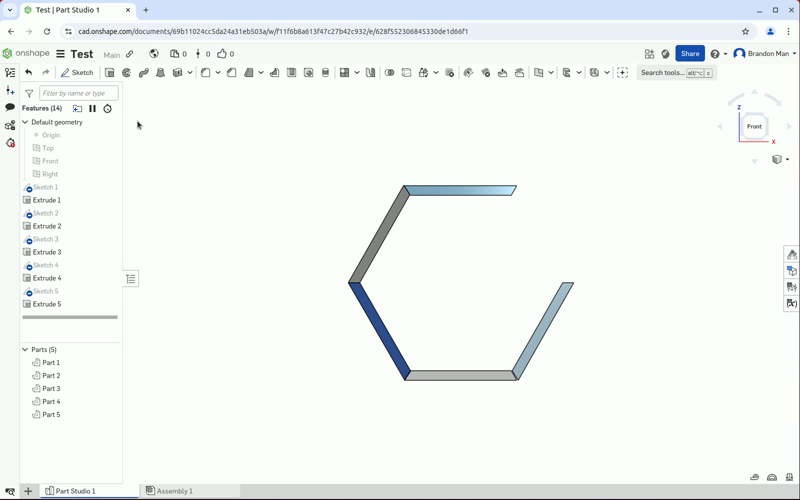
mouse_move(73, 189)
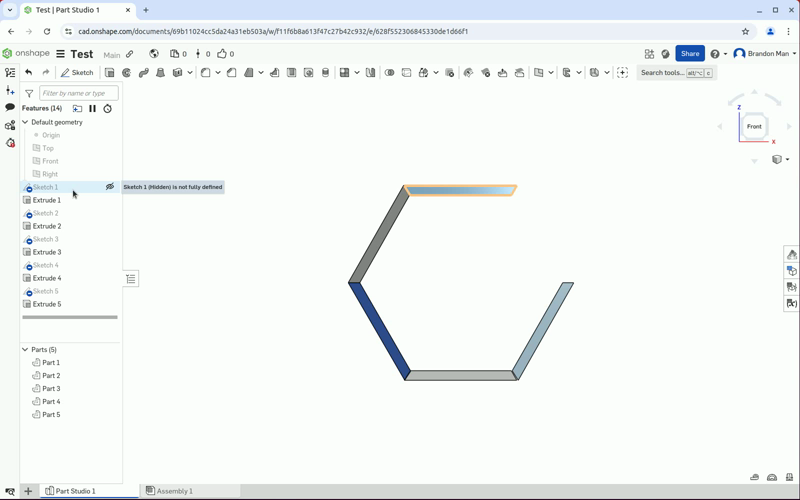
click(73, 189)
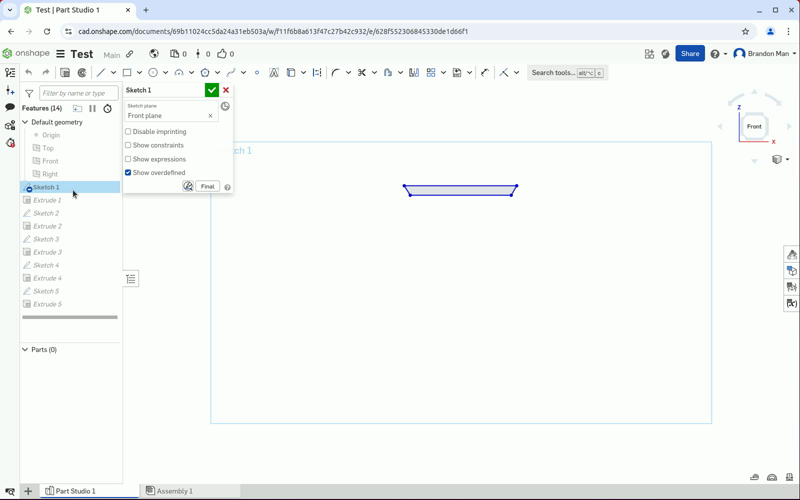
mouse_move(229, 92)
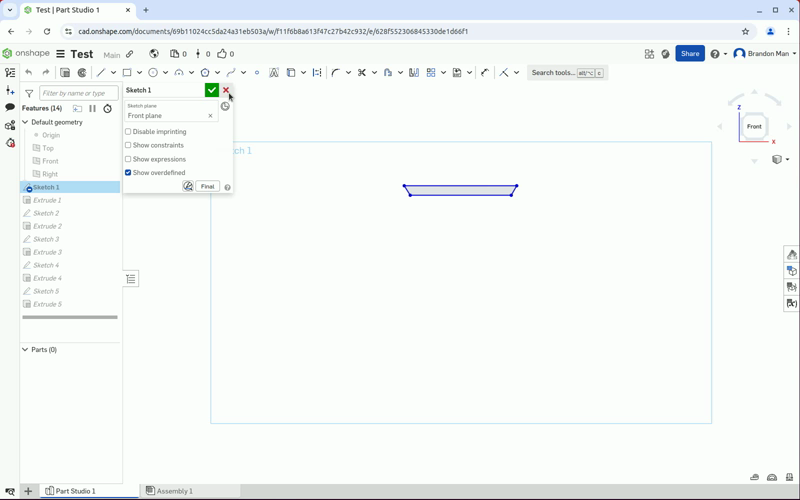
click(229, 92)
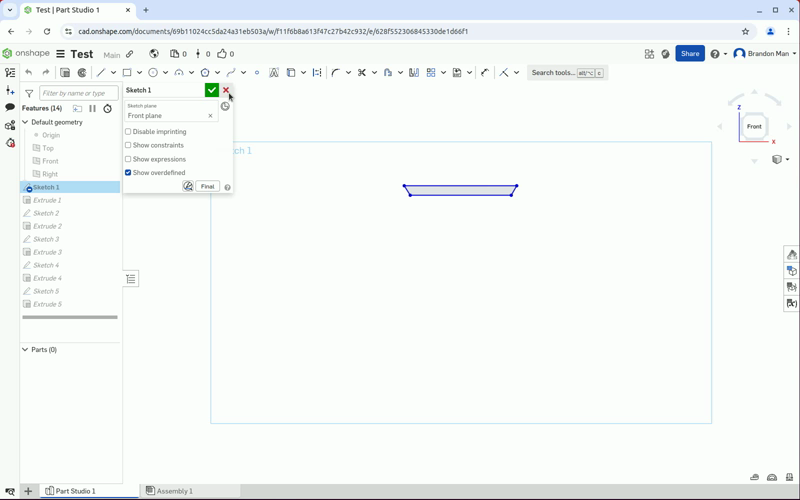
key(shift+s)
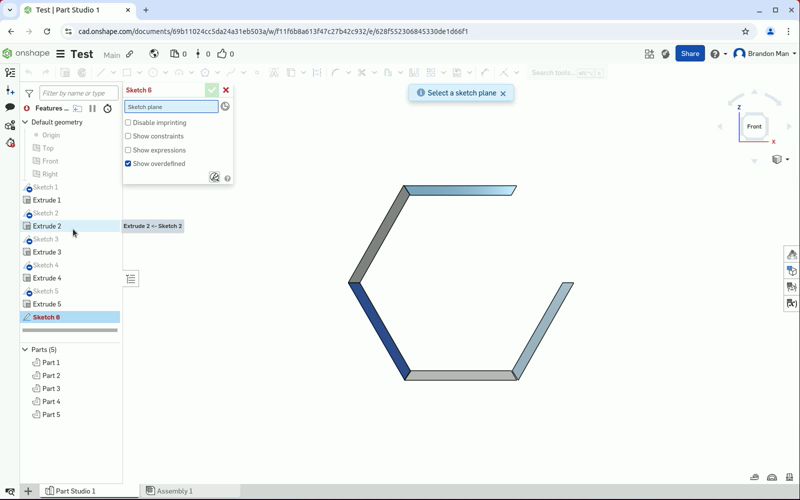
scroll(3)
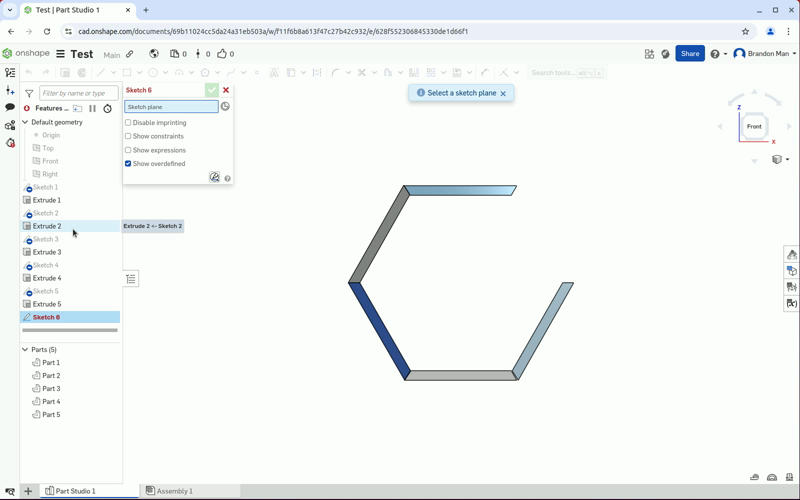
mouse_move(73, 163)
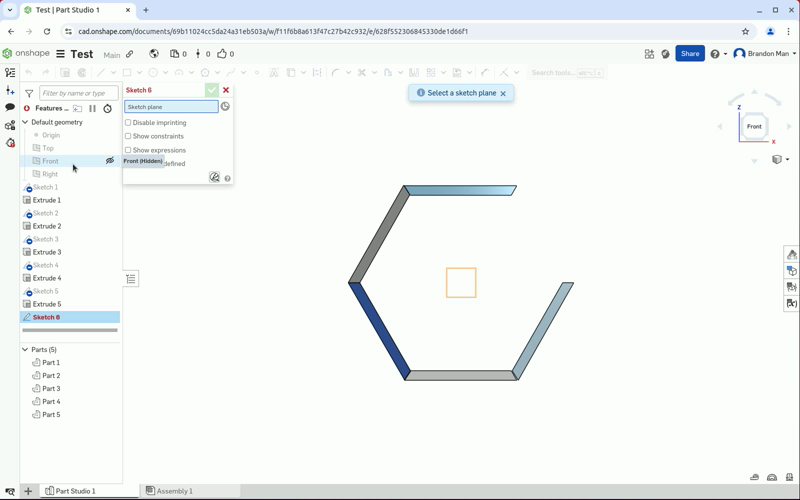
click(73, 163)
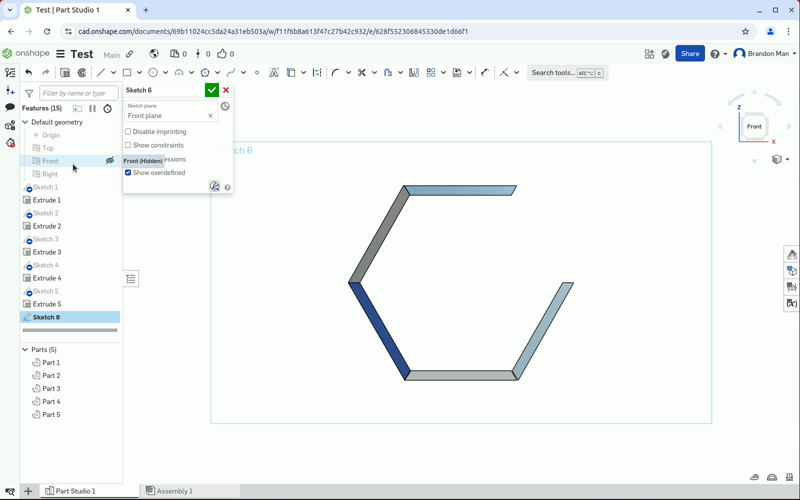
mouse_move(73, 352)
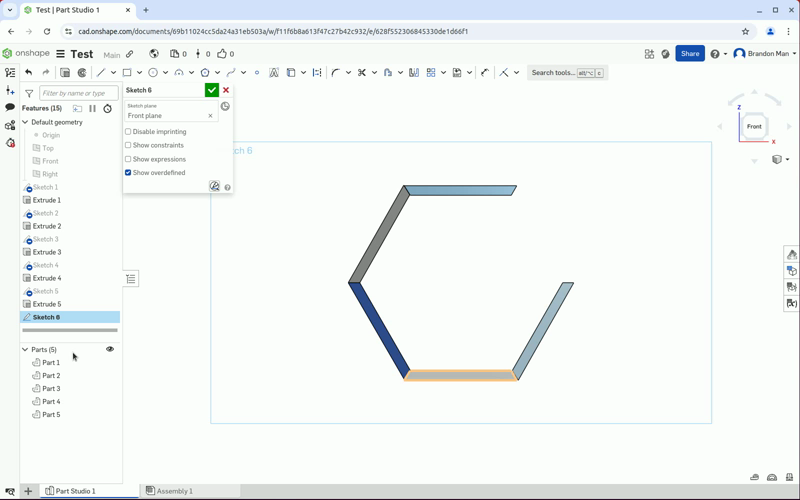
key(y)
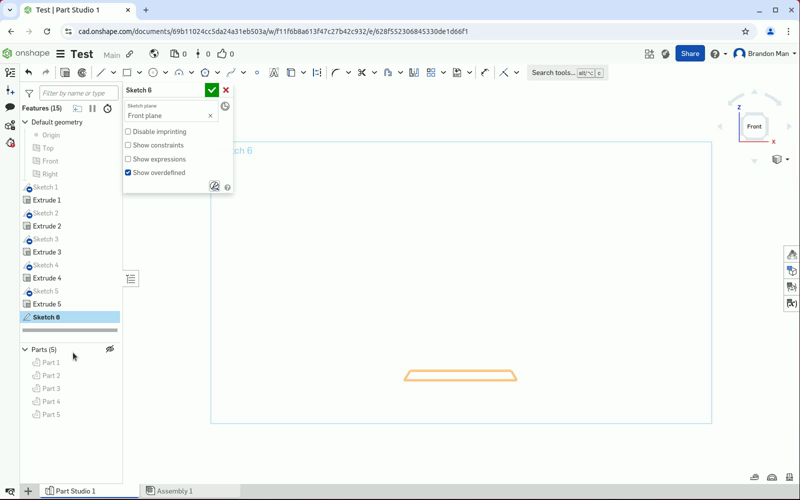
key(l)
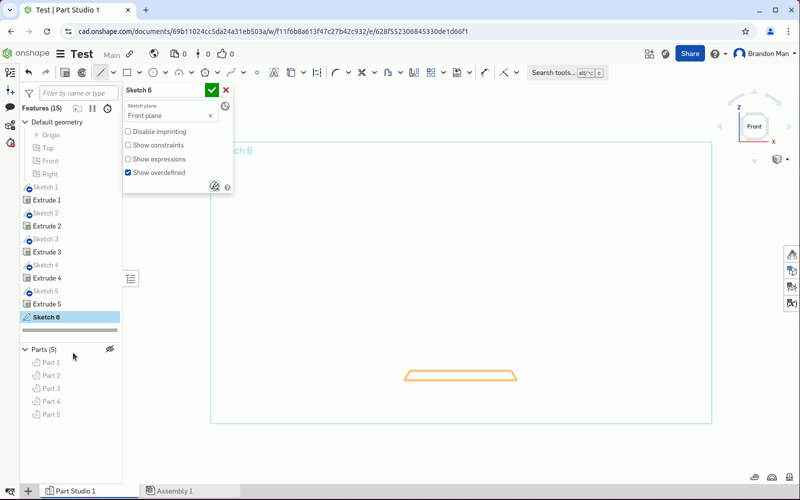
key_down(shift)
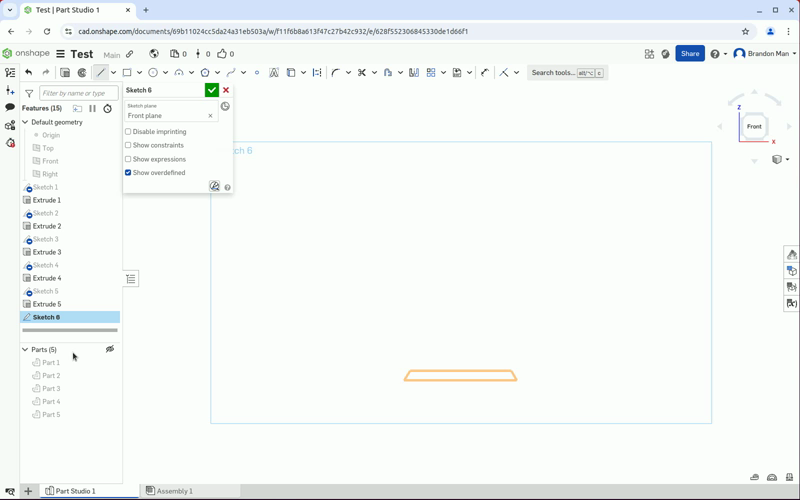
mouse_move(511, 195)
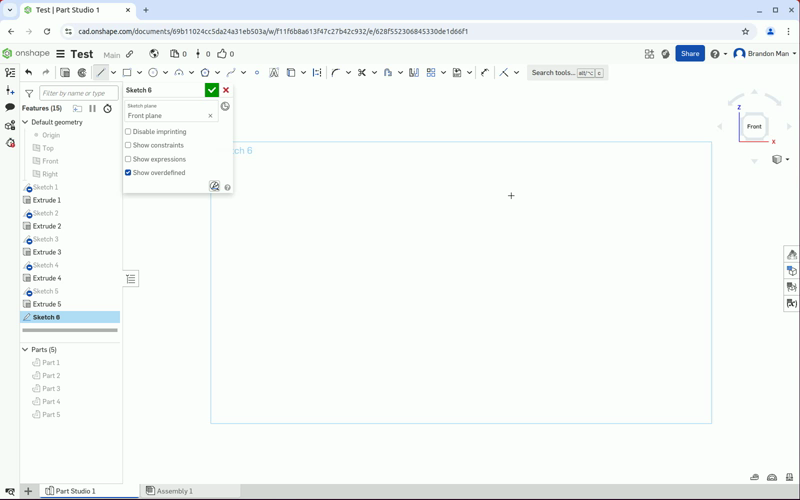
click(511, 195)
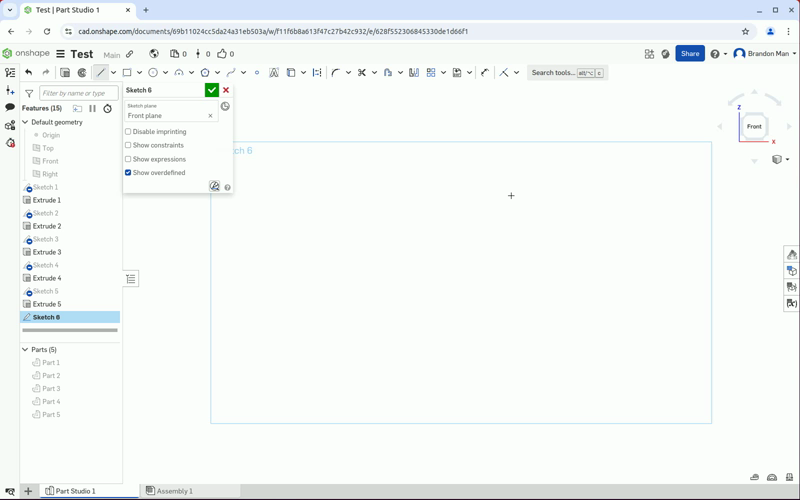
key_up(shift)
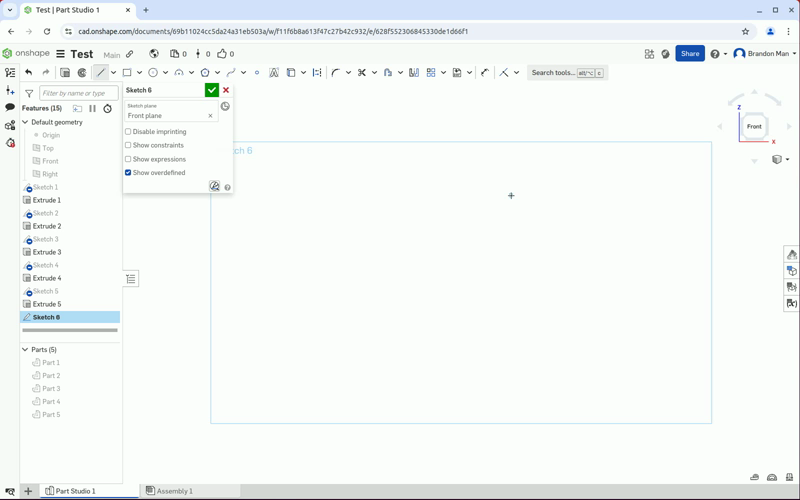
key_down(shift)
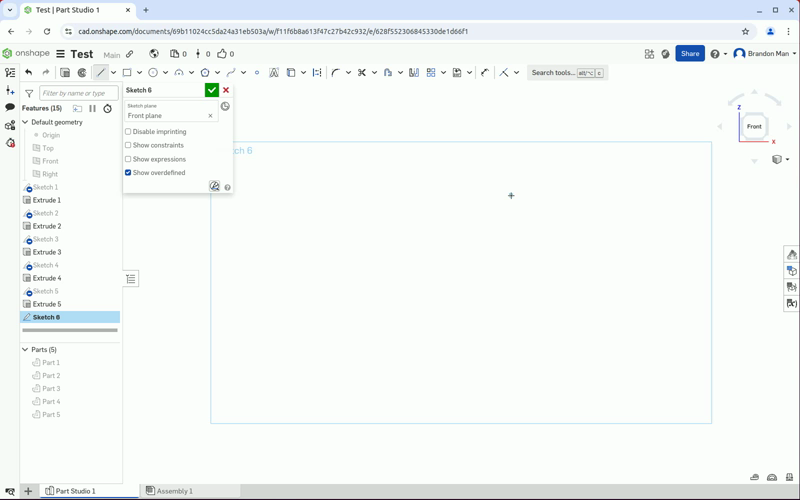
mouse_move(562, 283)
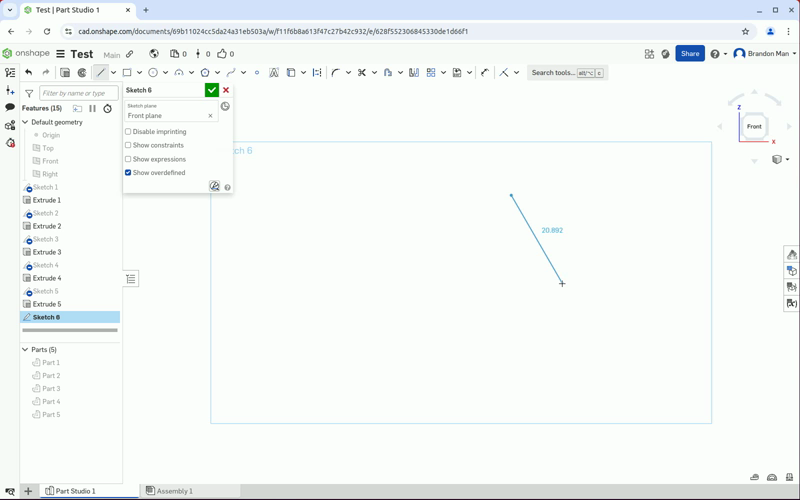
click(562, 283)
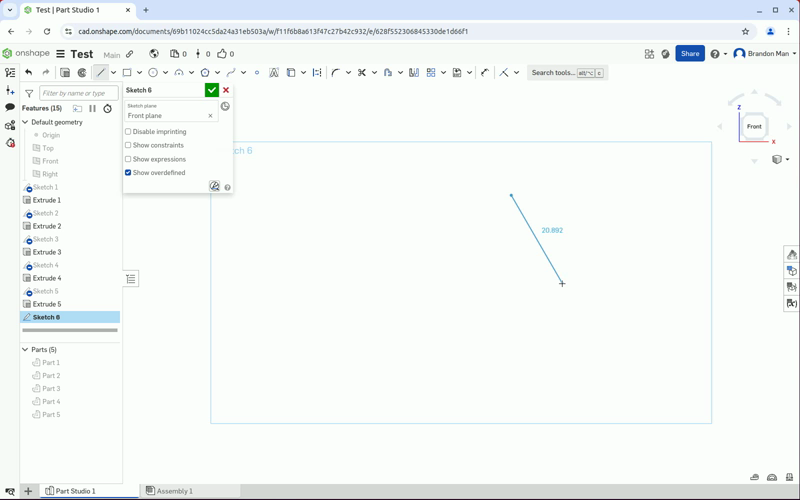
key_up(shift)
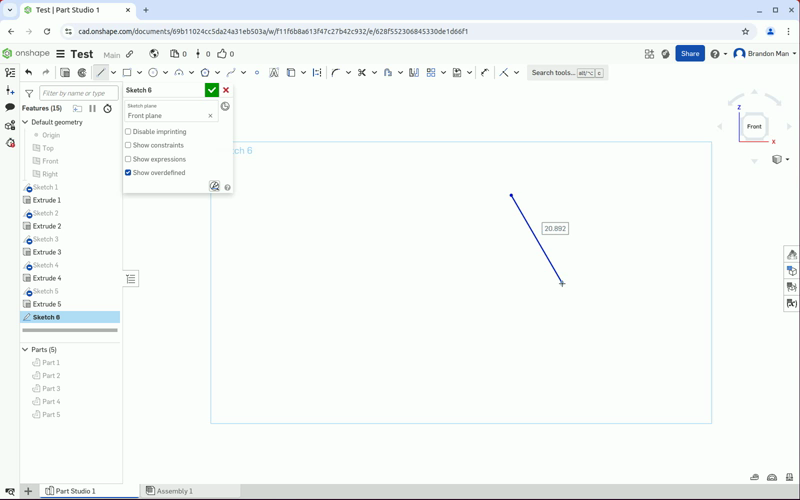
key_down(shift)
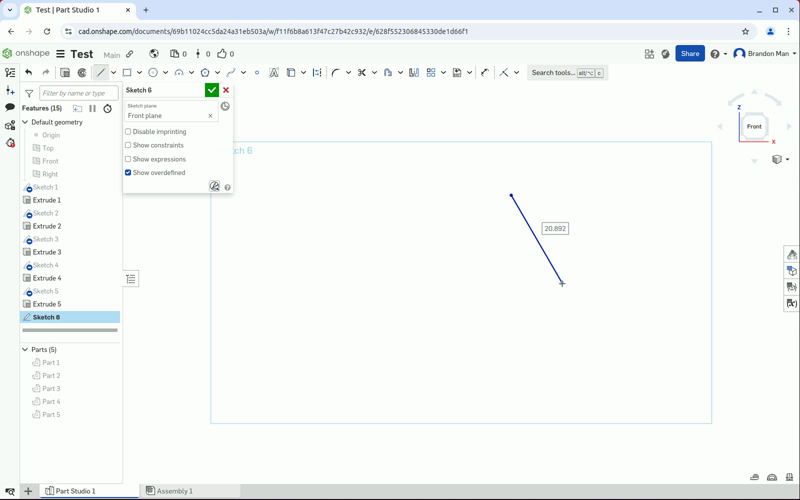
mouse_move(589, 283)
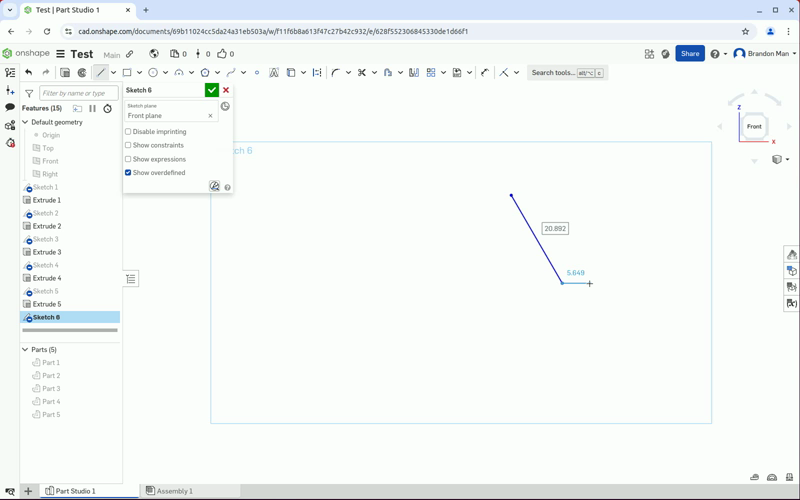
mouse_move(573, 283)
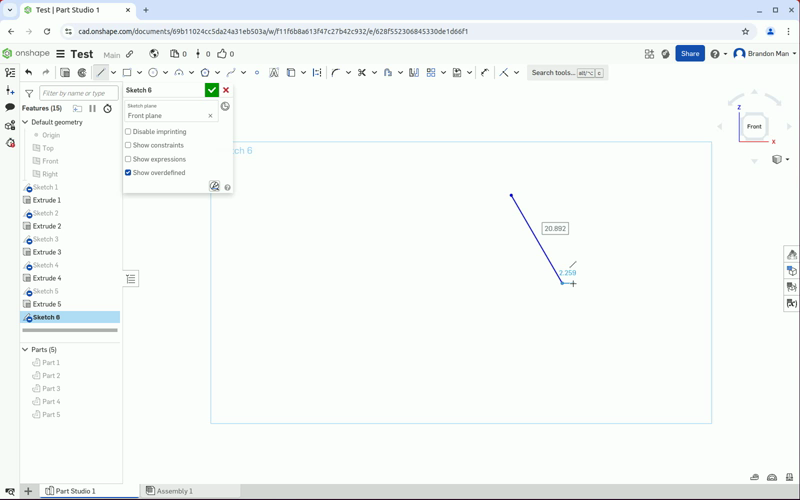
click(573, 283)
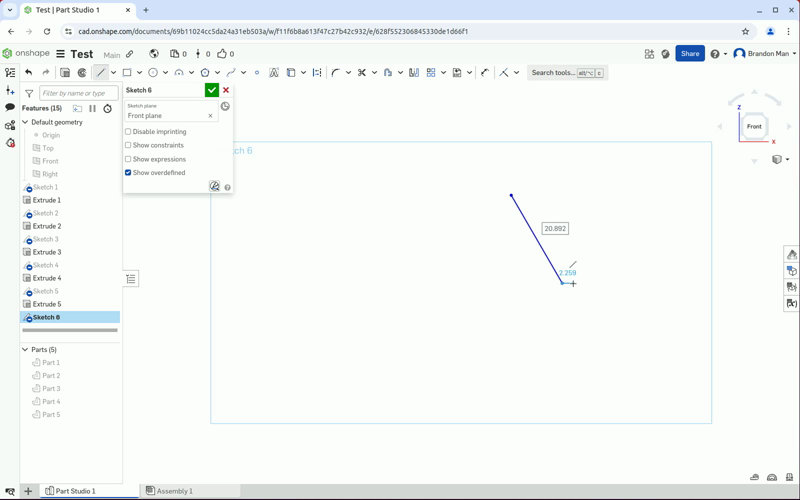
key_up(shift)
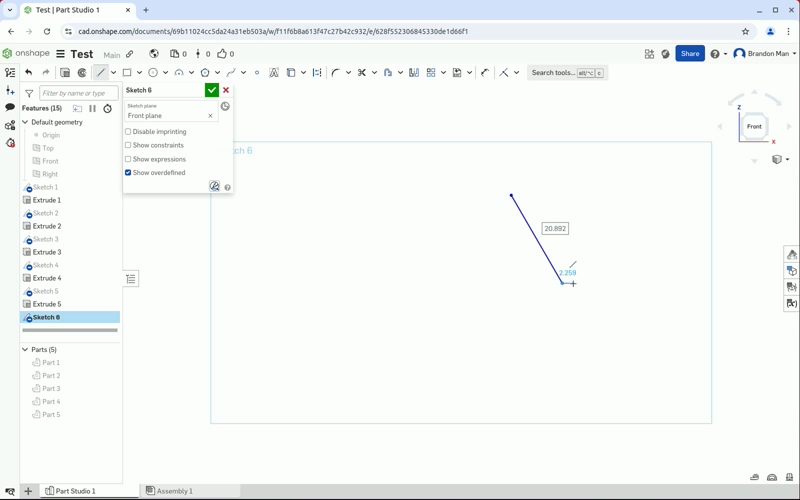
key_down(shift)
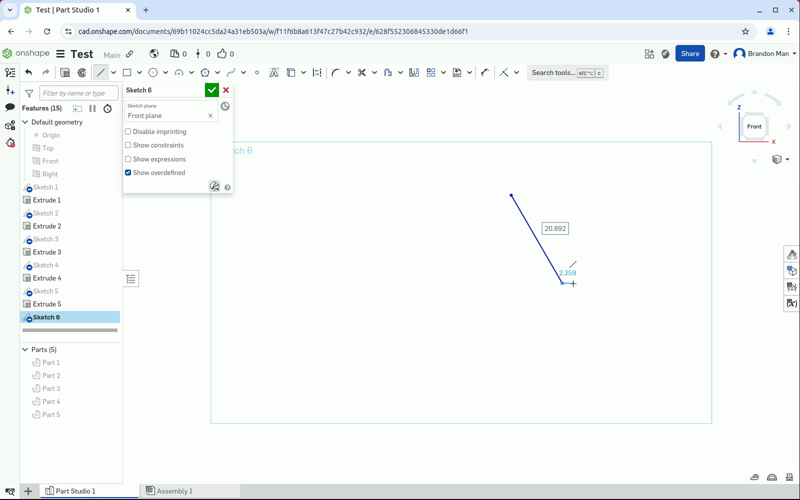
mouse_move(516, 185)
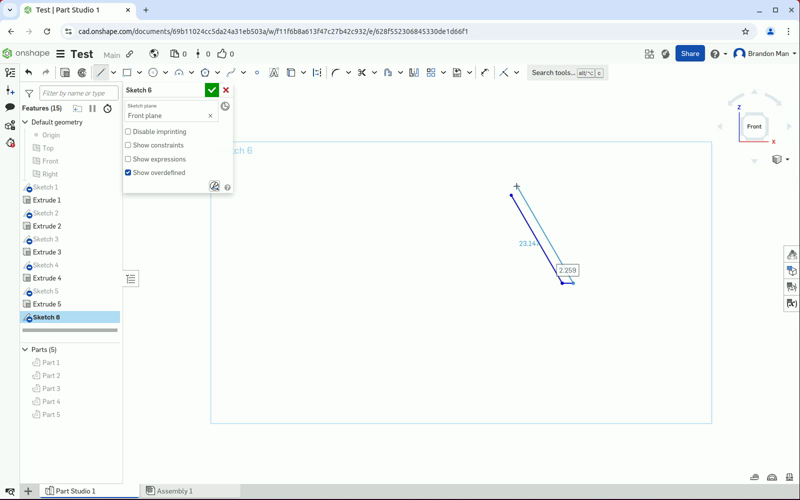
click(516, 185)
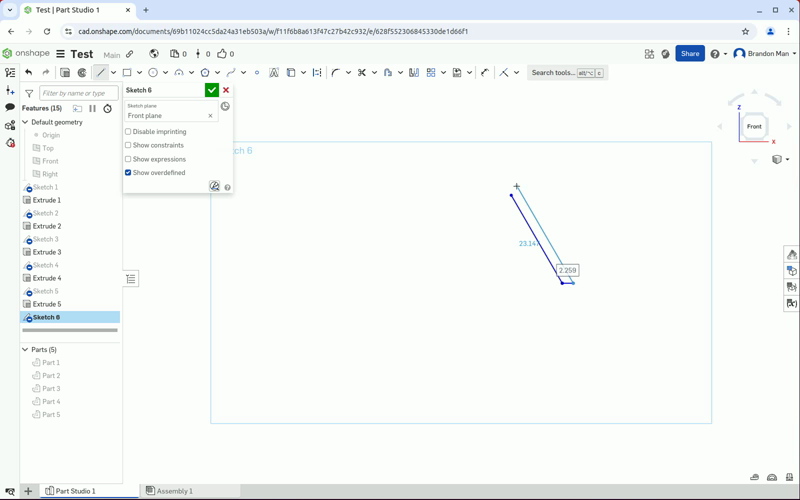
key_up(shift)
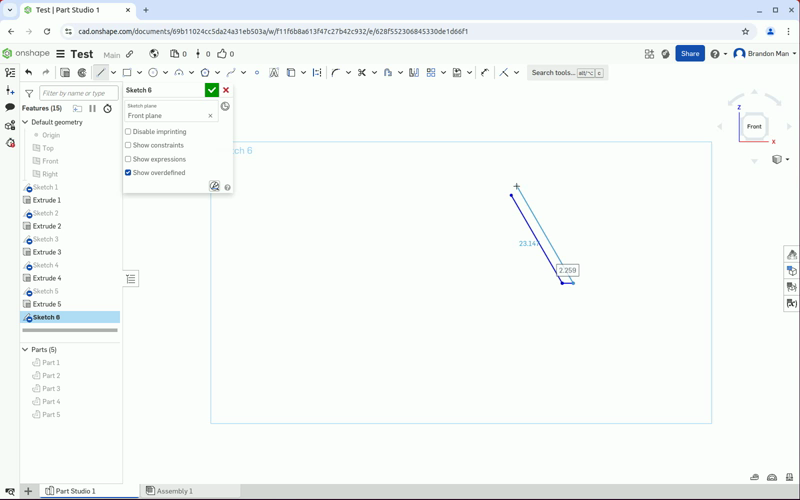
mouse_move(546, 185)
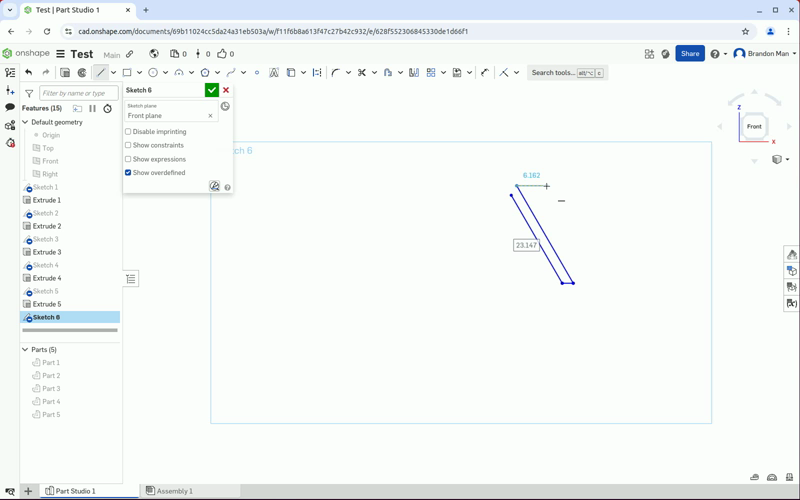
key_down(shift)
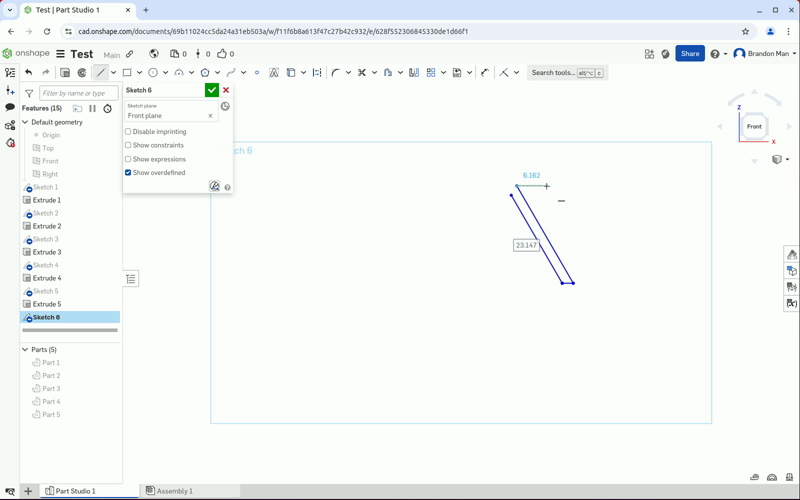
mouse_move(511, 195)
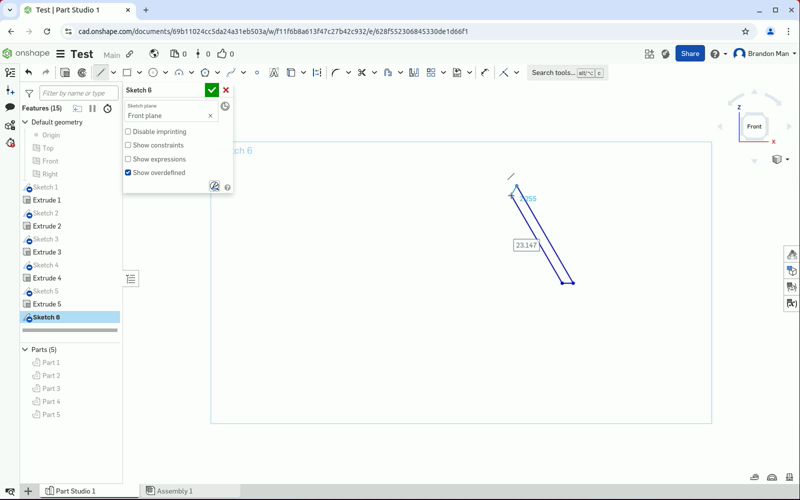
key_up(shift)
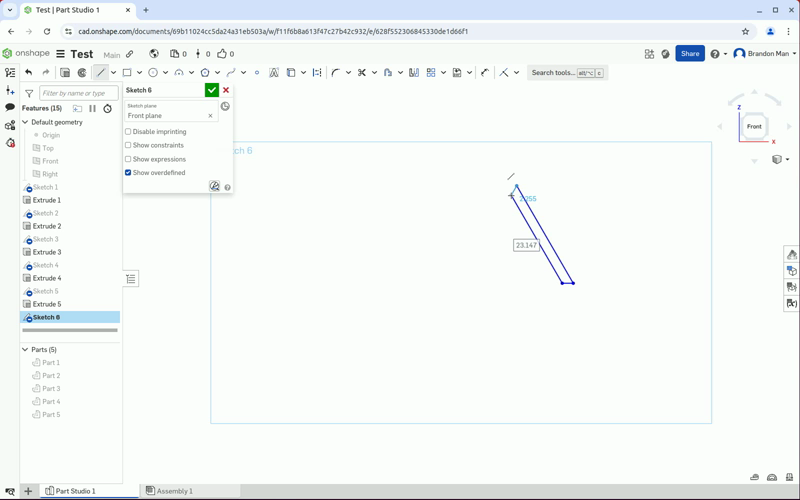
click(511, 195)
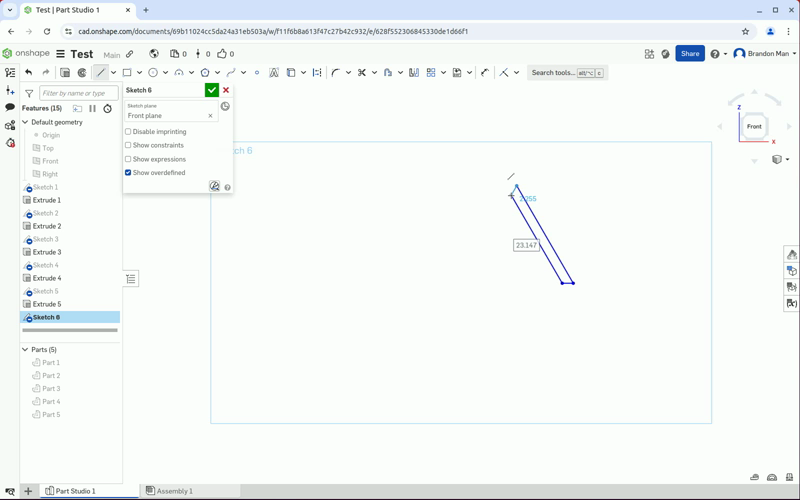
key(esc)
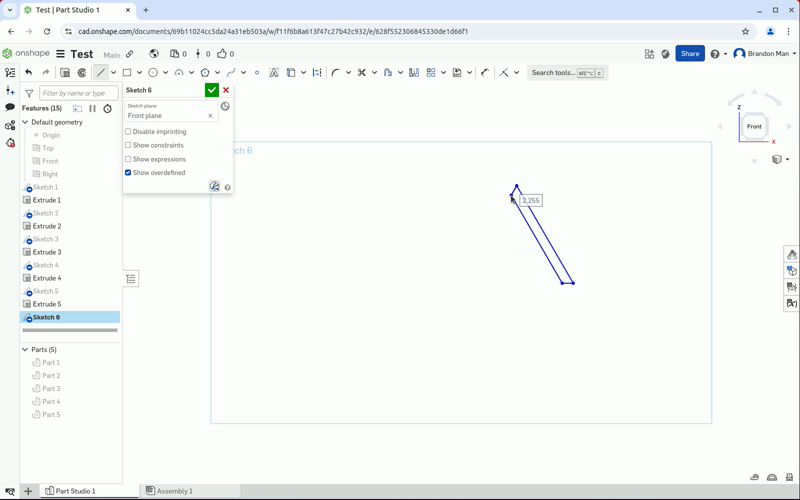
mouse_move(541, 234)
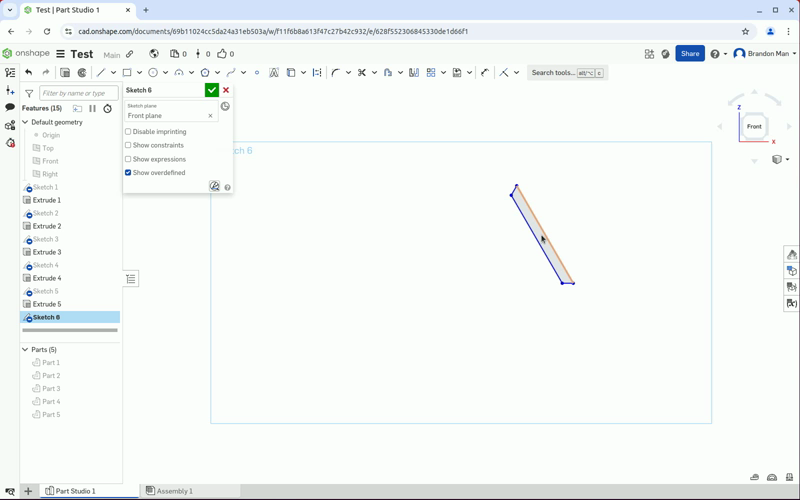
scroll(6)
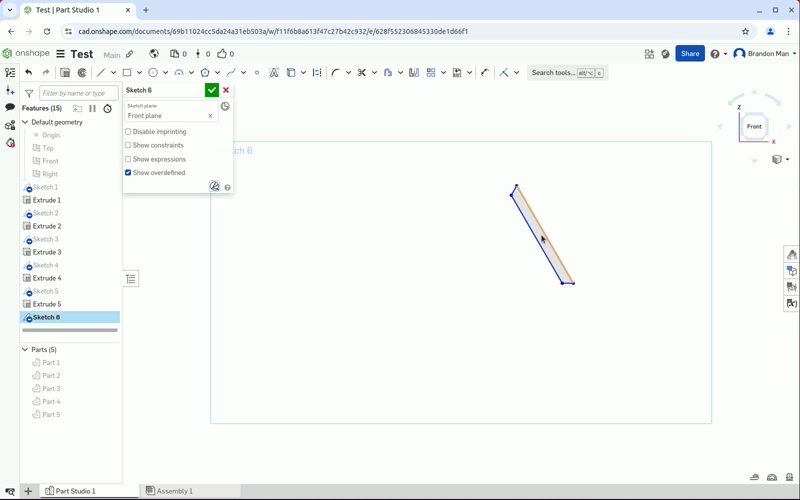
scroll(6)
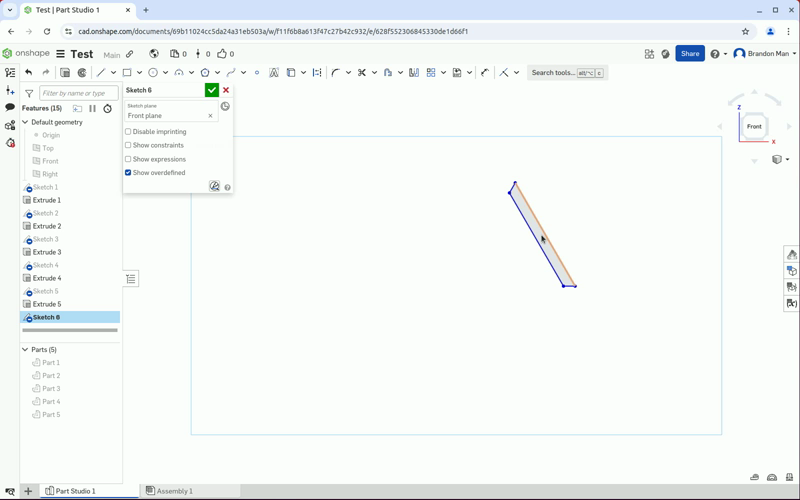
scroll(6)
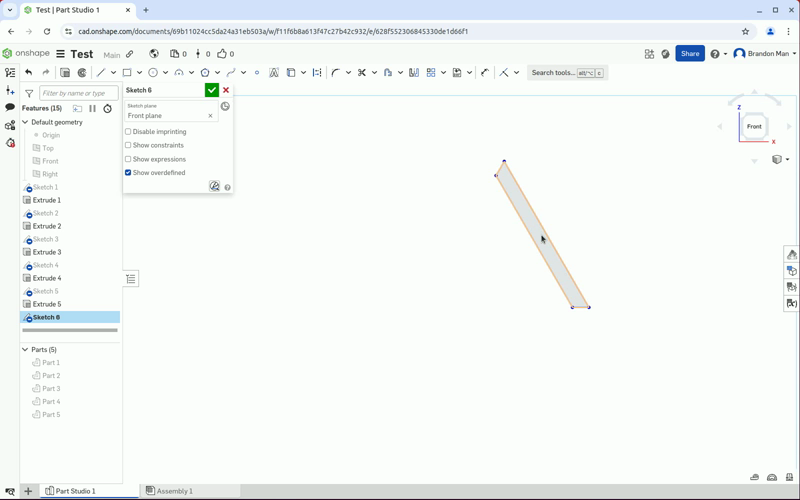
scroll(6)
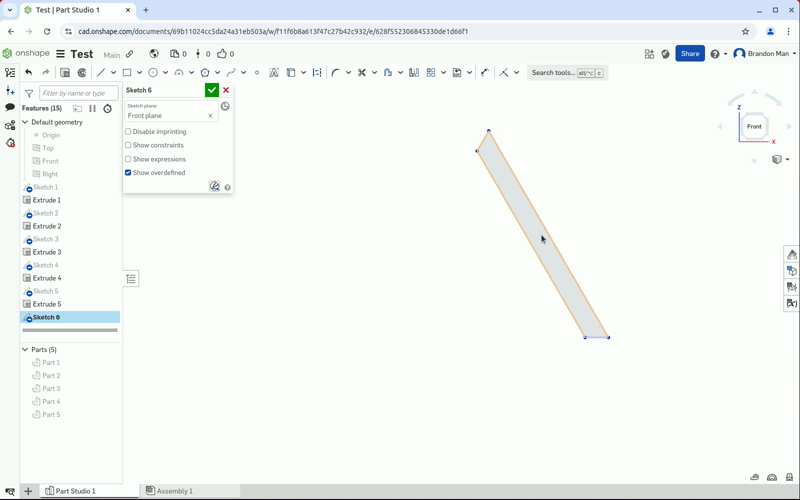
scroll(6)
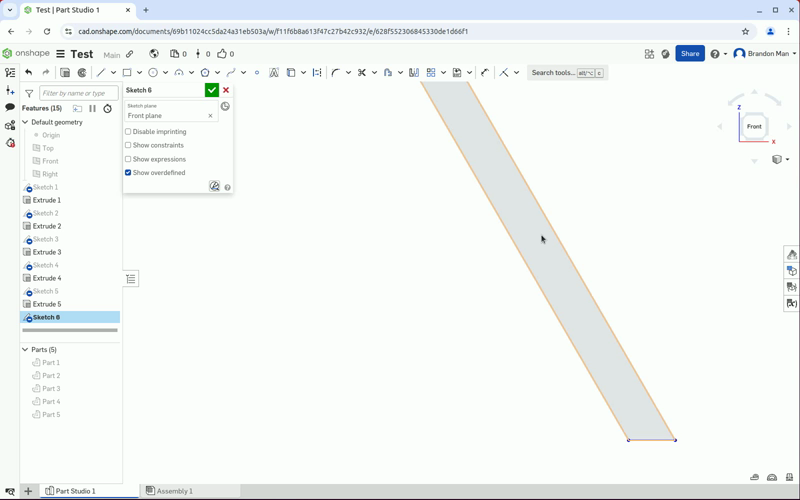
scroll(6)
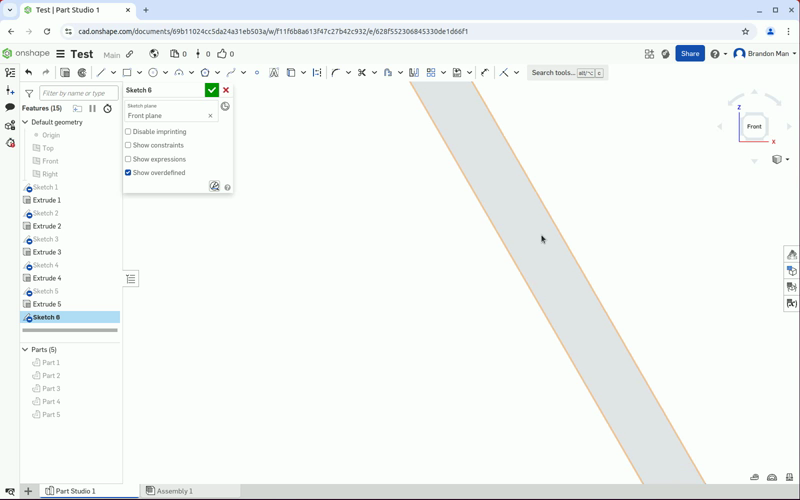
scroll(6)
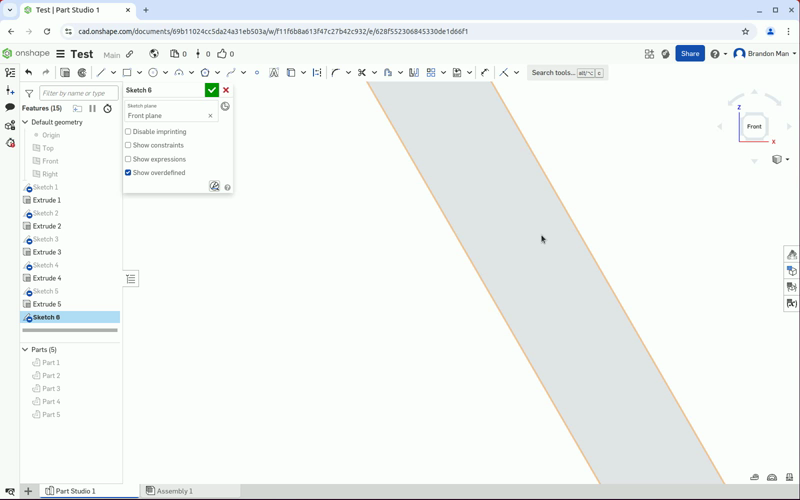
click(541, 234)
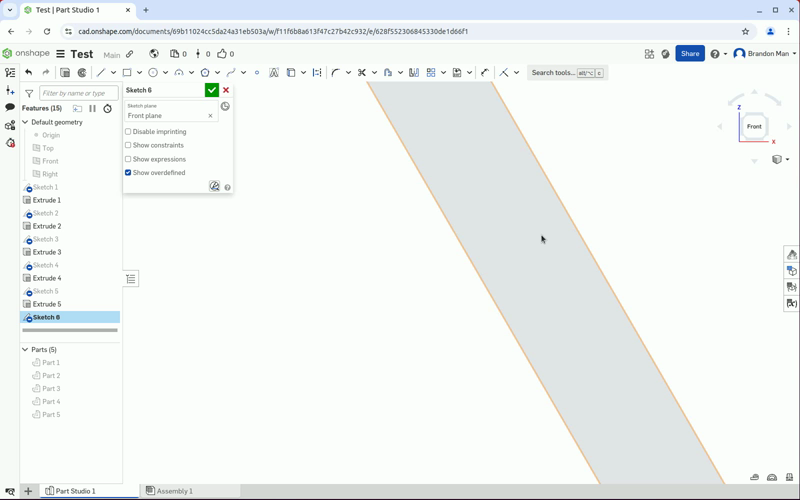
scroll(-6)
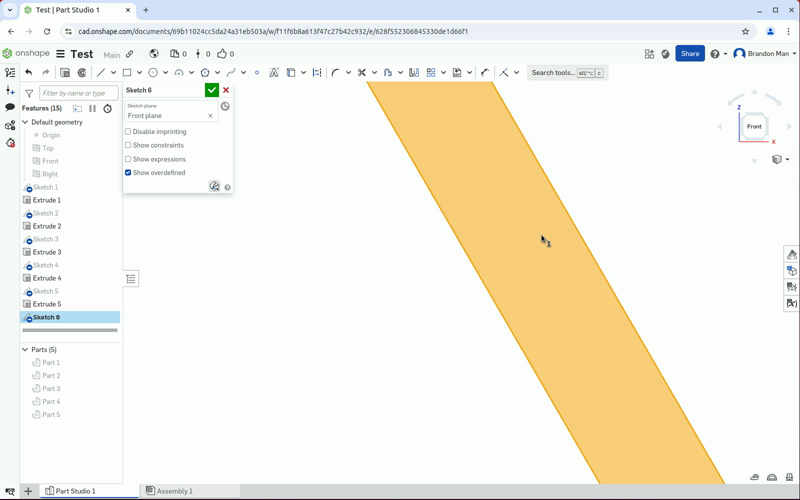
scroll(-6)
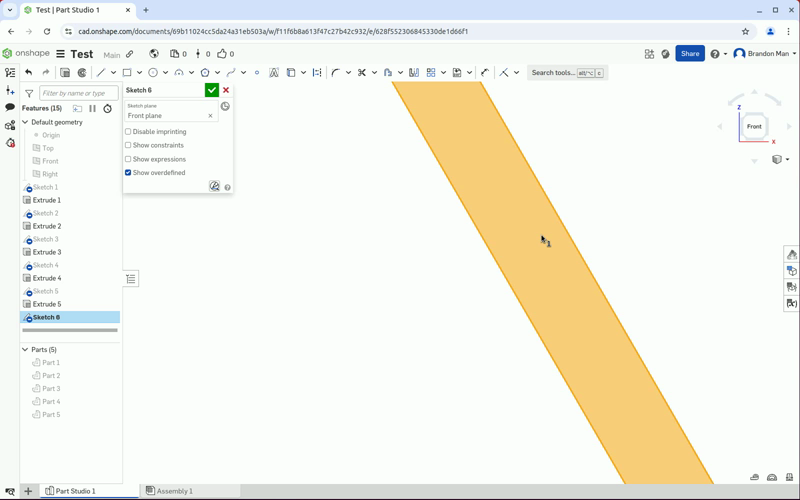
scroll(-6)
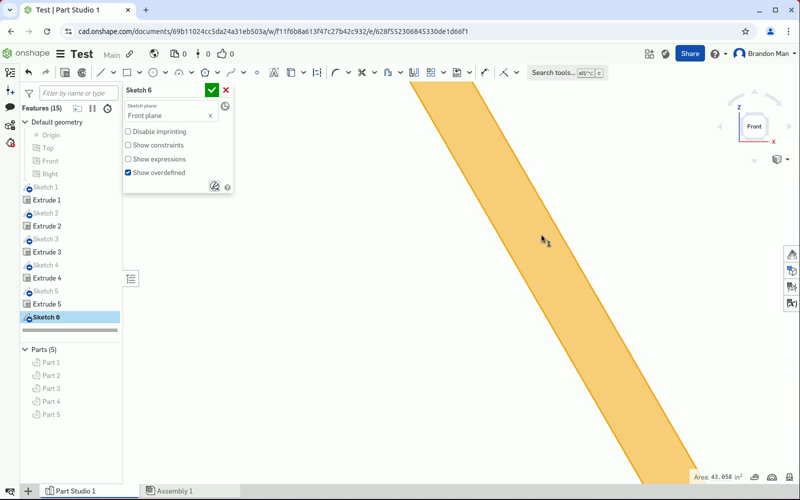
scroll(-6)
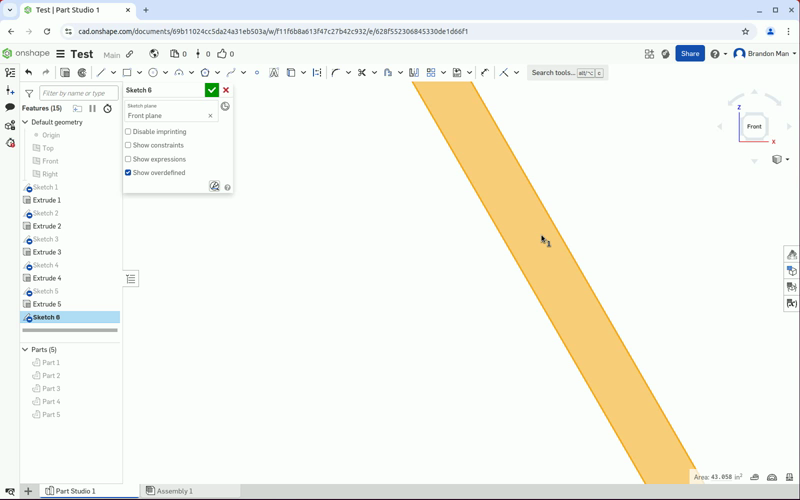
scroll(-6)
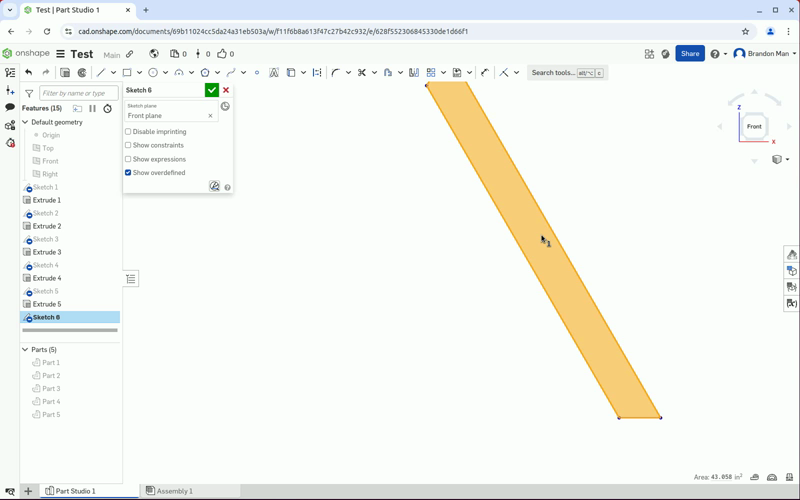
scroll(-6)
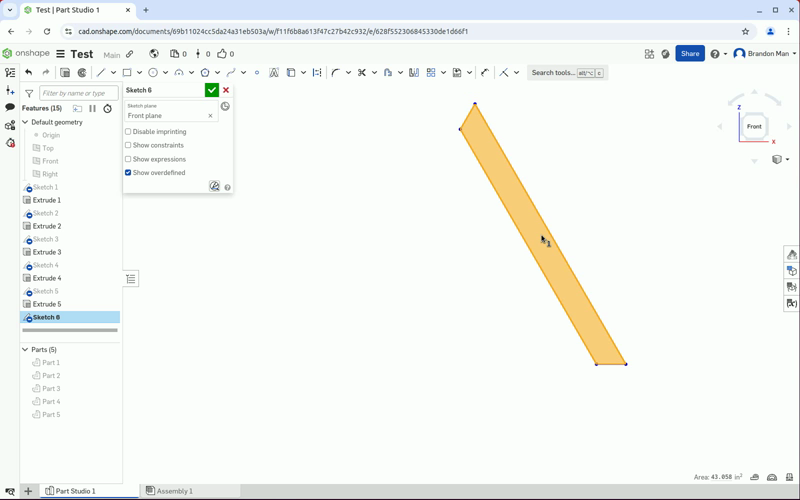
scroll(-6)
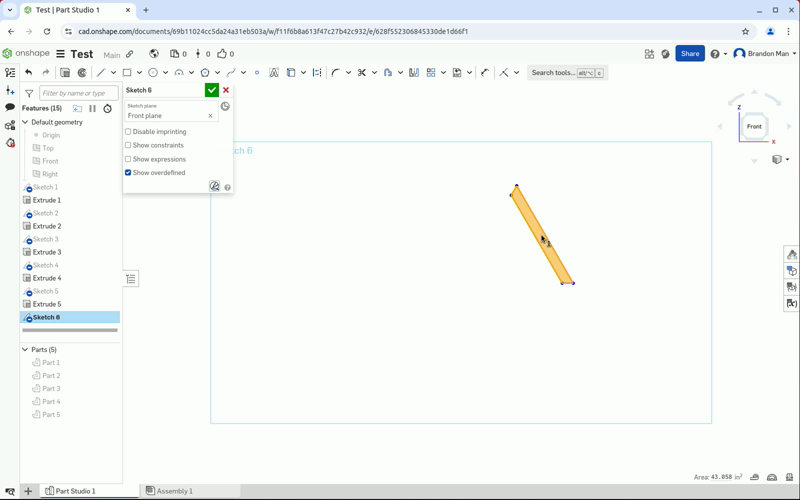
mouse_move(73, 352)
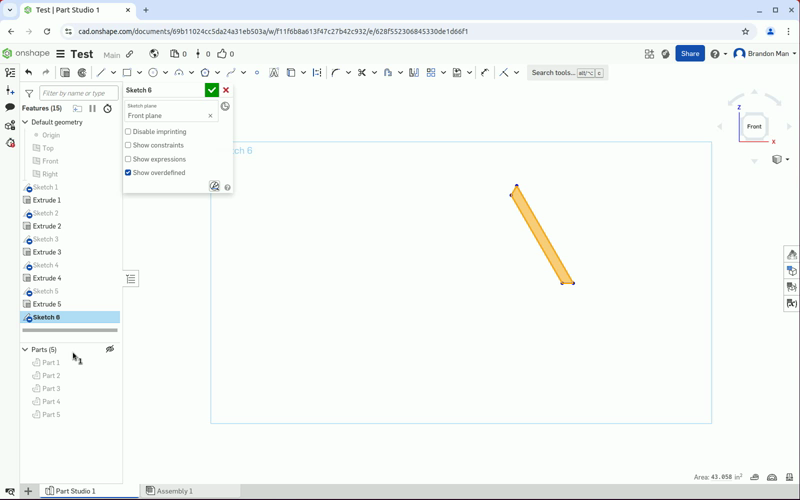
key(shift+y)
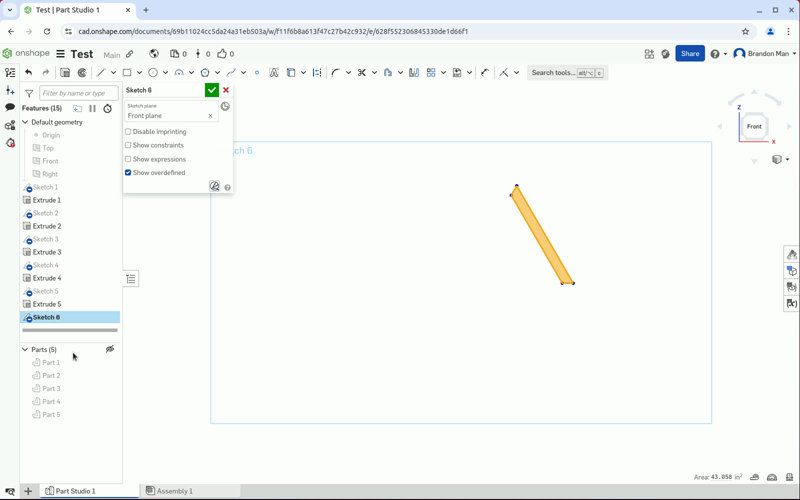
key(shift+e)
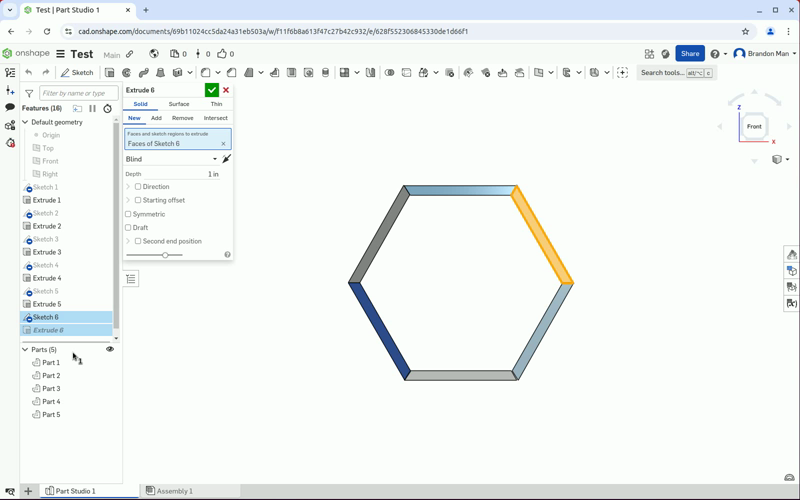
mouse_move(143, 106)
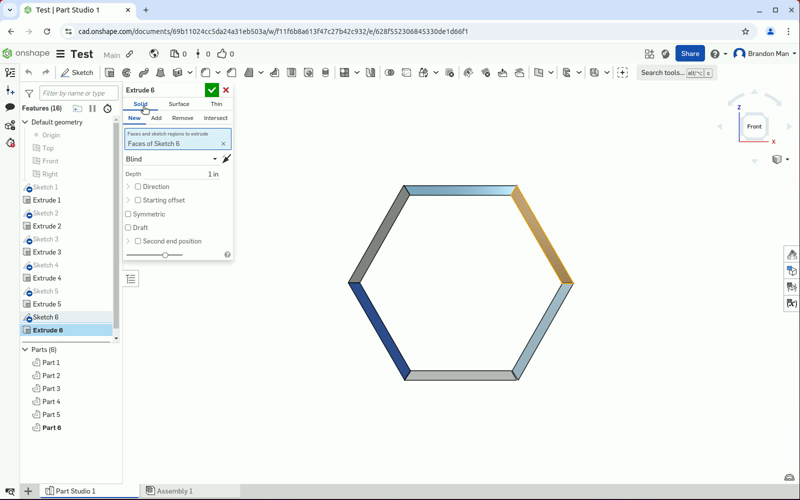
click(143, 106)
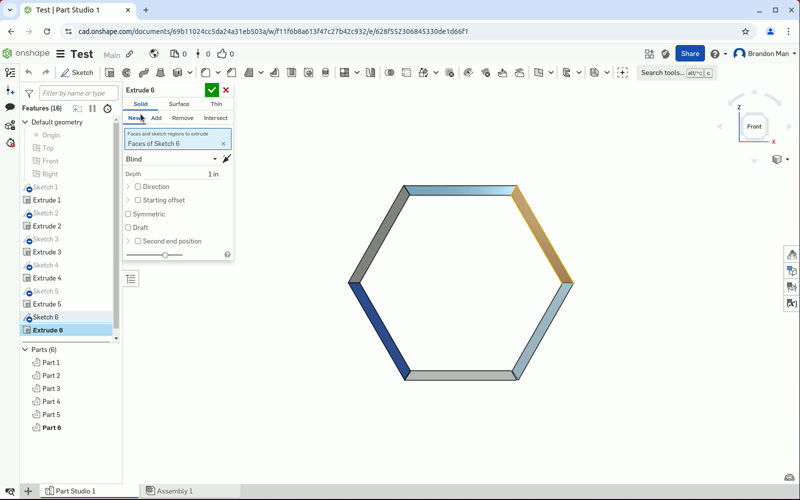
mouse_move(137, 120)
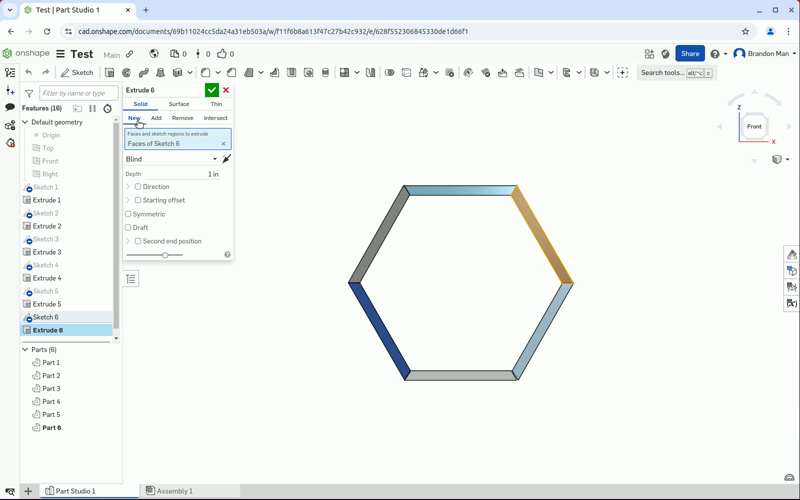
click(137, 120)
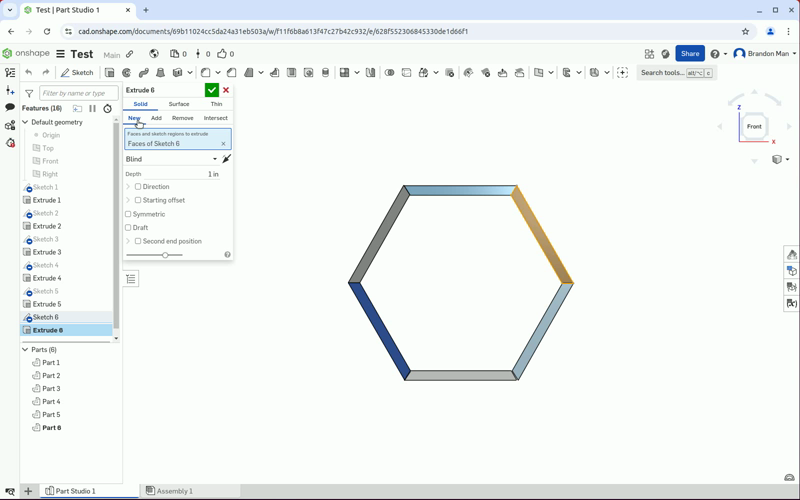
key(tab, 4)
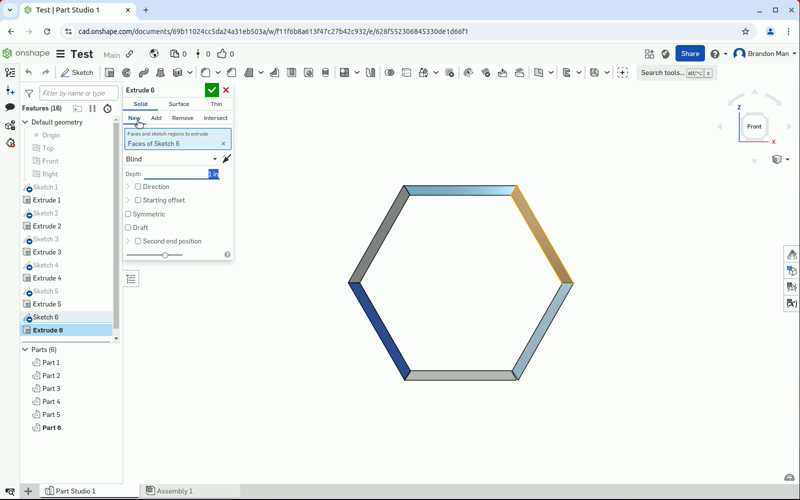
text(9.628)
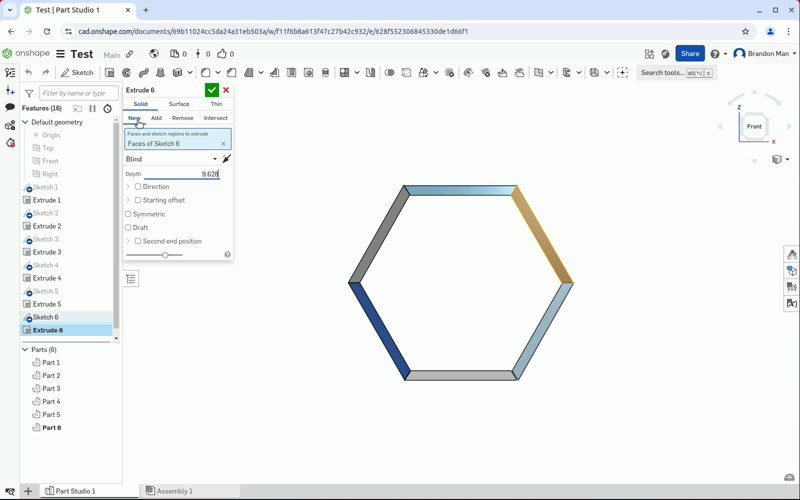
key(enter)
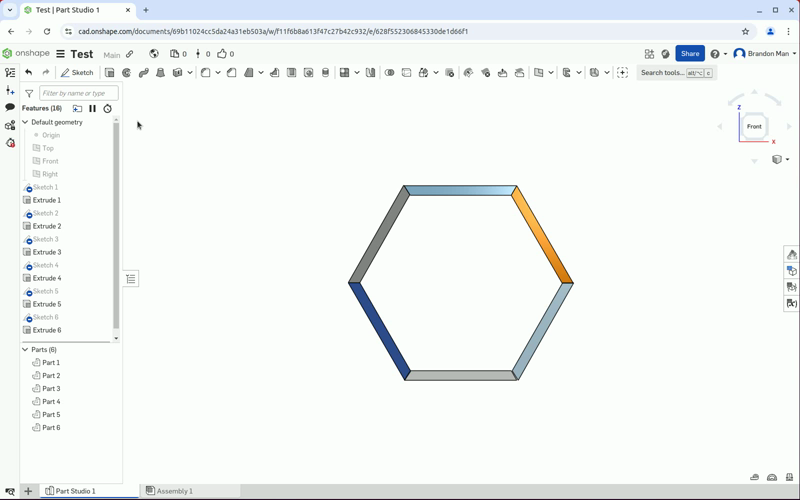
key(shift+h)
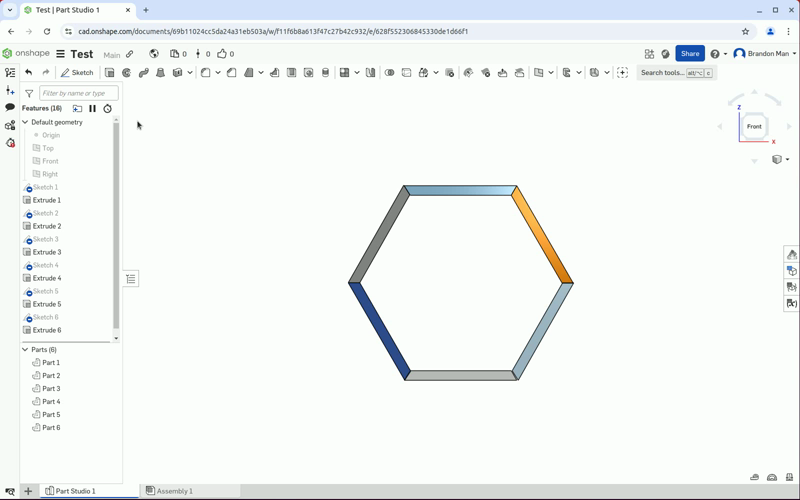
key(shift+h)
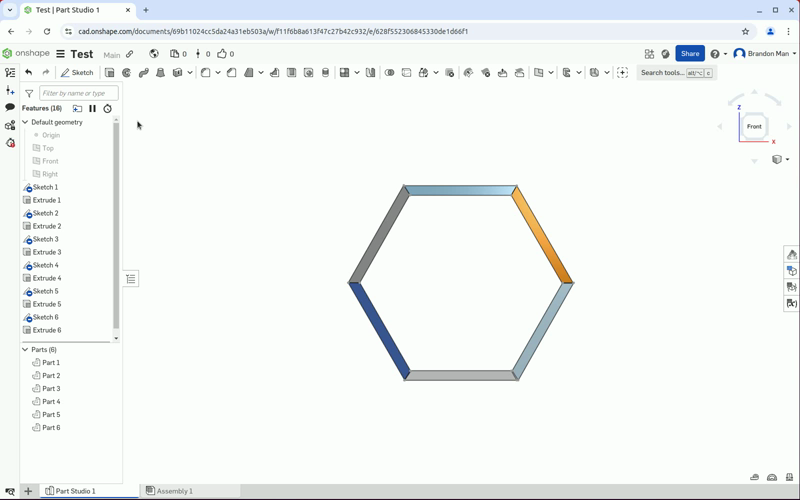
key(shift+7)
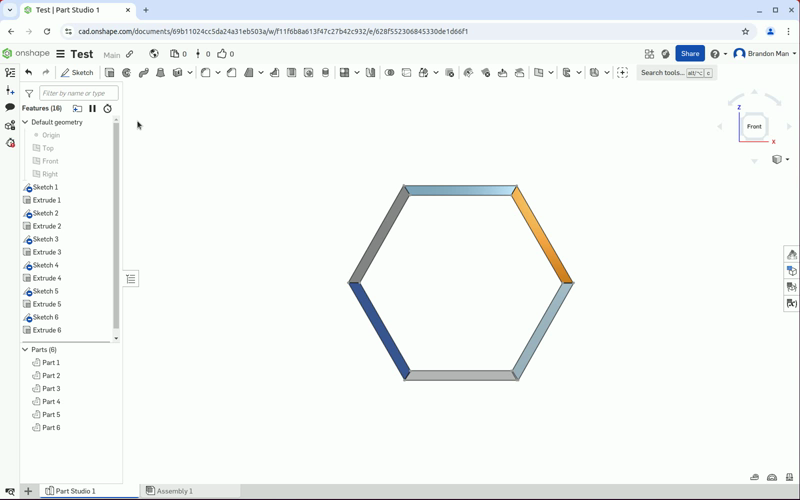
key(left, 2)
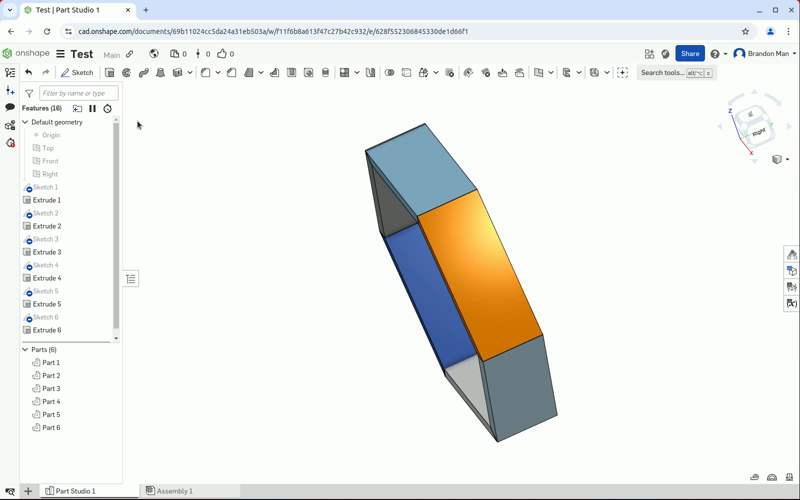
key(down, 2)
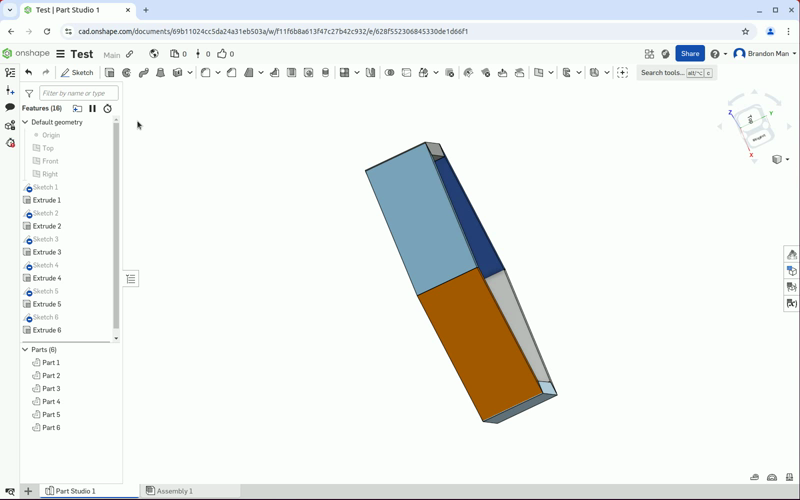
key(up, 2)
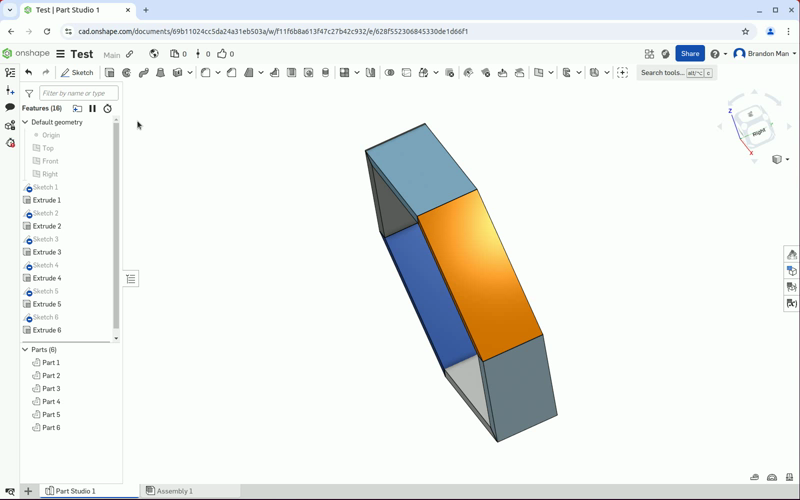
key(right, 2)
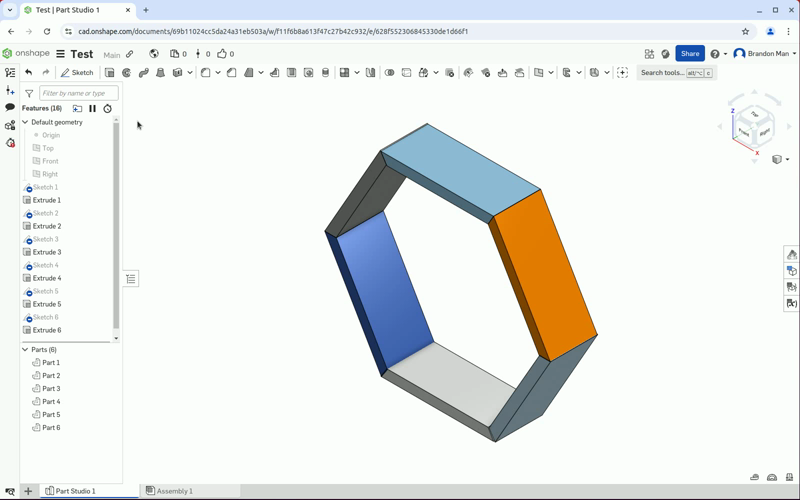
mouse_move(69, 189)
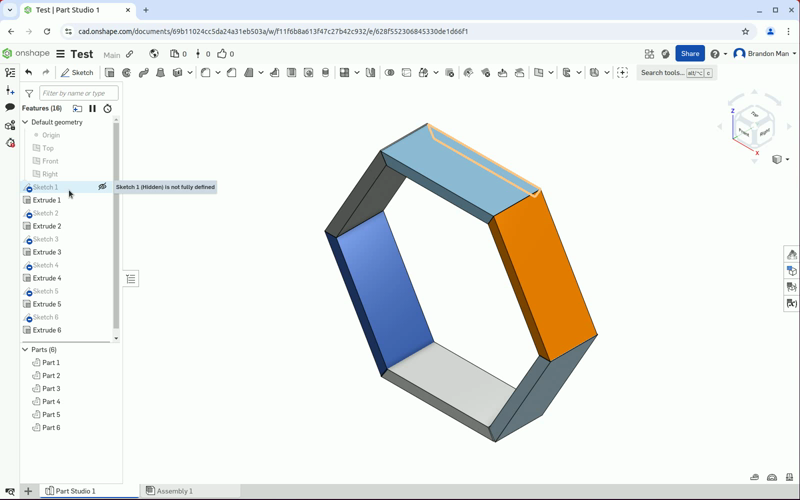
click(69, 189)